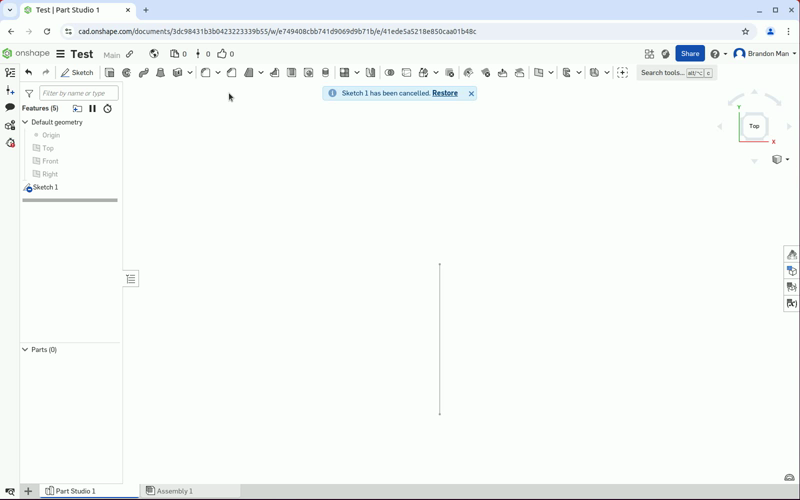
key(shift+h)
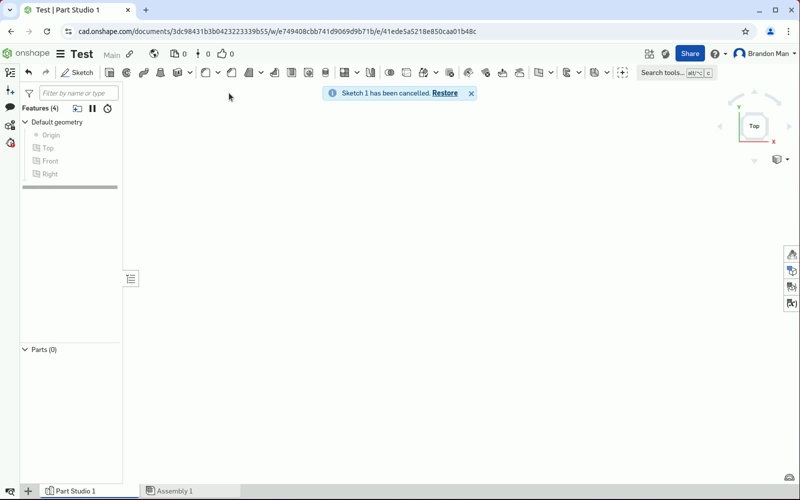
key(shift+s)
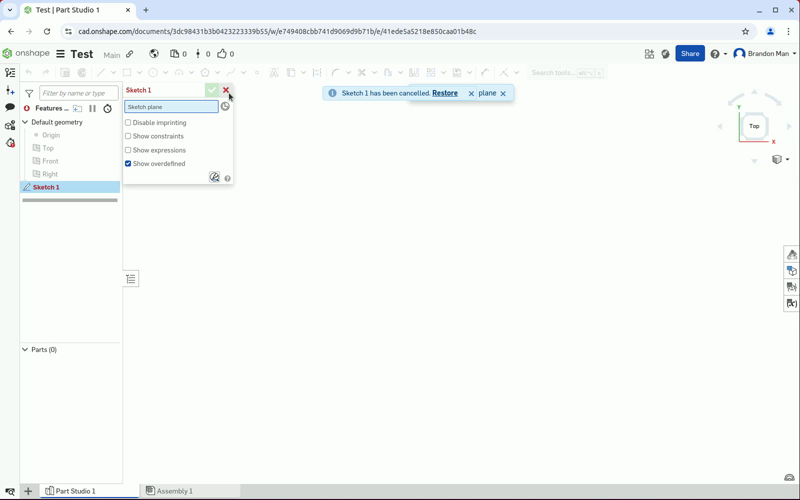
mouse_move(73, 150)
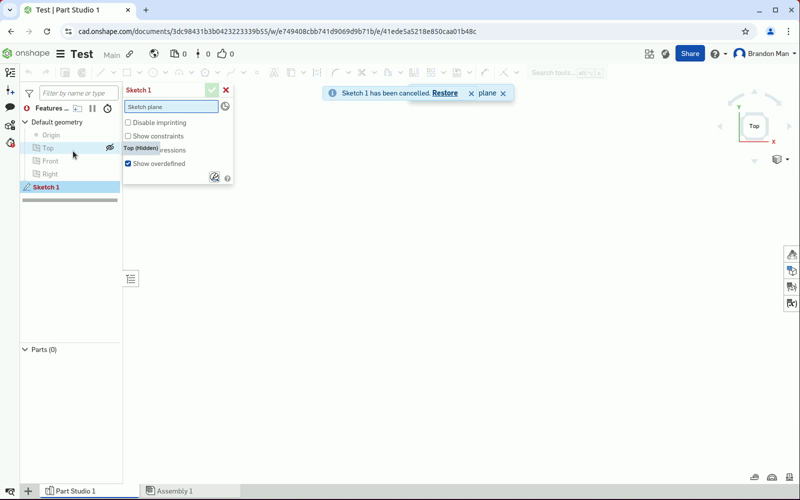
click(73, 150)
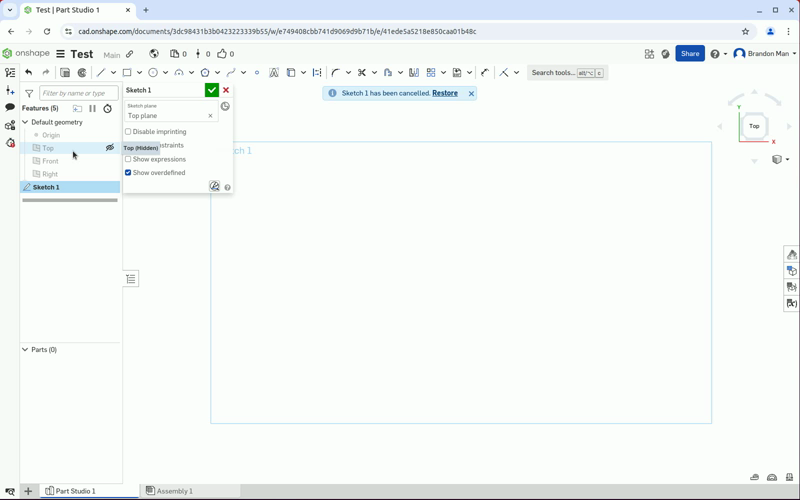
mouse_move(73, 352)
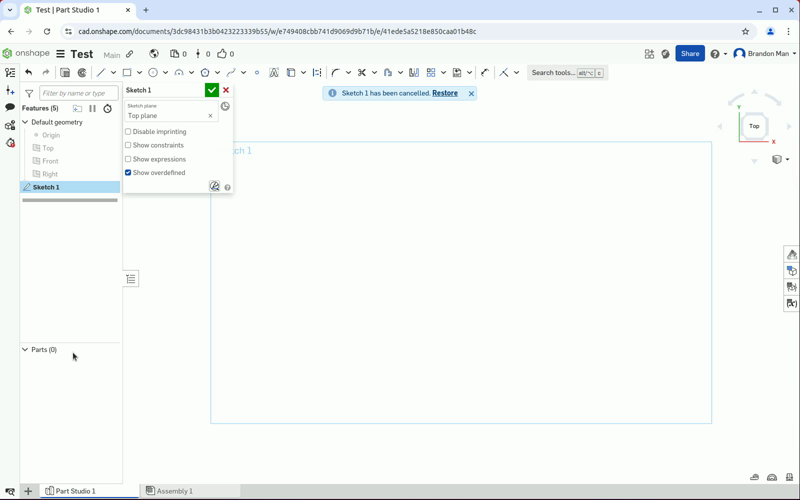
key(y)
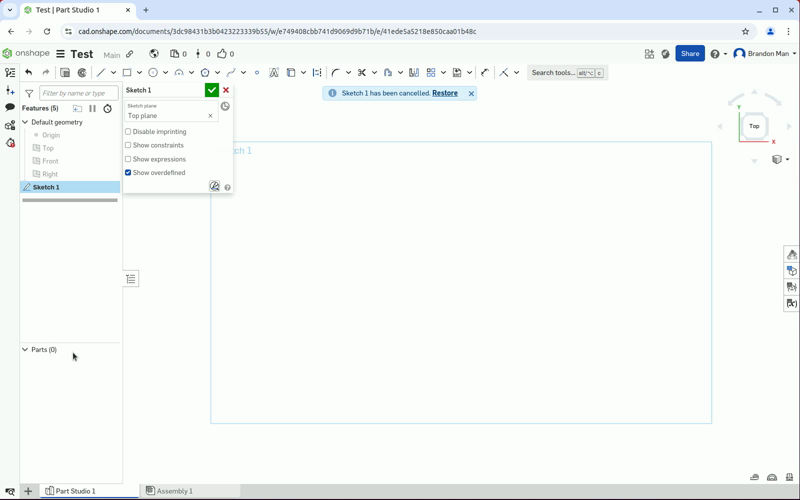
key(l)
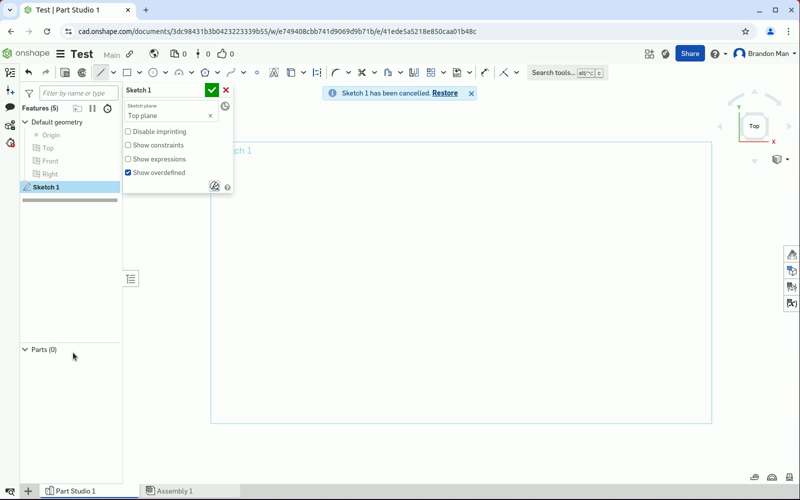
key_down(shift)
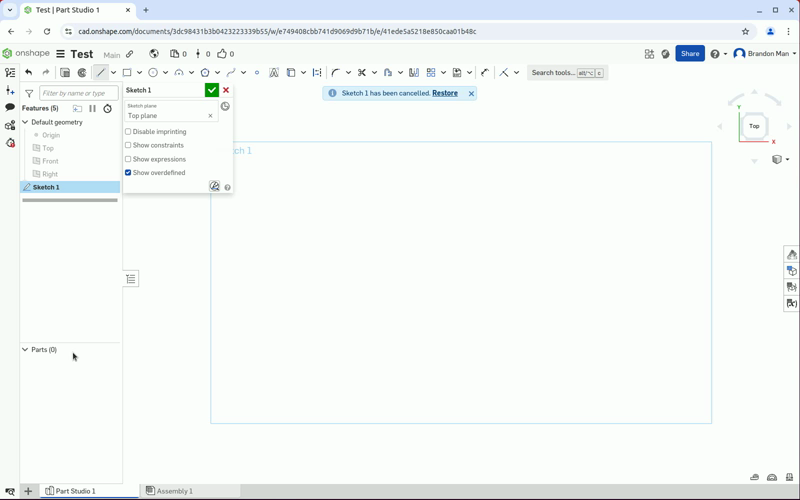
mouse_move(460, 282)
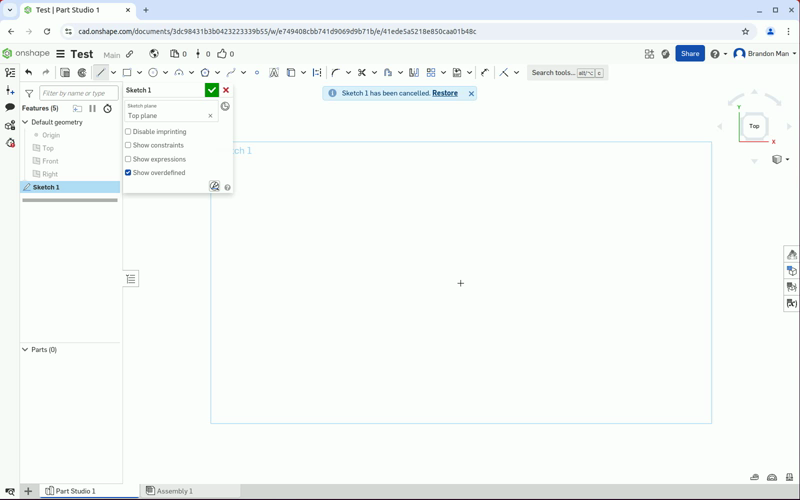
click(460, 282)
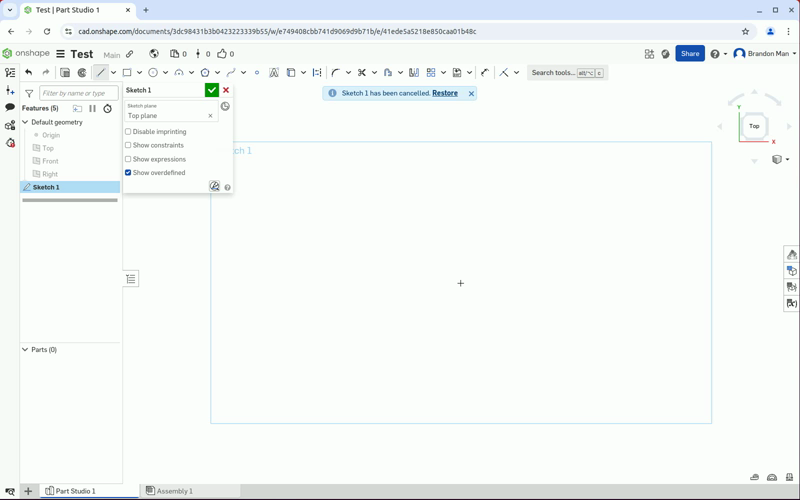
key_up(shift)
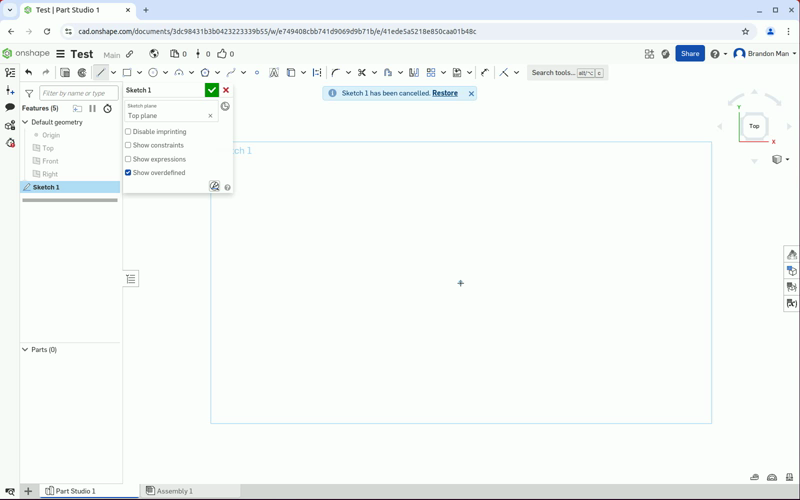
key_down(shift)
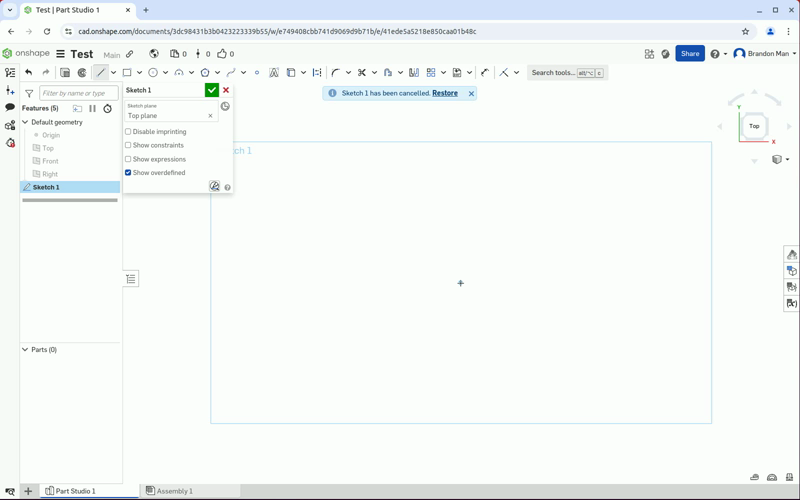
mouse_move(490, 282)
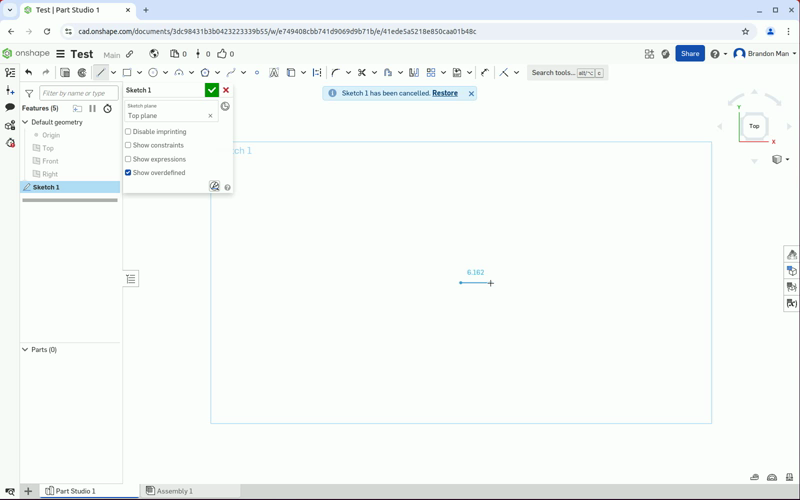
mouse_move(495, 282)
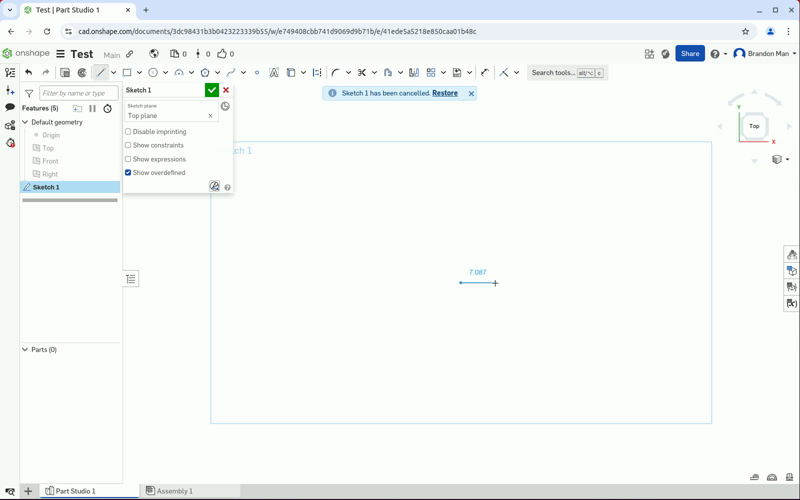
click(495, 282)
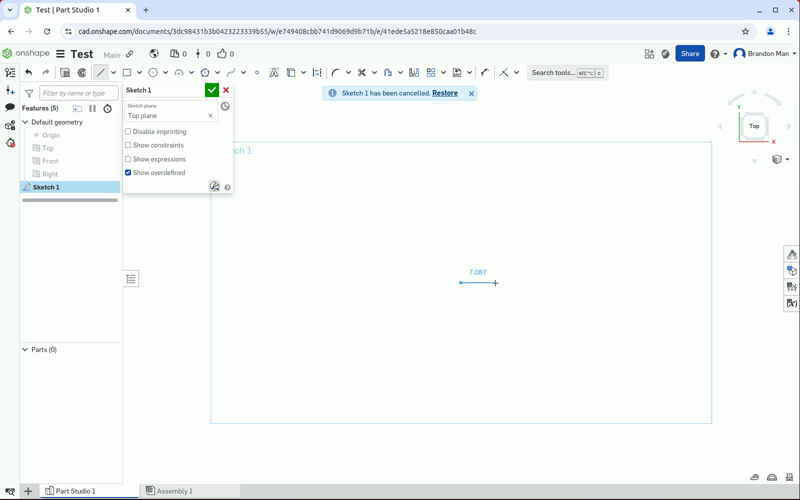
key_up(shift)
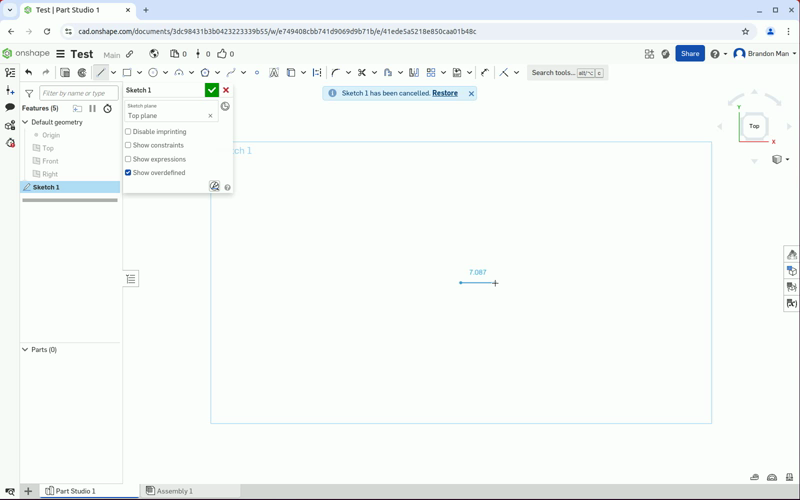
key_down(shift)
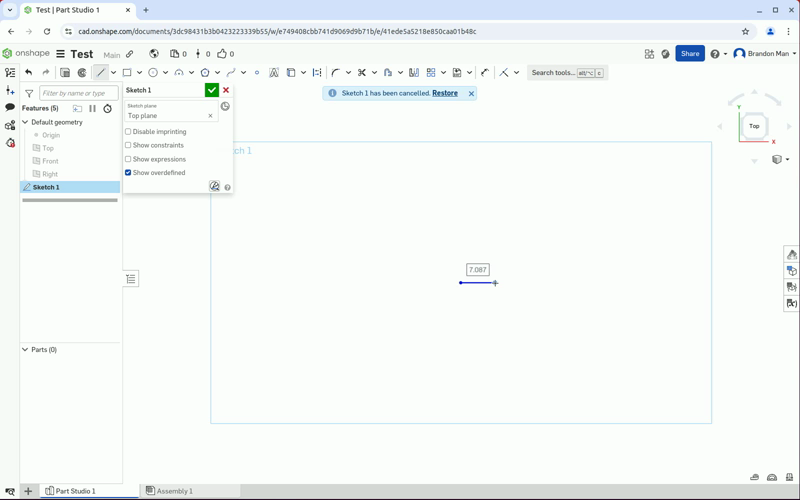
mouse_move(525, 282)
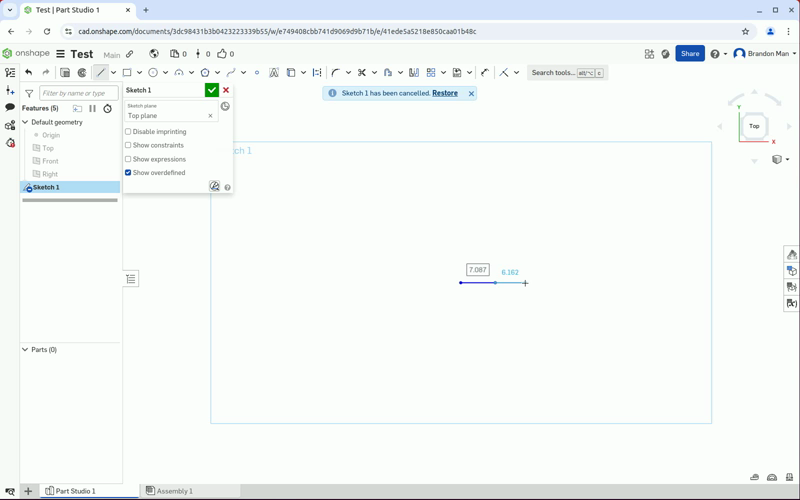
mouse_move(495, 226)
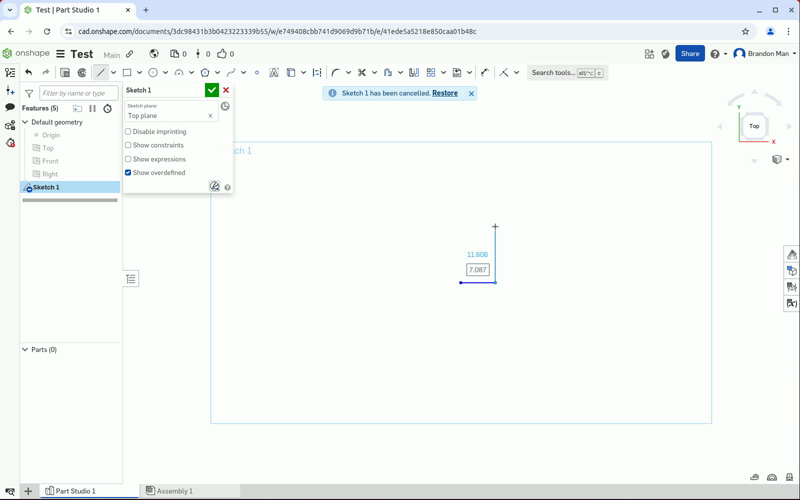
click(495, 226)
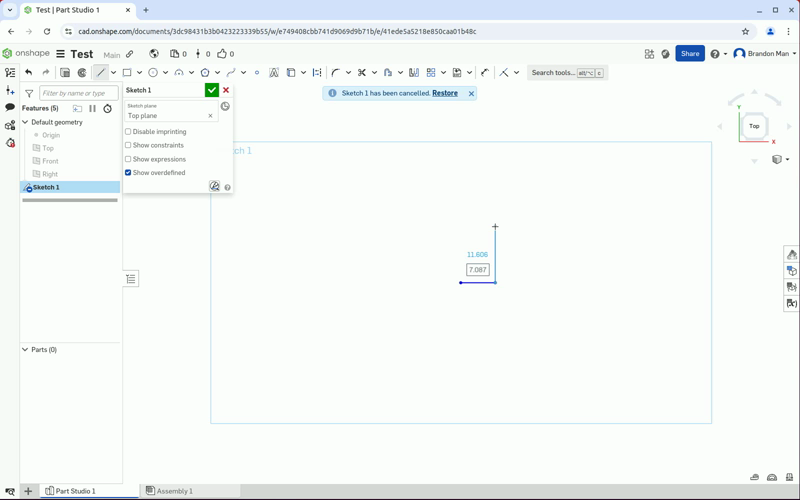
key_up(shift)
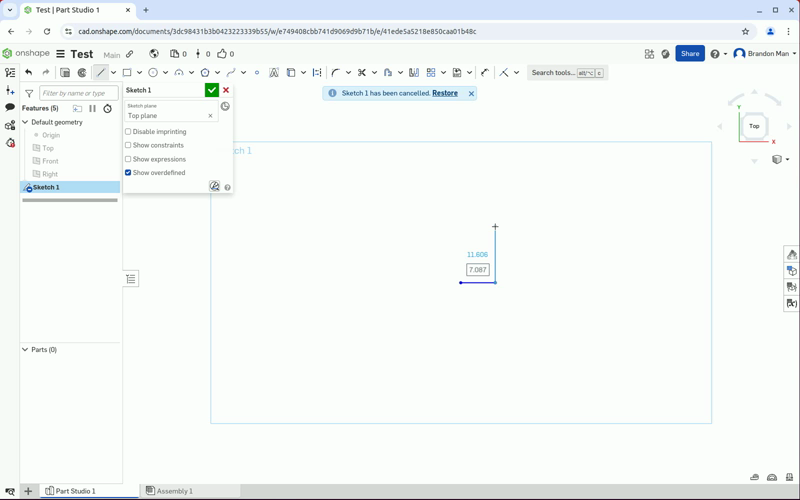
key_down(shift)
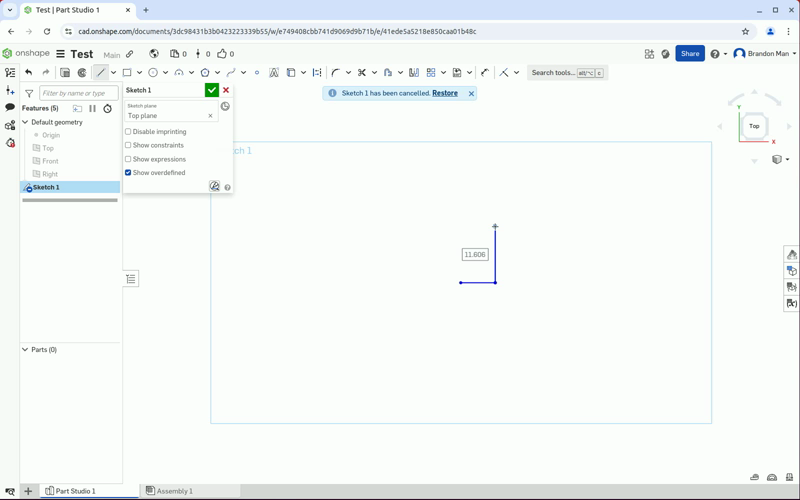
mouse_move(525, 226)
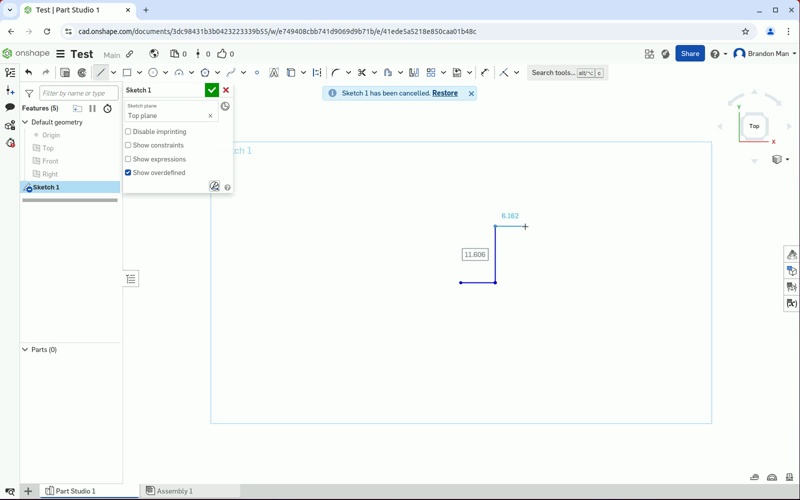
mouse_move(460, 226)
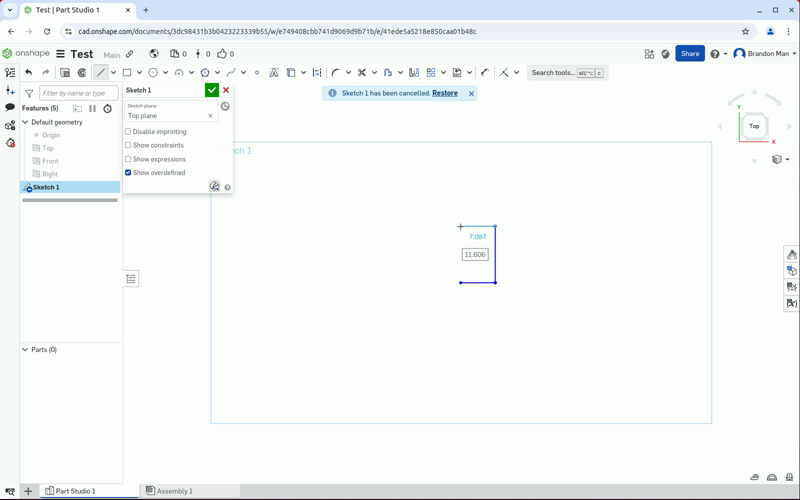
click(460, 226)
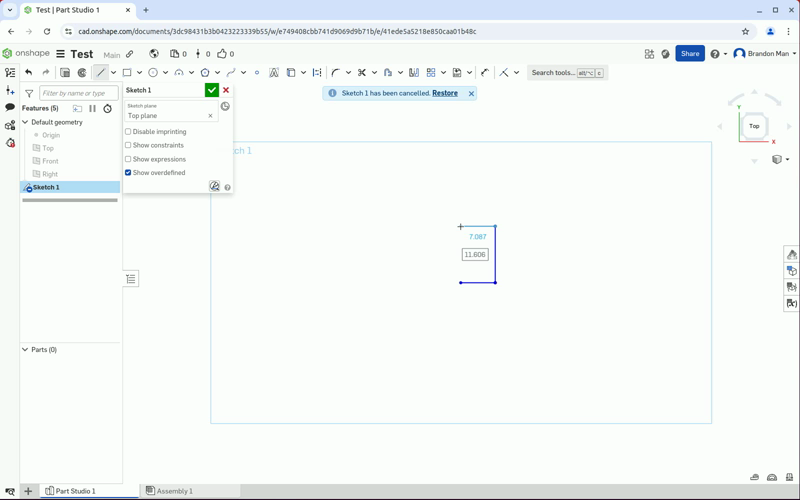
key_up(shift)
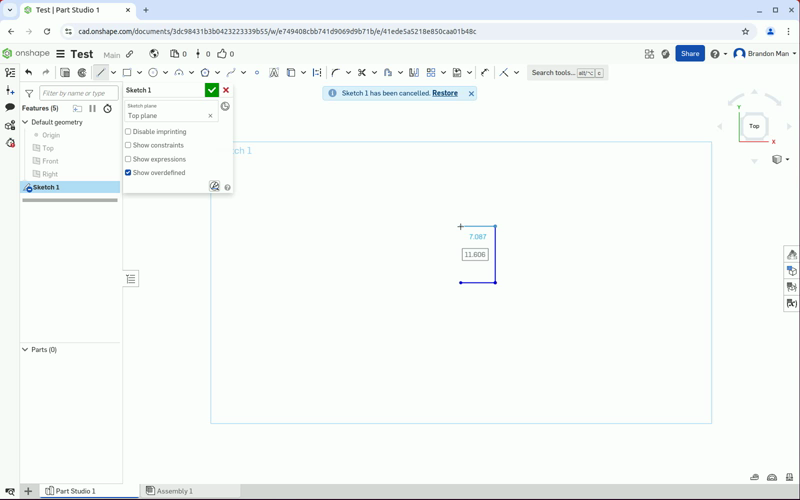
key(esc)
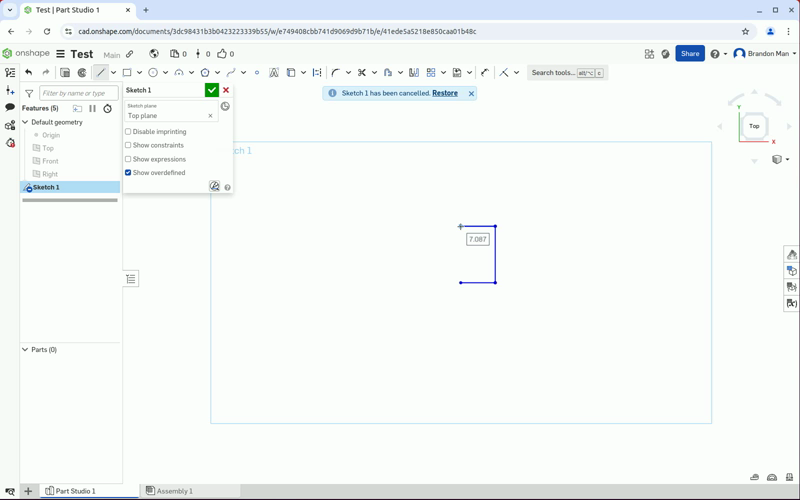
key(a)
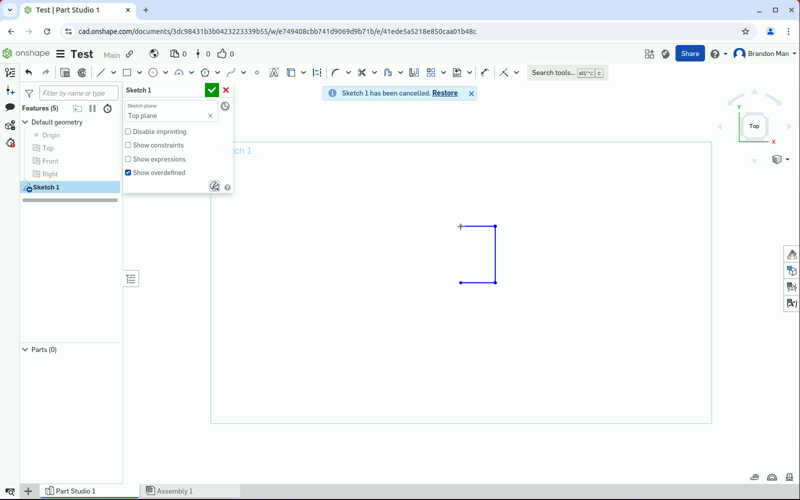
mouse_move(460, 226)
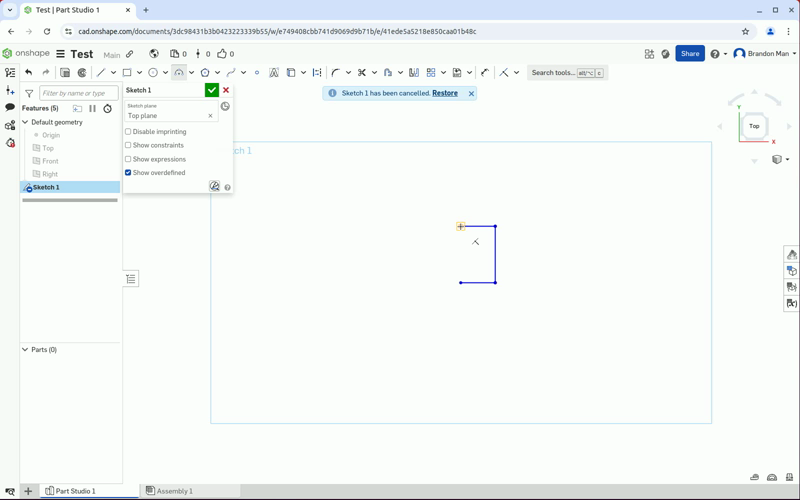
click(460, 226)
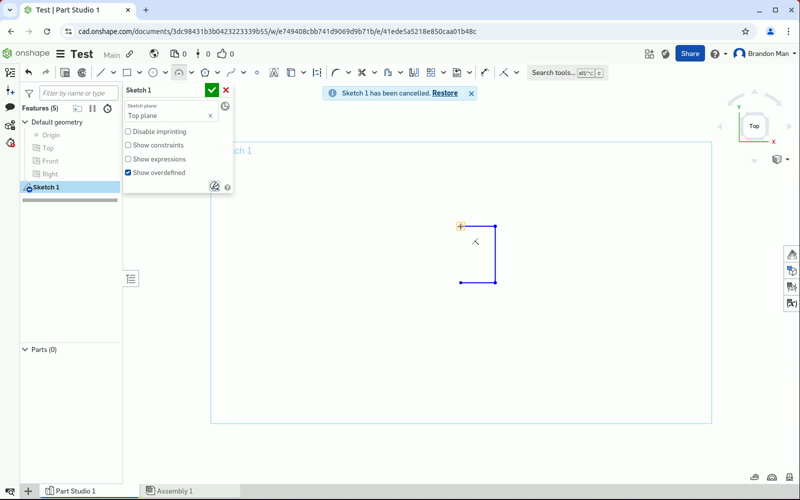
mouse_move(460, 282)
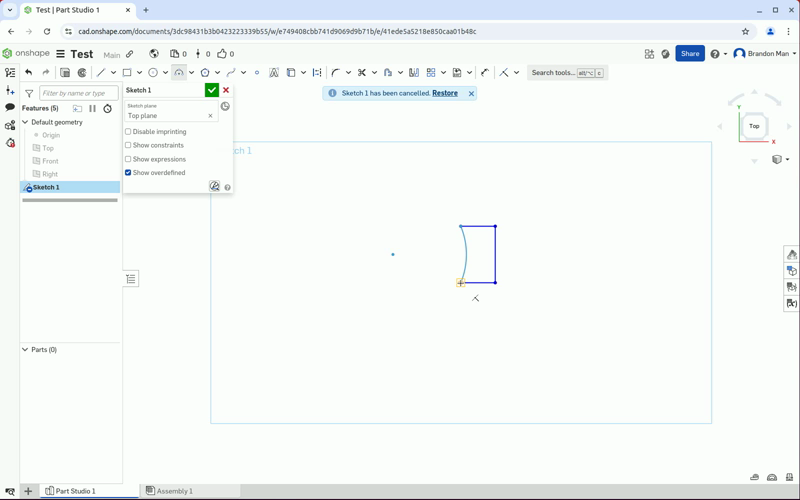
click(460, 282)
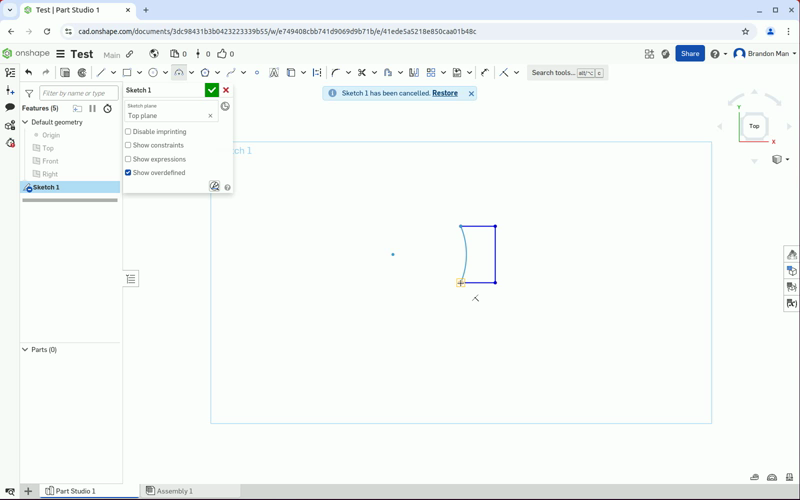
key_down(shift)
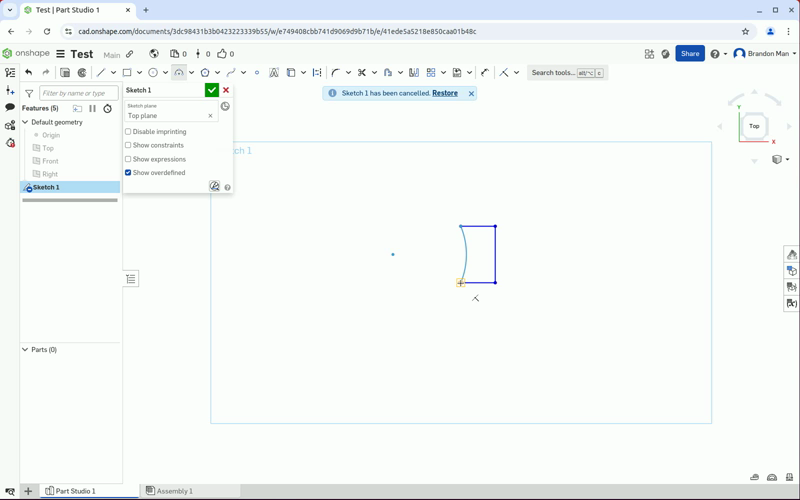
mouse_move(432, 254)
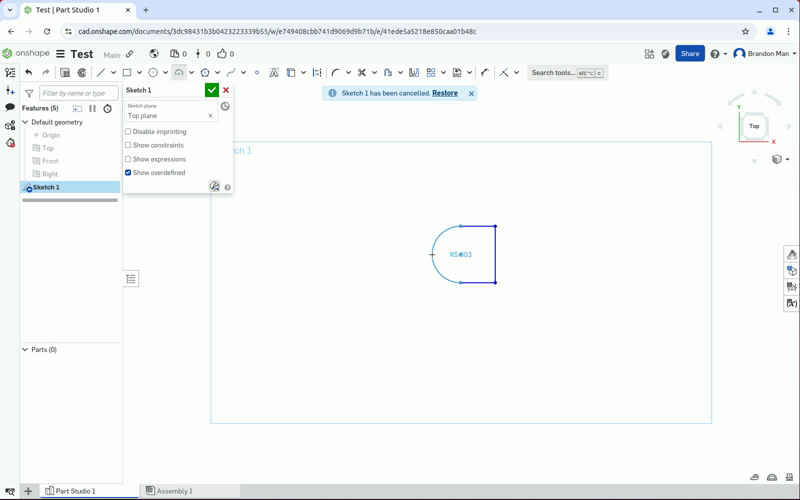
click(432, 254)
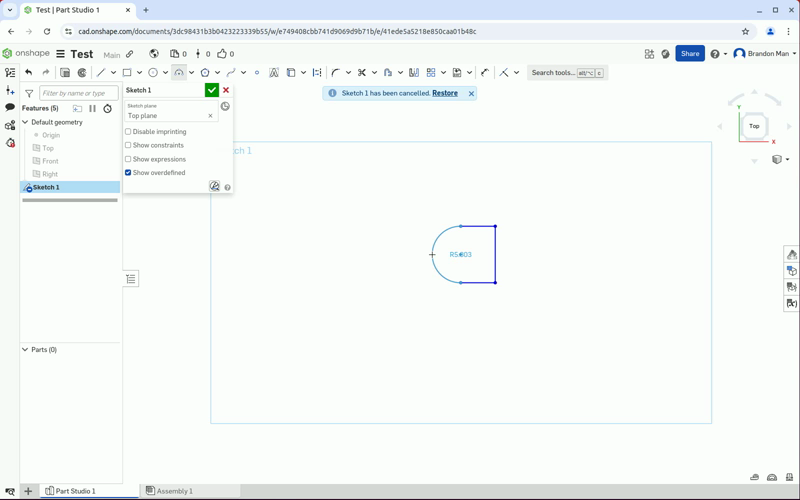
key_up(shift)
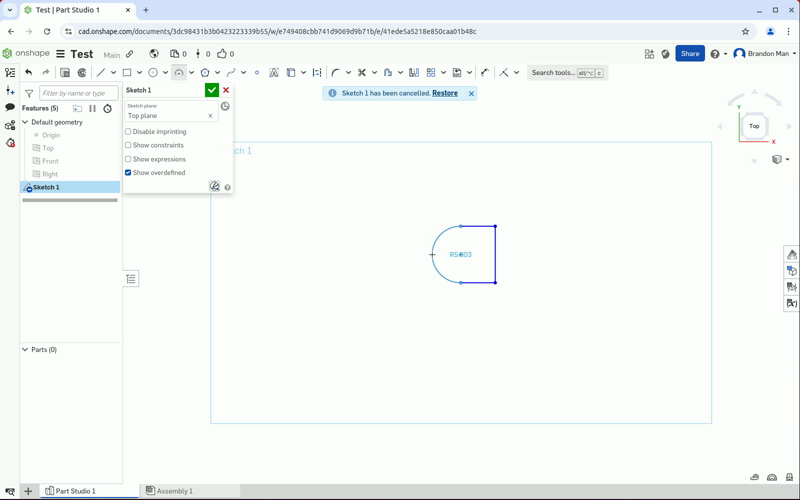
key(esc)
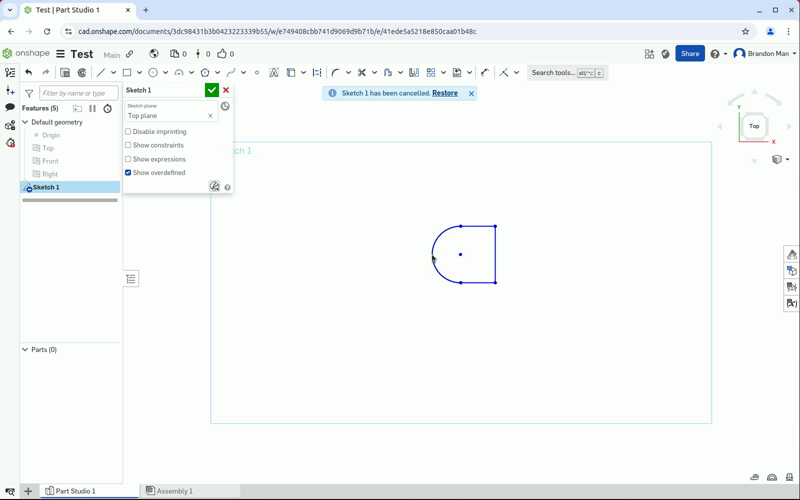
key(c)
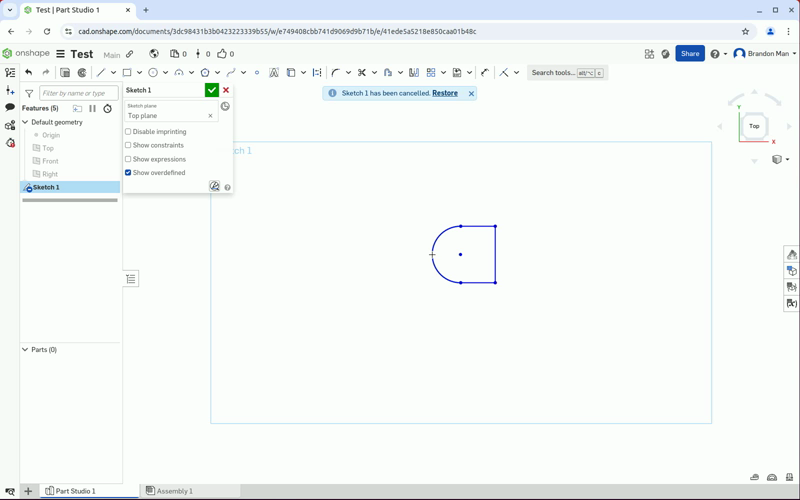
key_down(shift)
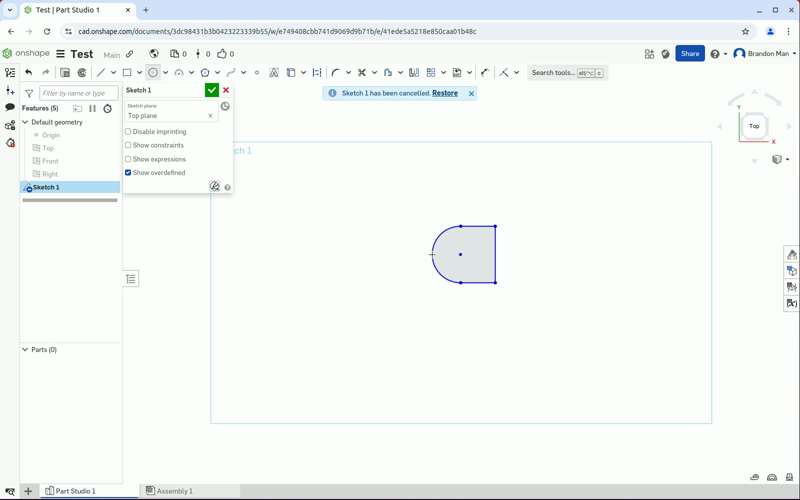
mouse_move(460, 254)
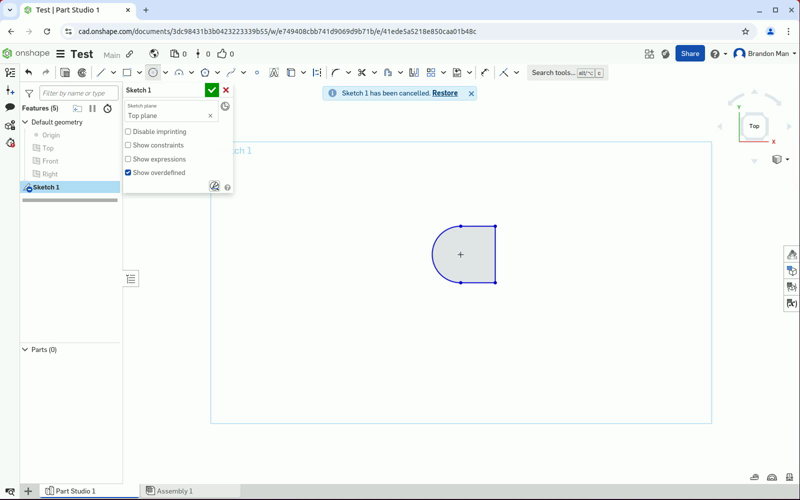
click(460, 254)
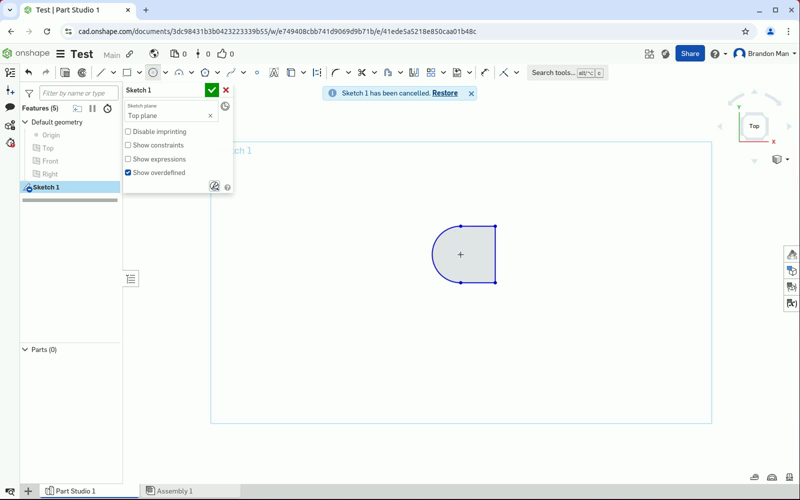
key_up(shift)
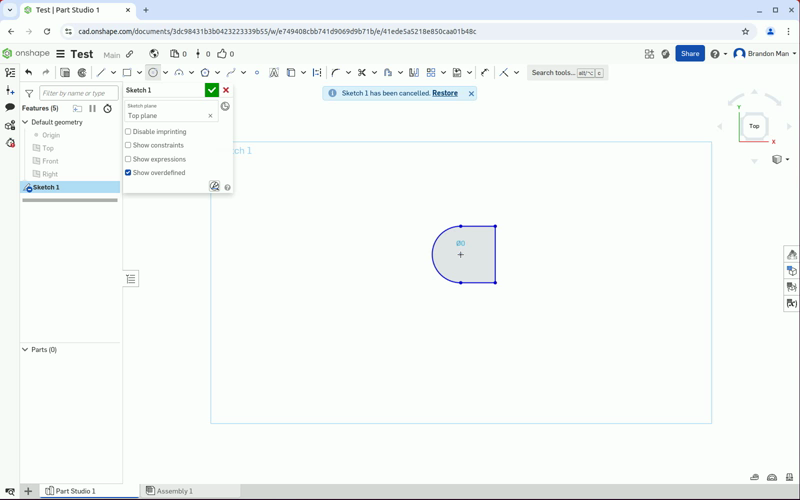
mouse_move(475, 254)
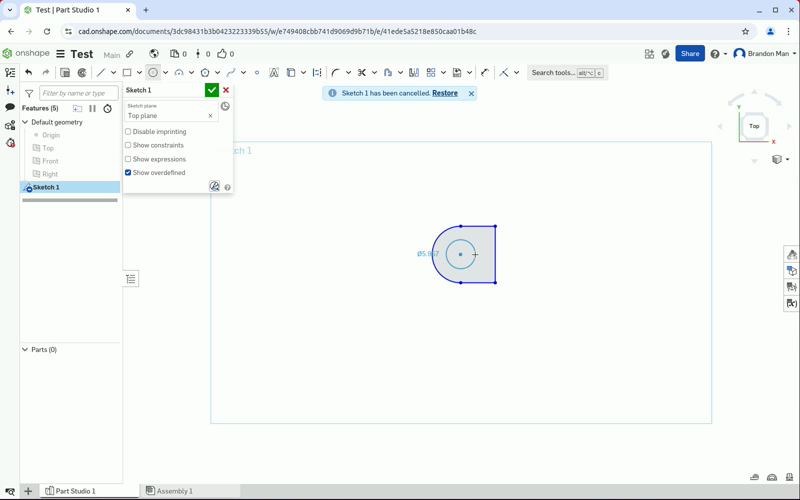
click(475, 254)
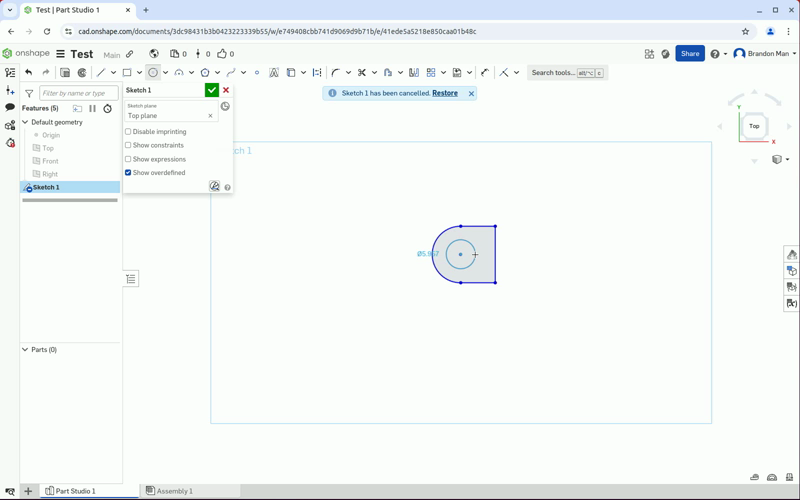
key(esc)
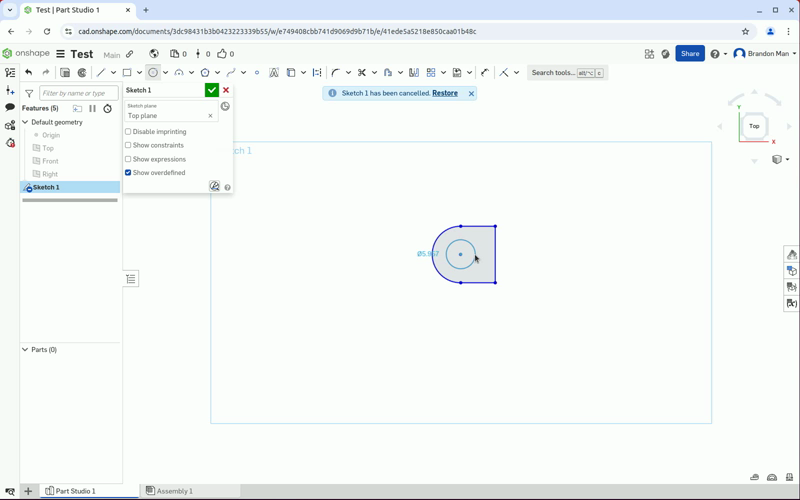
mouse_move(477, 259)
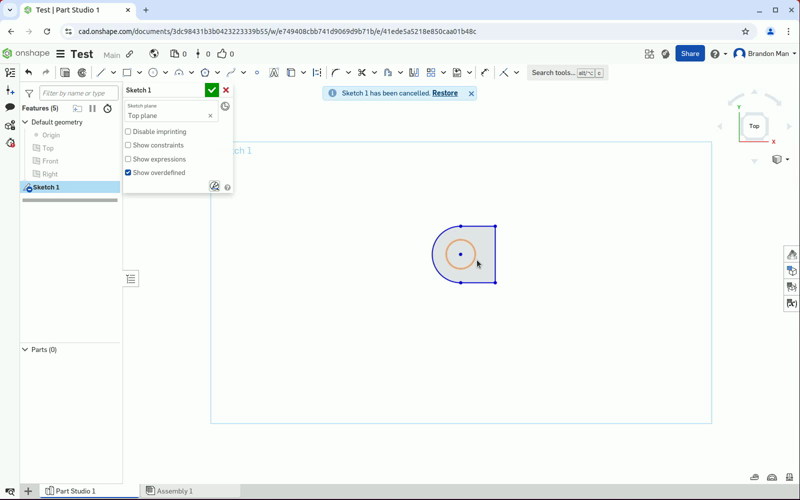
click(477, 259)
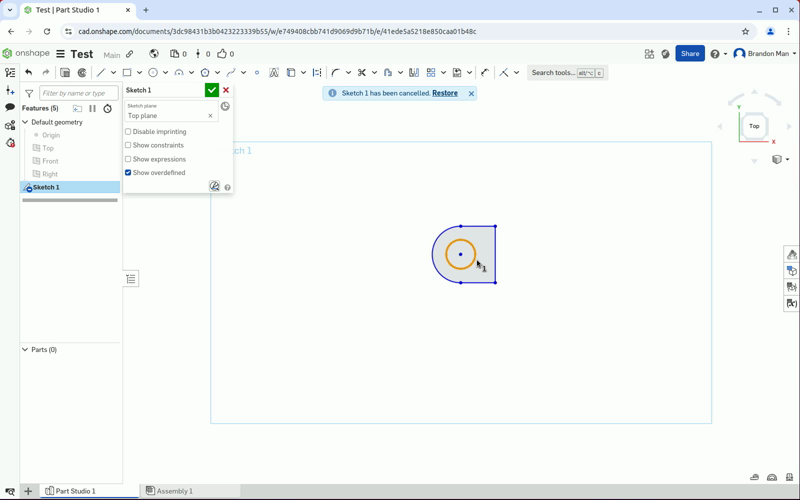
mouse_move(73, 352)
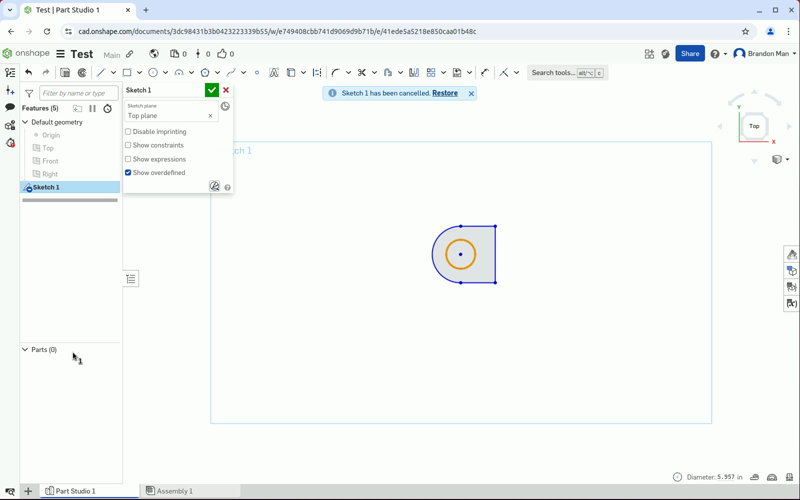
key(shift+y)
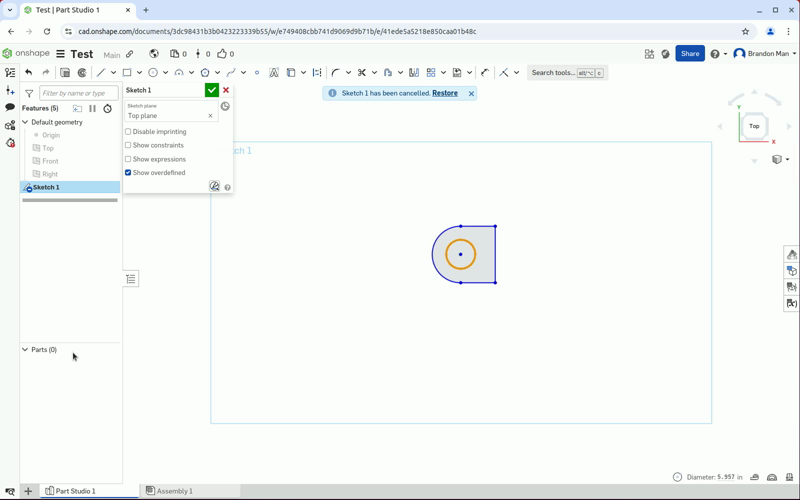
key(shift+e)
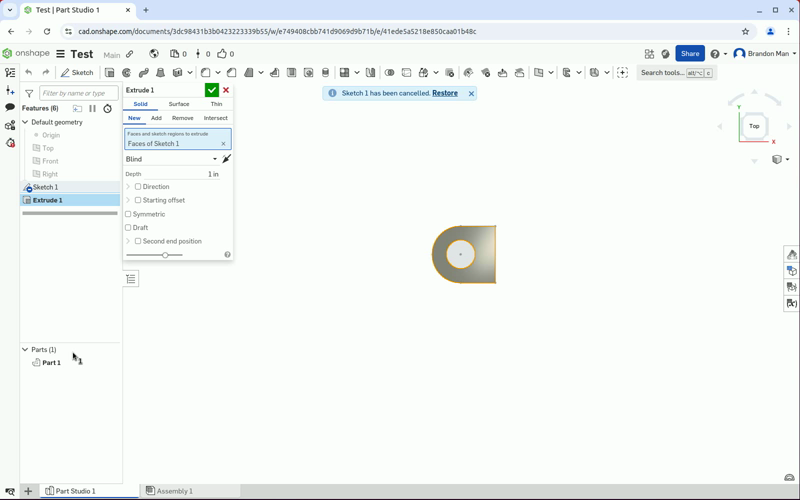
mouse_move(143, 106)
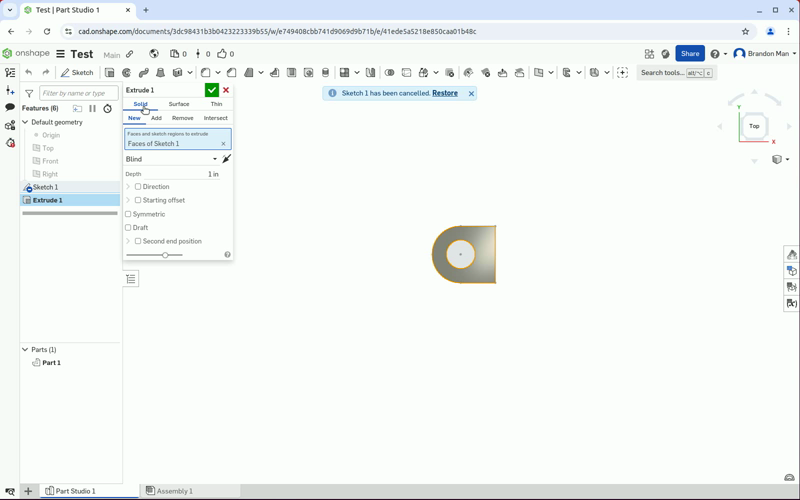
click(143, 106)
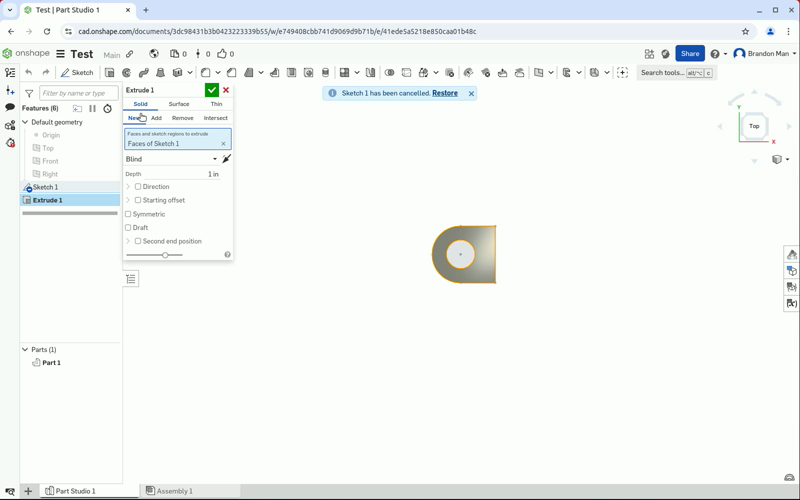
mouse_move(137, 120)
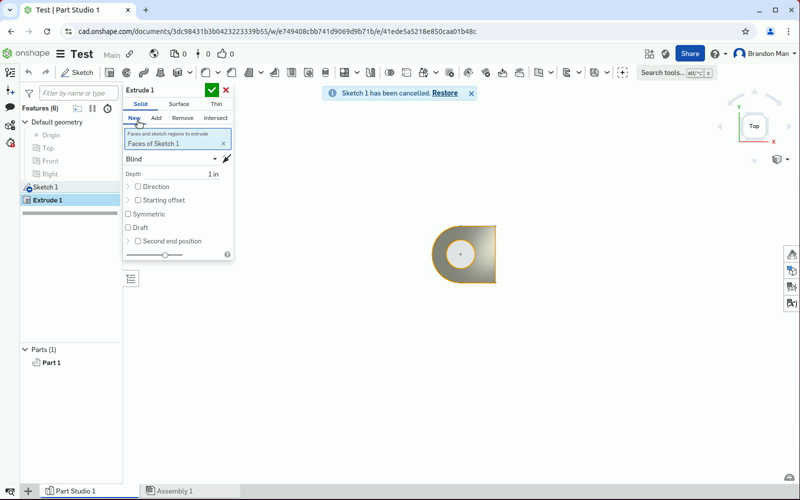
click(137, 120)
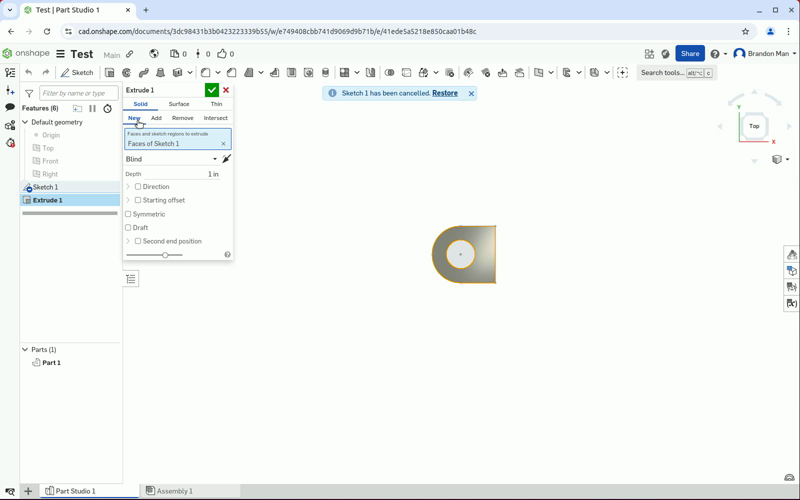
key(tab, 4)
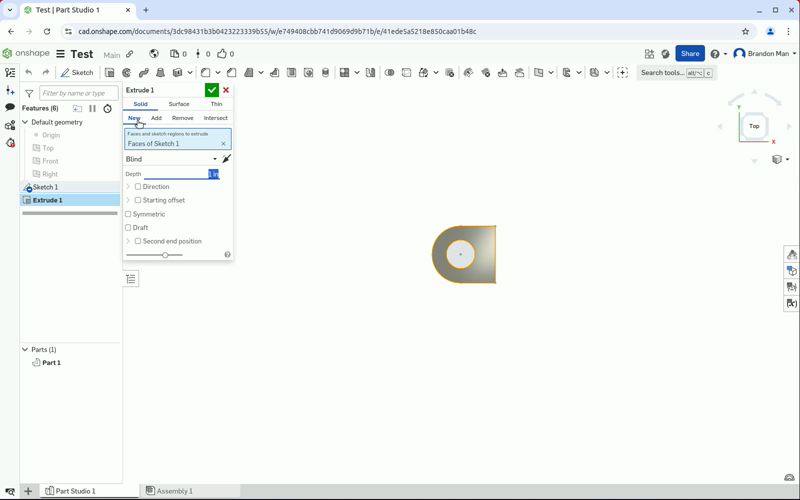
text(11.554)
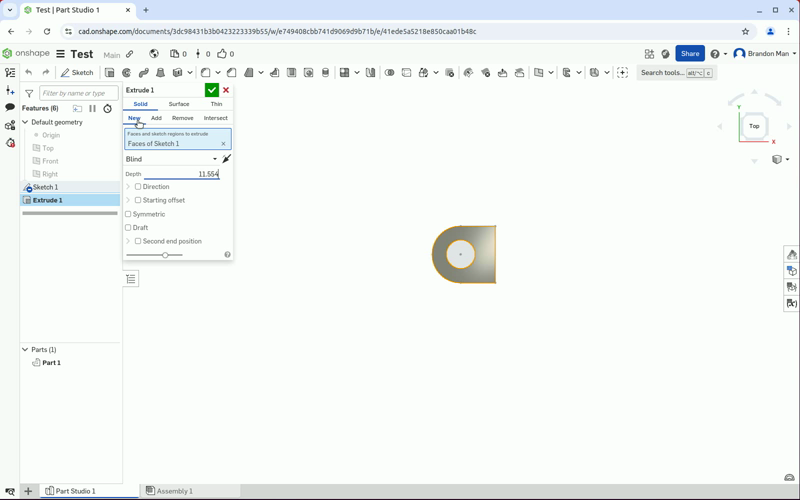
key(enter)
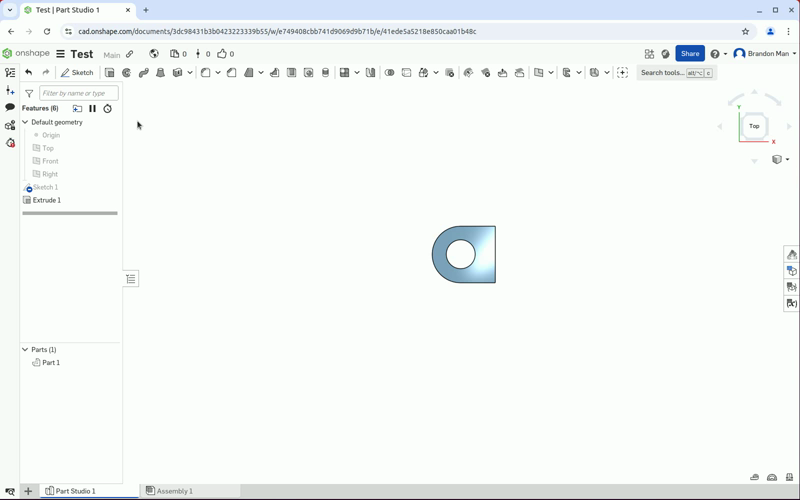
key(shift+h)
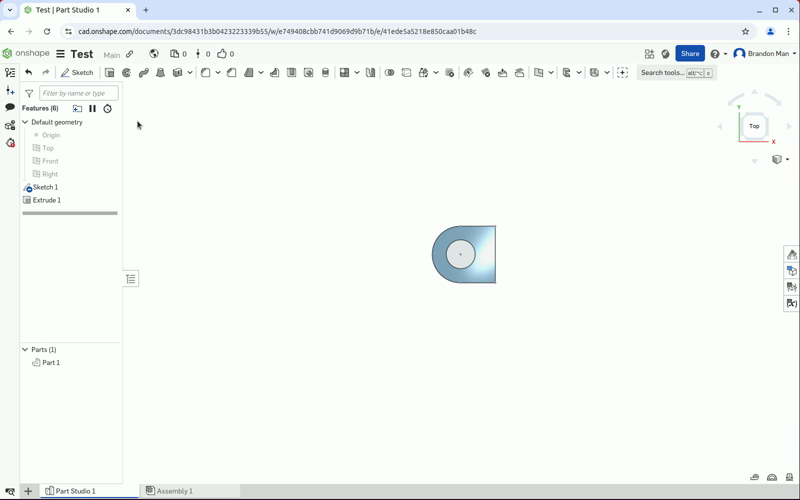
key(shift+h)
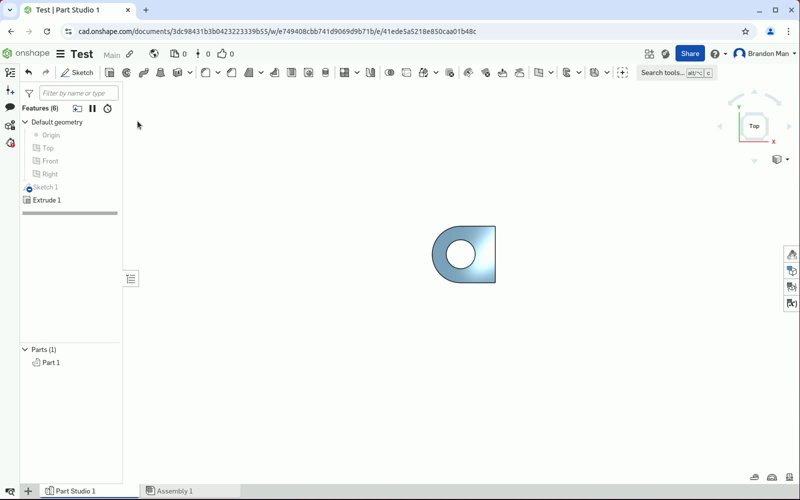
mouse_move(73, 189)
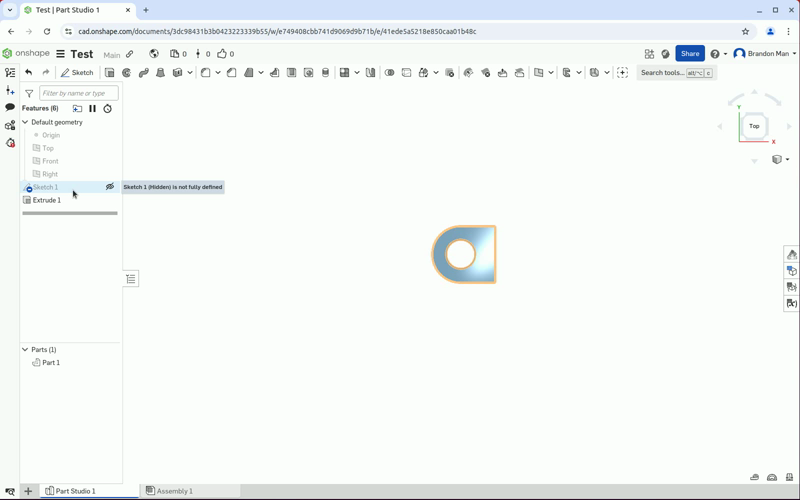
click(73, 189)
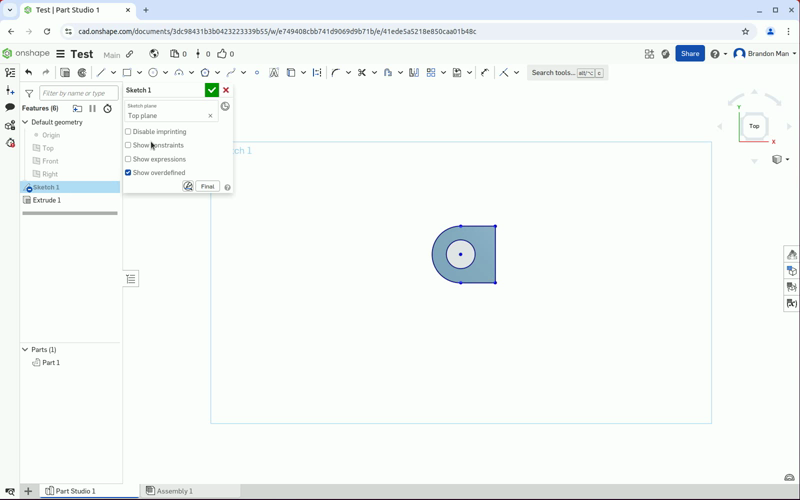
mouse_move(229, 92)
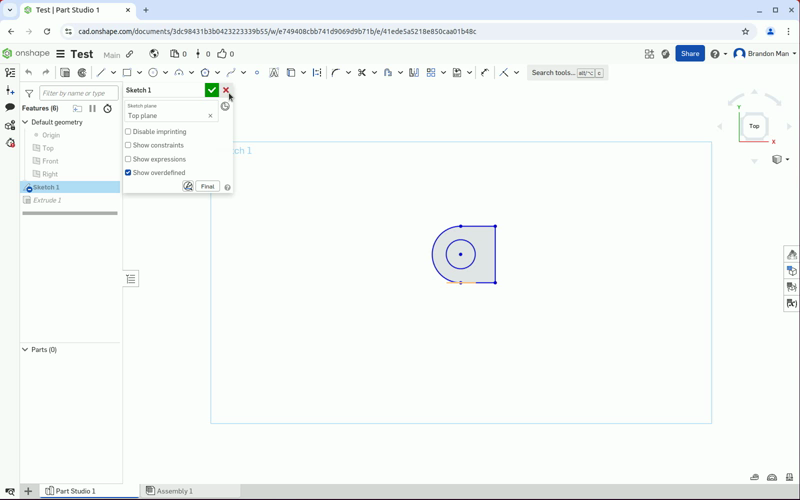
click(229, 92)
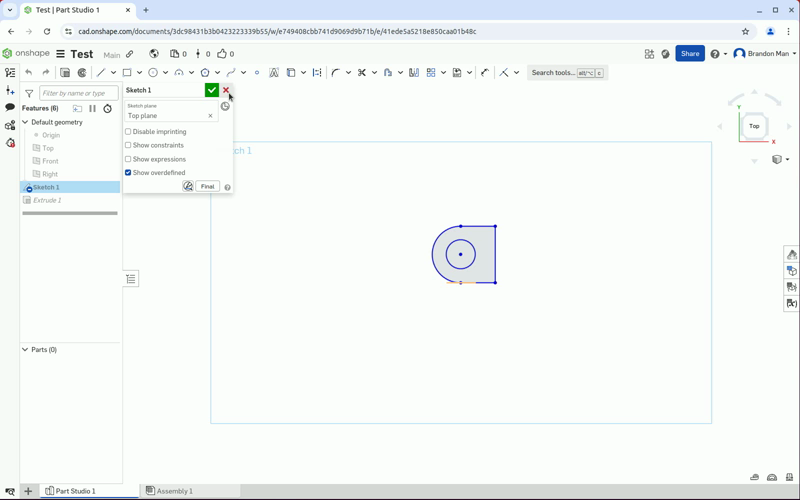
key(shift+s)
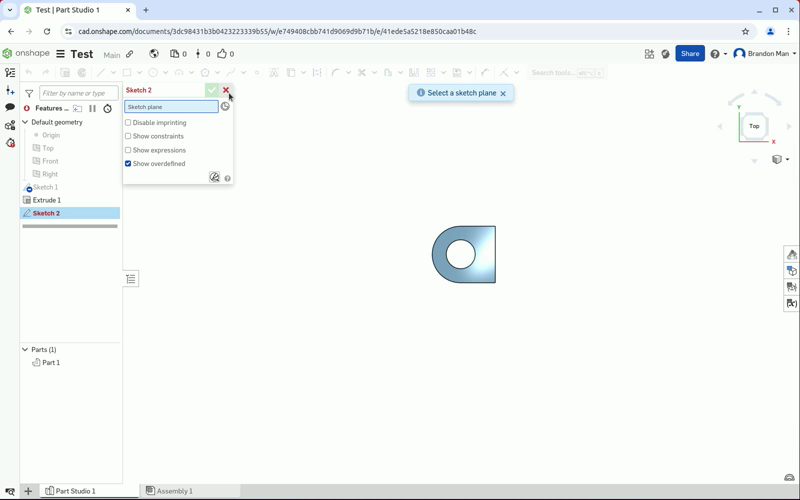
mouse_move(73, 150)
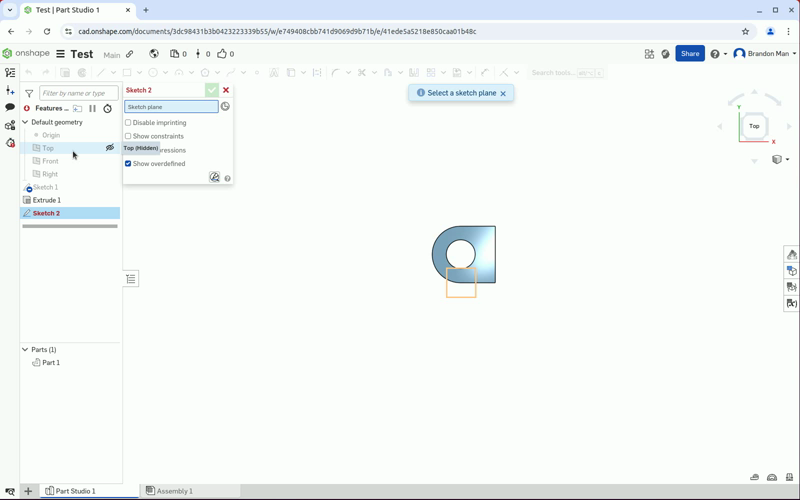
click(73, 150)
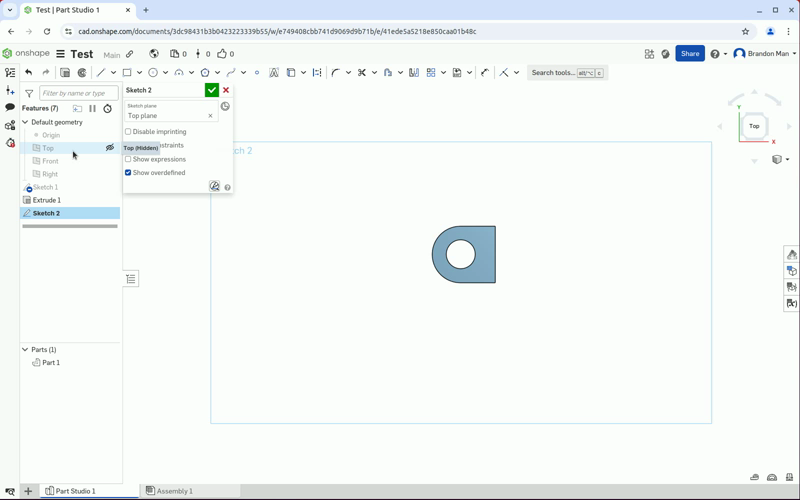
mouse_move(73, 352)
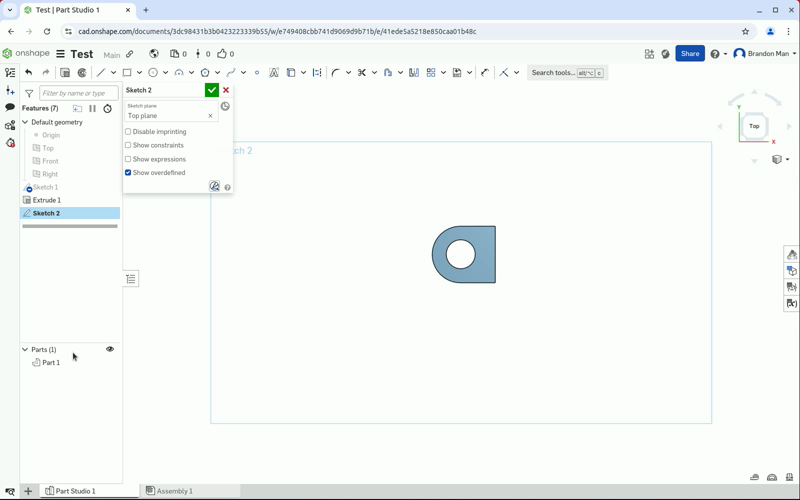
key(y)
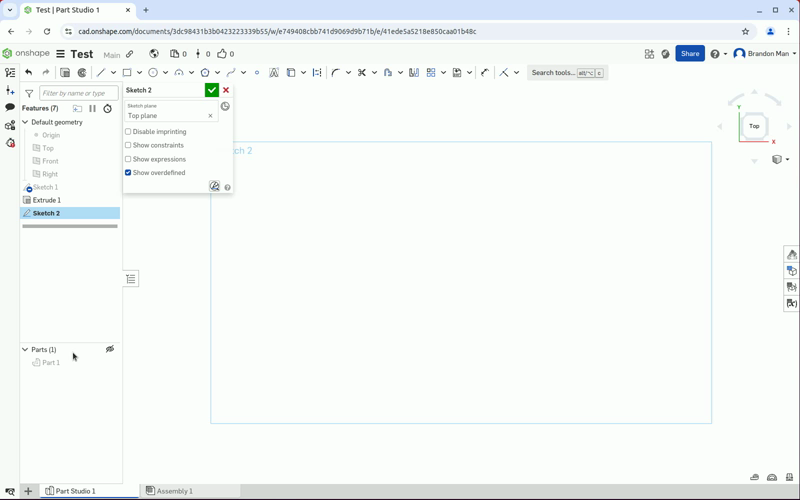
key(l)
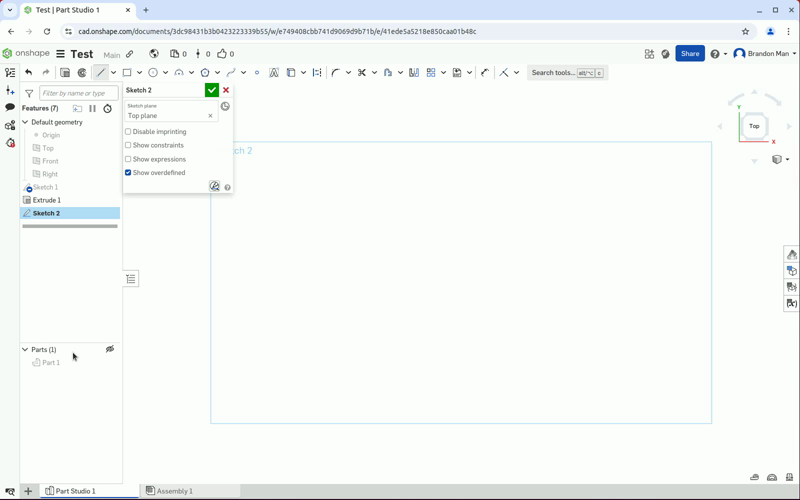
key_down(shift)
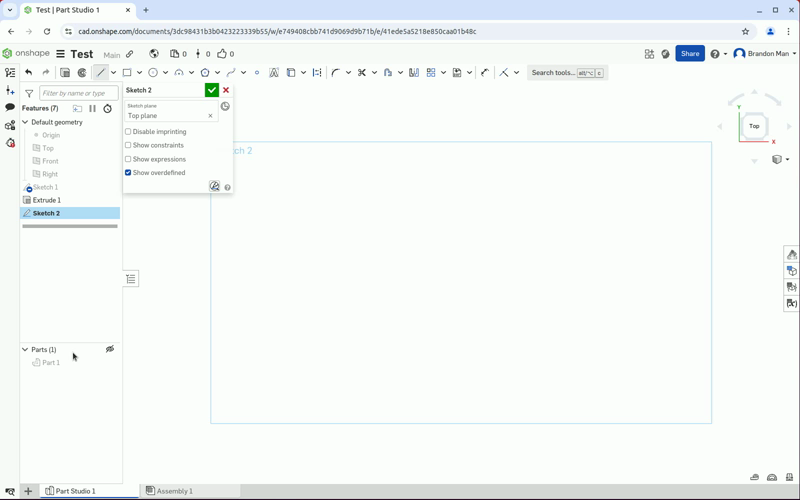
mouse_move(494, 282)
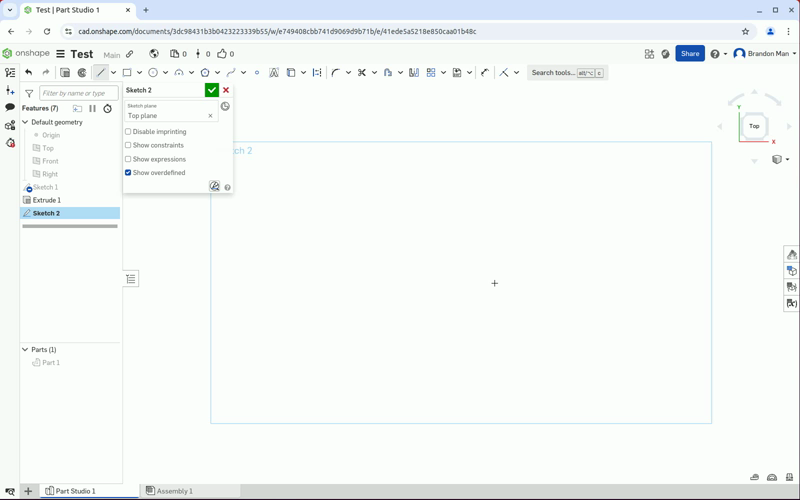
click(494, 282)
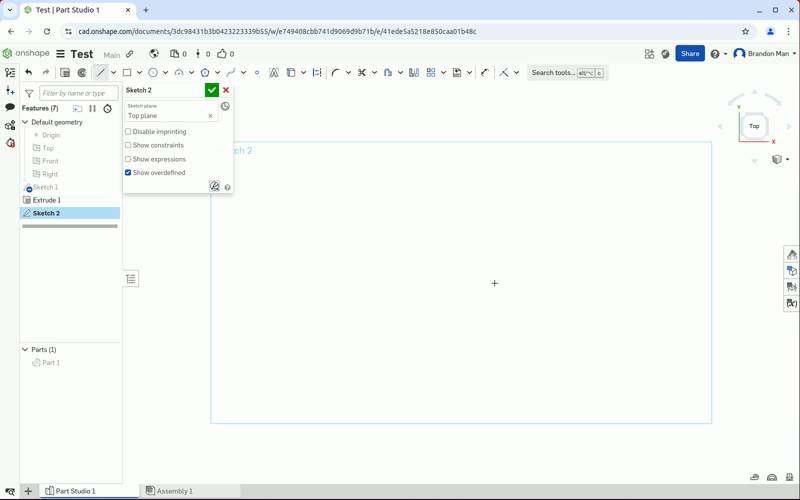
key_up(shift)
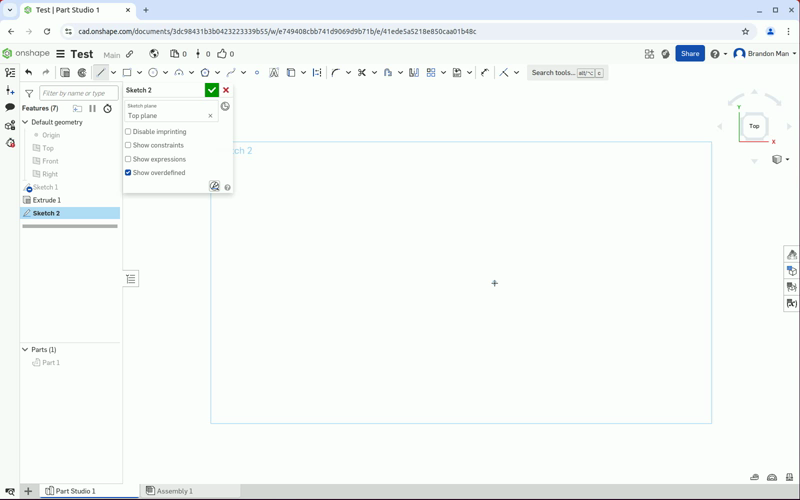
key_down(shift)
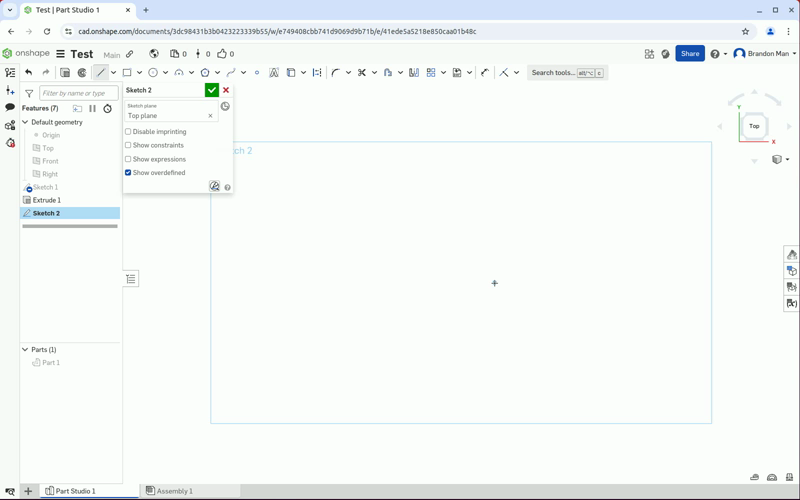
mouse_move(557, 282)
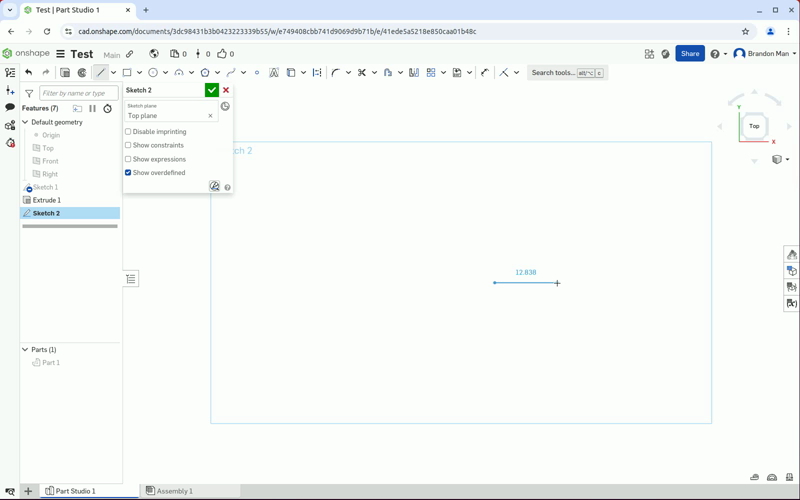
click(557, 282)
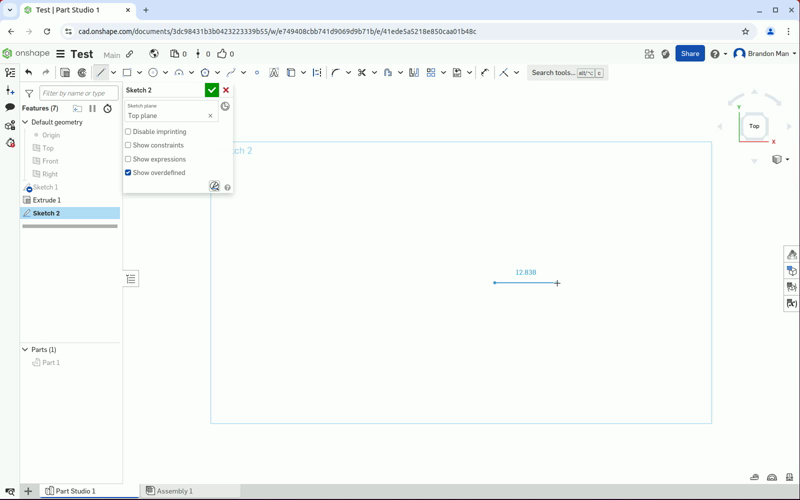
key_up(shift)
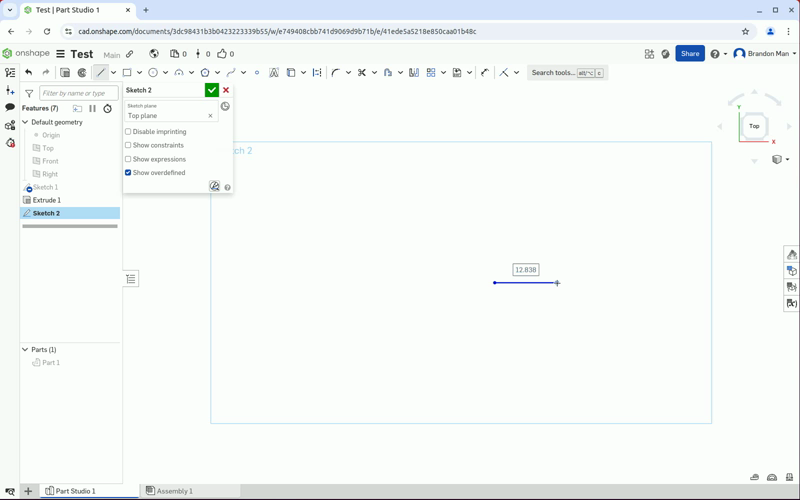
key_down(shift)
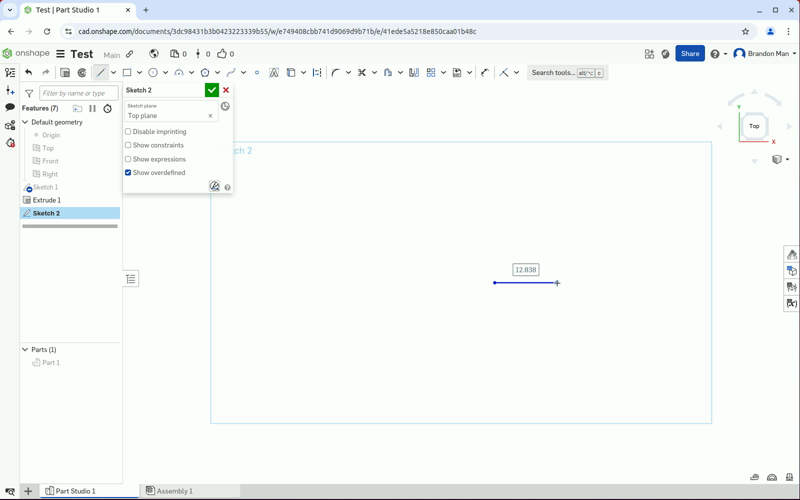
mouse_move(587, 282)
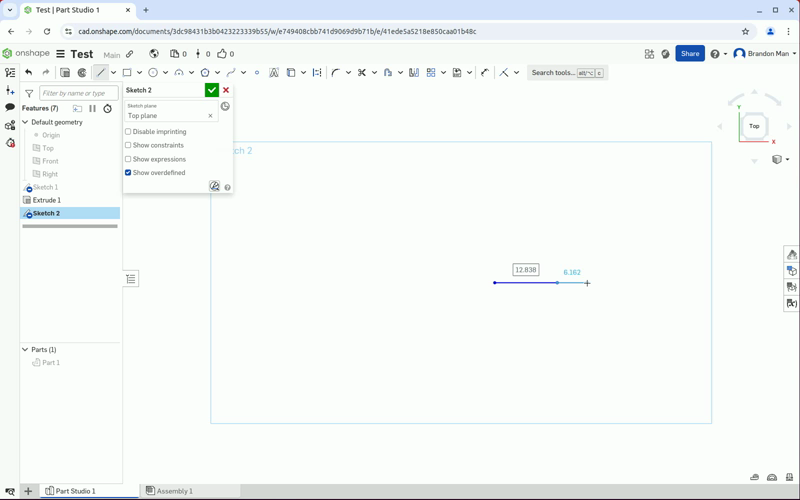
mouse_move(573, 266)
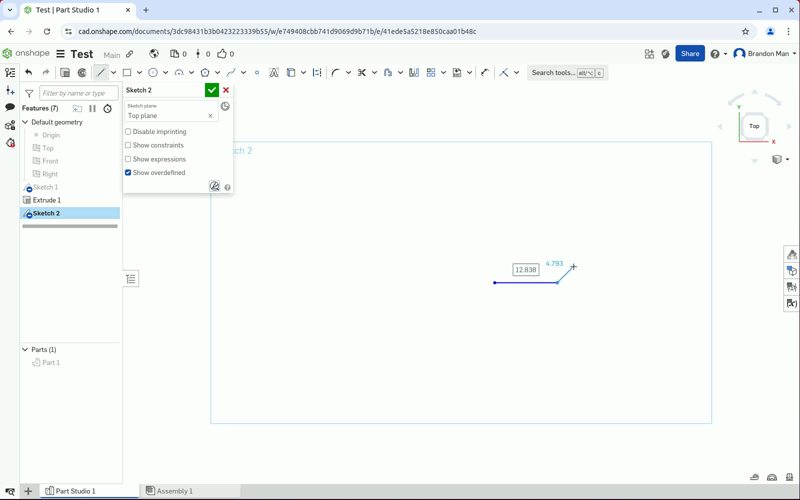
click(573, 266)
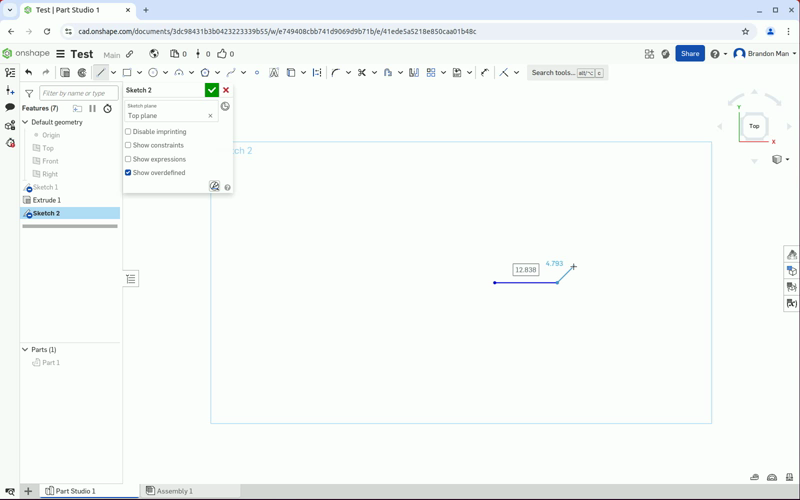
key_up(shift)
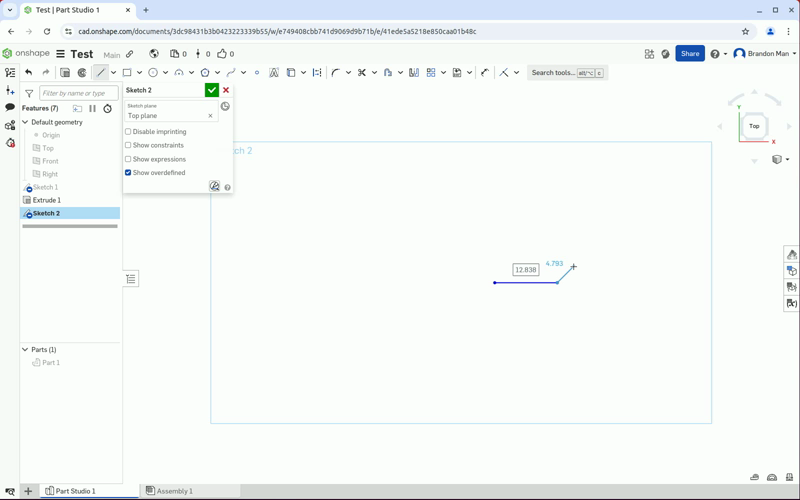
key_down(shift)
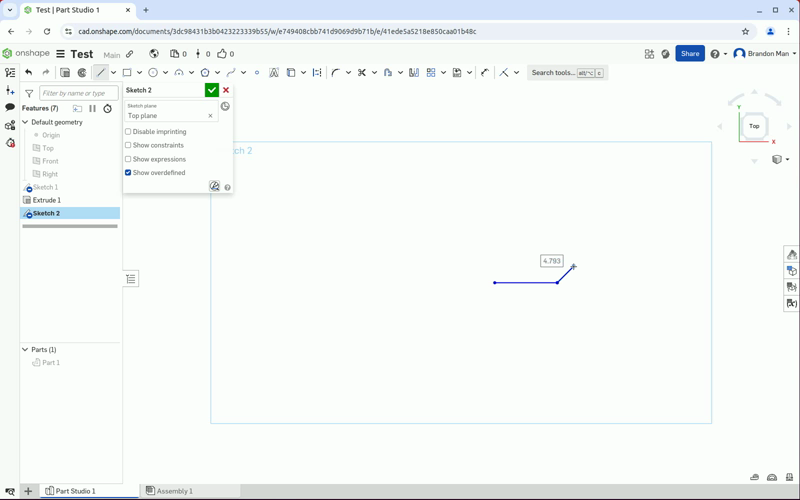
mouse_move(589, 266)
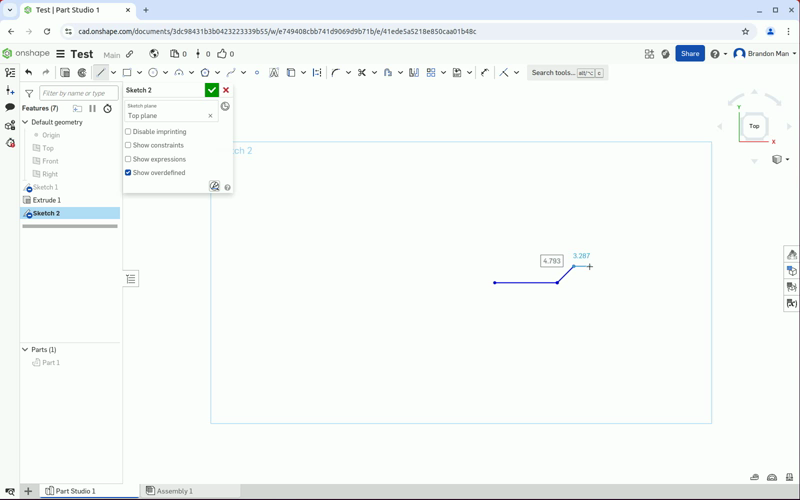
mouse_move(573, 243)
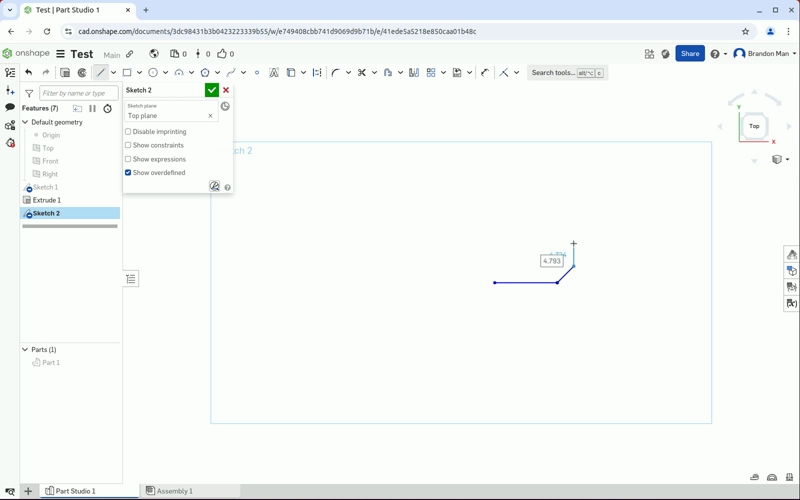
click(573, 243)
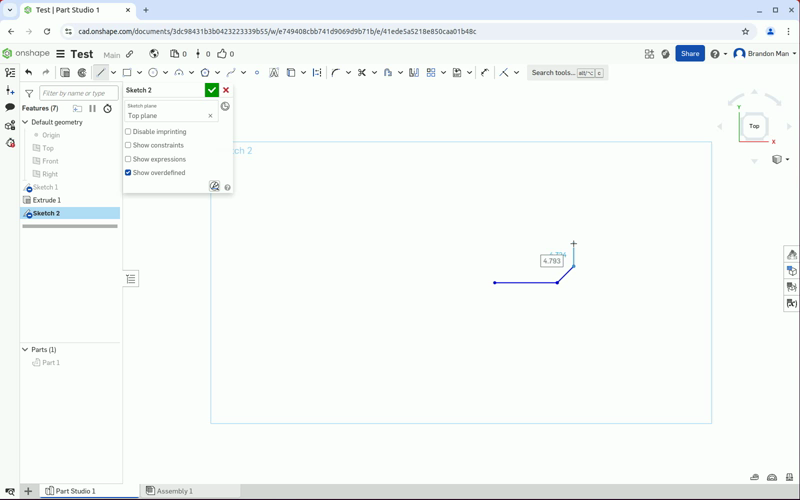
key_up(shift)
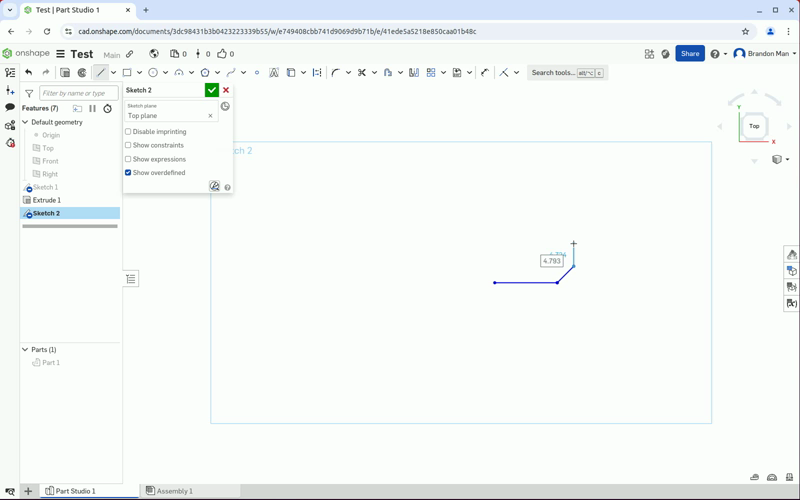
key_down(shift)
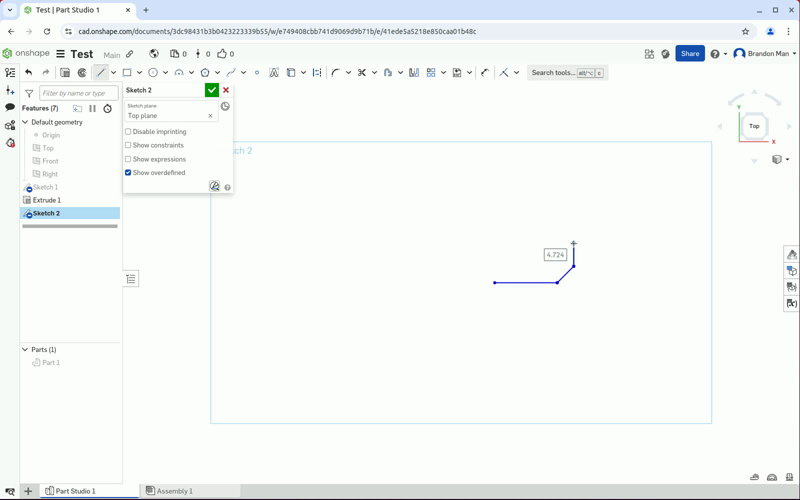
mouse_move(589, 243)
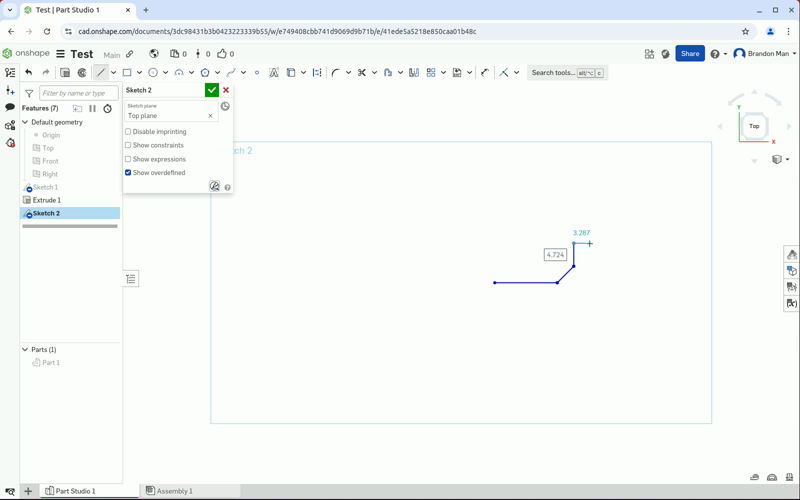
mouse_move(557, 226)
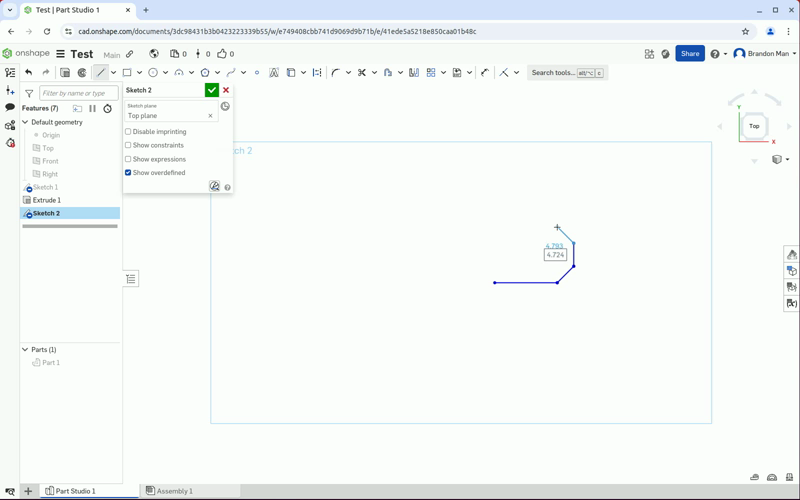
click(557, 226)
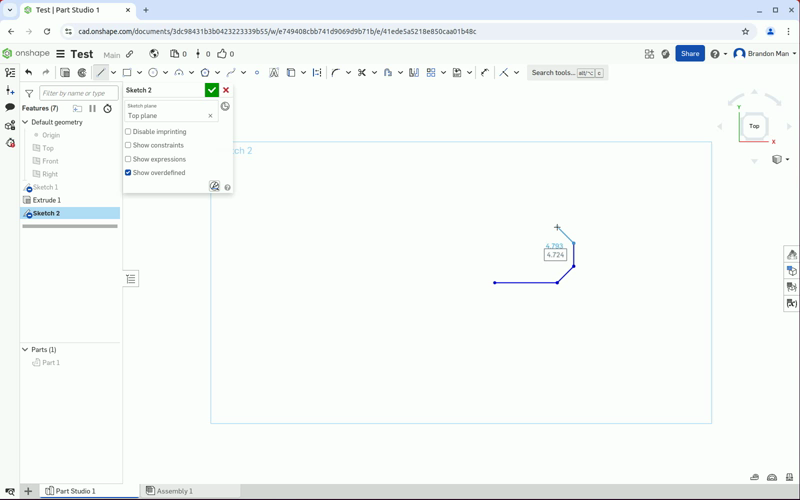
key_up(shift)
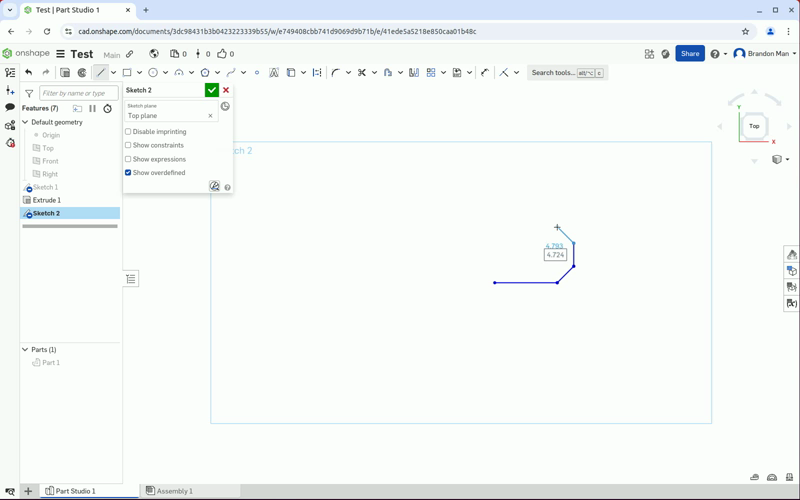
key_down(shift)
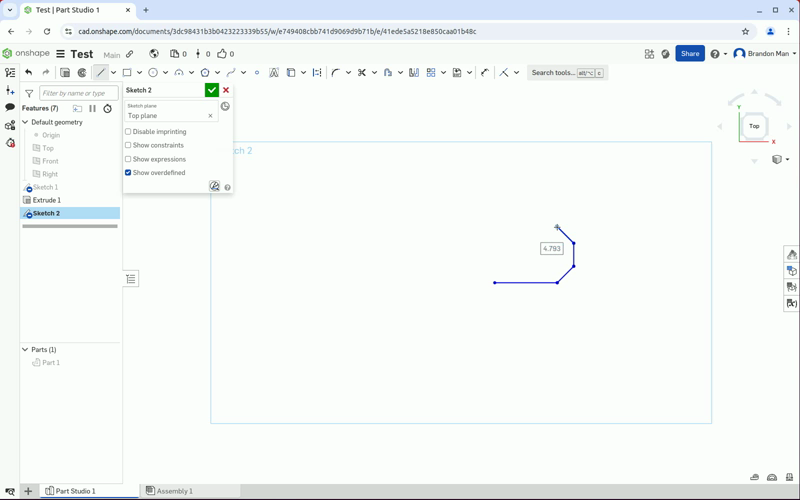
mouse_move(494, 226)
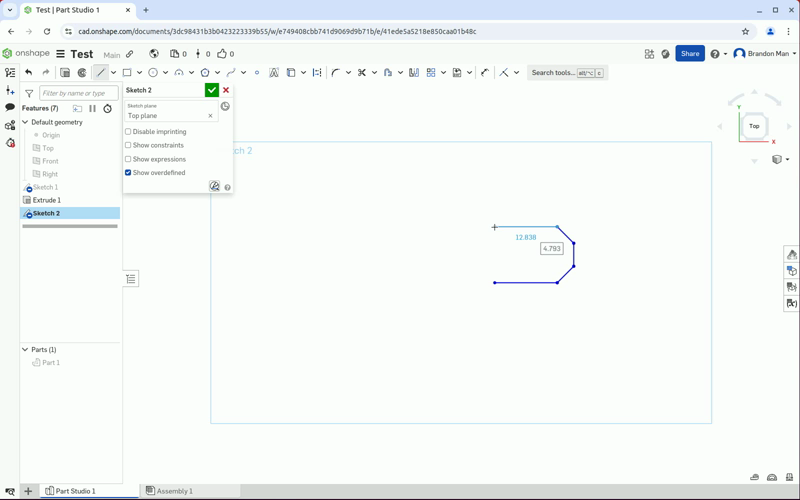
click(494, 226)
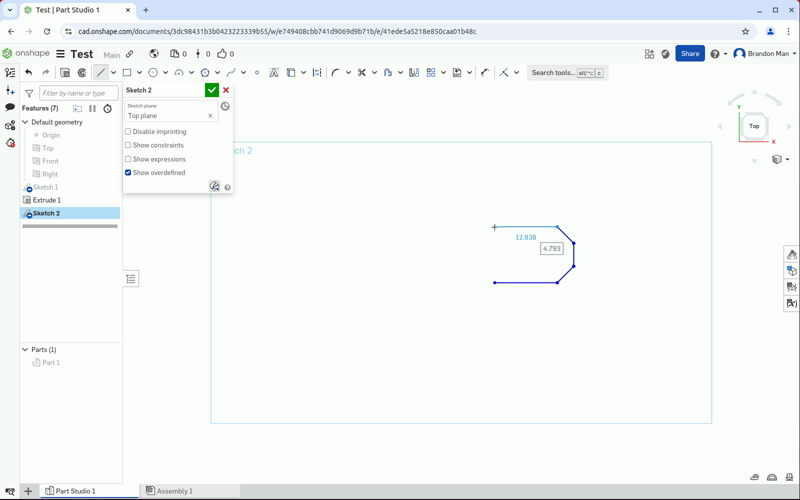
key_up(shift)
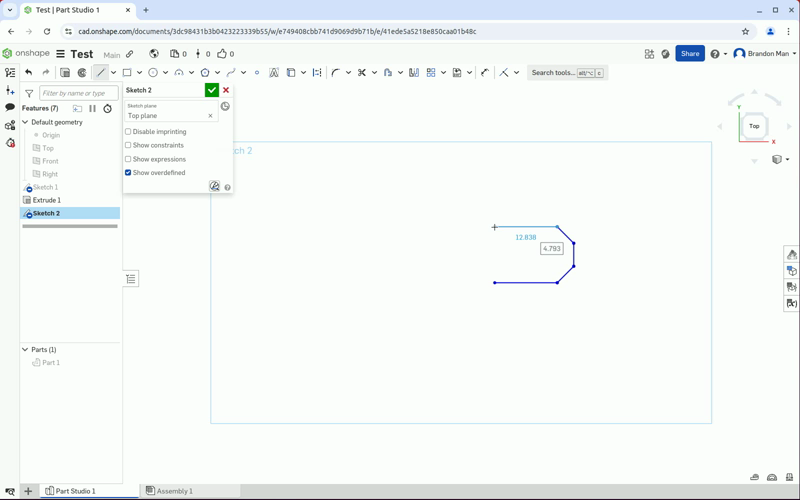
mouse_move(524, 226)
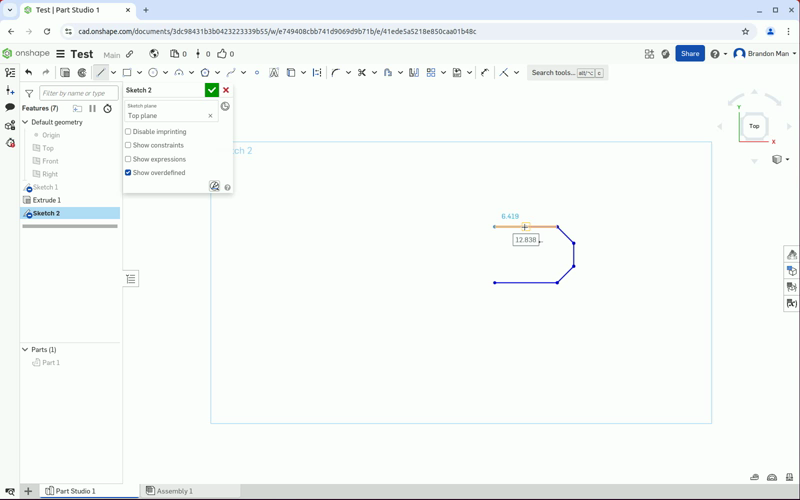
key_down(shift)
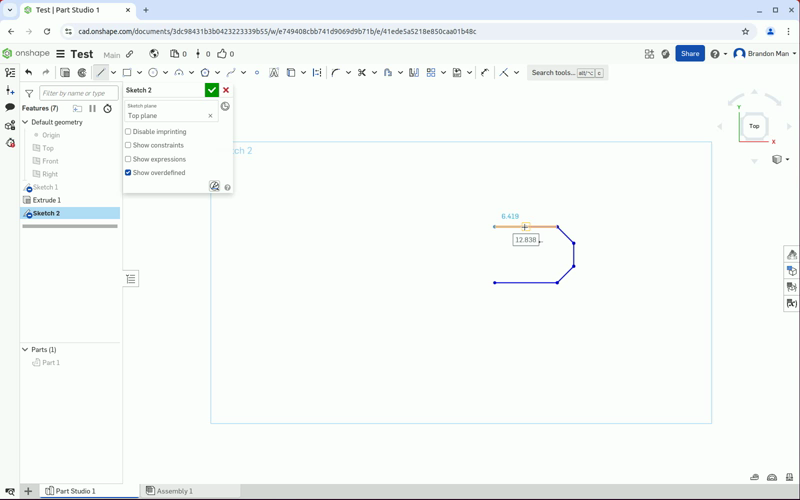
mouse_move(494, 282)
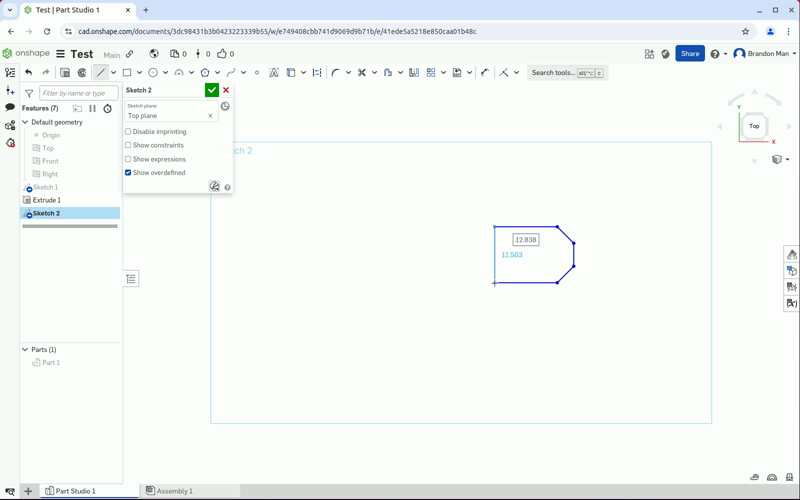
key_up(shift)
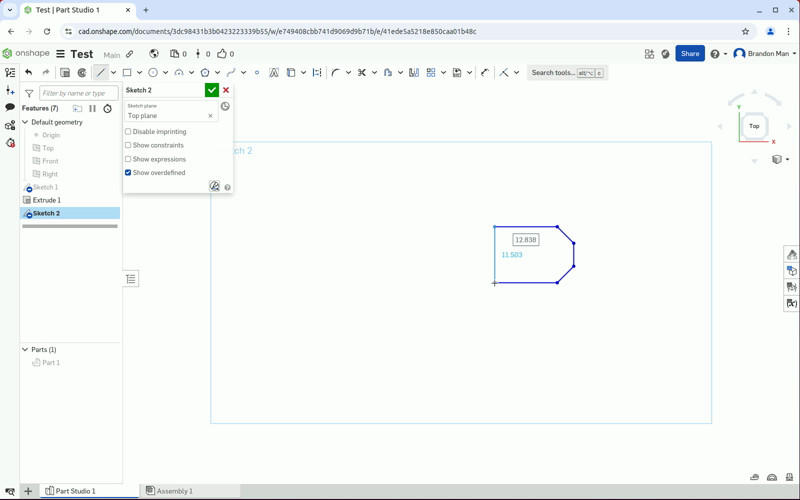
click(494, 282)
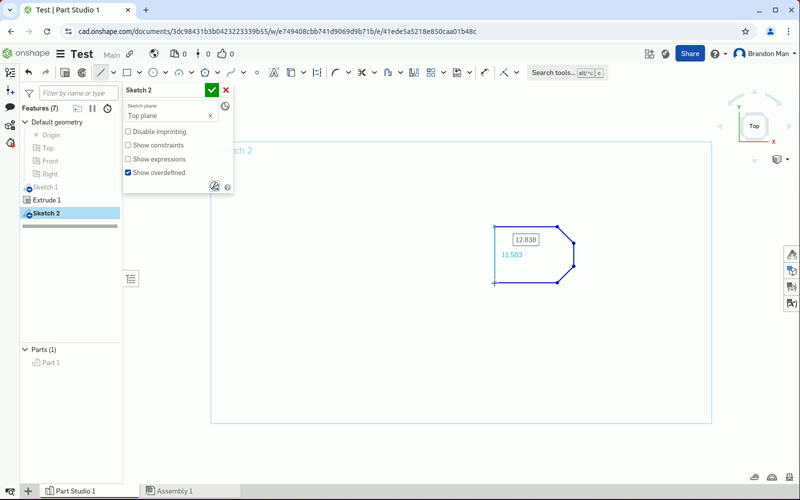
key(esc)
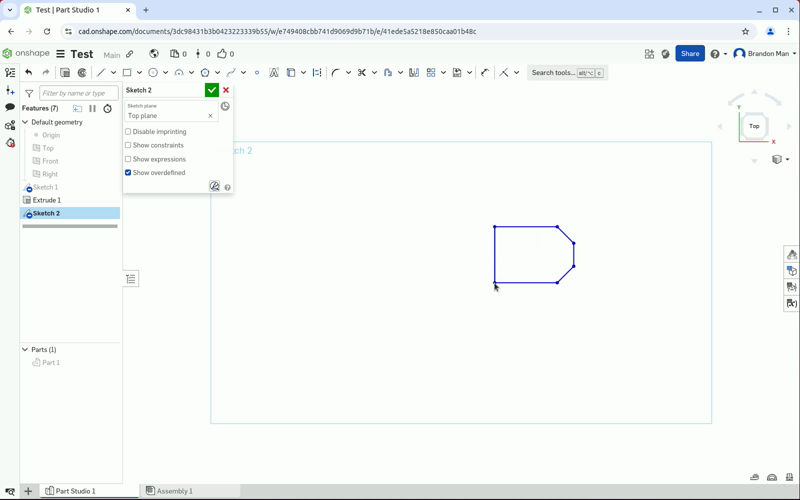
mouse_move(508, 261)
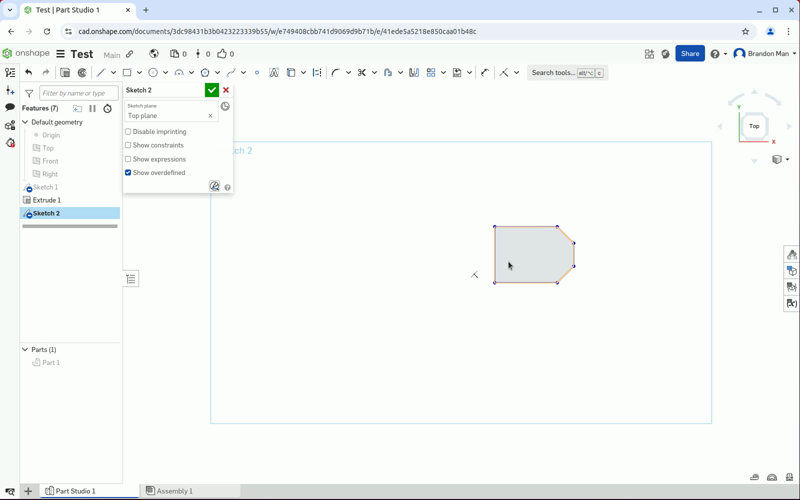
click(508, 261)
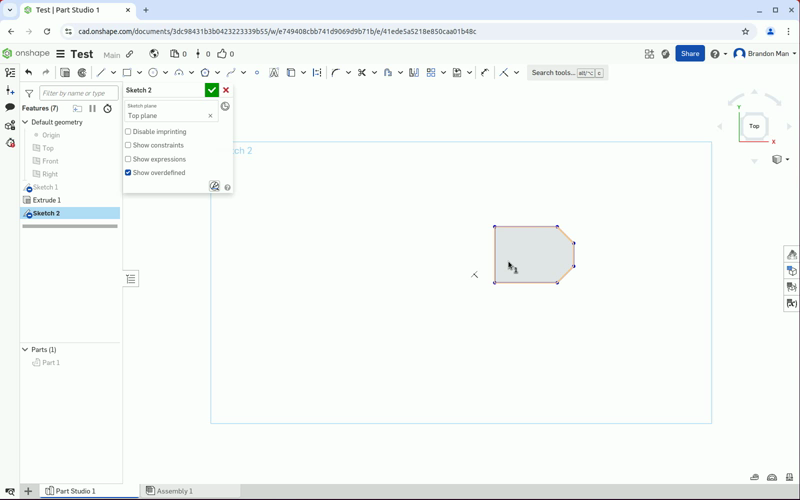
mouse_move(73, 352)
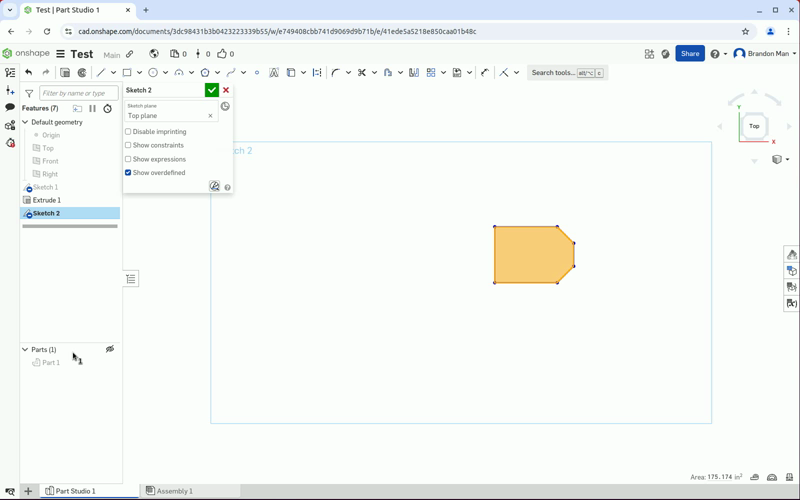
key(shift+y)
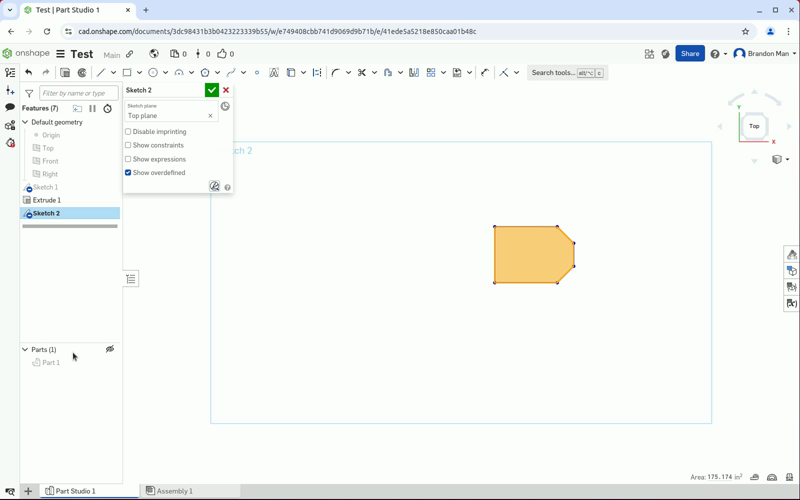
key(shift+e)
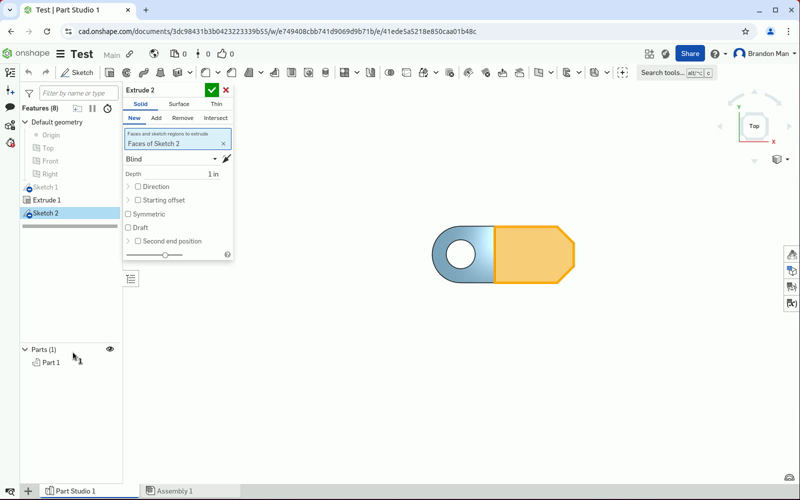
mouse_move(143, 106)
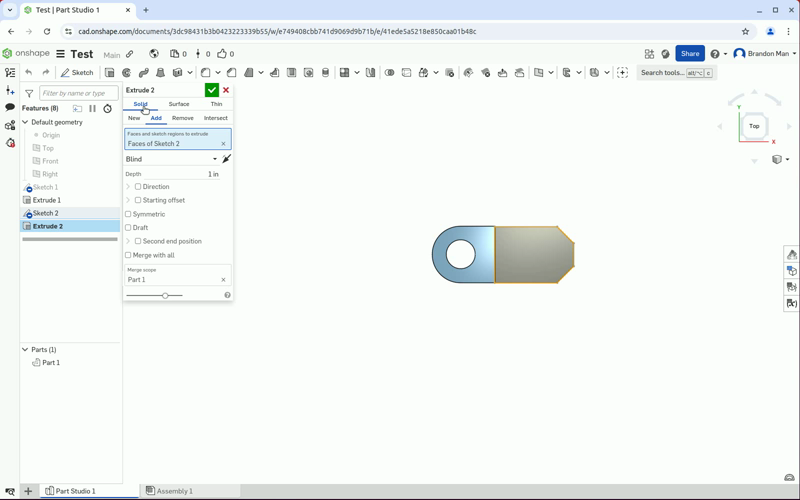
click(143, 106)
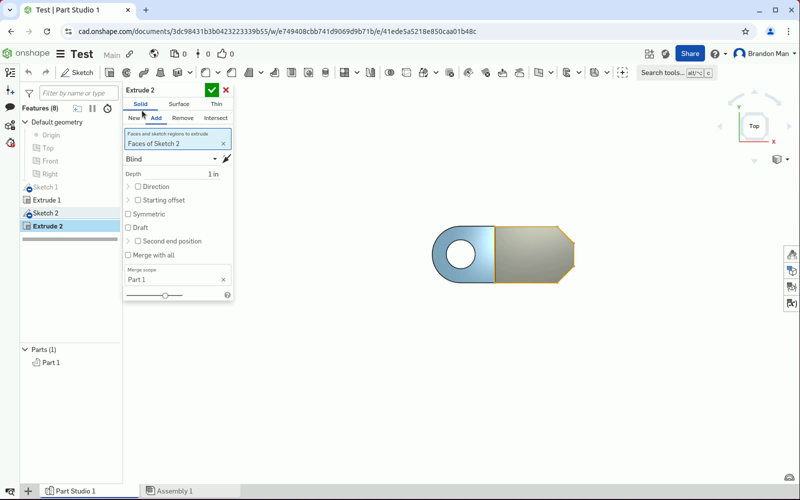
mouse_move(137, 120)
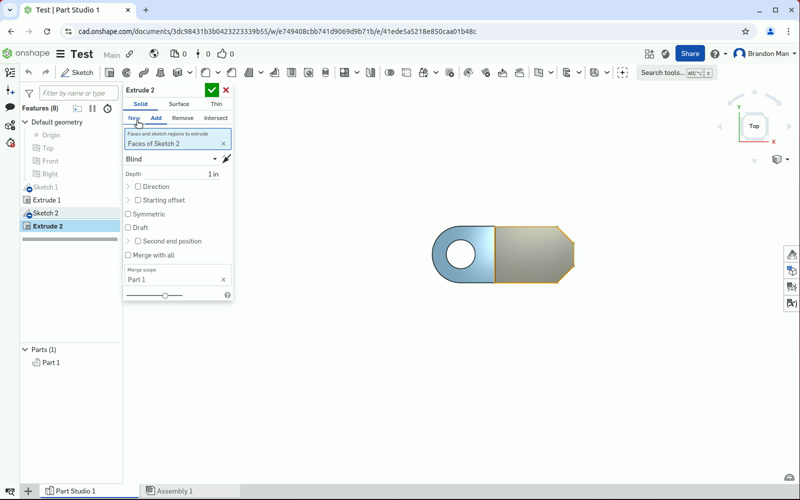
click(137, 120)
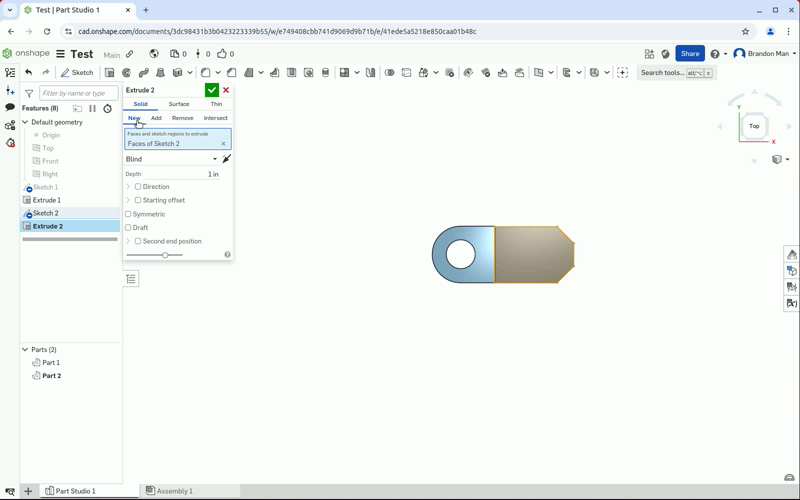
key(tab, 4)
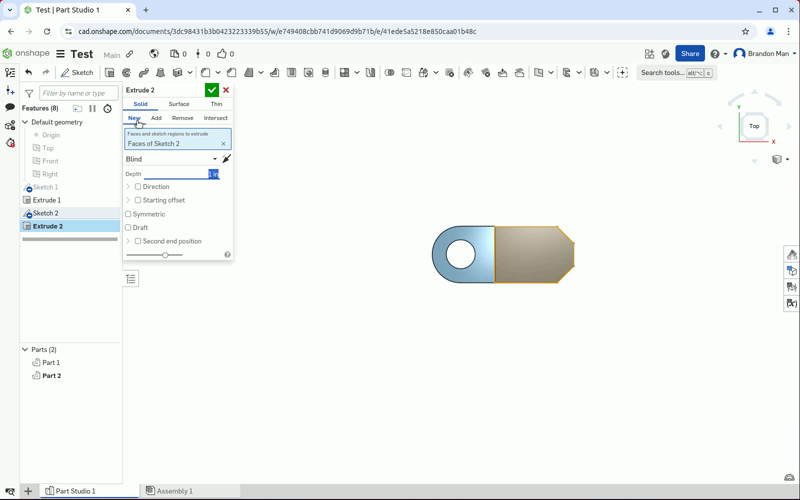
text(3.37)
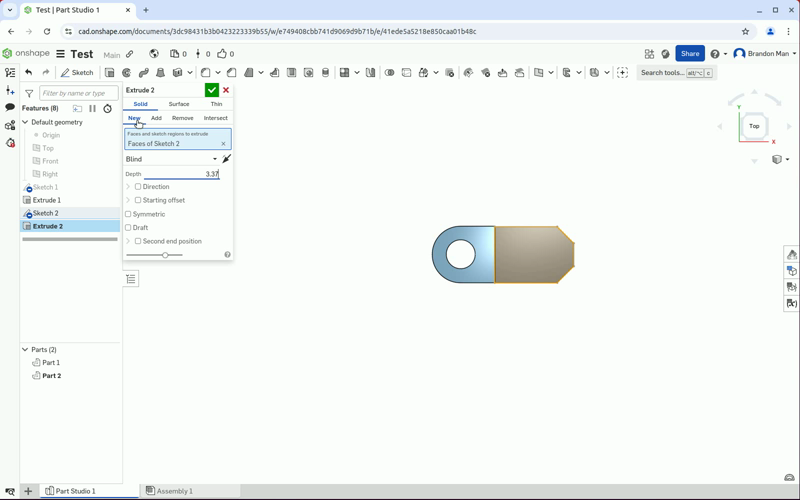
key(enter)
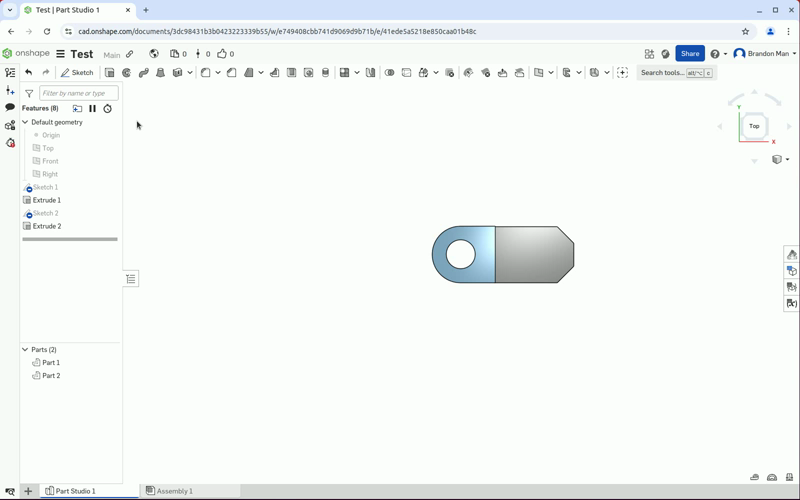
key(shift+h)
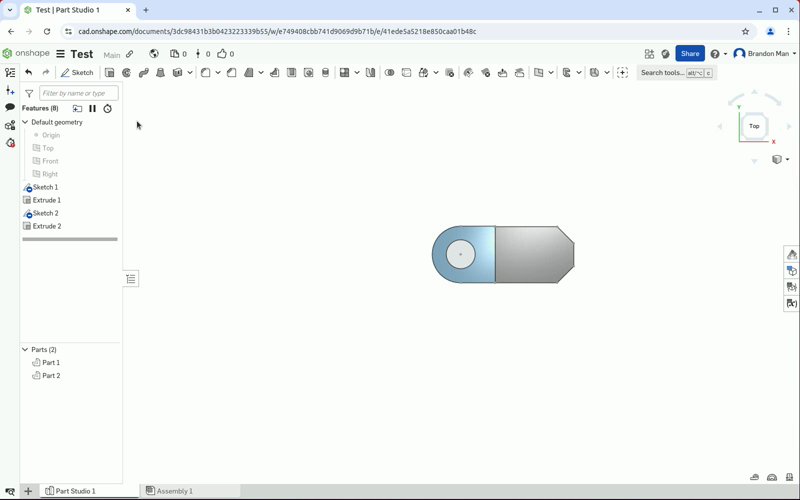
key(shift+h)
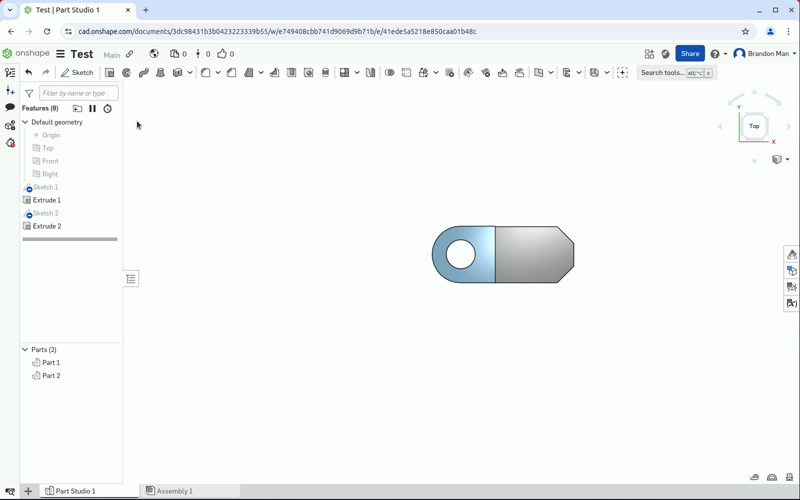
mouse_move(73, 189)
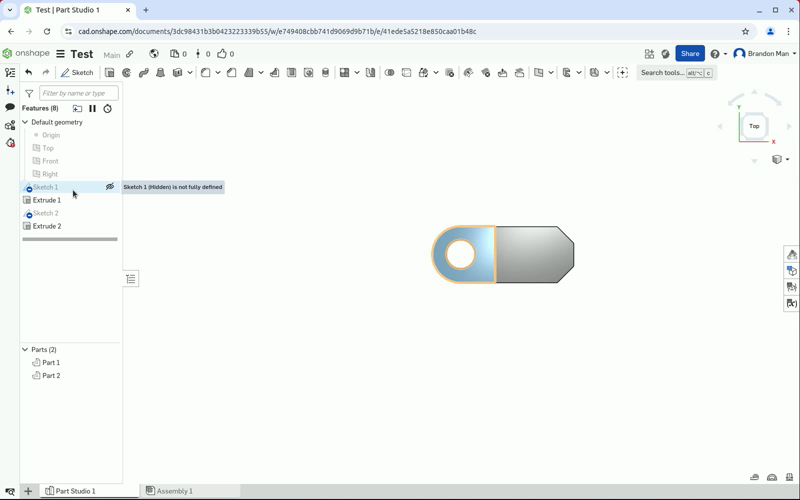
click(73, 189)
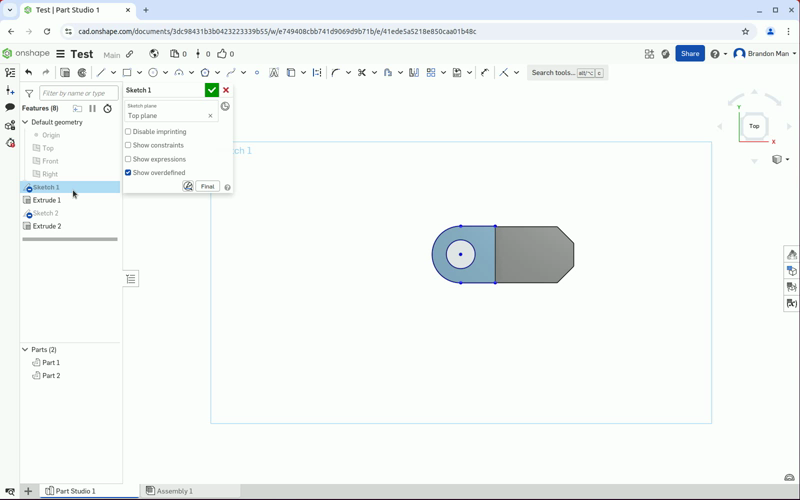
mouse_move(229, 92)
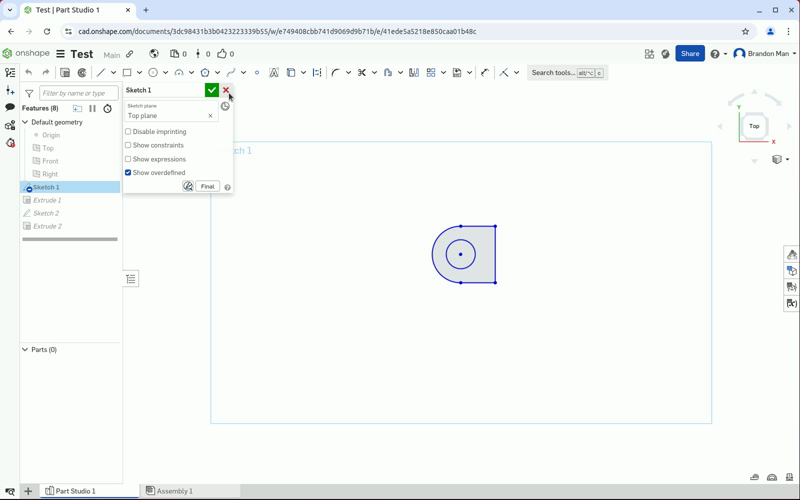
click(229, 92)
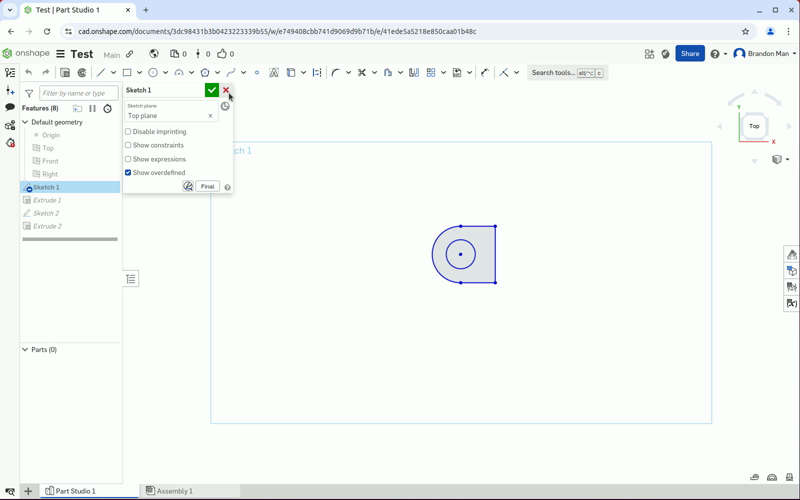
key(shift+s)
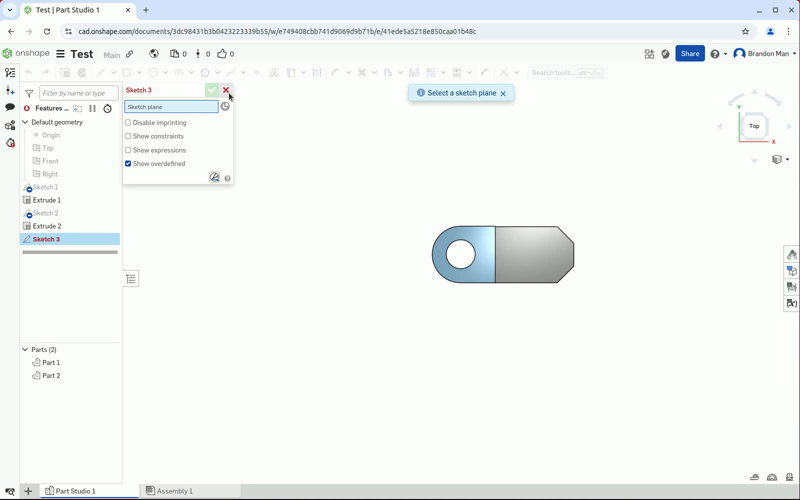
mouse_move(73, 150)
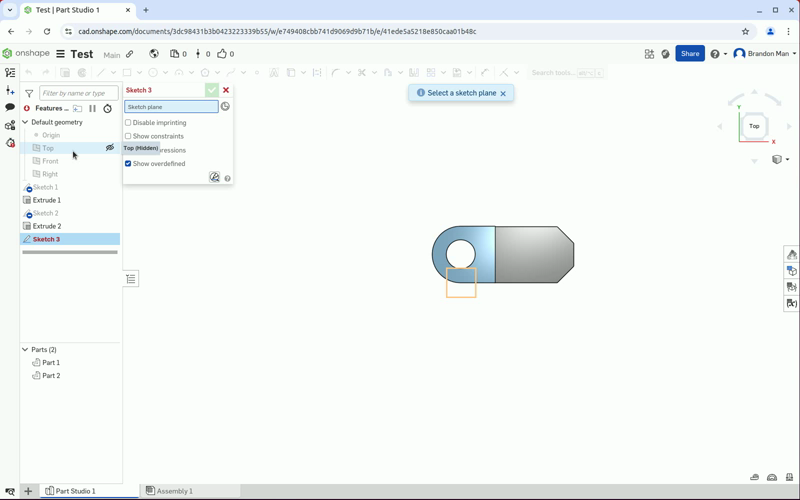
click(73, 150)
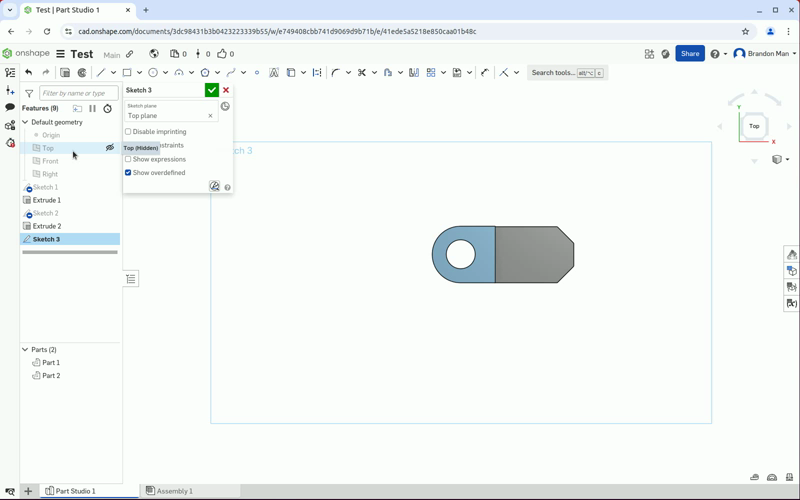
mouse_move(73, 352)
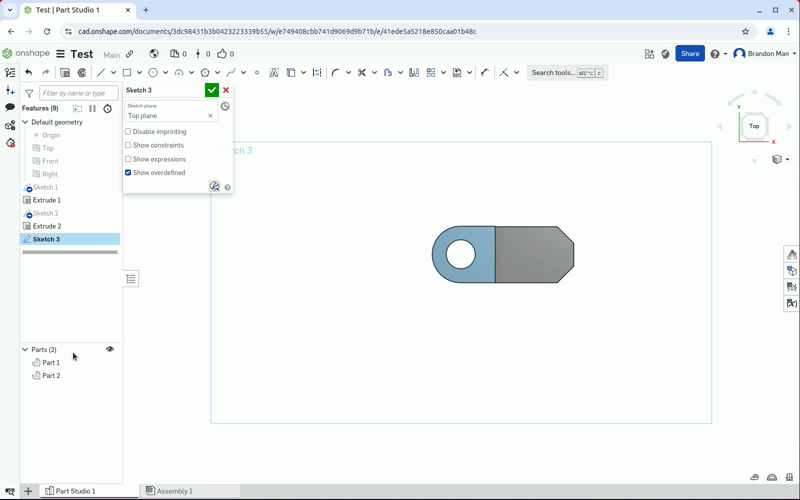
key(y)
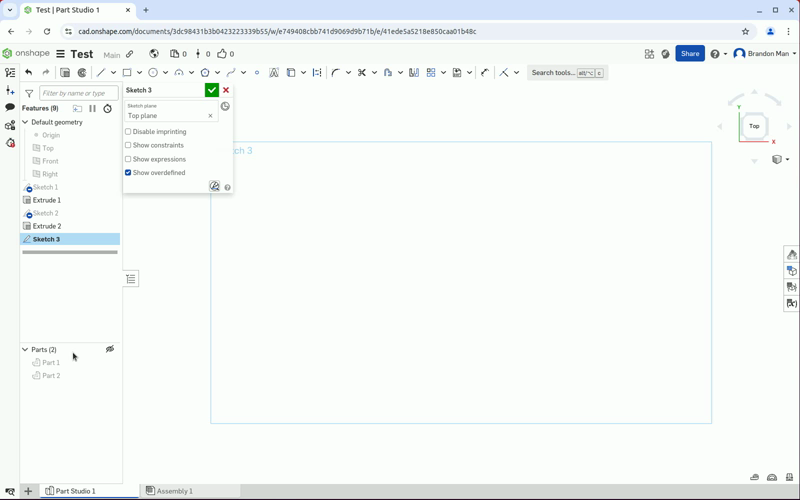
key(l)
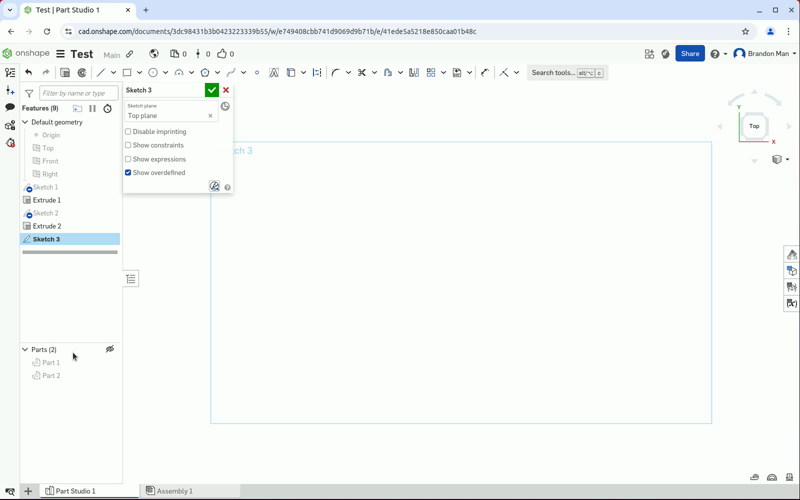
key_down(shift)
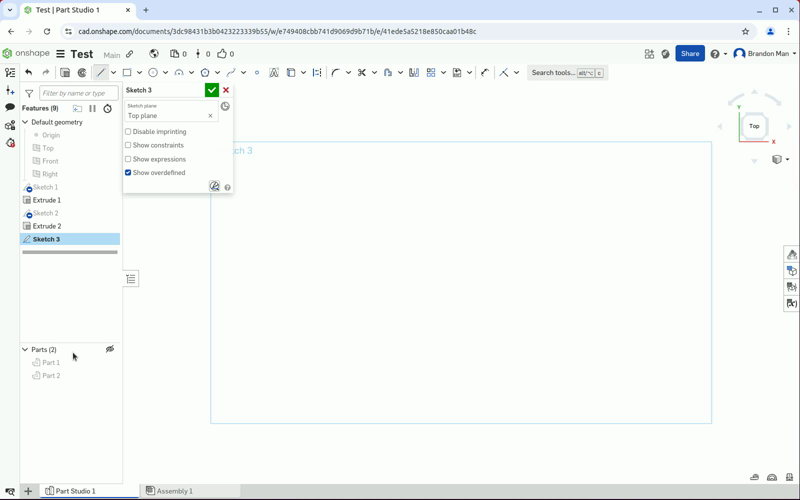
mouse_move(460, 282)
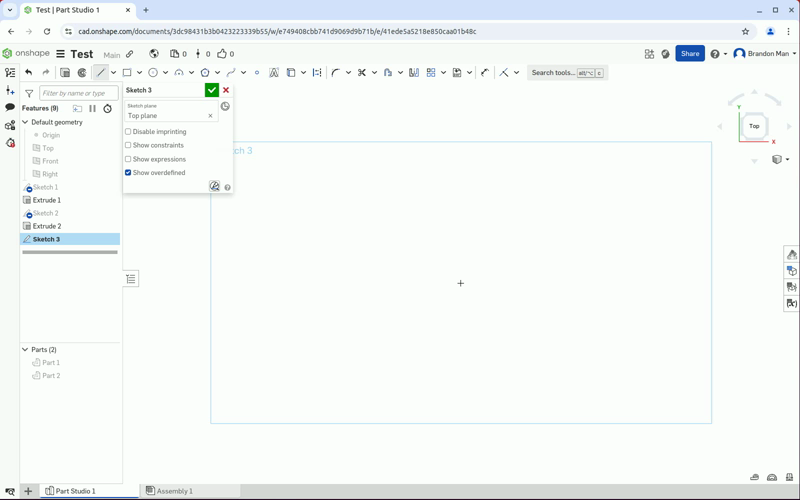
click(460, 282)
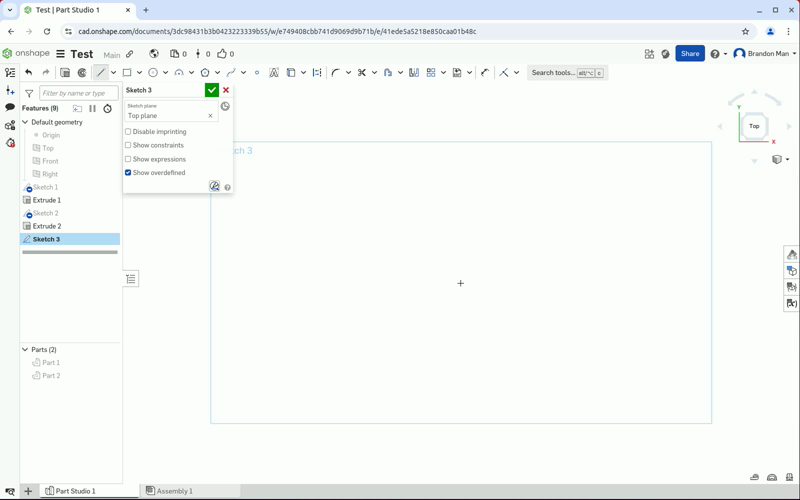
key_up(shift)
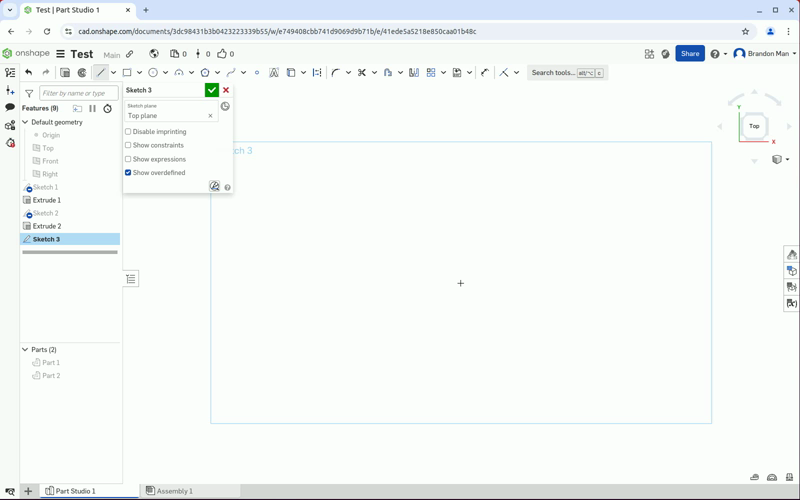
key_down(shift)
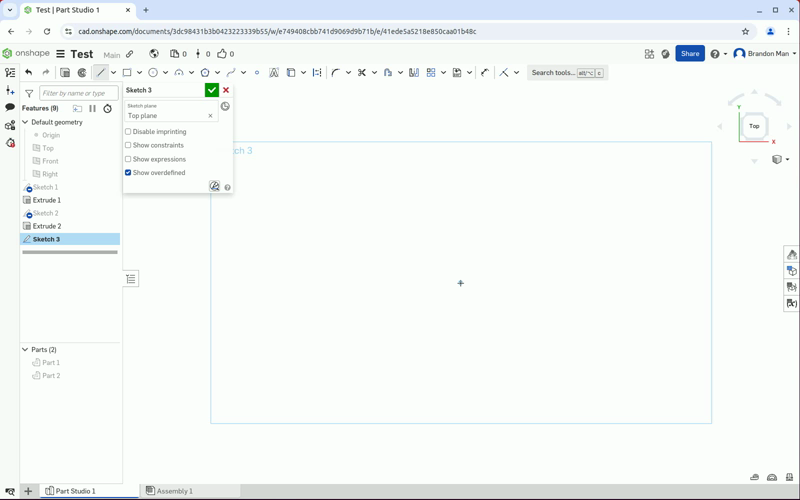
mouse_move(490, 282)
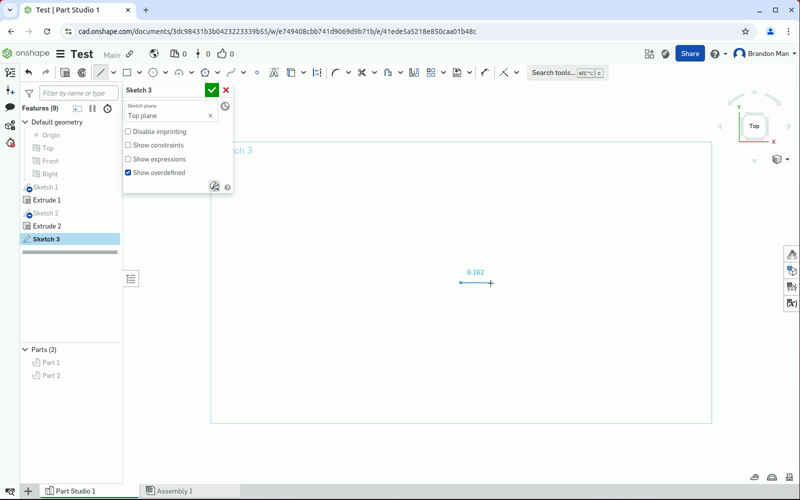
mouse_move(495, 282)
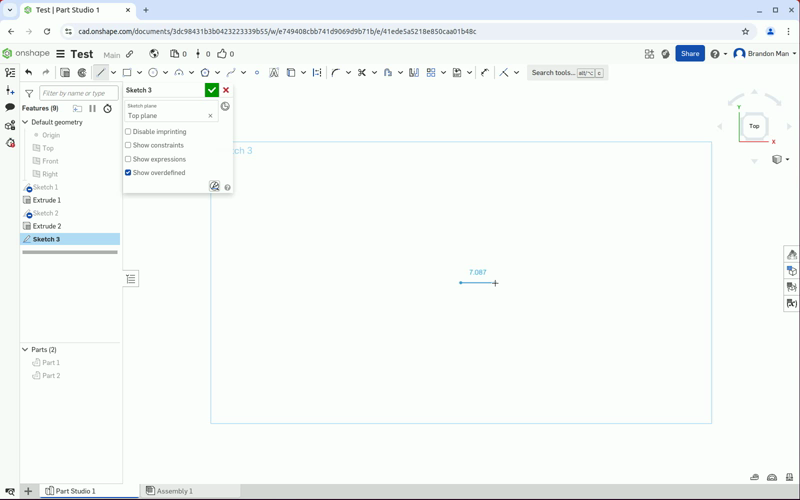
click(495, 282)
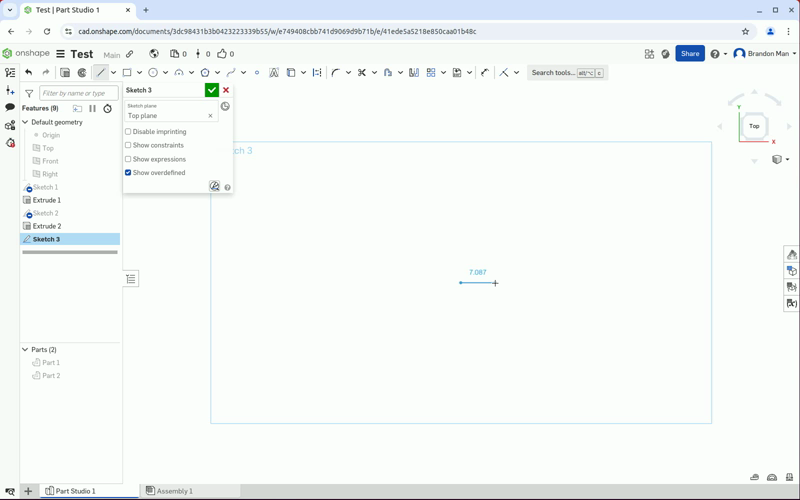
key_up(shift)
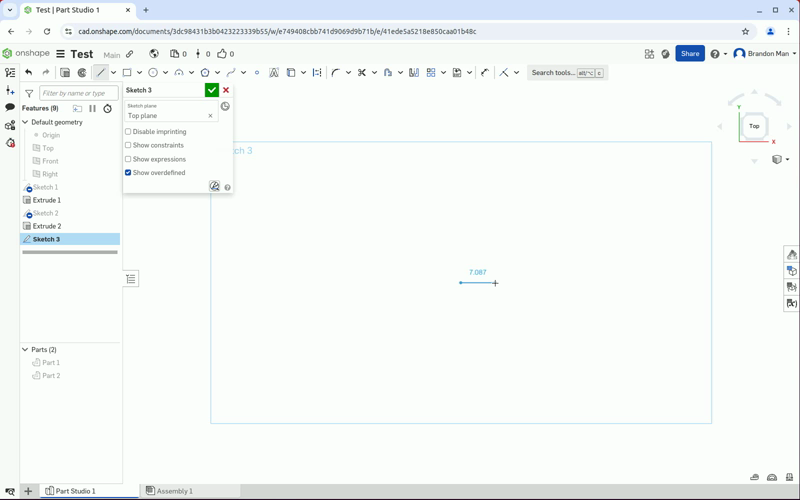
key_down(shift)
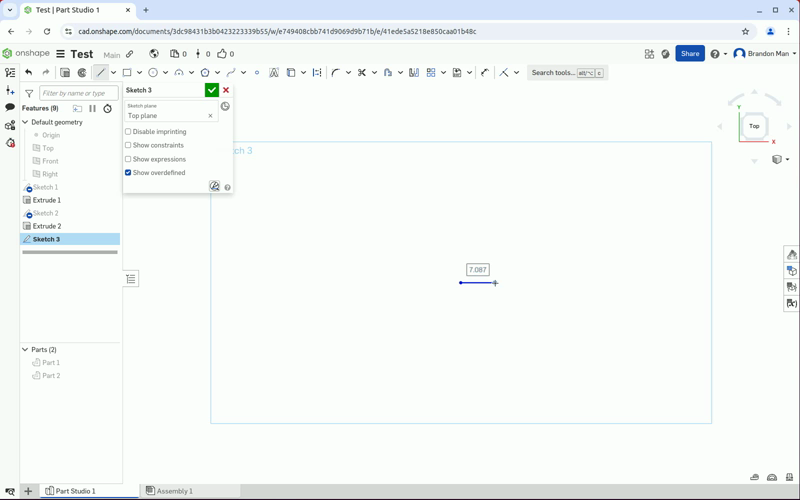
mouse_move(525, 282)
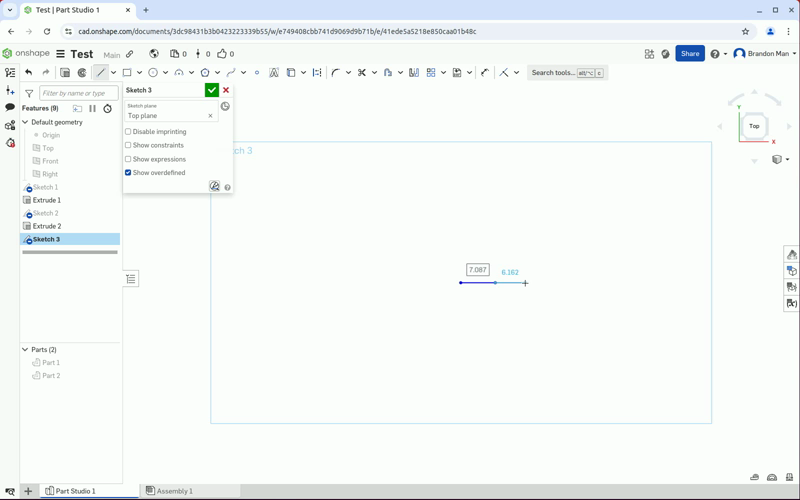
mouse_move(495, 226)
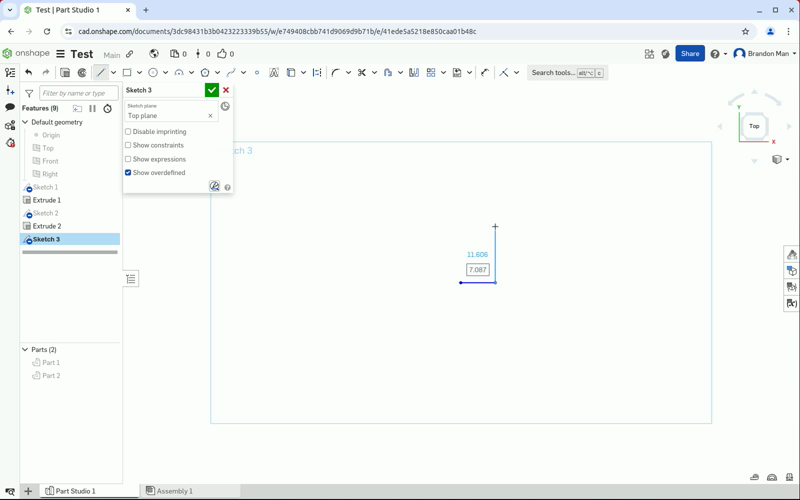
click(495, 226)
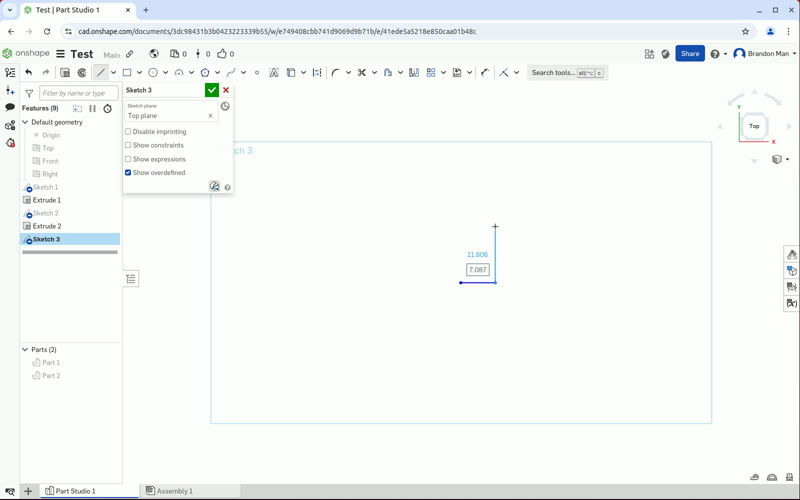
key_up(shift)
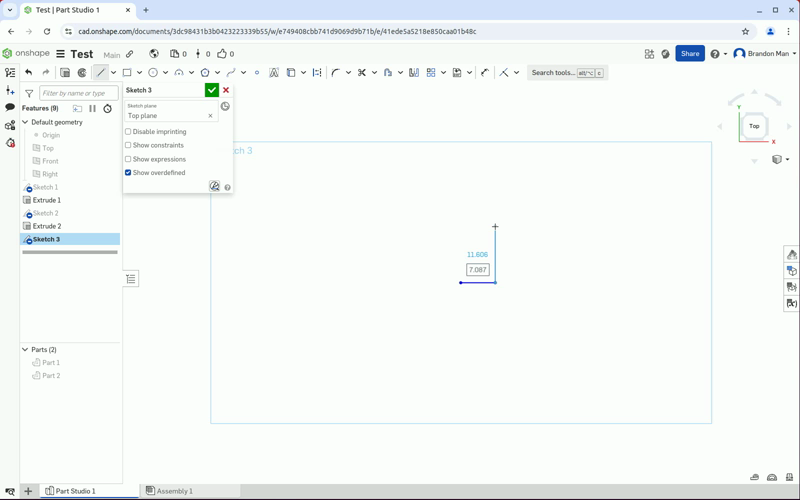
key_down(shift)
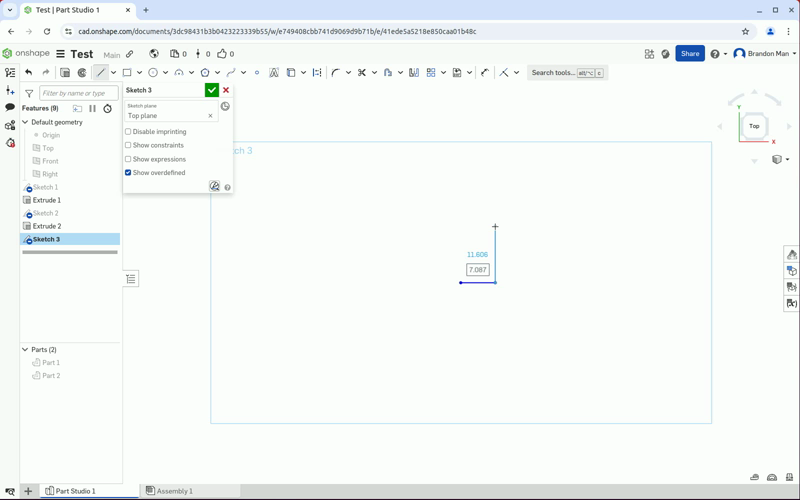
mouse_move(525, 226)
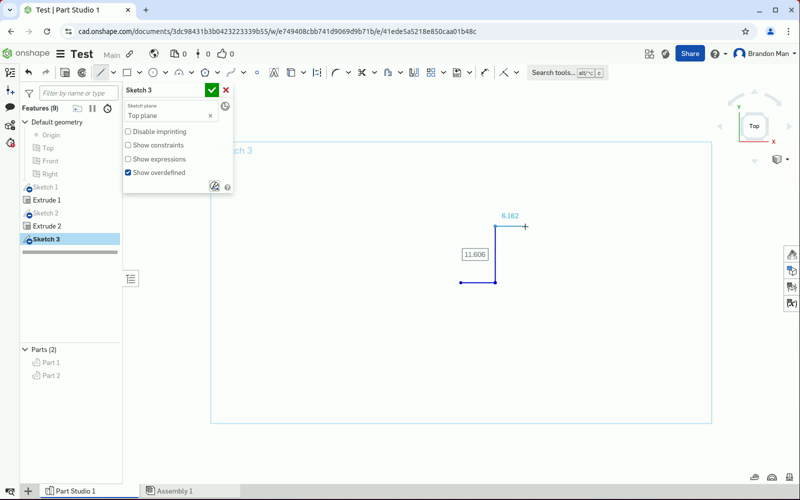
mouse_move(460, 226)
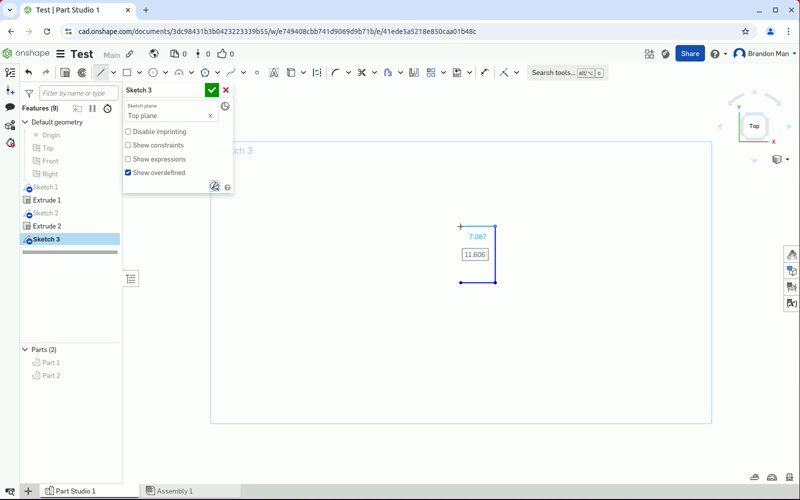
click(460, 226)
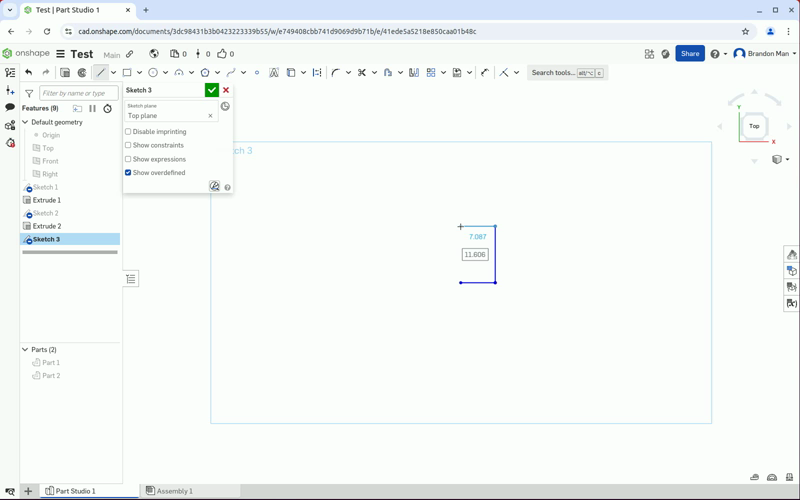
key_up(shift)
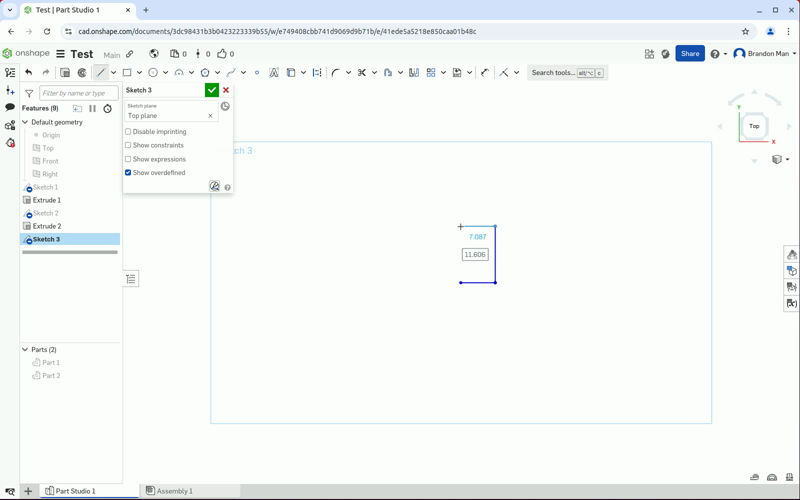
key(esc)
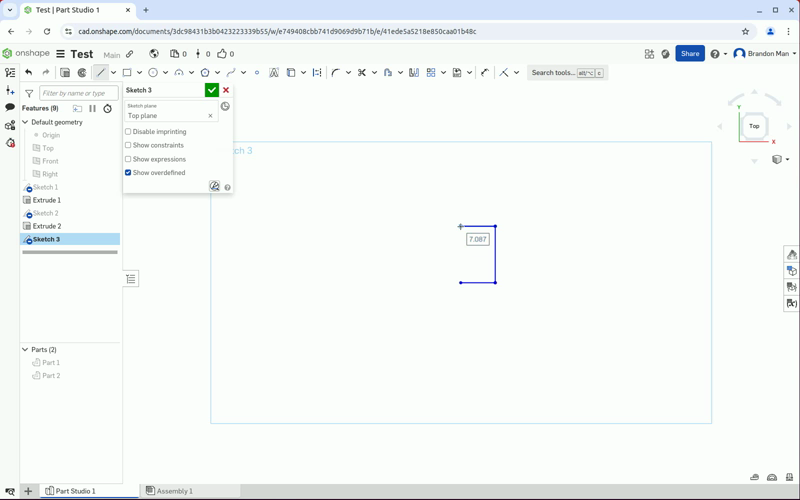
key(a)
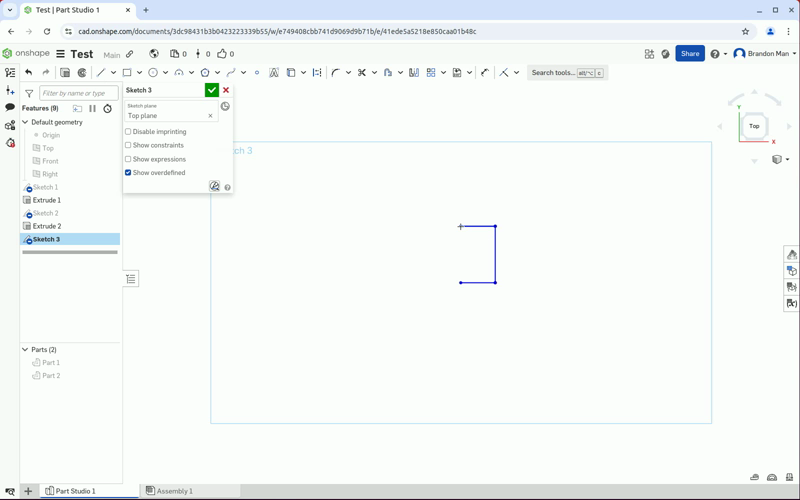
mouse_move(460, 226)
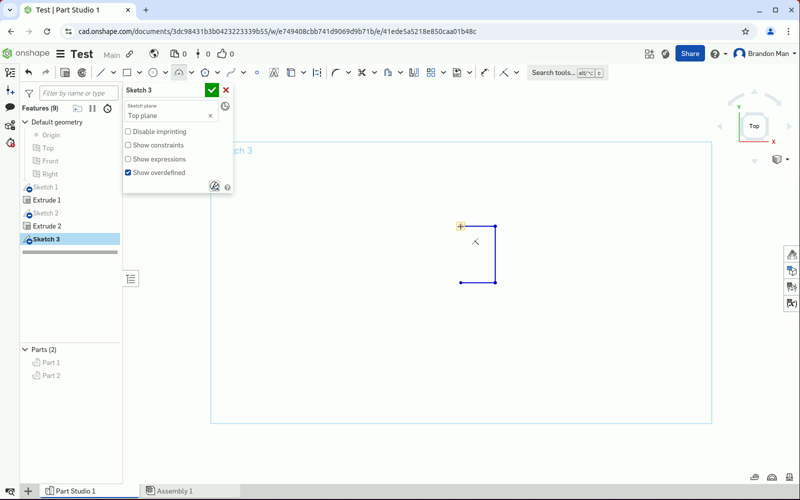
click(460, 226)
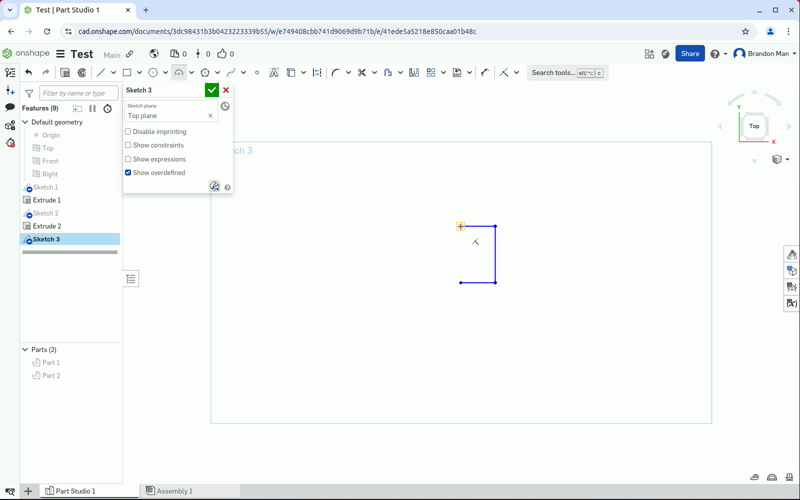
mouse_move(460, 282)
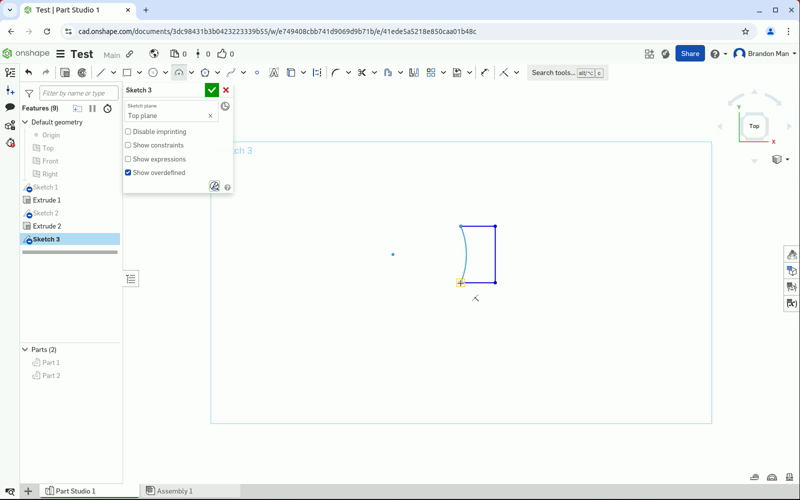
click(460, 282)
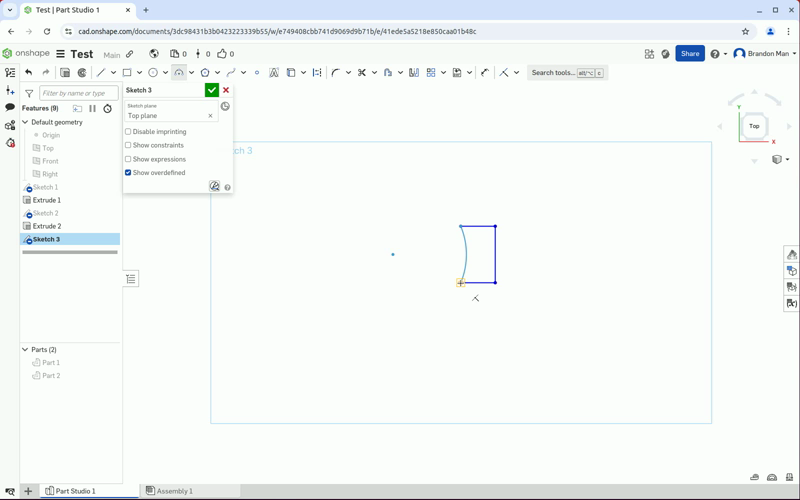
key_down(shift)
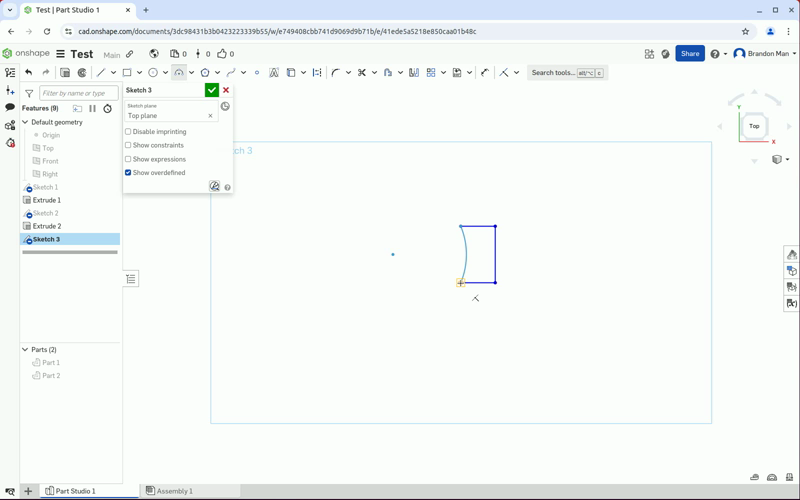
mouse_move(432, 254)
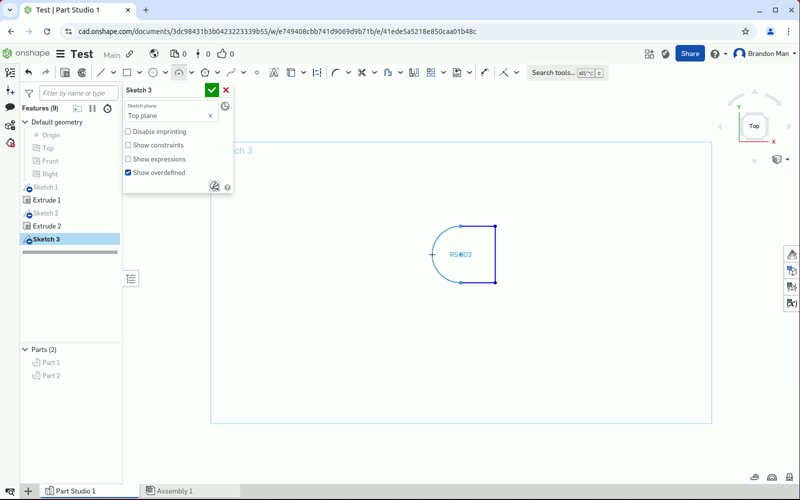
click(432, 254)
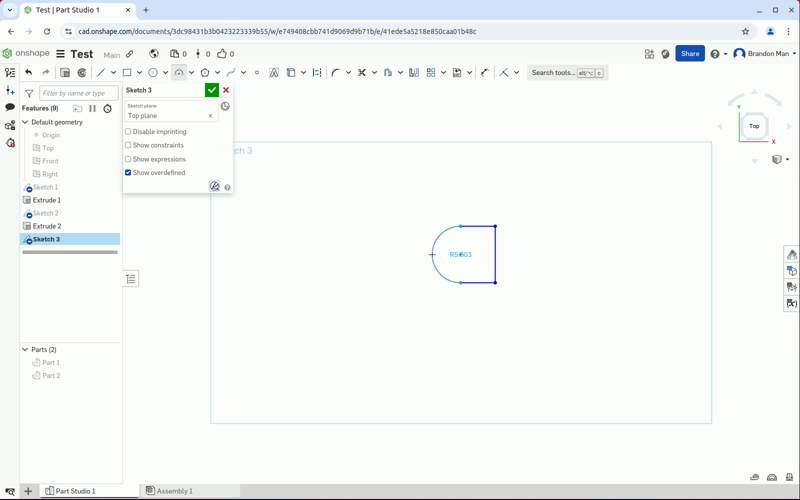
key_up(shift)
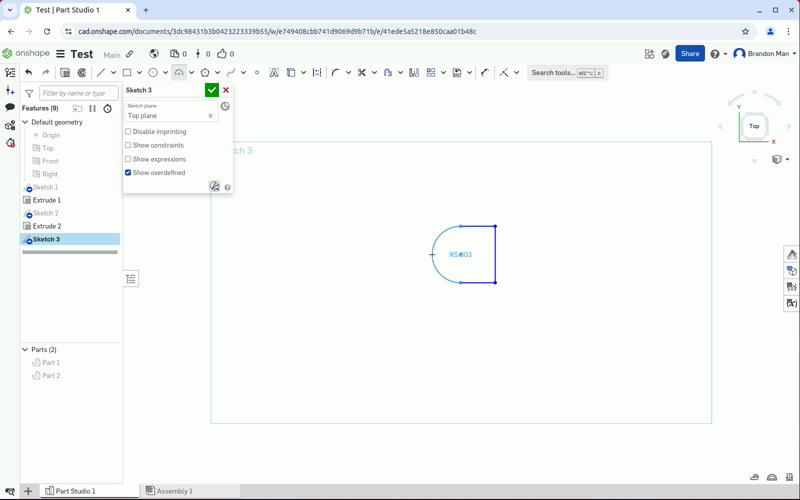
key(esc)
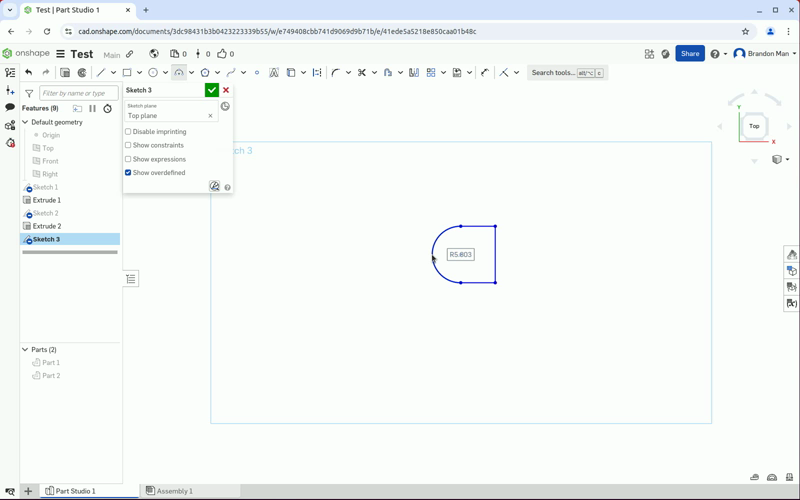
key(c)
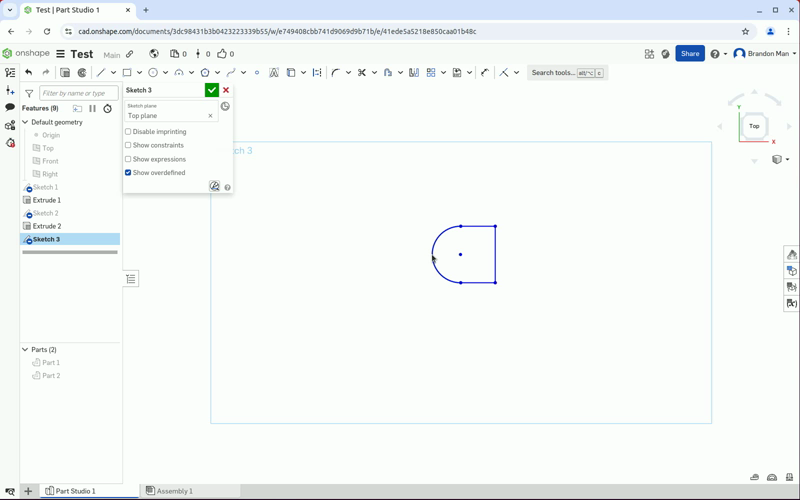
key_down(shift)
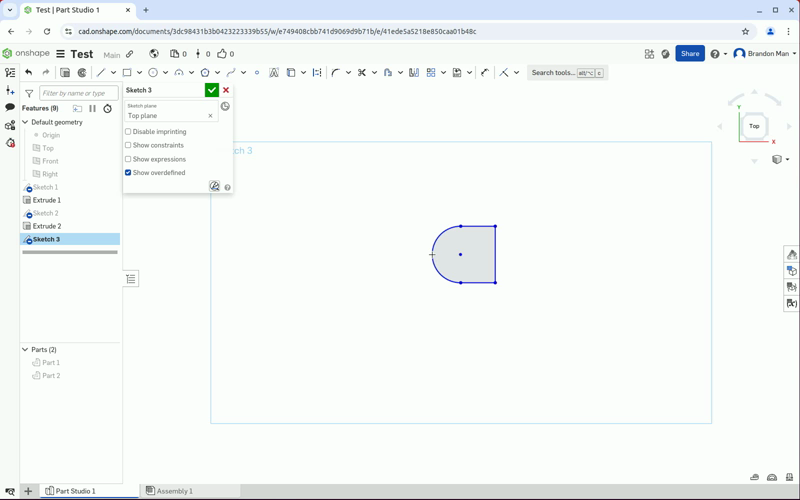
mouse_move(460, 254)
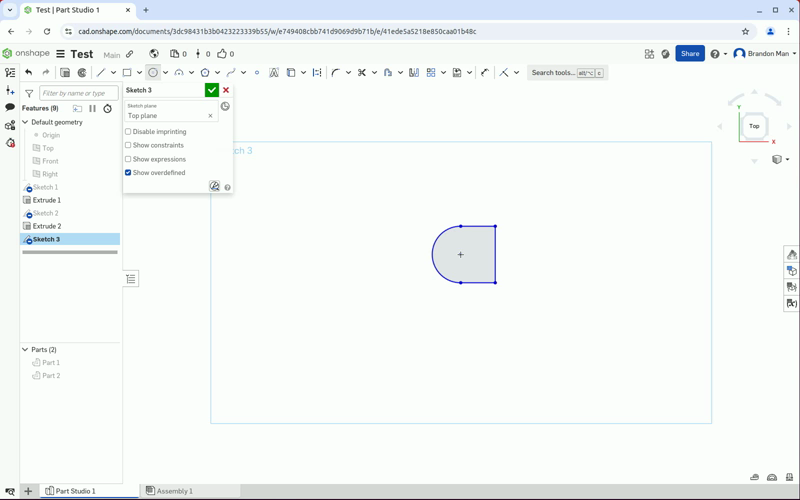
click(460, 254)
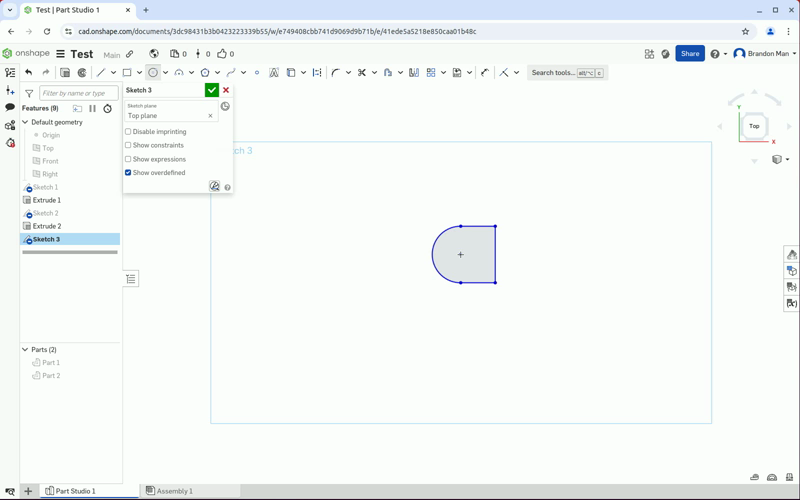
key_up(shift)
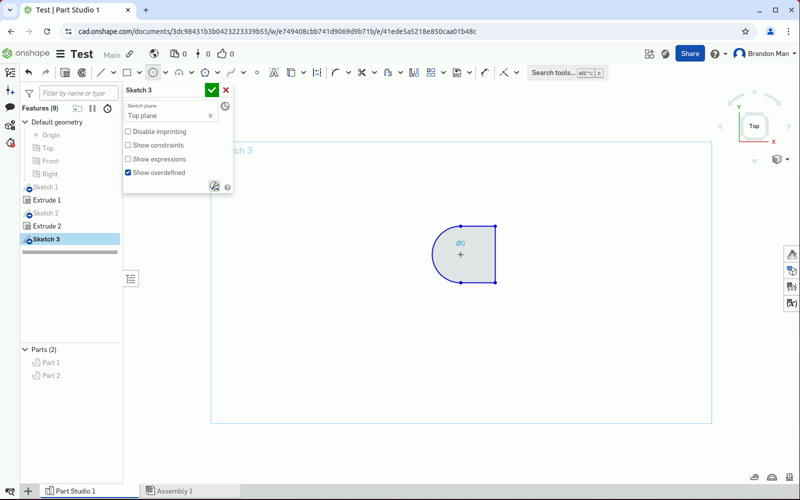
mouse_move(475, 254)
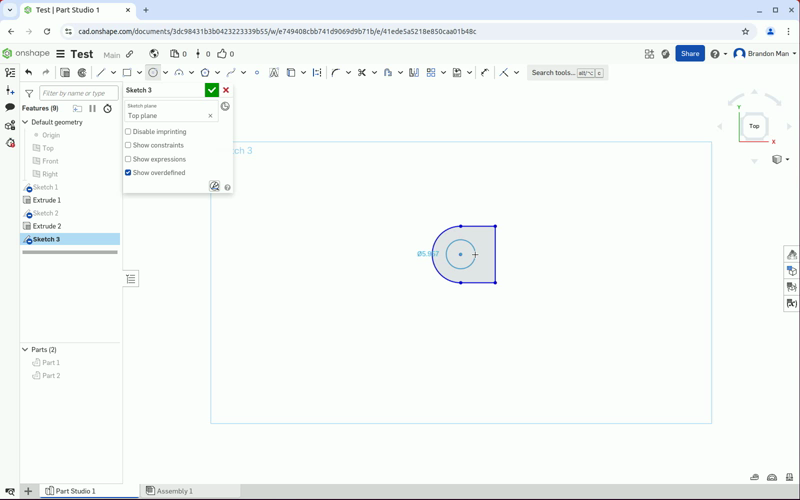
click(475, 254)
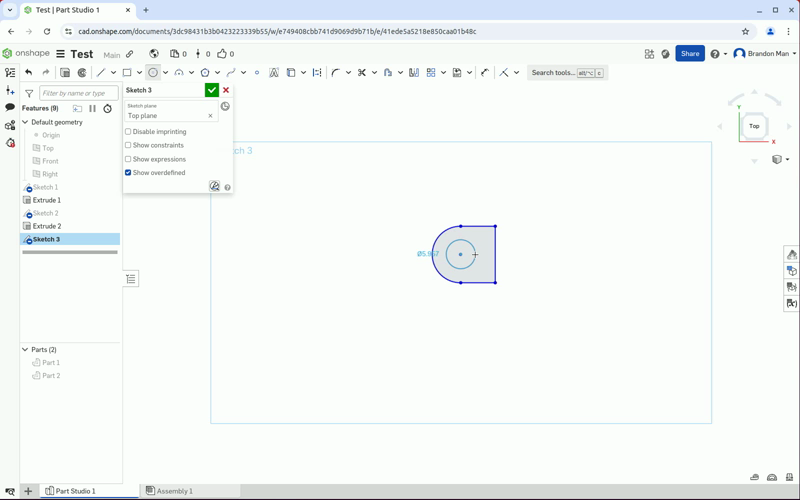
key(esc)
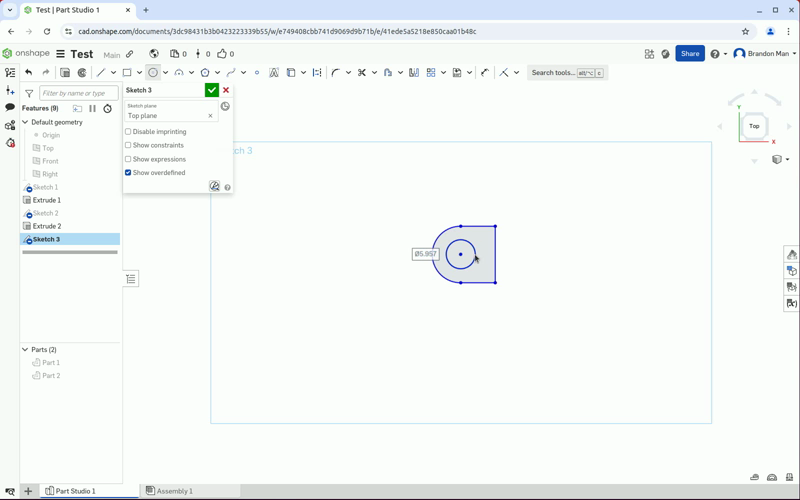
mouse_move(476, 260)
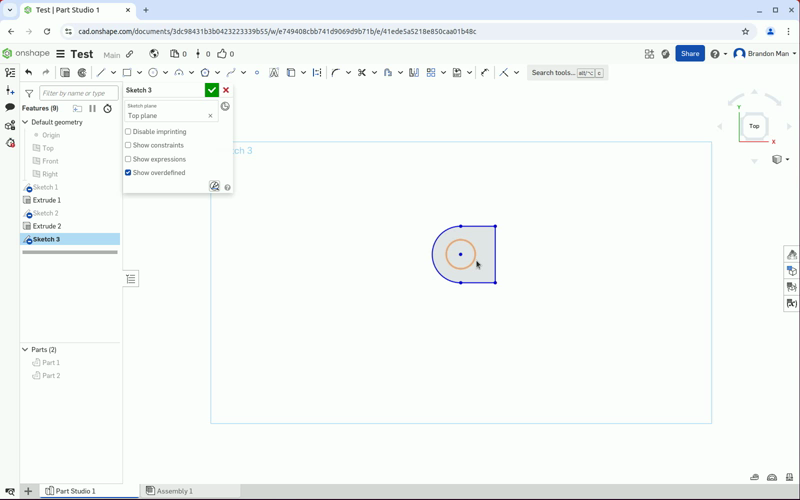
click(476, 260)
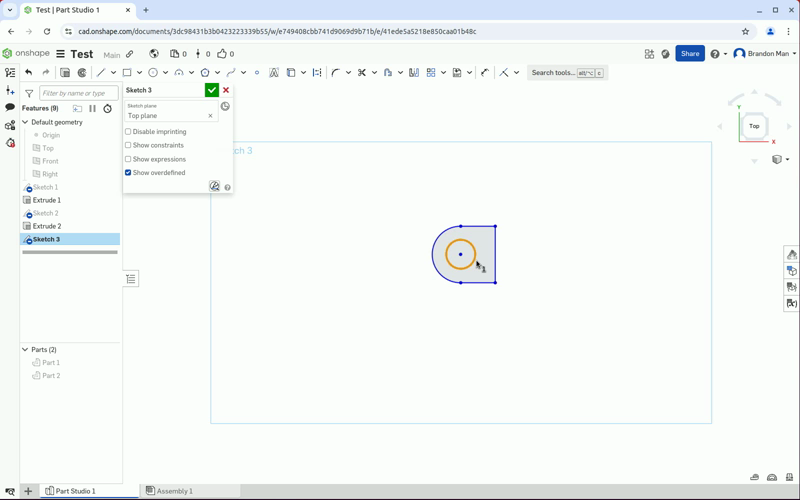
mouse_move(73, 352)
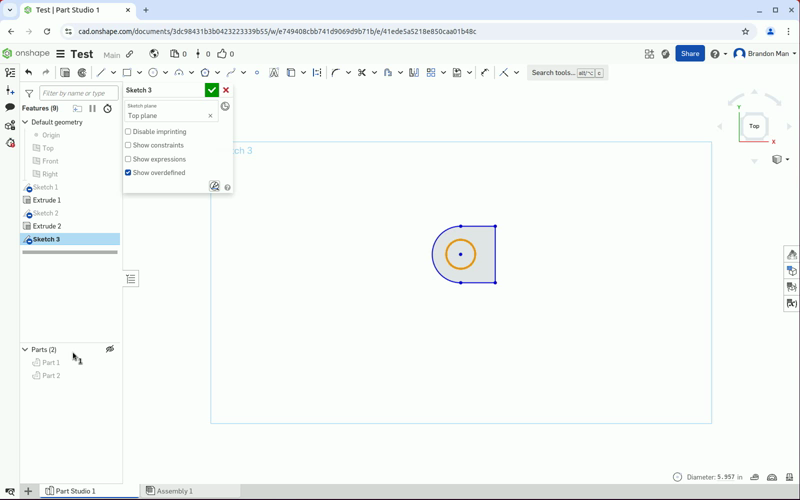
key(shift+y)
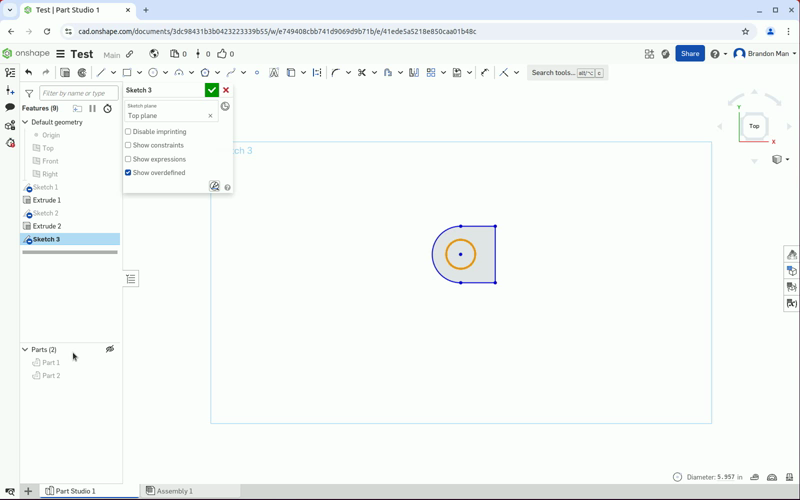
key(shift+e)
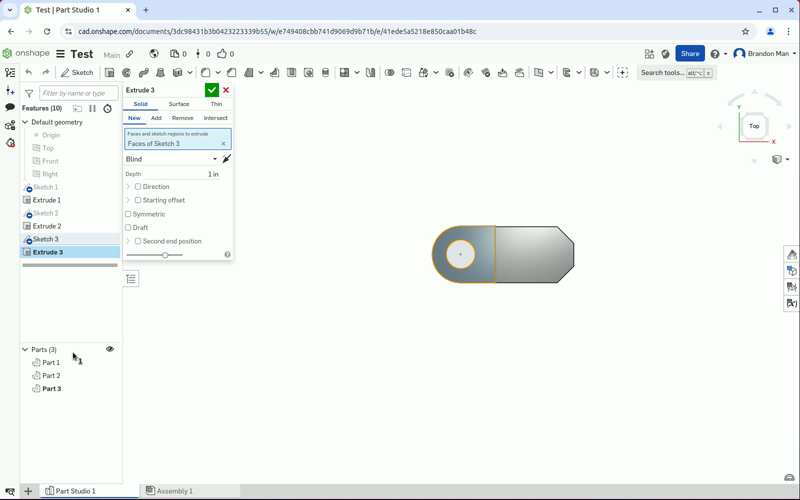
mouse_move(143, 106)
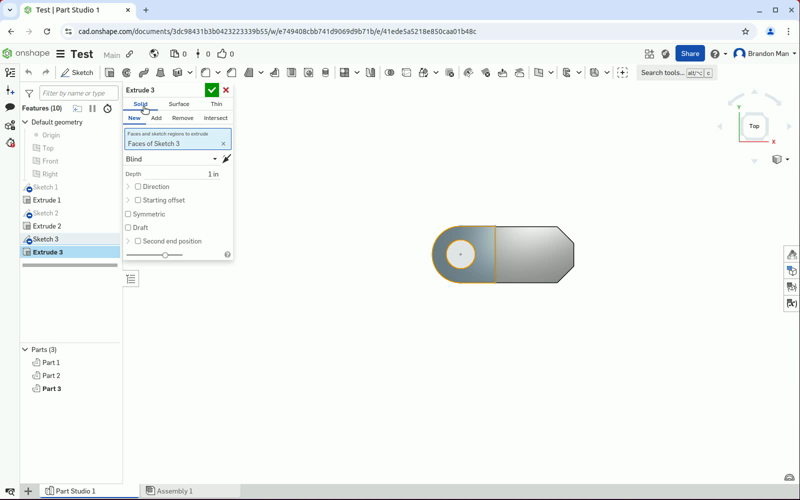
click(143, 106)
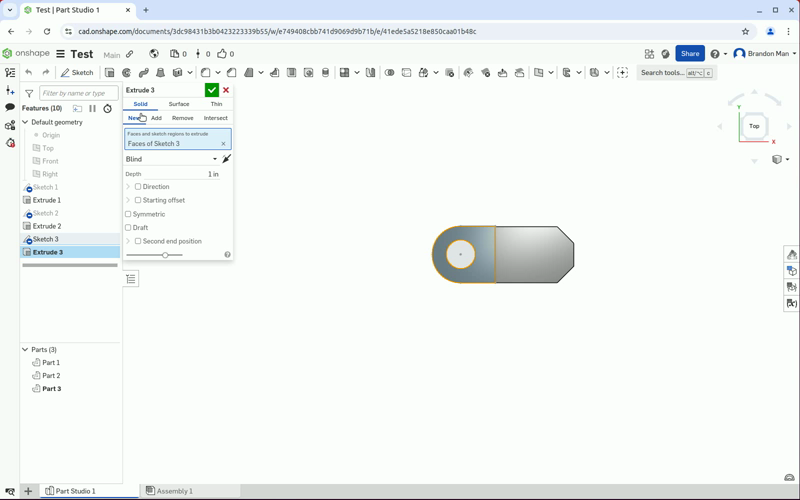
mouse_move(137, 120)
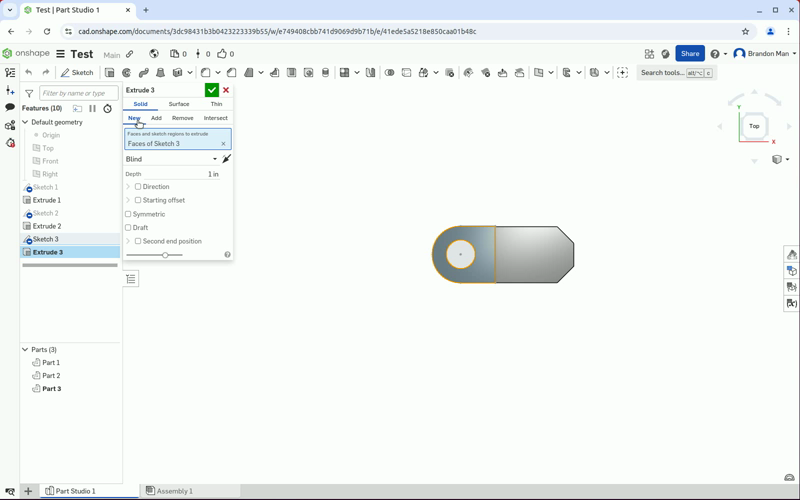
click(137, 120)
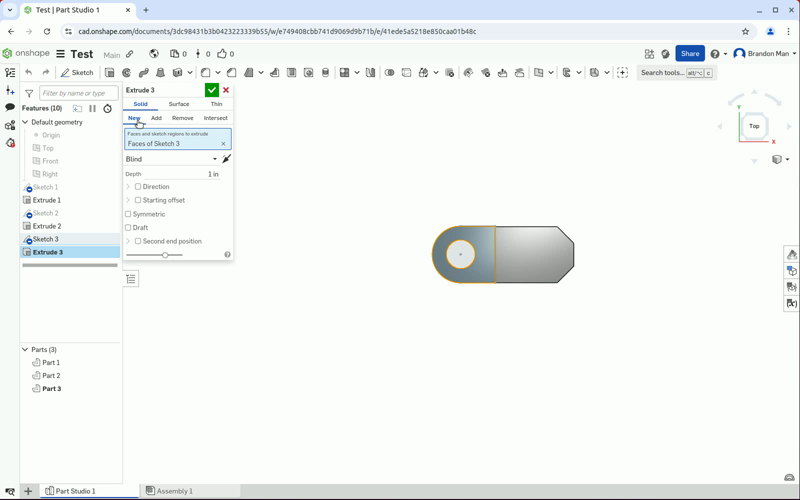
key(tab, 4)
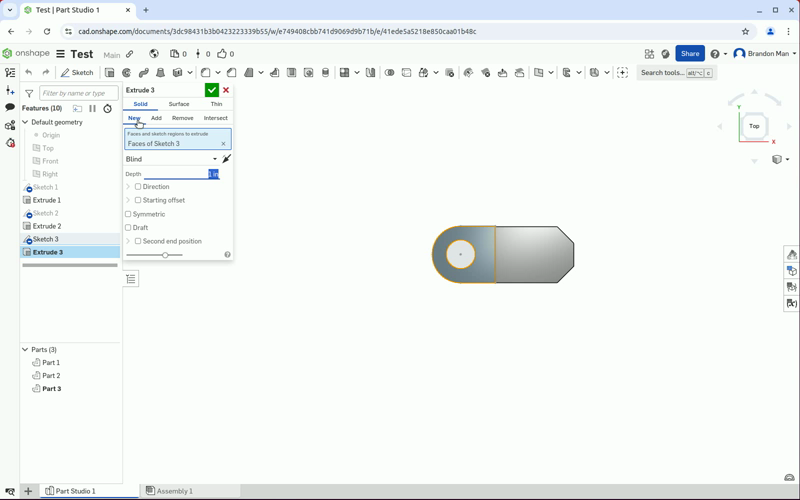
text(3.37)
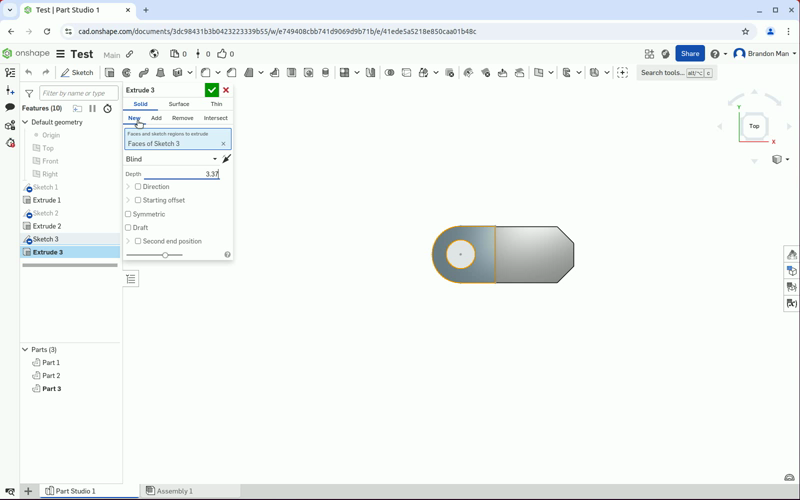
key(enter)
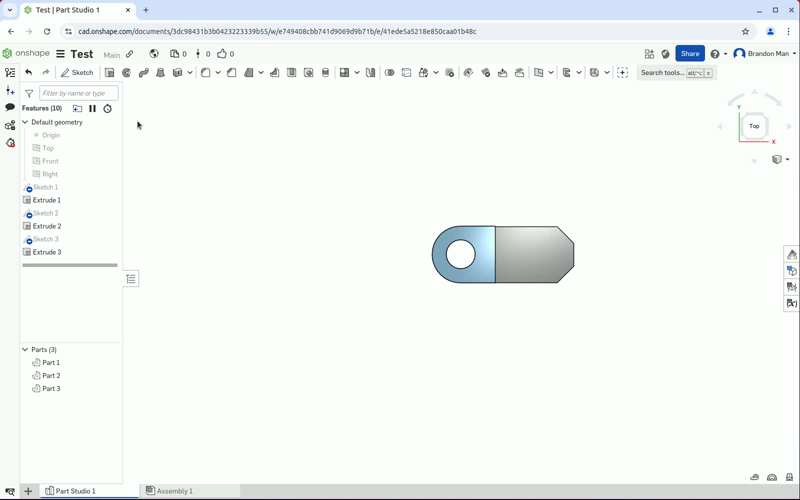
key(shift+h)
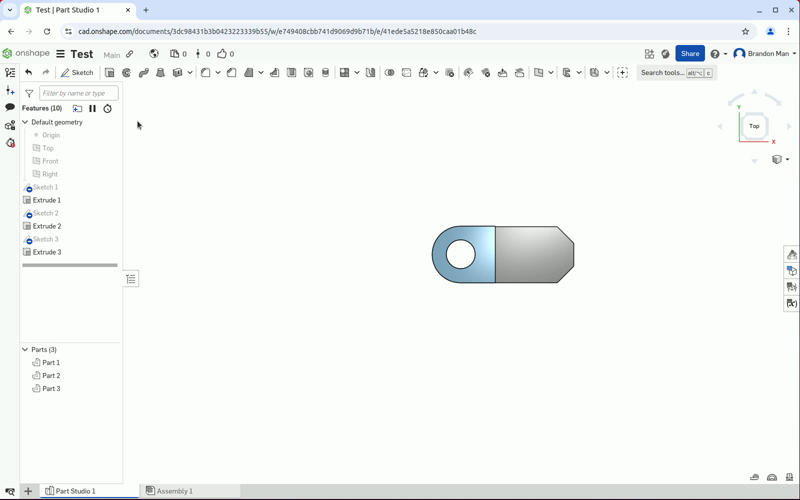
key(shift+h)
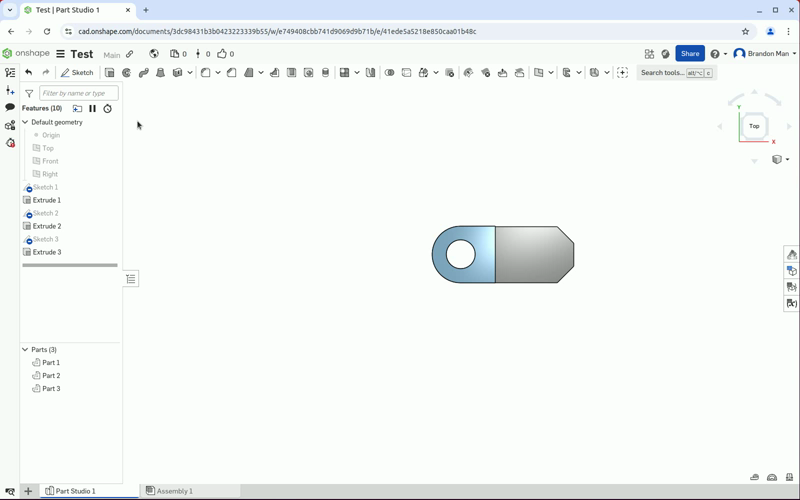
mouse_move(73, 189)
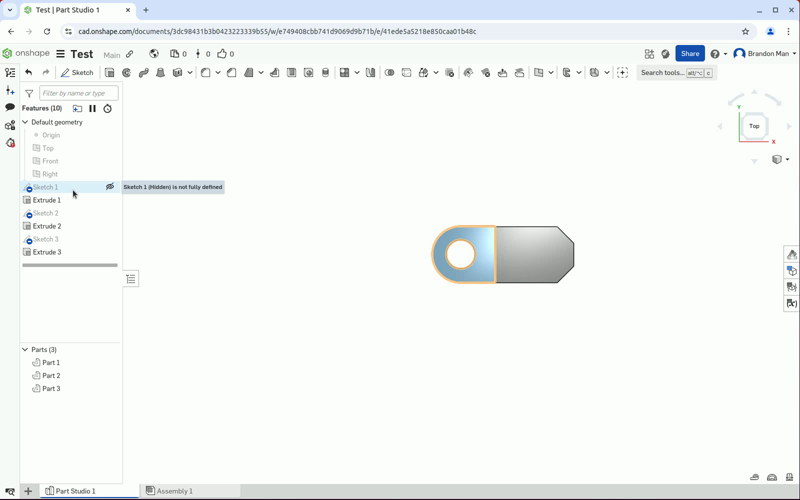
click(73, 189)
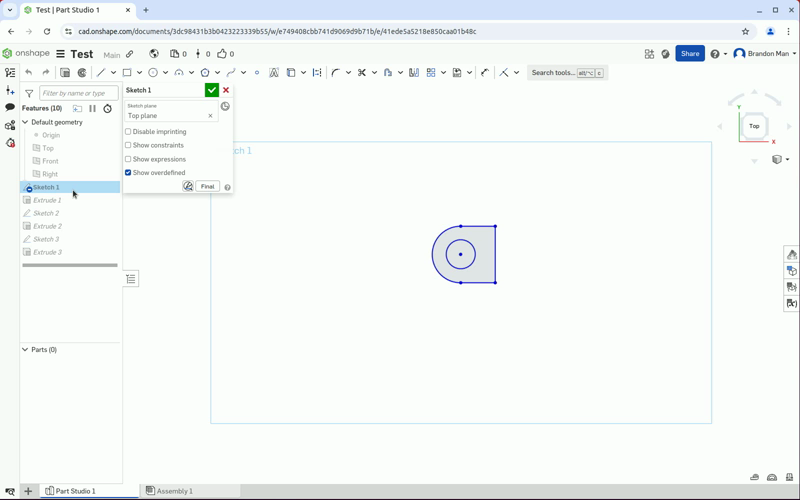
mouse_move(229, 92)
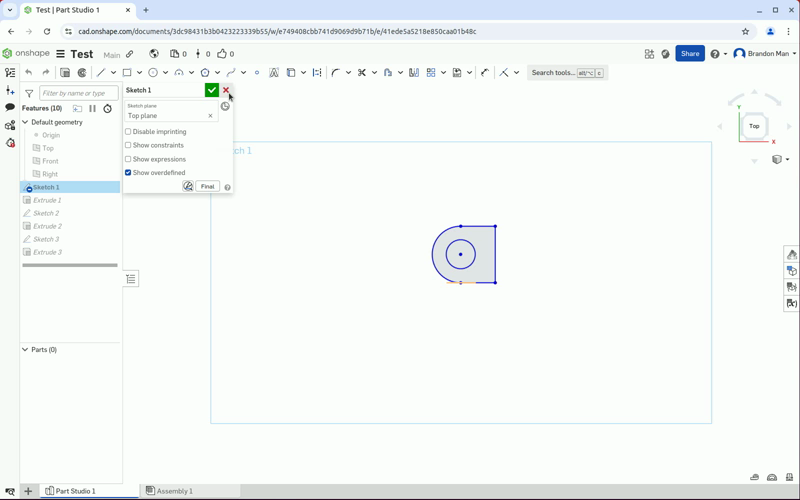
click(229, 92)
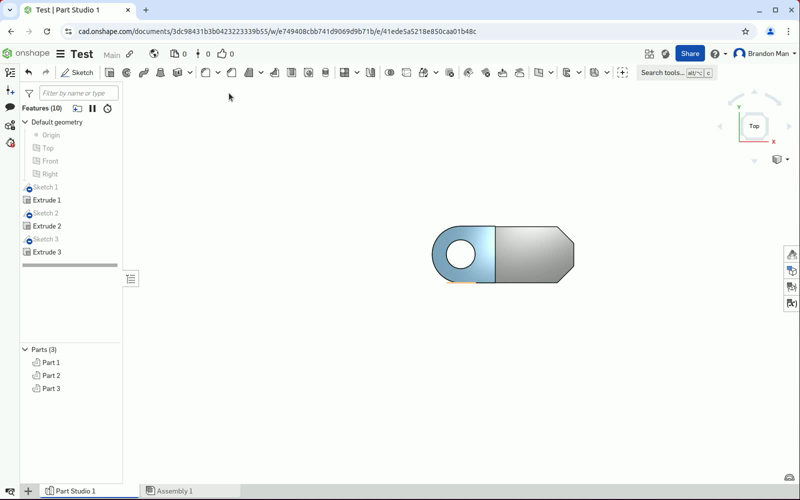
mouse_move(73, 352)
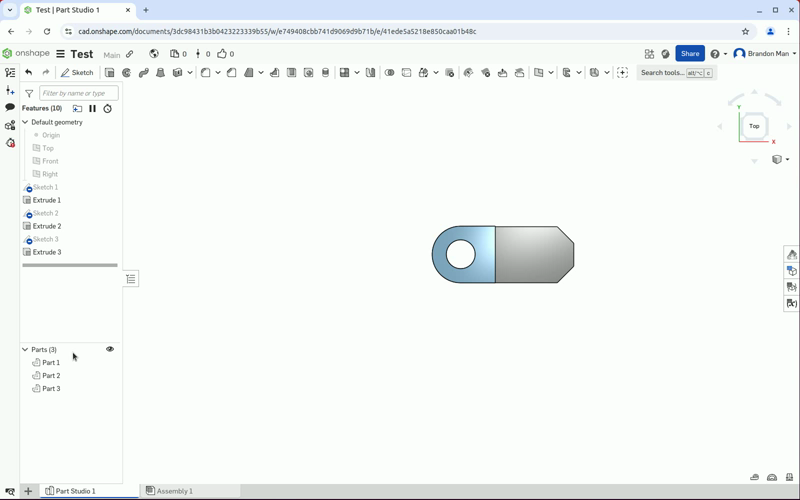
key(y)
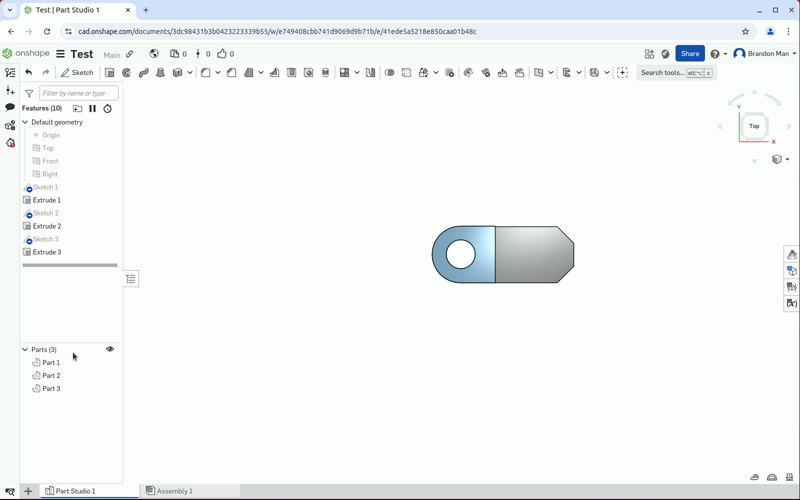
key(shift+p)
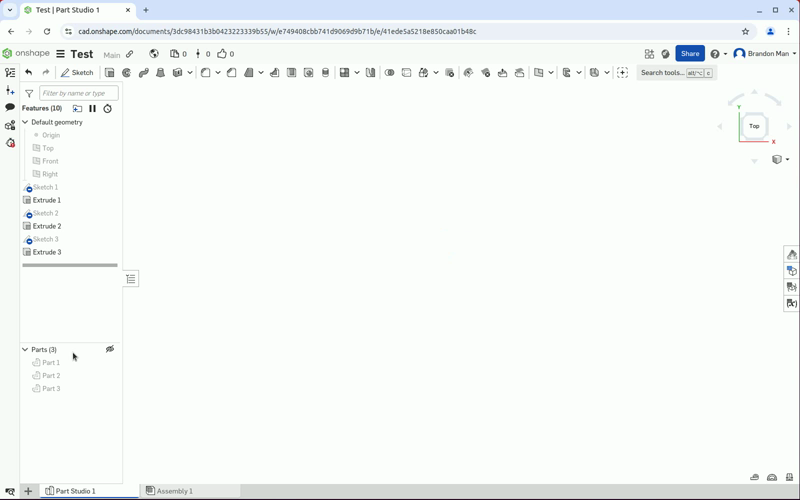
key(space)
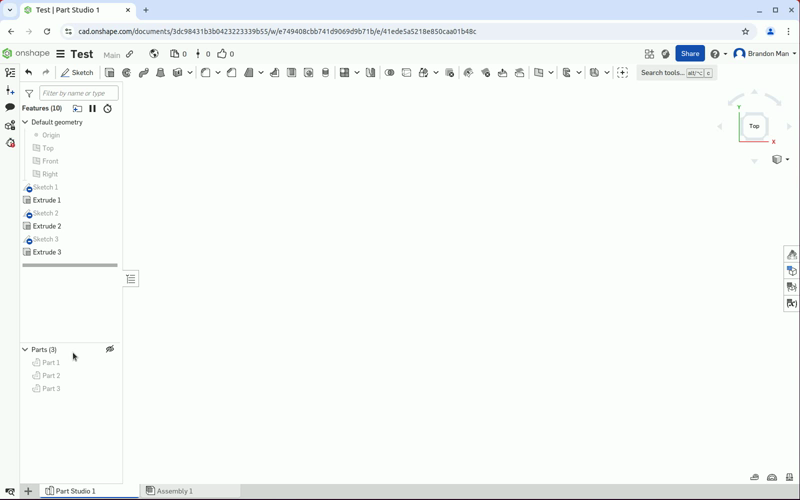
key_down(shift)
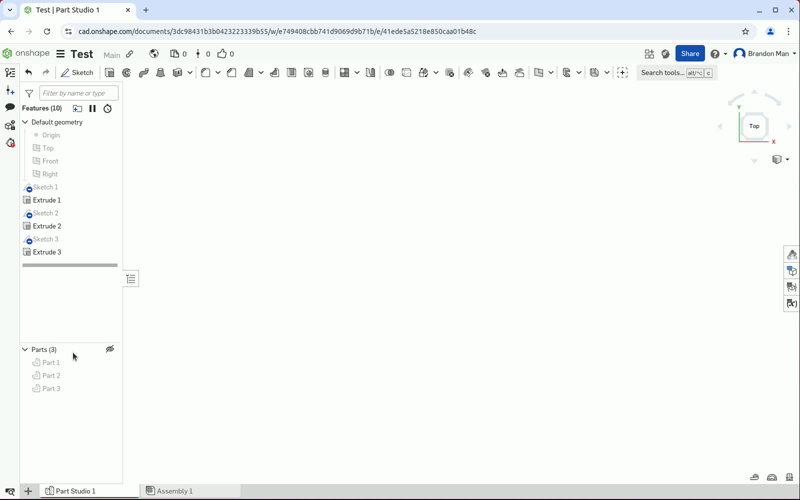
key(up)
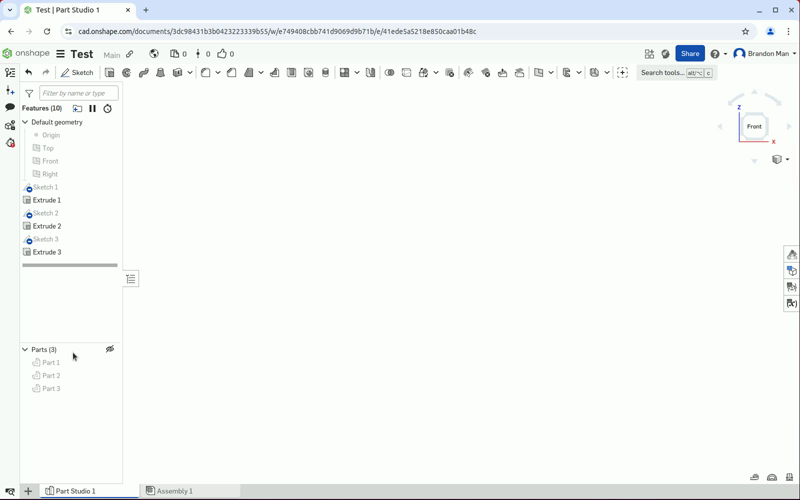
key_up(shift)
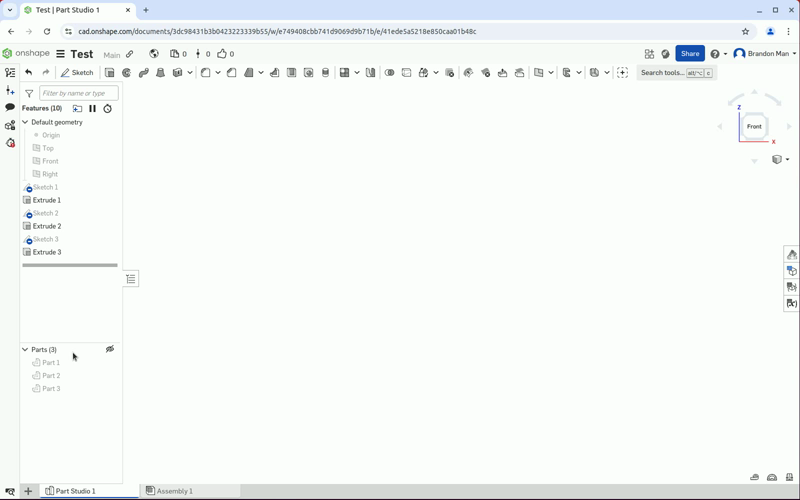
mouse_move(73, 352)
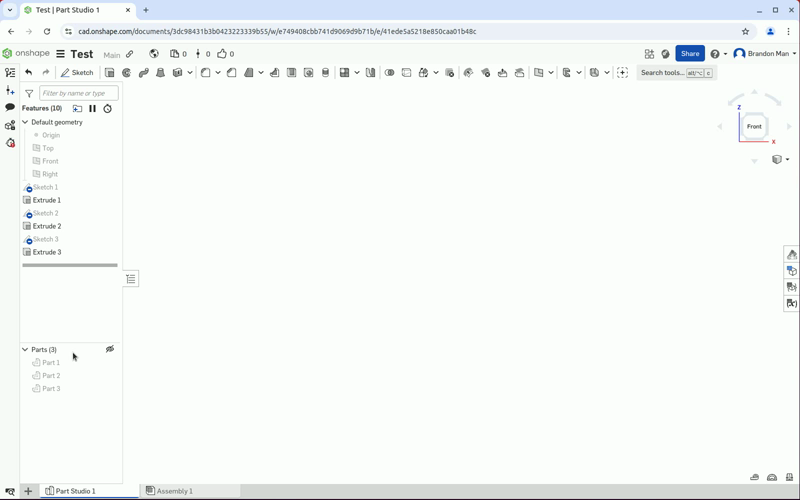
key(shift+y)
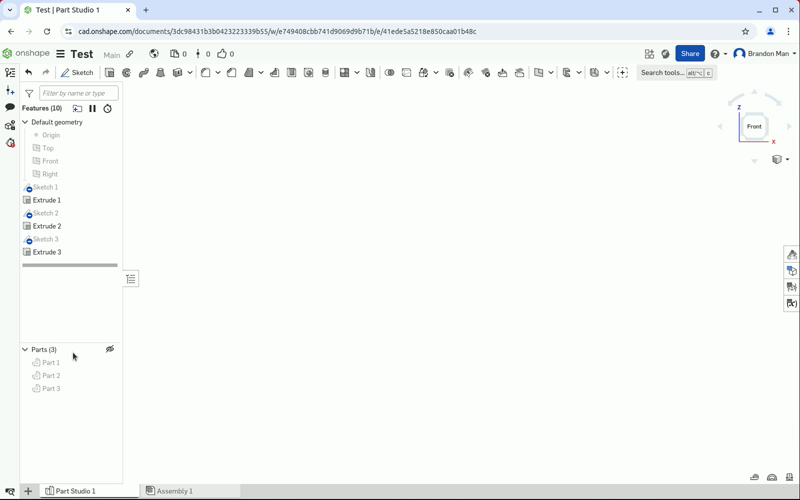
key(shift+s)
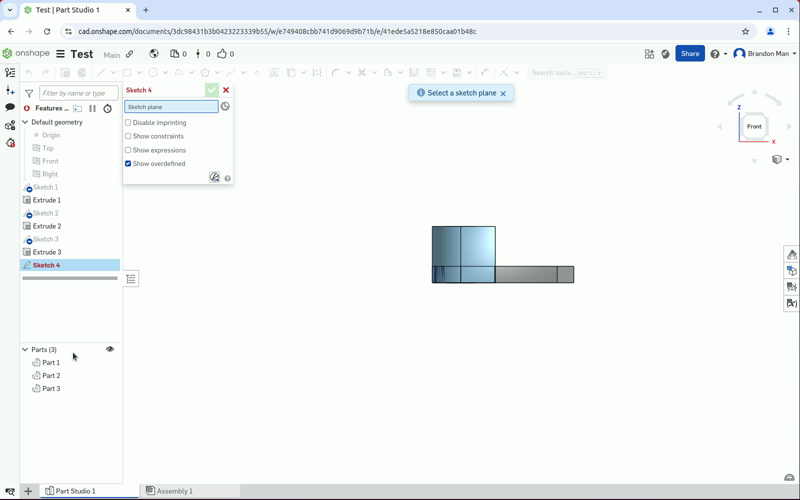
mouse_move(73, 163)
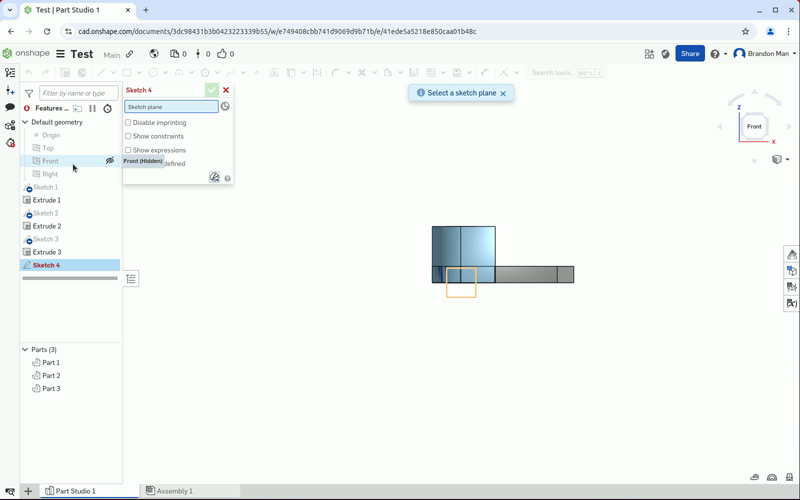
click(73, 163)
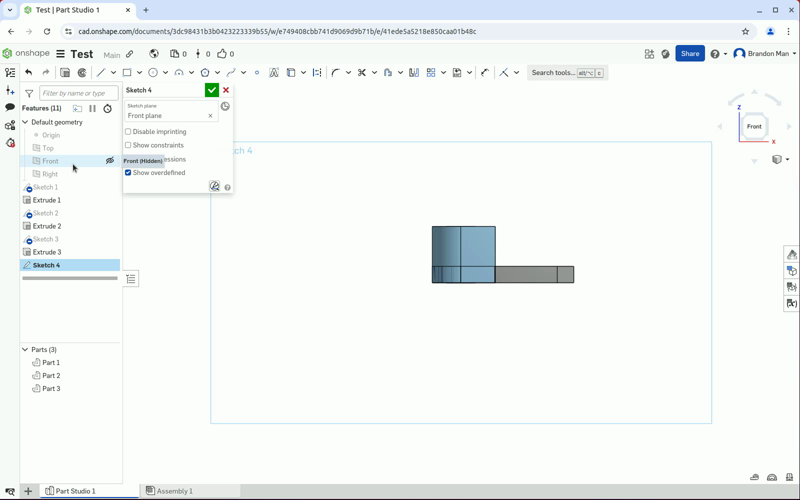
mouse_move(73, 352)
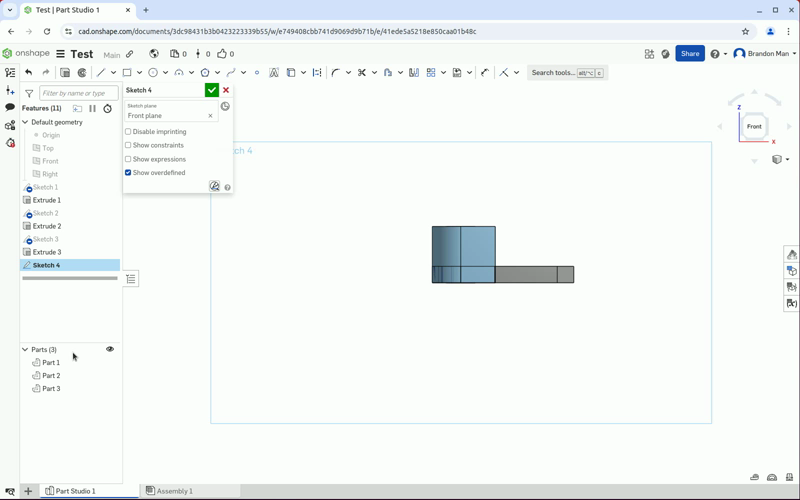
key(y)
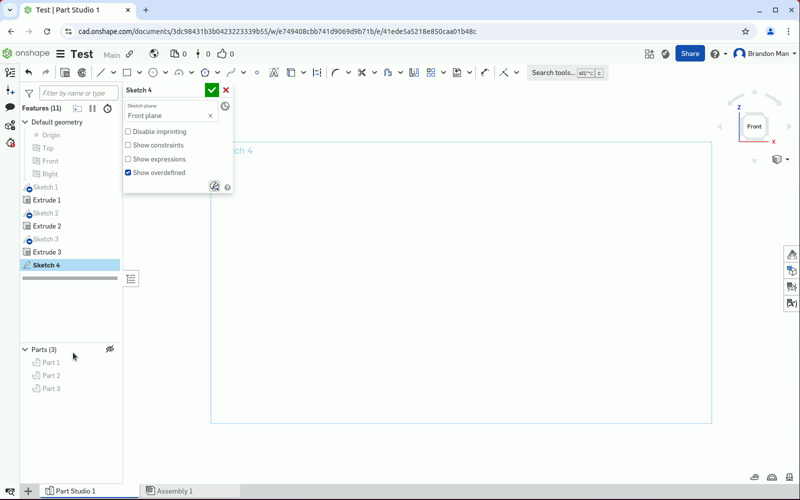
key(l)
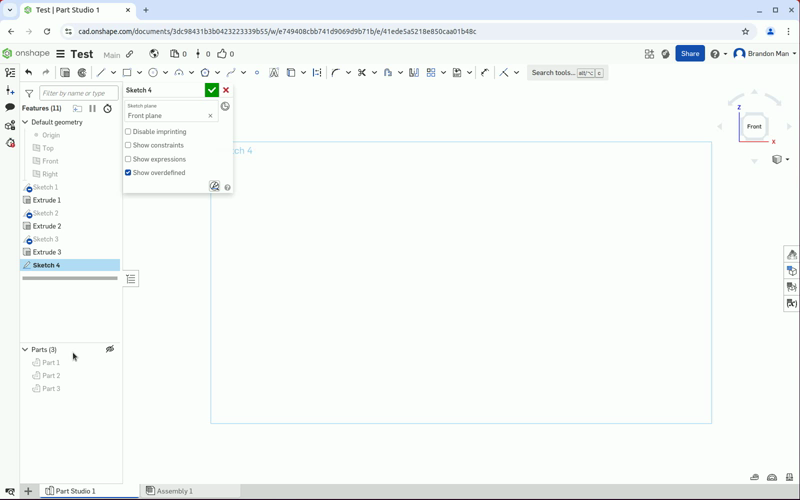
key_down(shift)
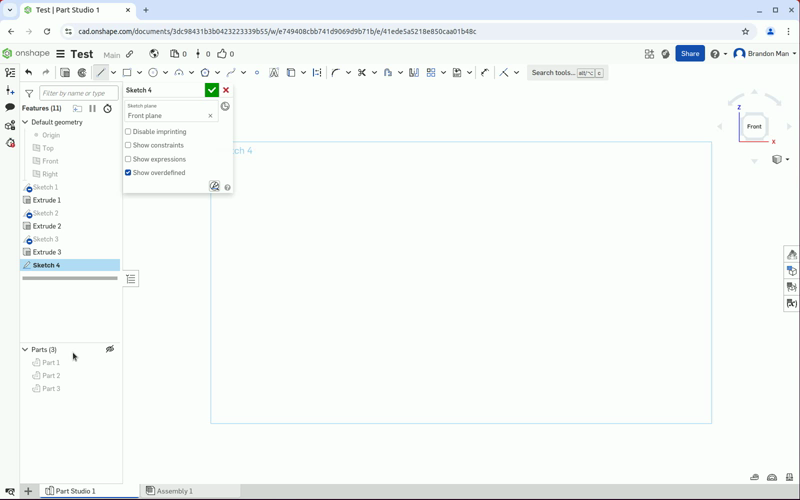
mouse_move(494, 282)
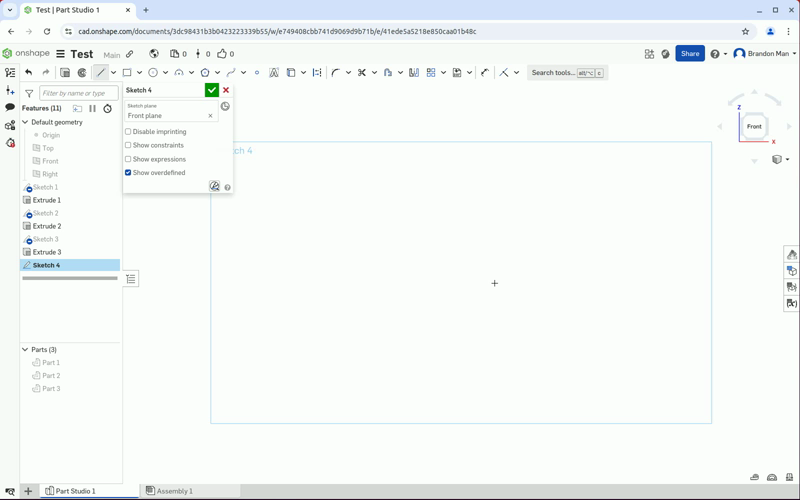
click(494, 282)
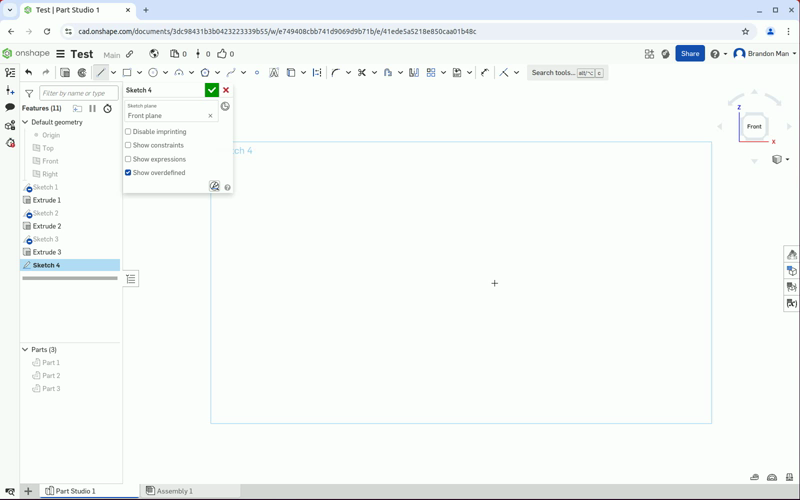
key_up(shift)
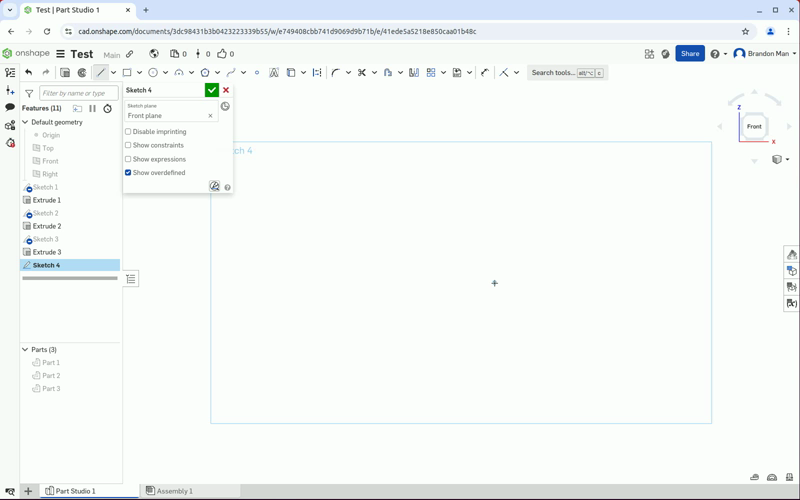
key_down(shift)
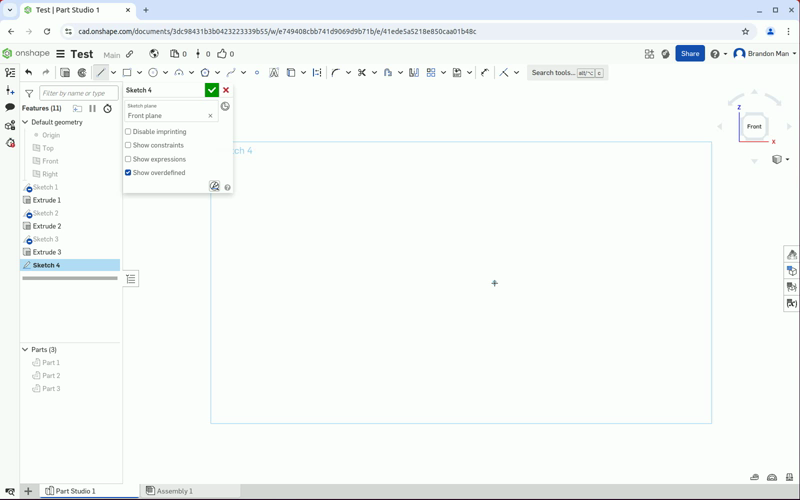
mouse_move(557, 282)
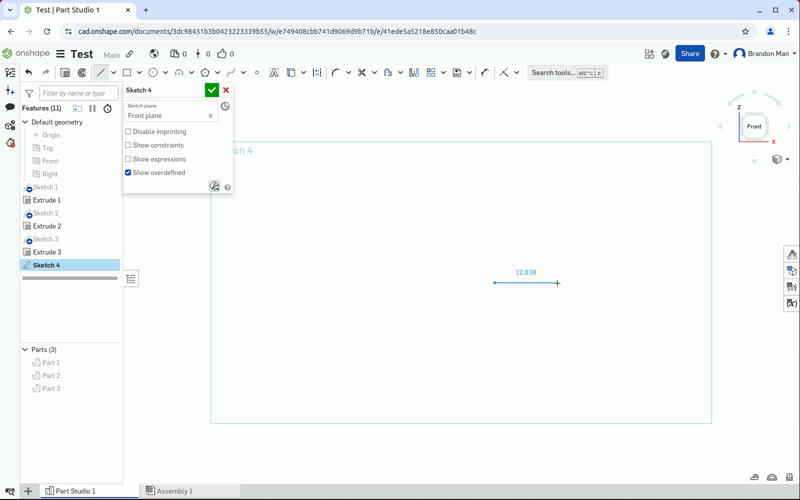
click(557, 282)
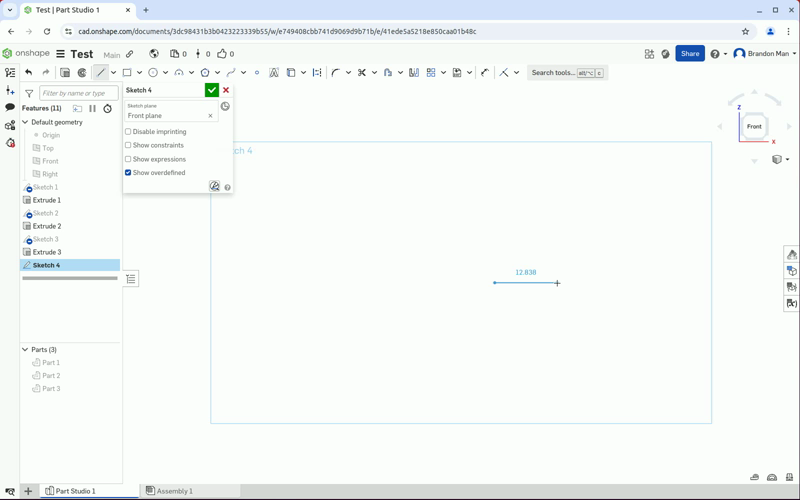
key_up(shift)
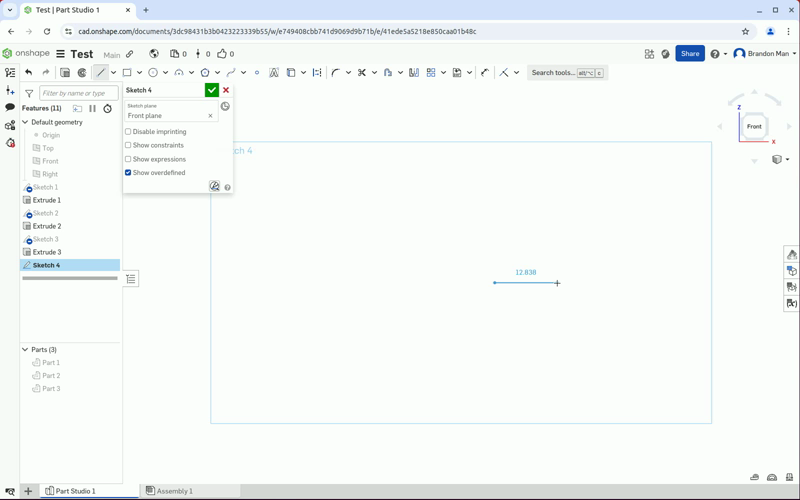
key_down(shift)
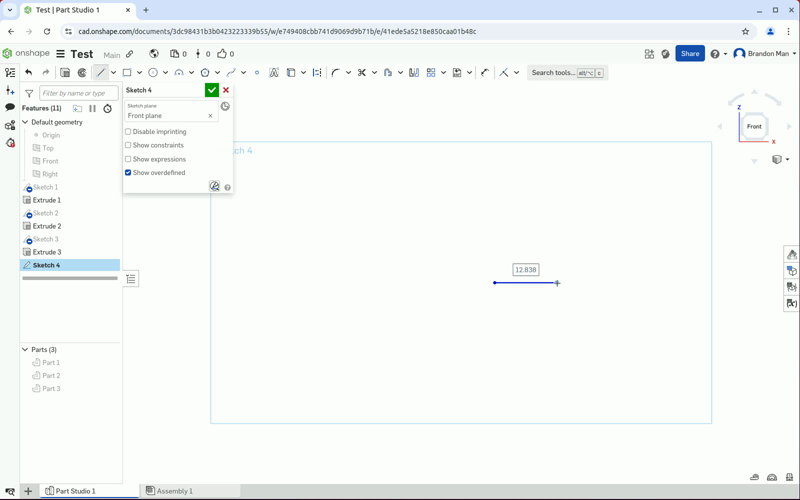
mouse_move(587, 282)
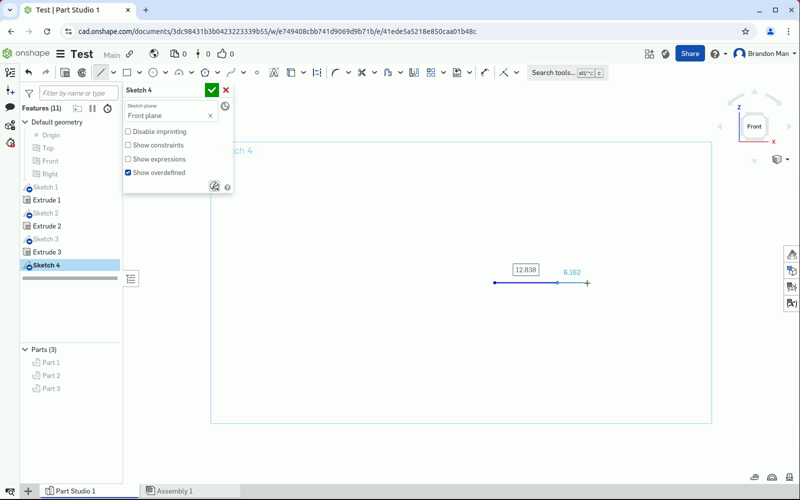
mouse_move(557, 270)
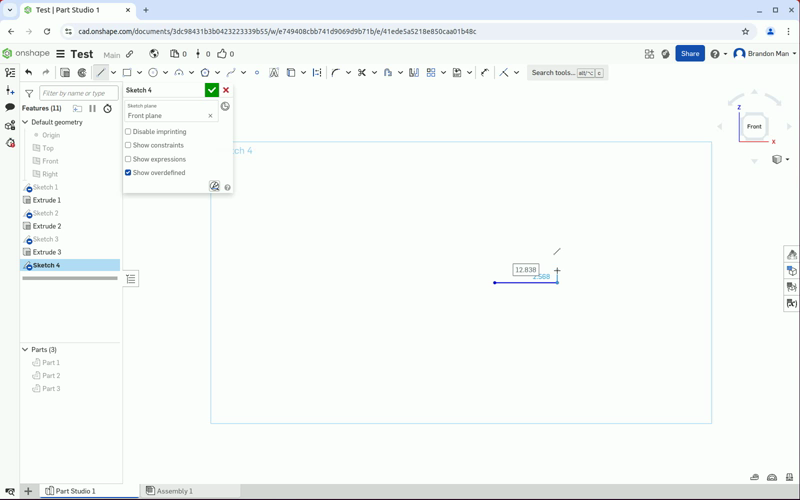
click(557, 270)
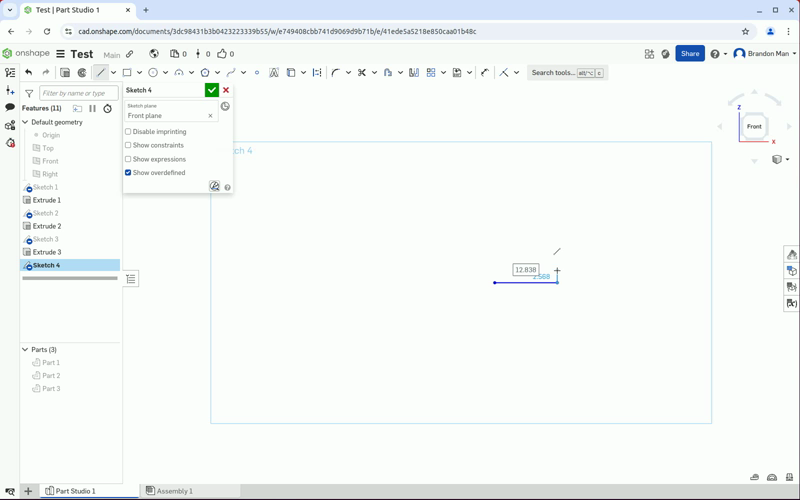
key_up(shift)
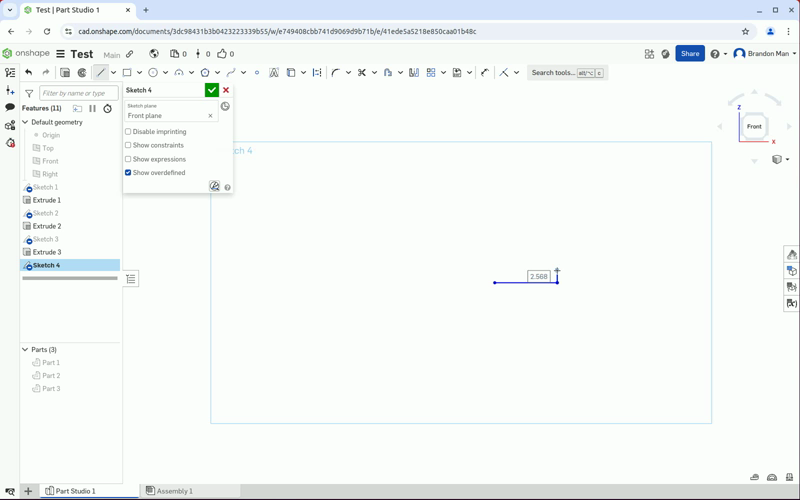
key_down(shift)
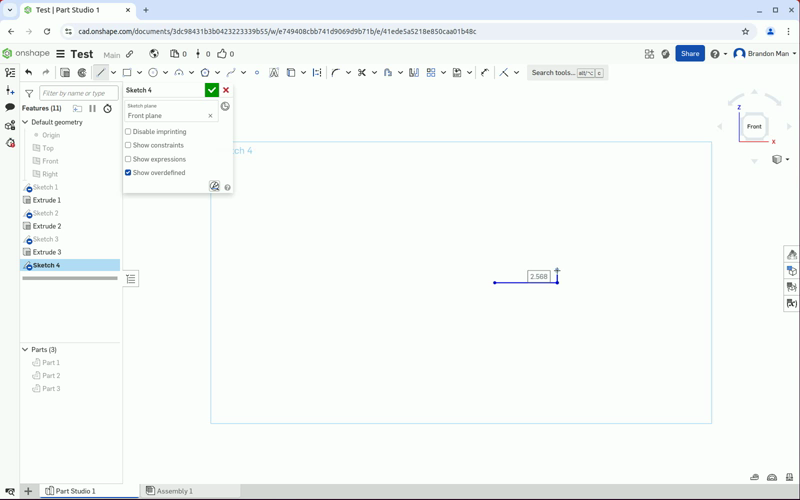
mouse_move(587, 270)
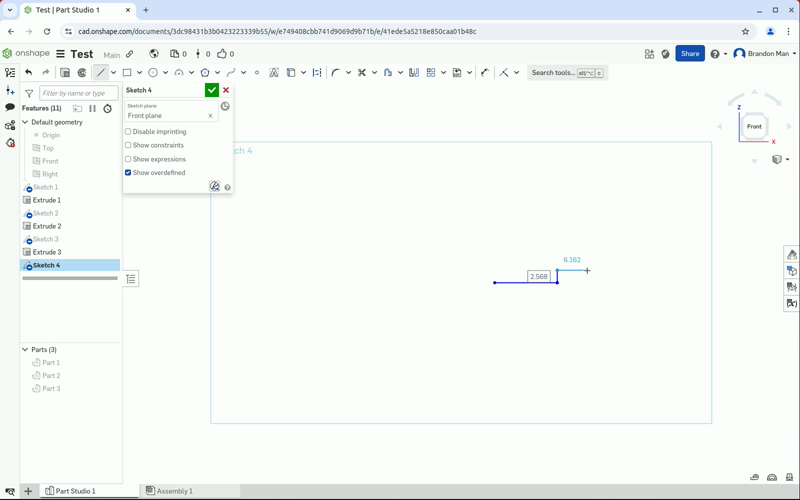
mouse_move(550, 265)
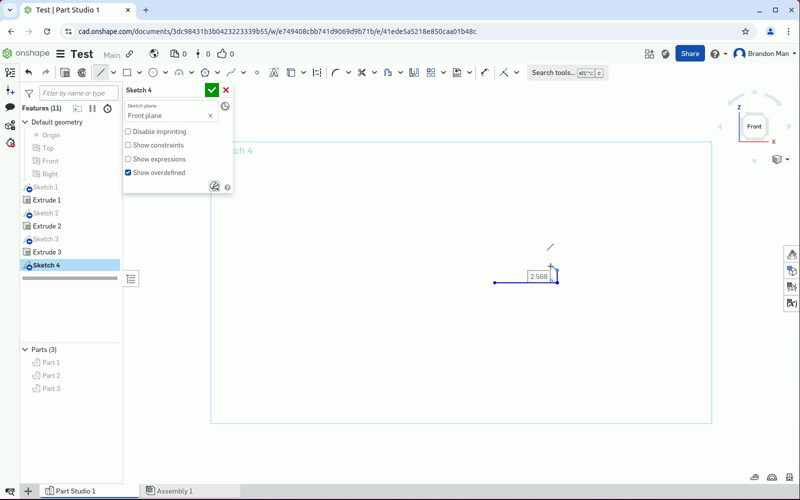
click(550, 265)
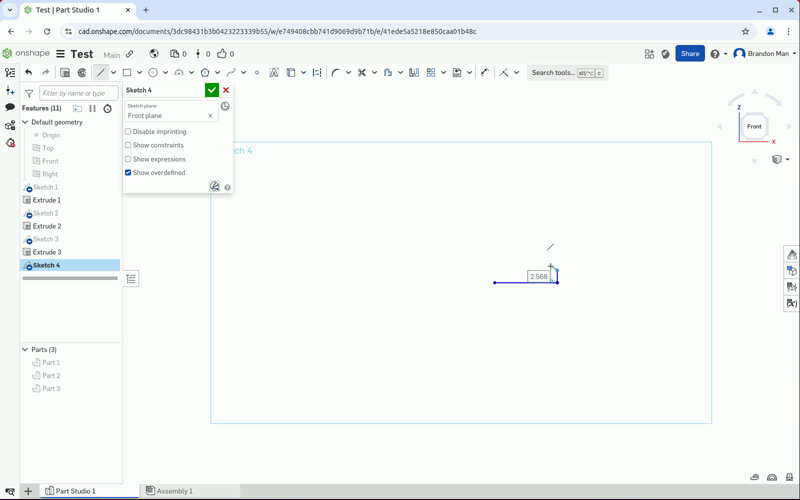
key_up(shift)
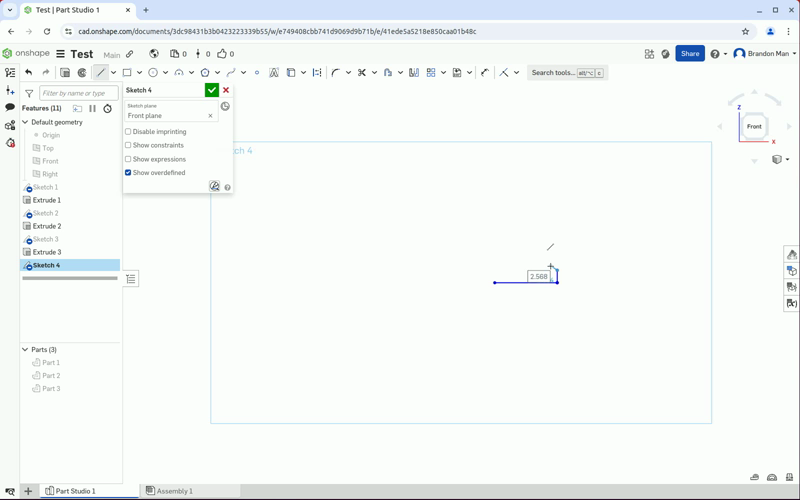
key_down(shift)
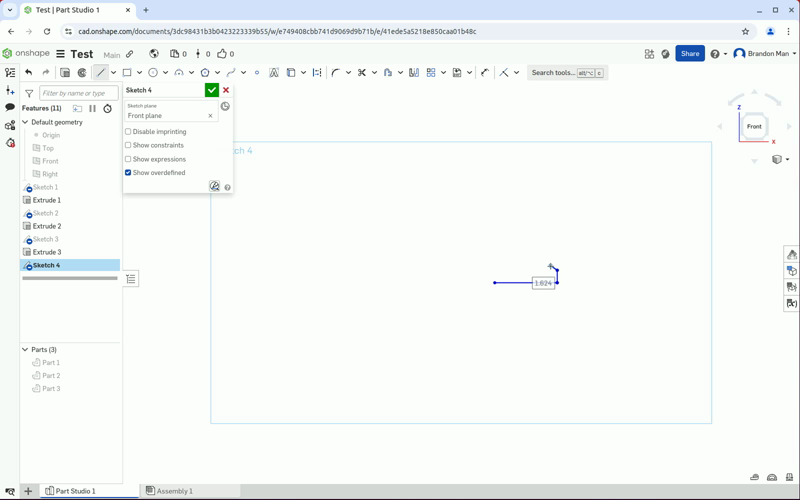
mouse_move(580, 265)
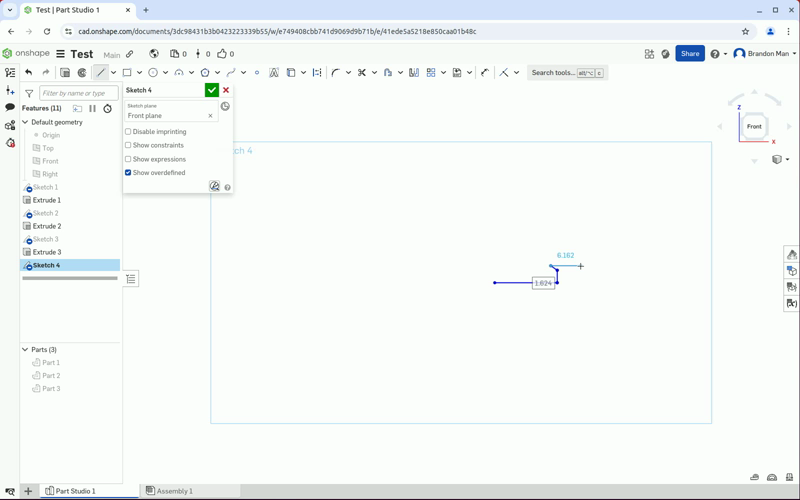
mouse_move(494, 265)
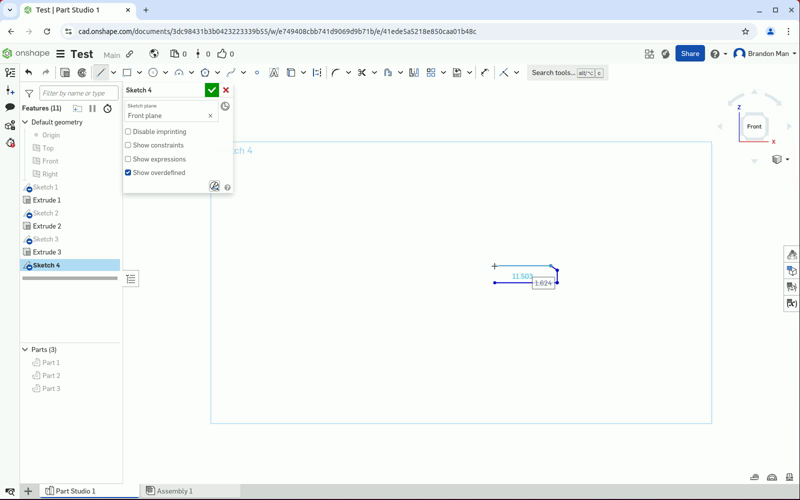
click(494, 265)
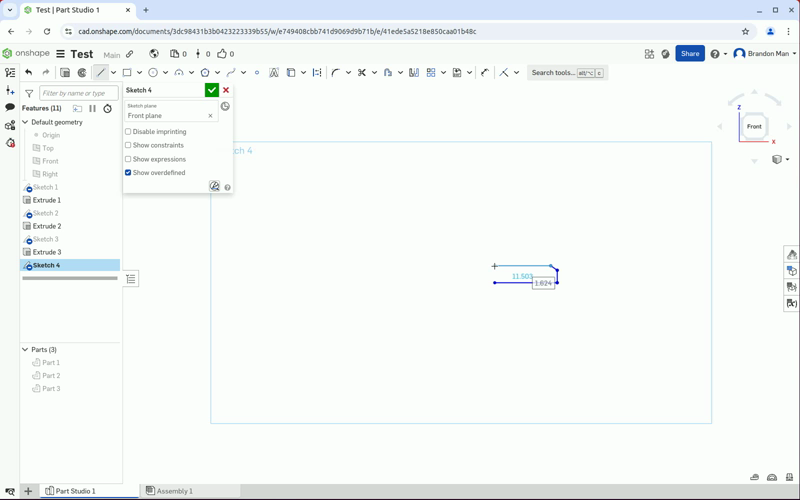
key_up(shift)
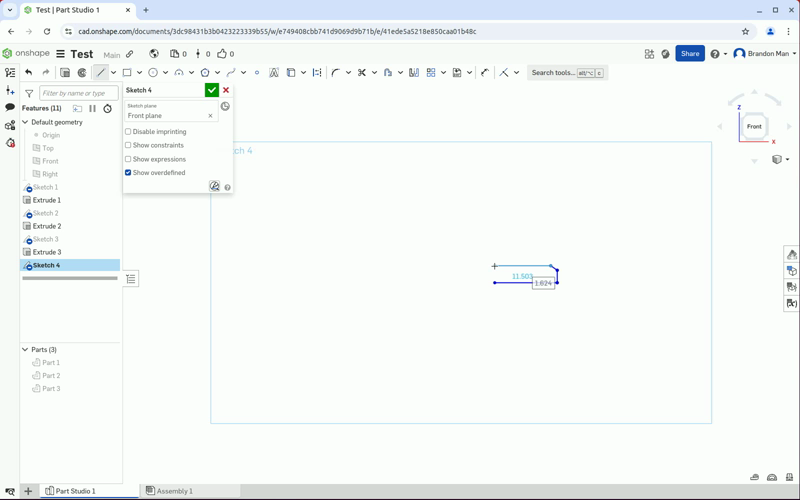
mouse_move(524, 265)
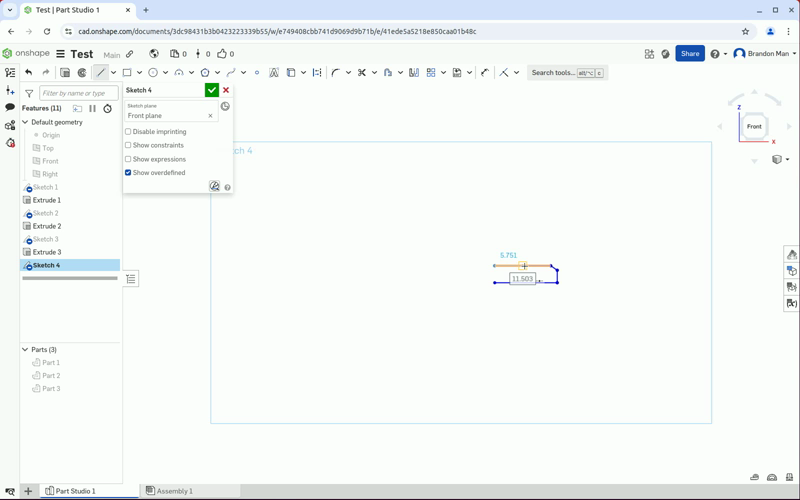
key_down(shift)
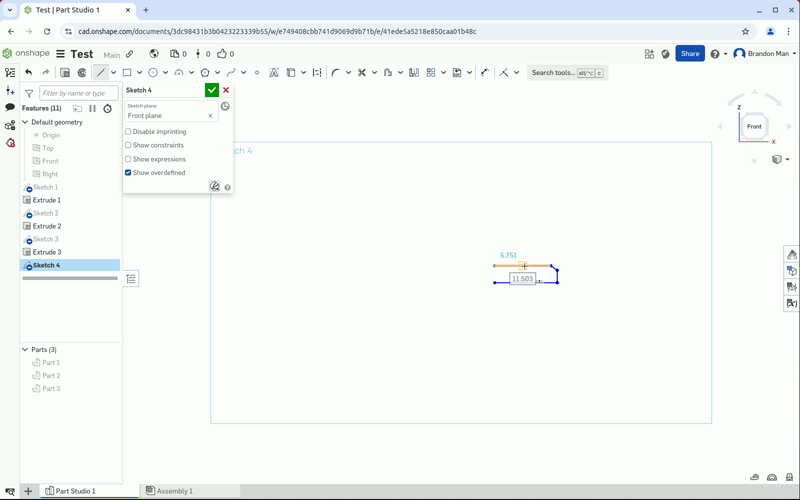
mouse_move(494, 282)
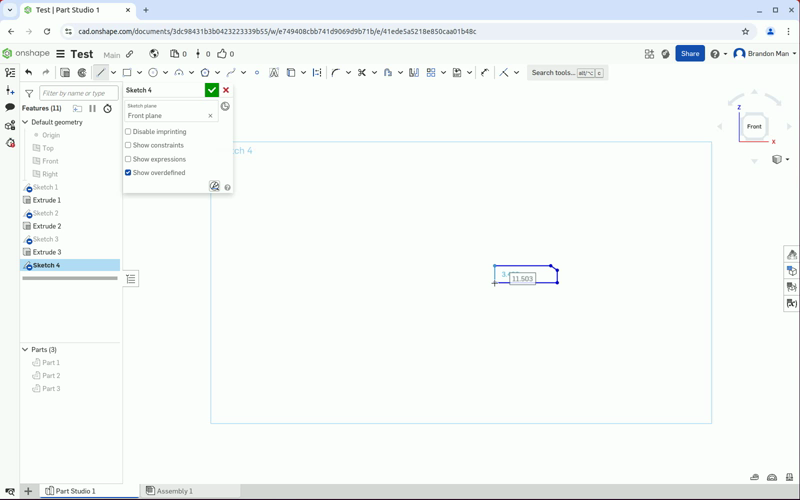
key_up(shift)
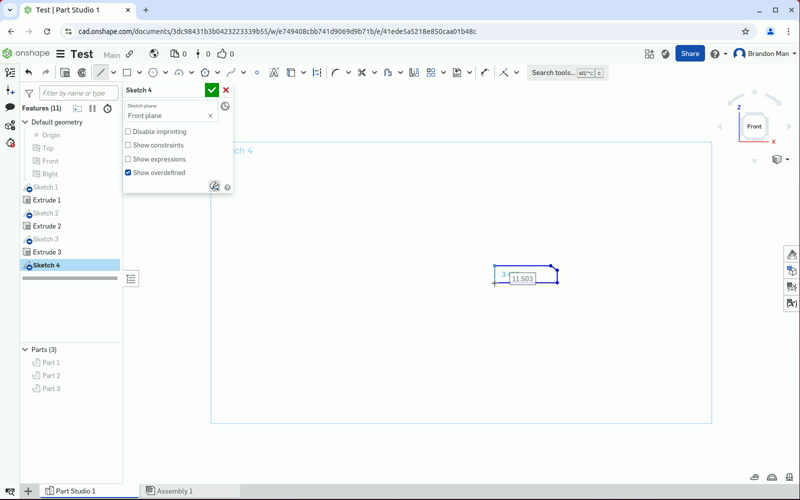
click(494, 282)
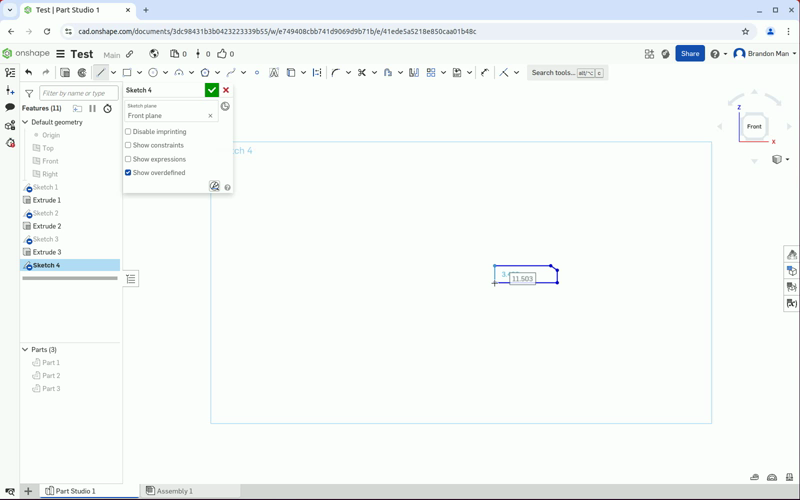
key(esc)
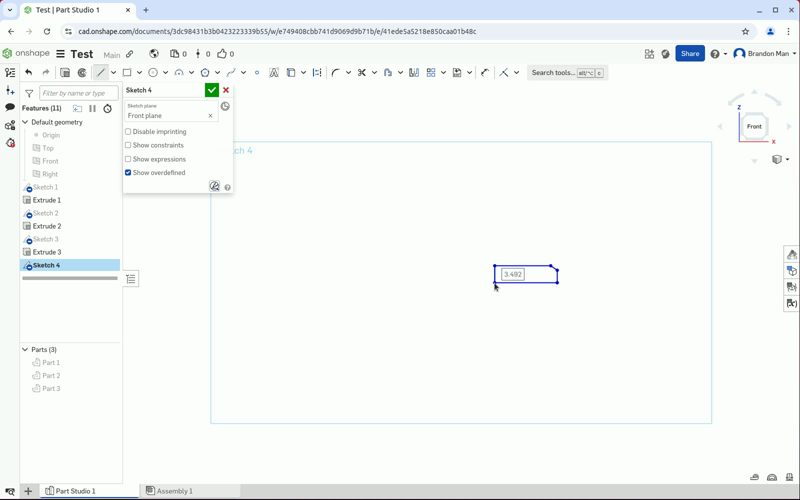
mouse_move(543, 269)
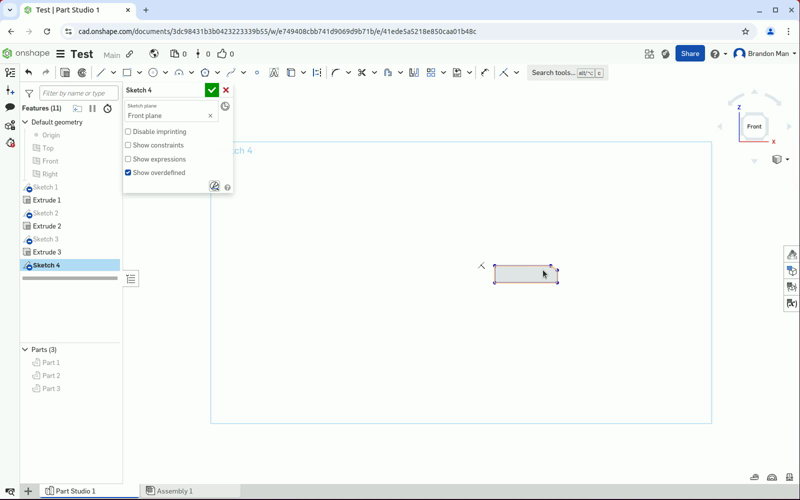
scroll(6)
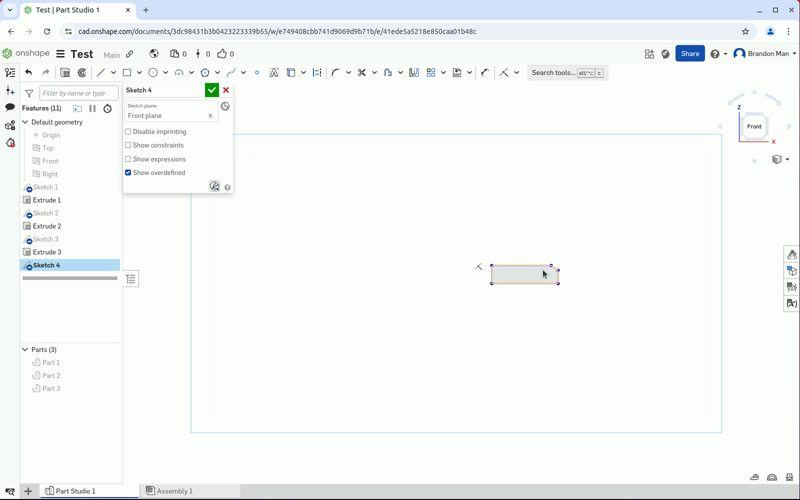
scroll(6)
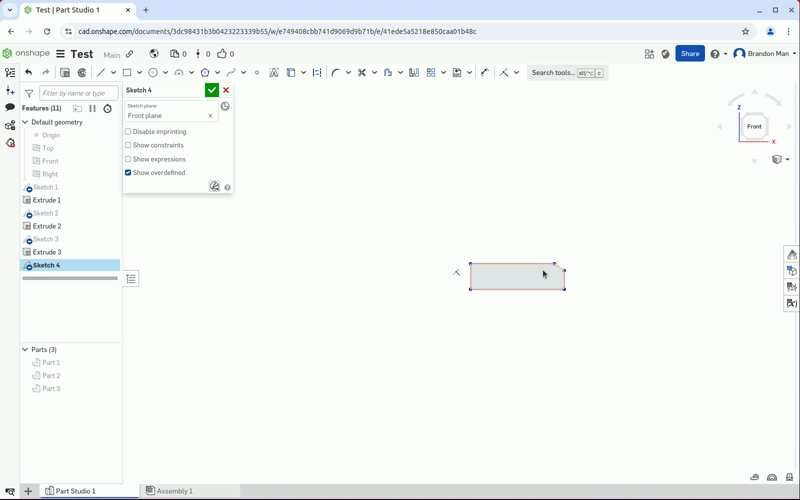
scroll(6)
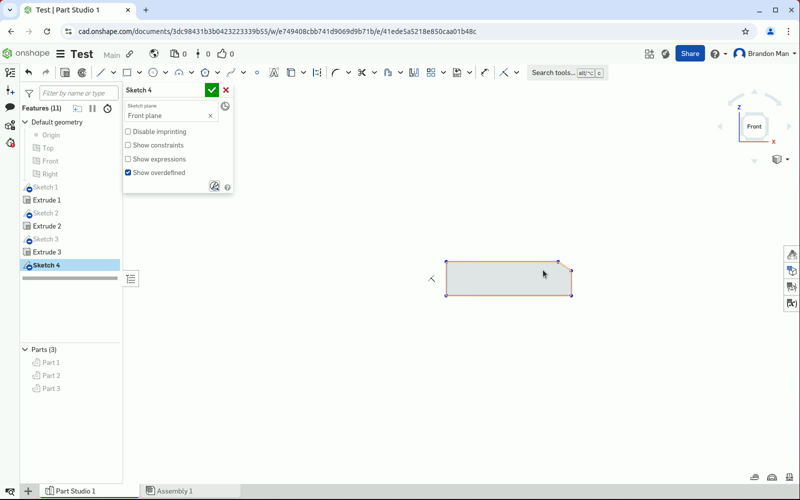
scroll(6)
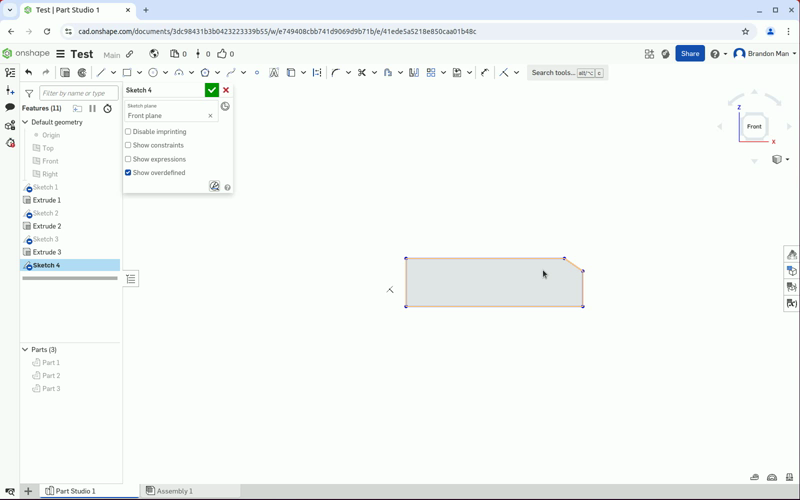
scroll(6)
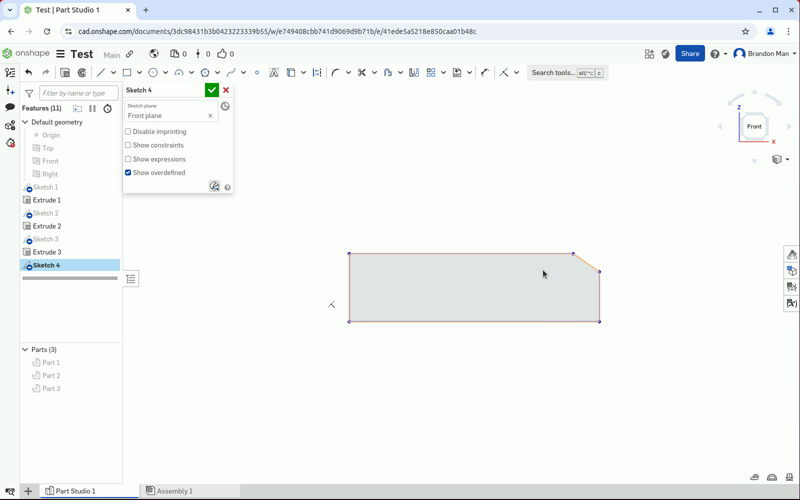
scroll(6)
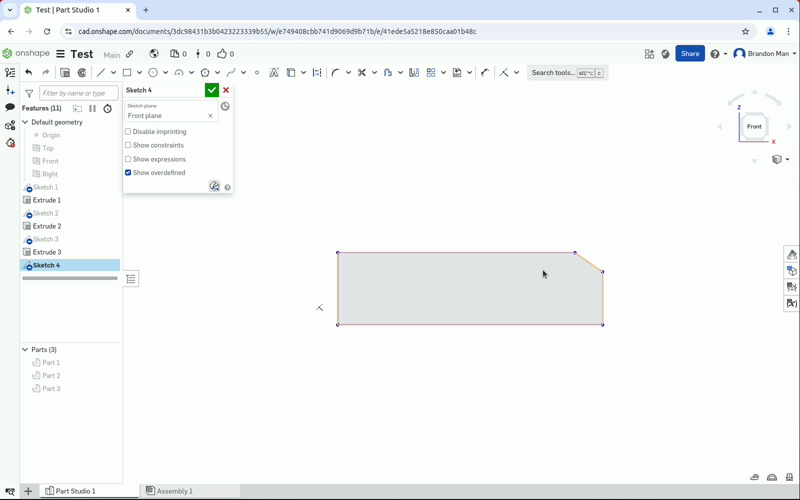
scroll(6)
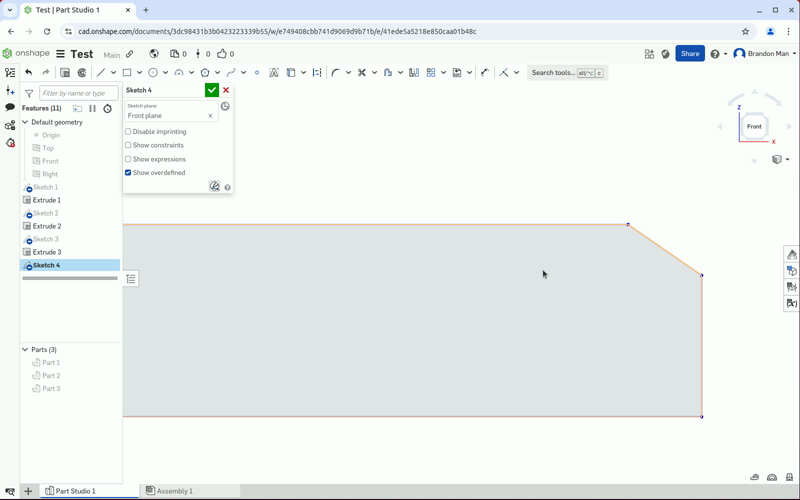
click(543, 269)
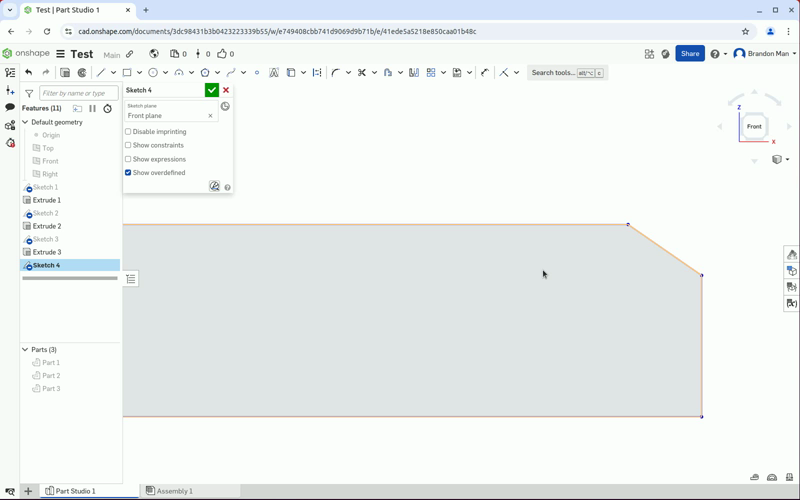
scroll(-6)
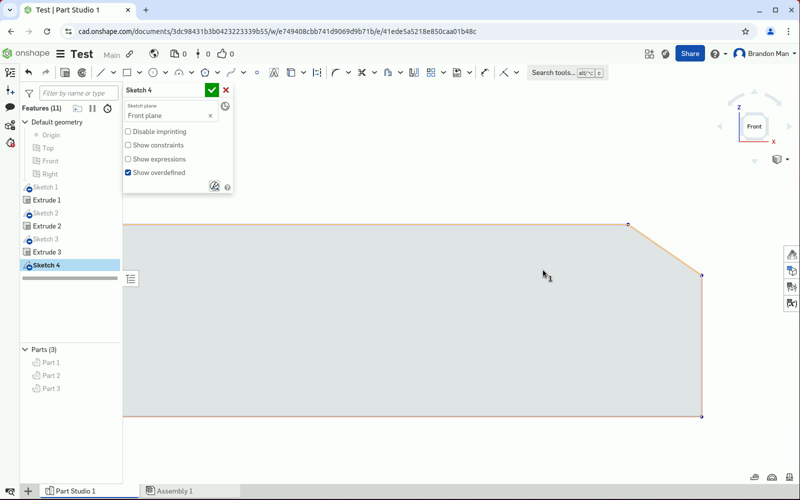
scroll(-6)
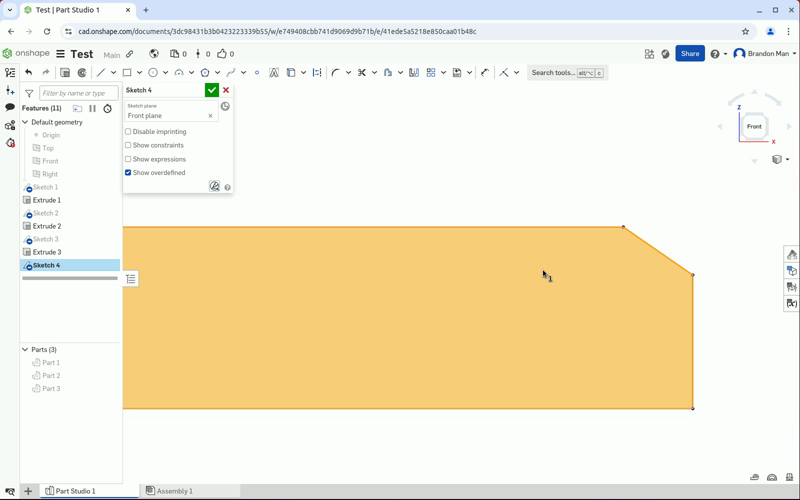
scroll(-6)
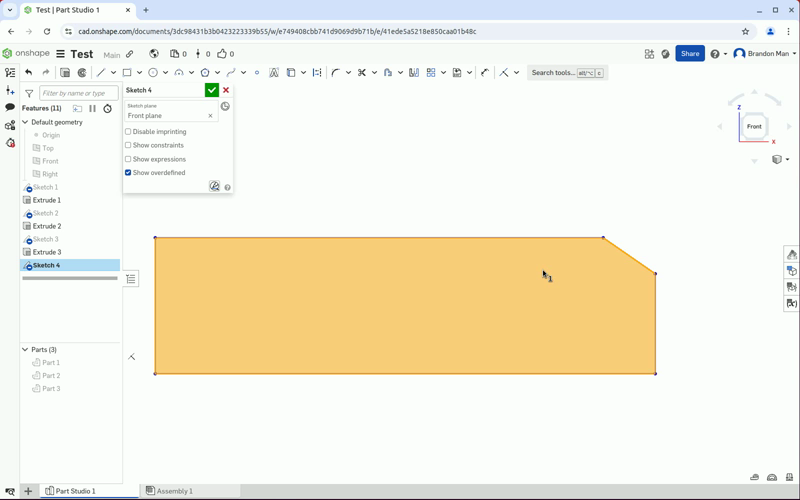
scroll(-6)
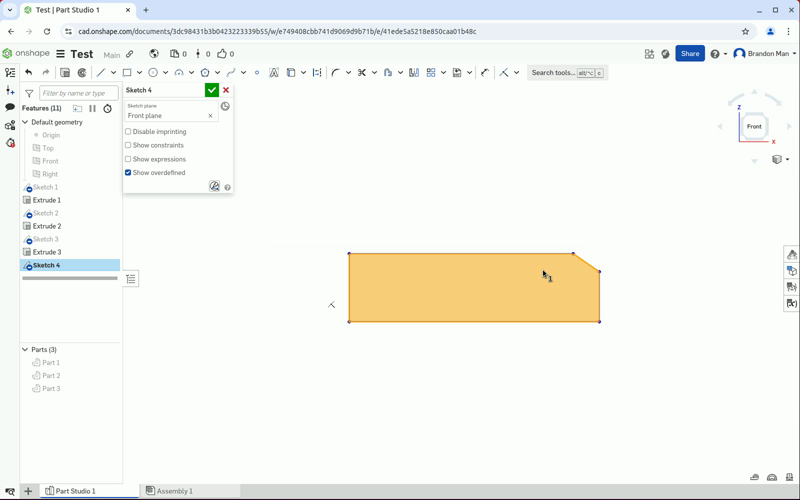
scroll(-6)
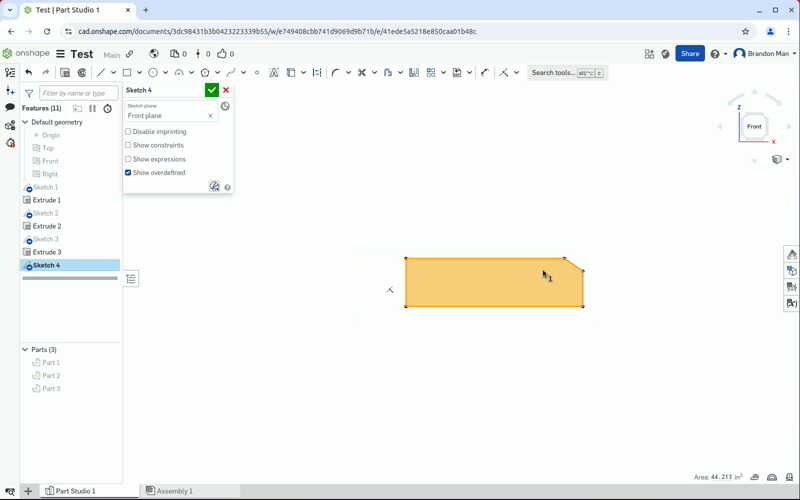
scroll(-6)
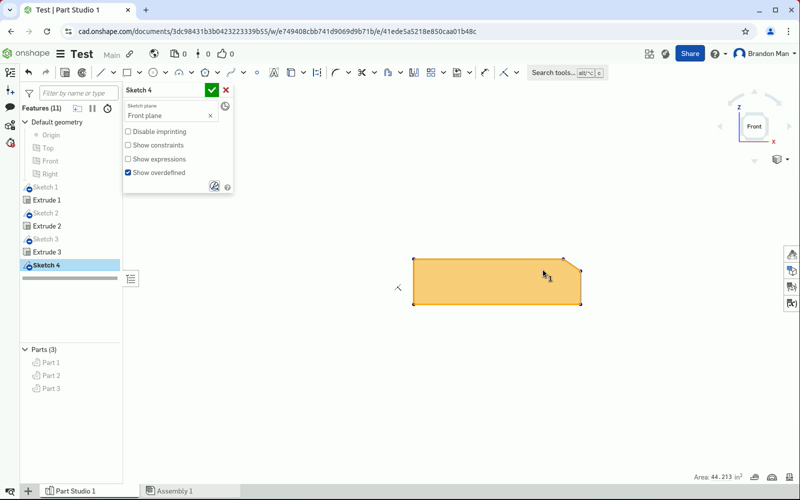
scroll(-6)
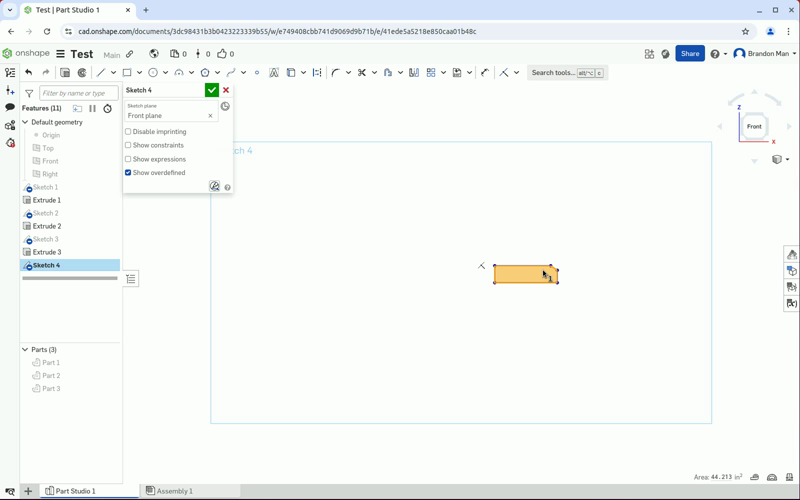
mouse_move(73, 352)
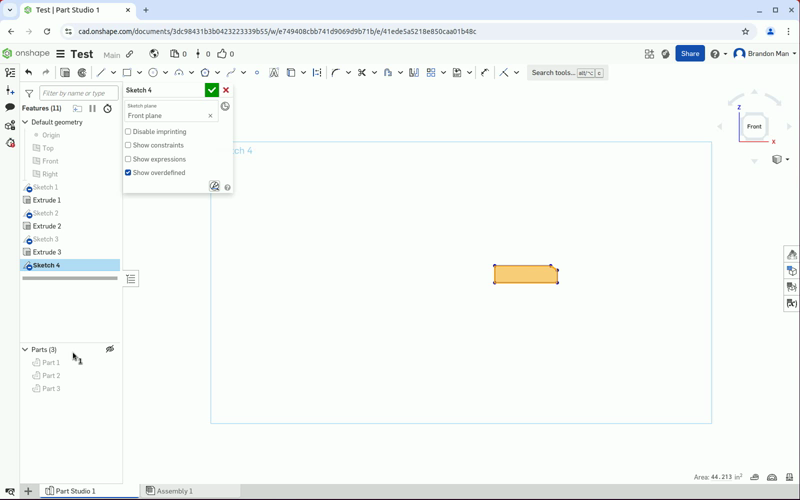
key(shift+y)
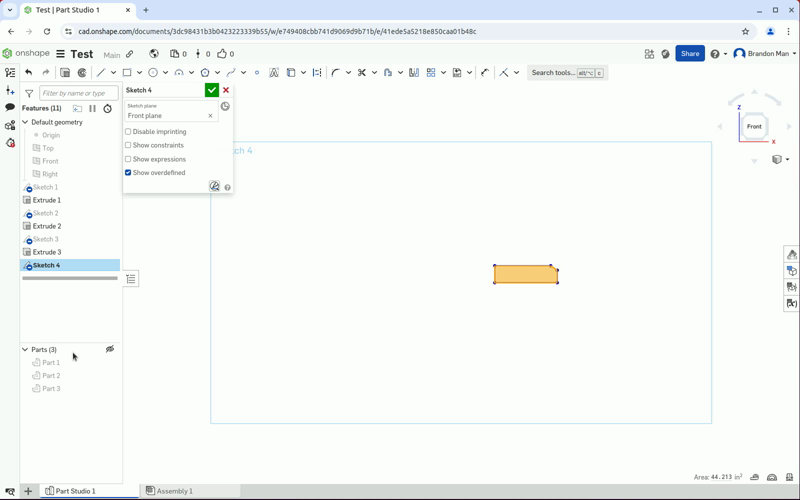
key(shift+e)
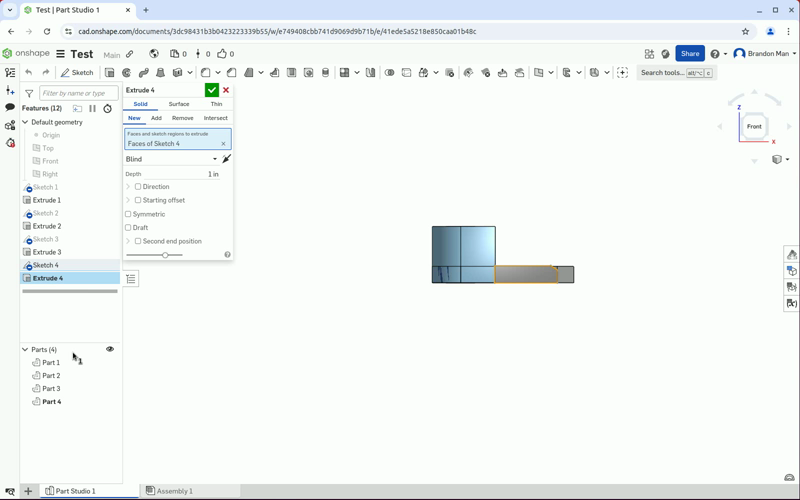
mouse_move(143, 106)
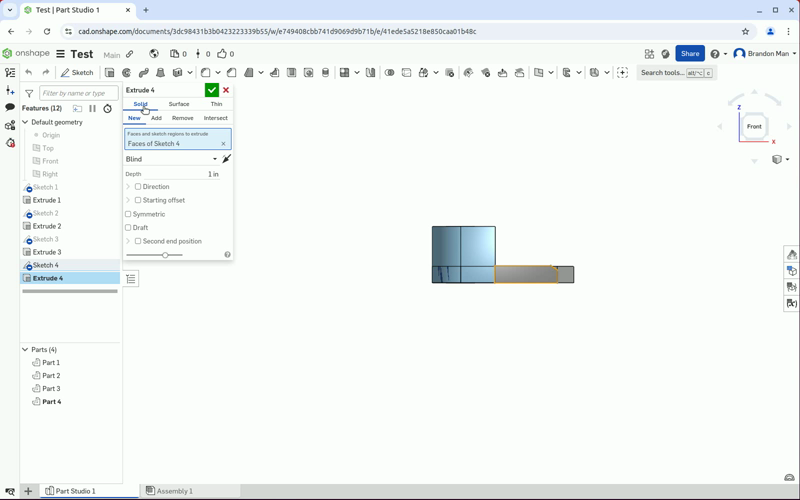
click(143, 106)
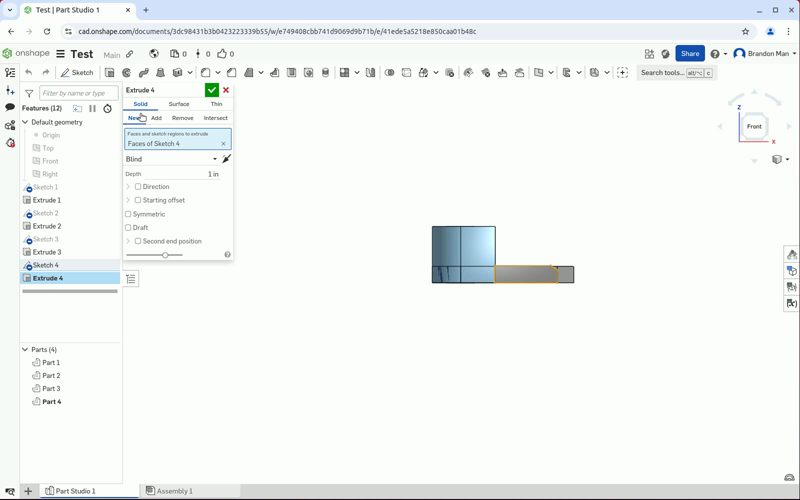
mouse_move(137, 120)
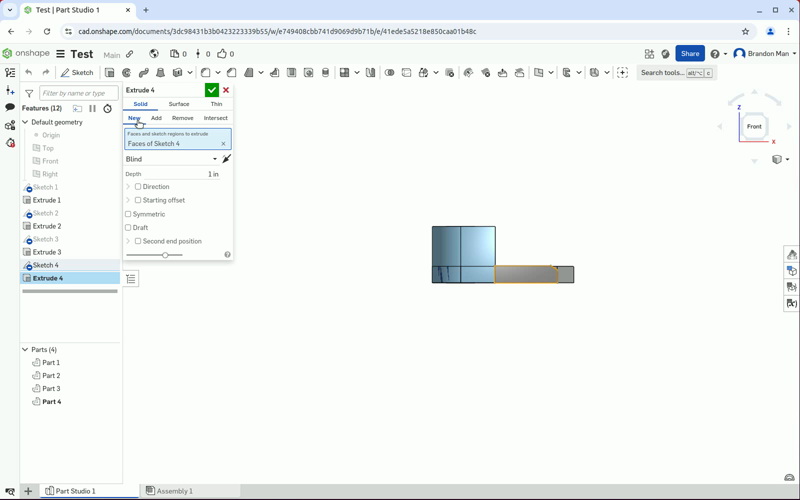
click(137, 120)
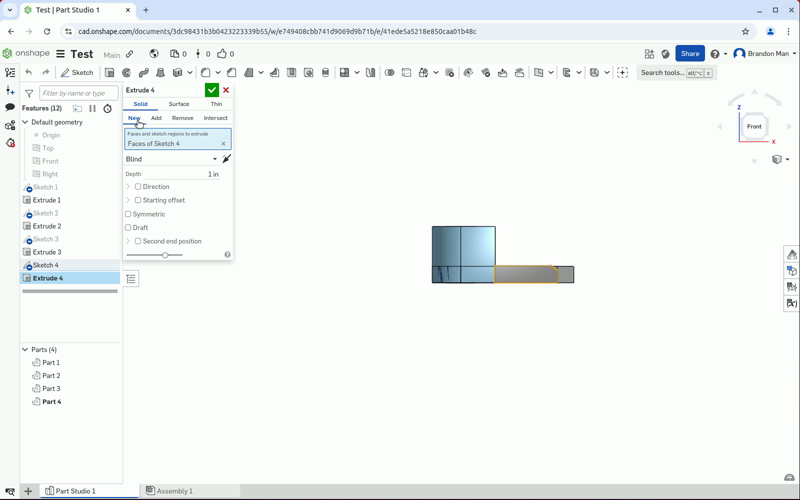
key(tab, 4)
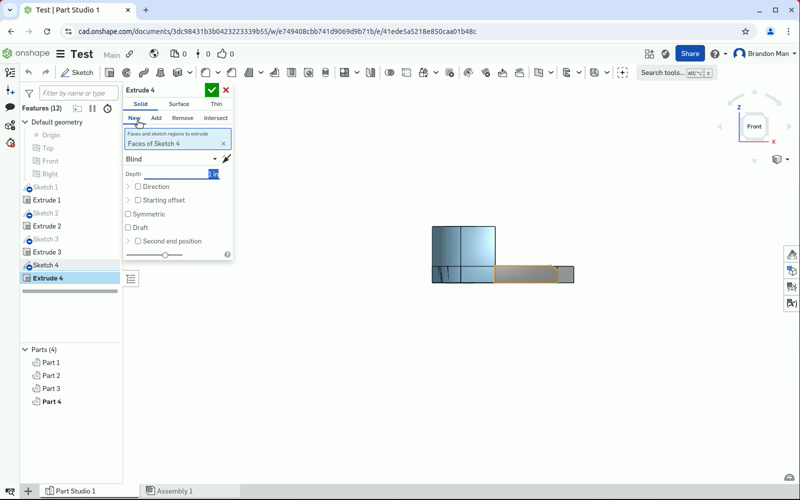
text(-7.221)
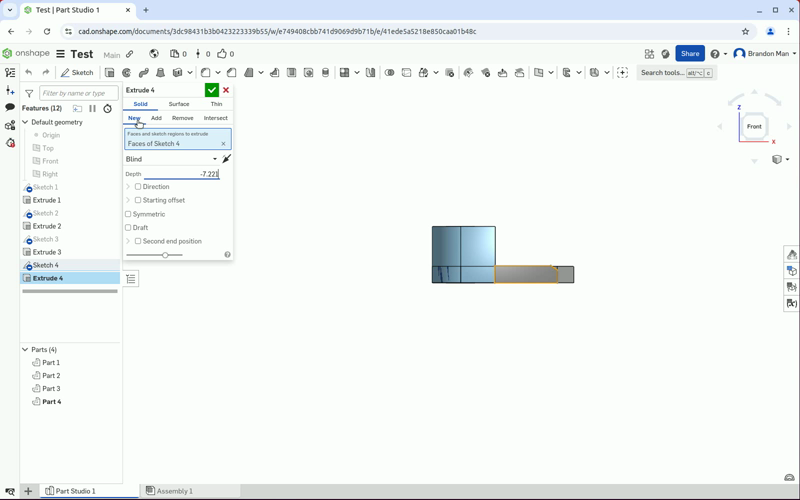
key(tab, 3)
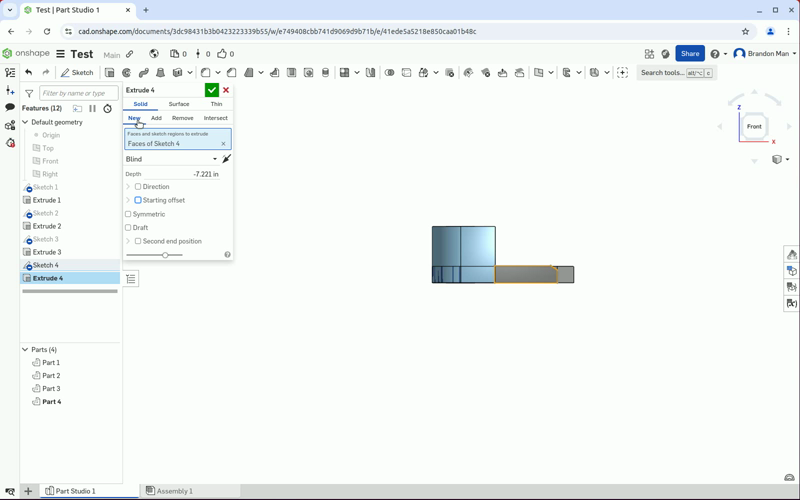
key(tab, 2)
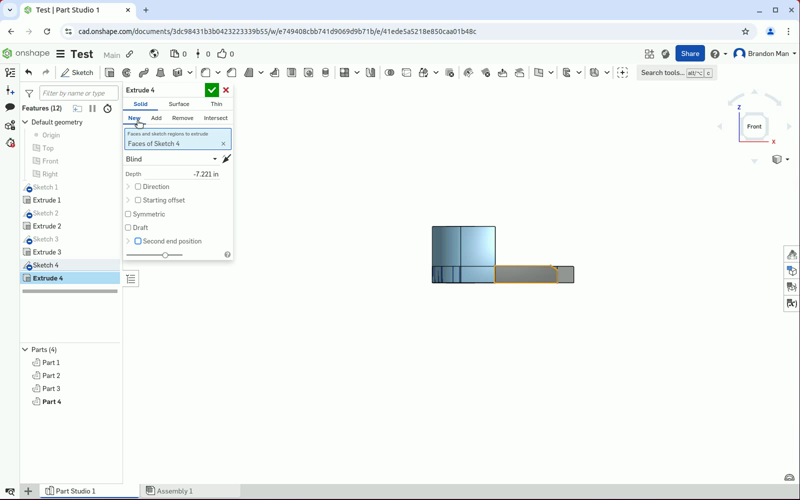
key(space)
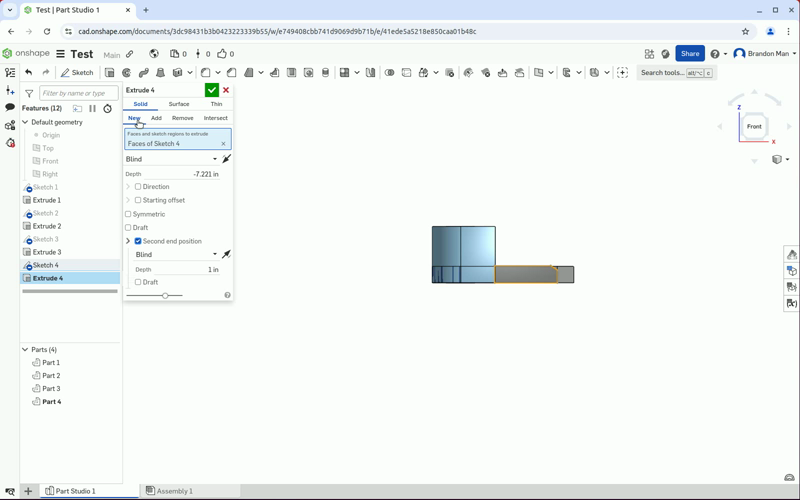
key(tab, 3)
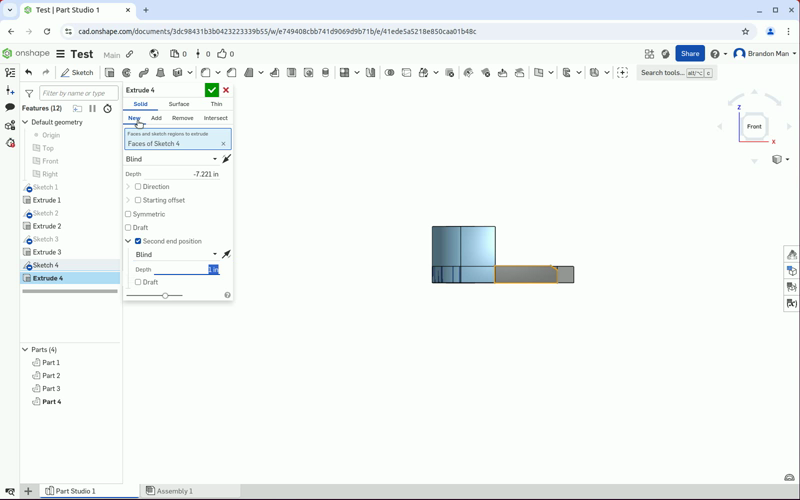
text(4.333)
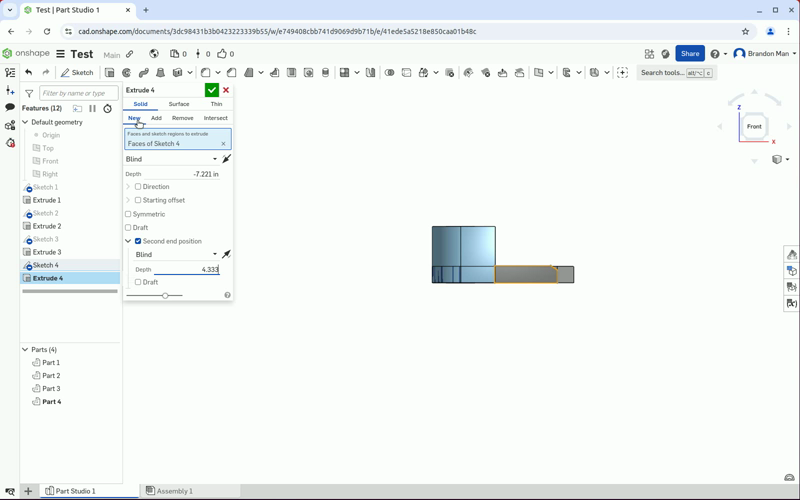
key(enter)
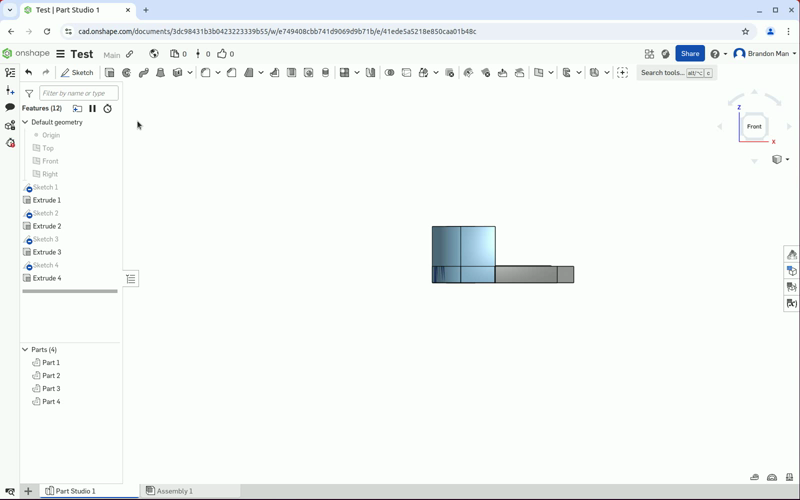
key(shift+h)
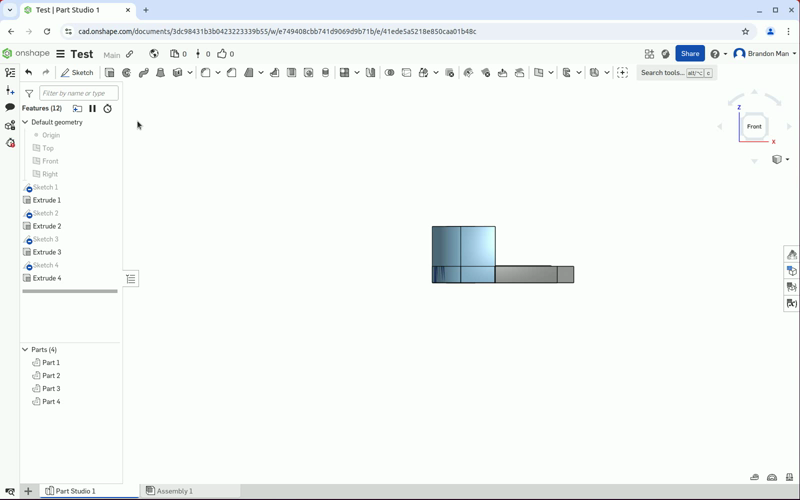
key(shift+h)
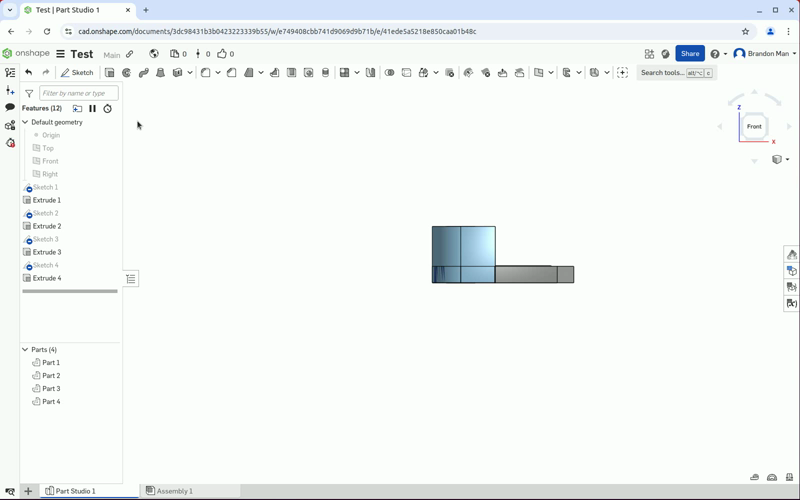
mouse_move(73, 189)
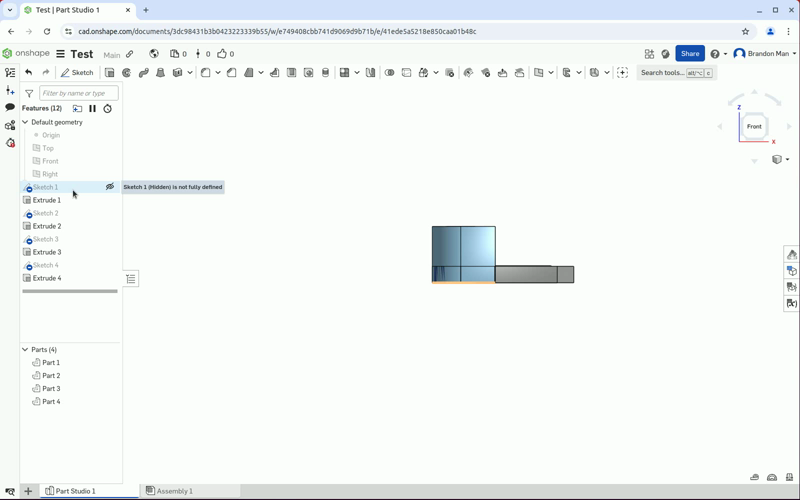
click(73, 189)
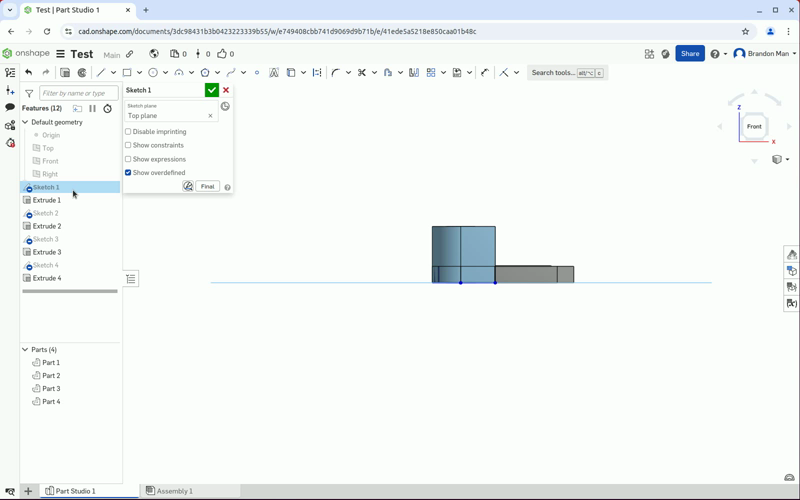
mouse_move(229, 92)
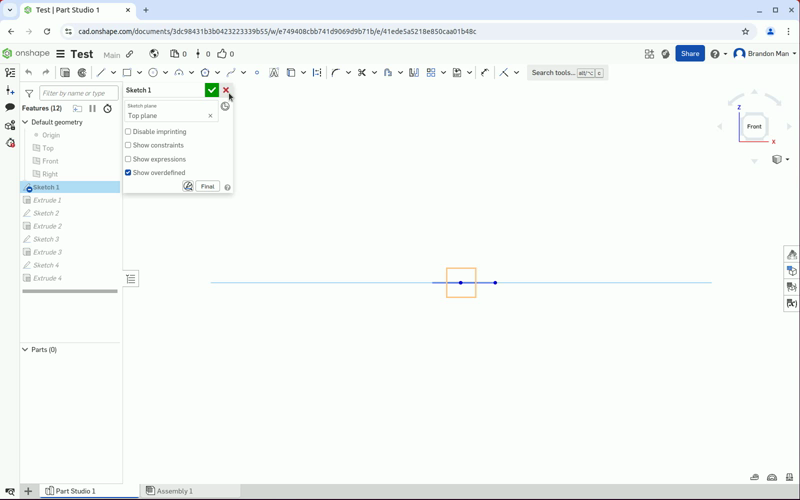
click(229, 92)
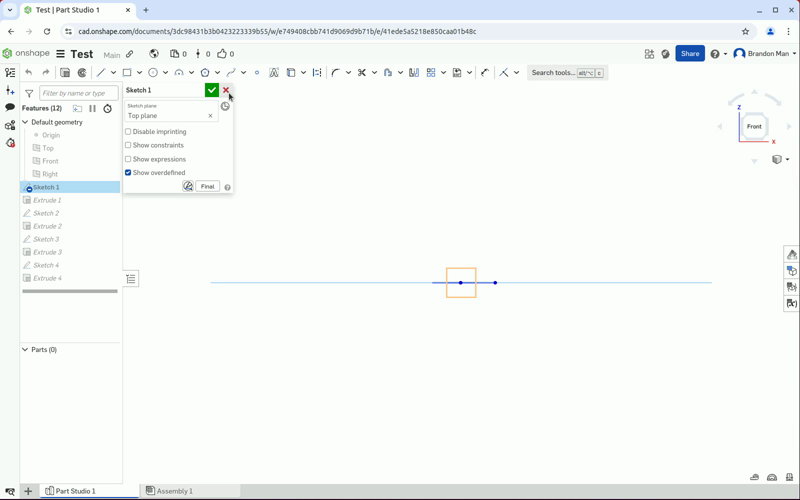
key(shift+s)
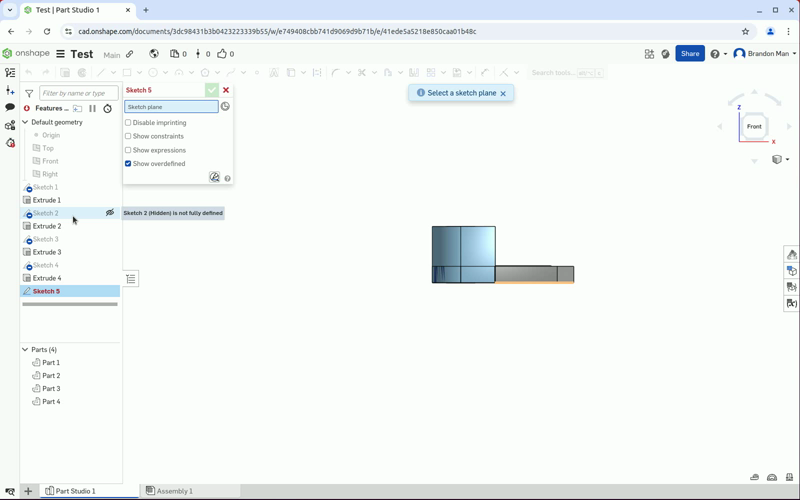
scroll(3)
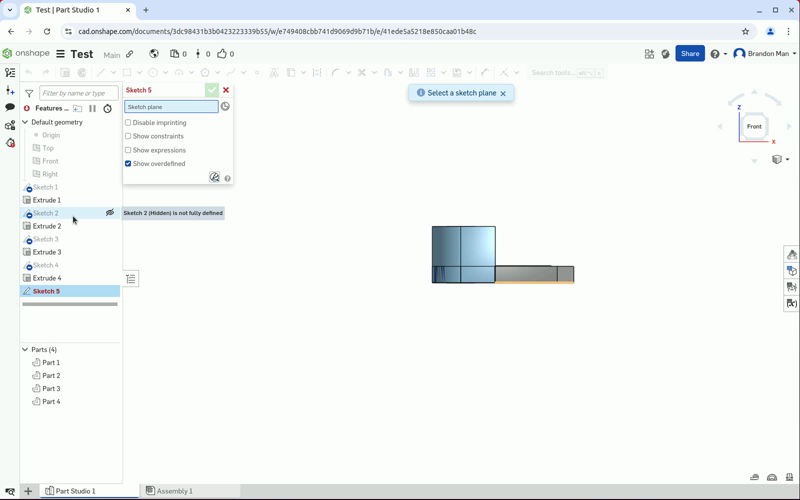
mouse_move(73, 163)
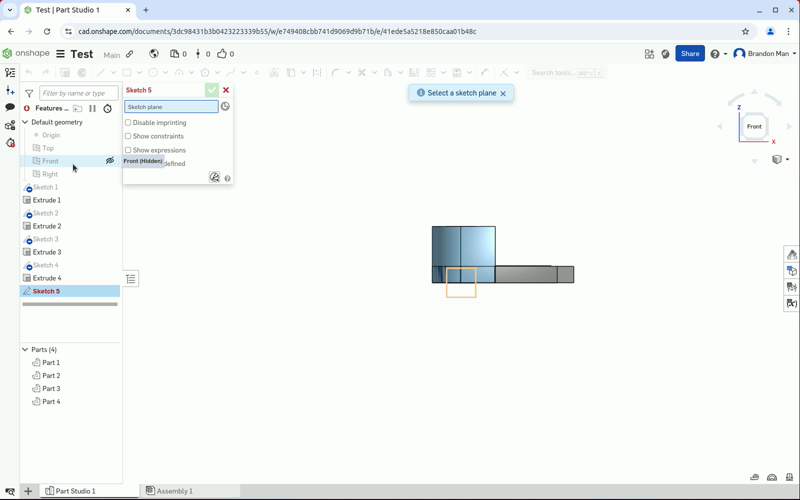
click(73, 163)
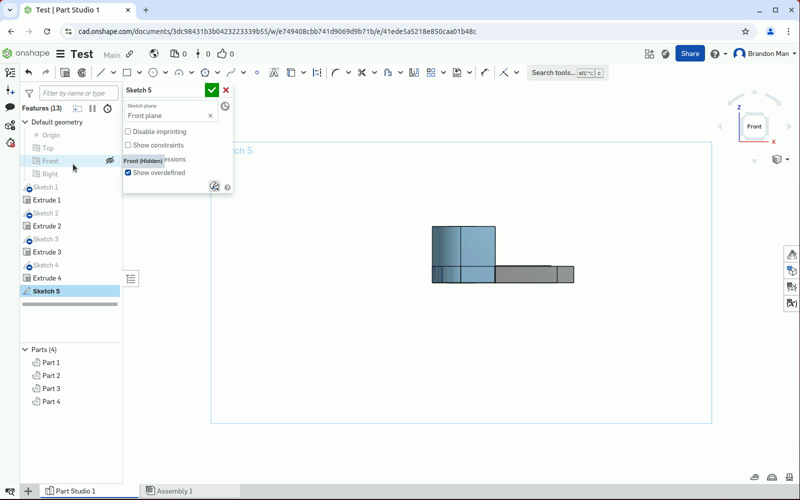
mouse_move(73, 352)
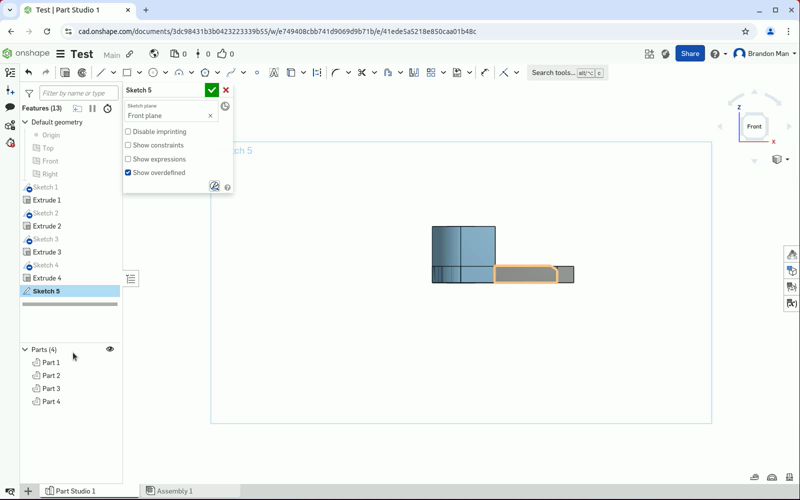
key(y)
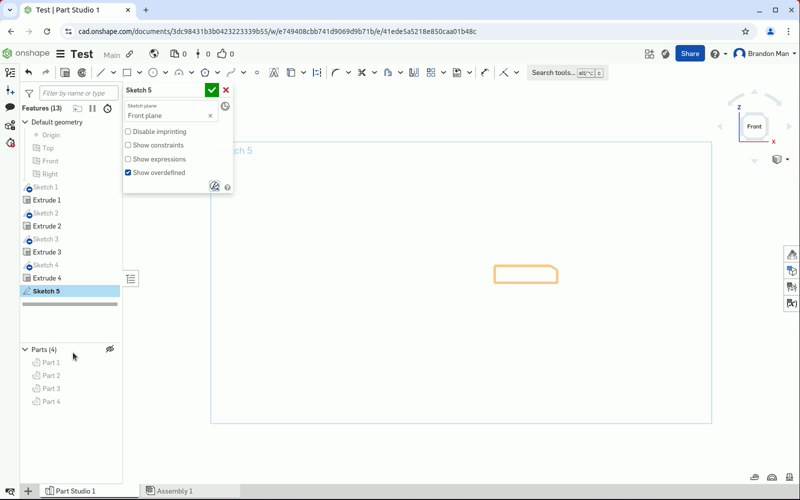
key(l)
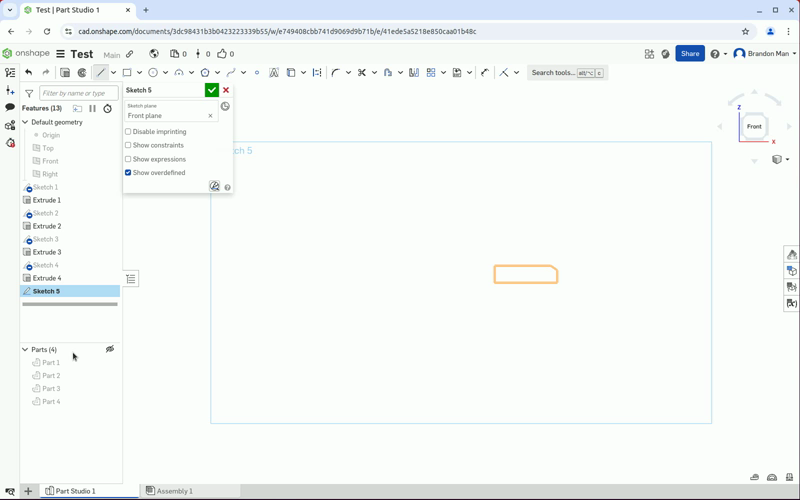
key_down(shift)
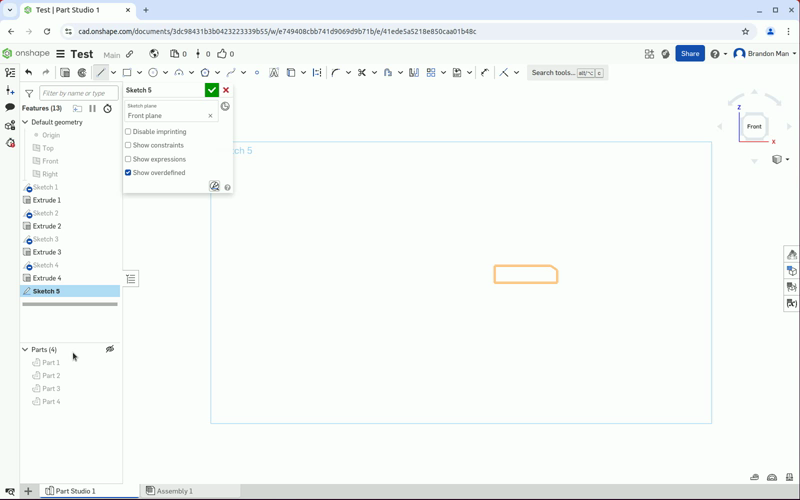
mouse_move(494, 266)
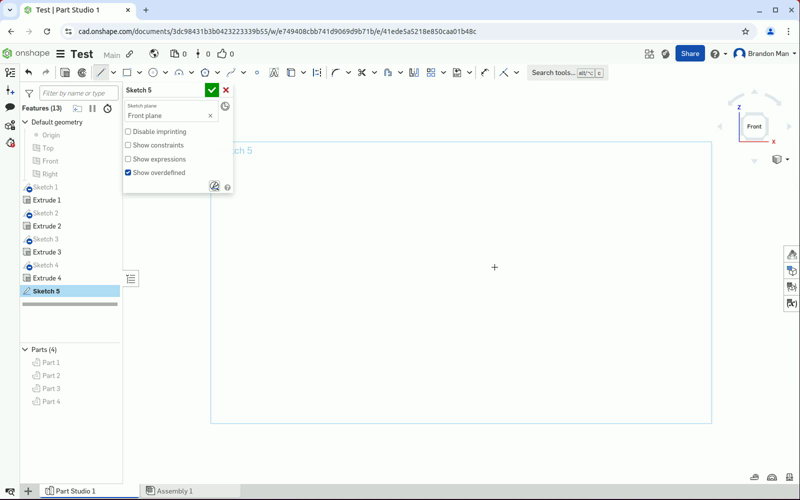
click(494, 266)
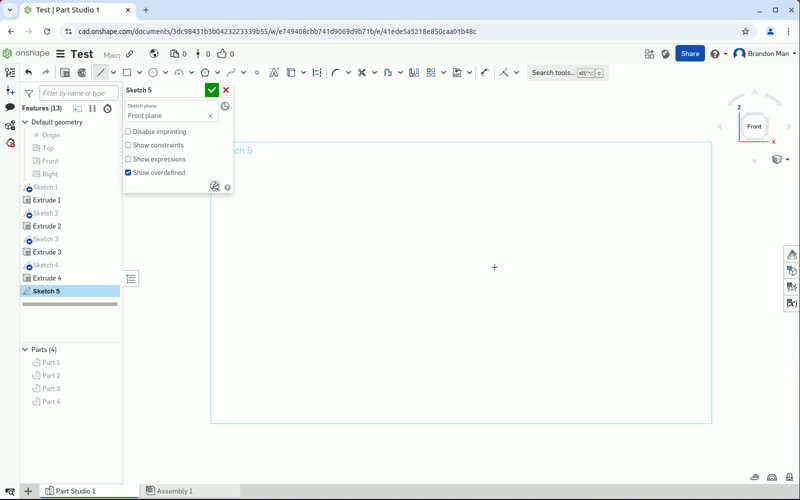
key_up(shift)
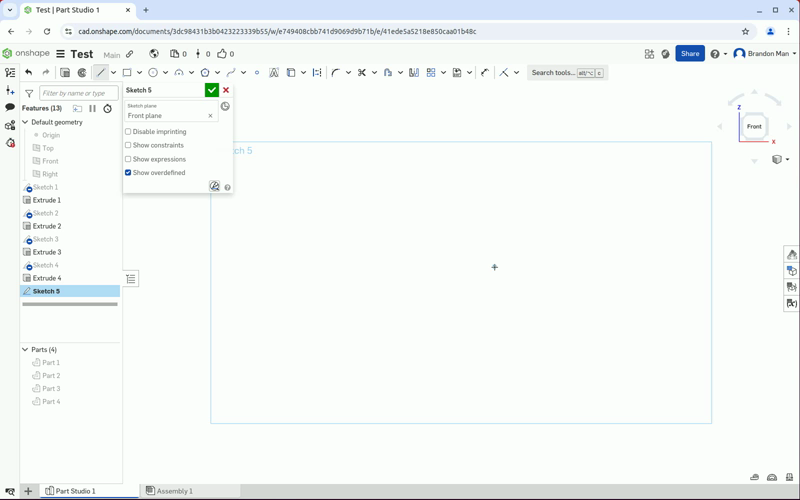
key_down(shift)
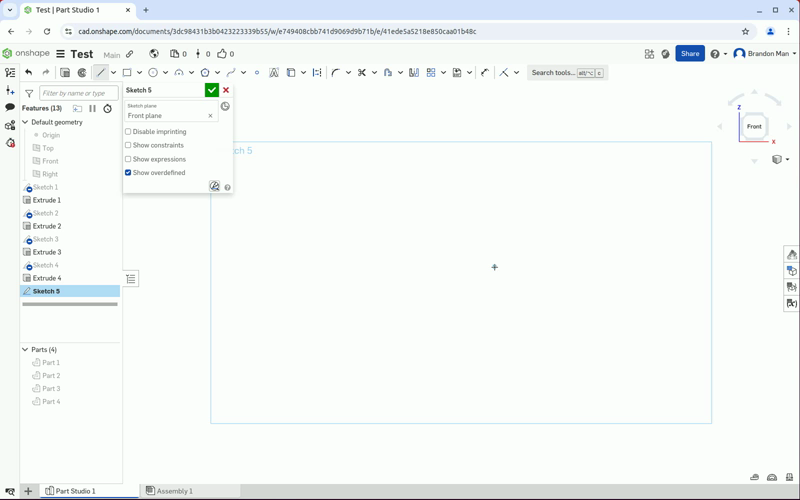
mouse_move(524, 266)
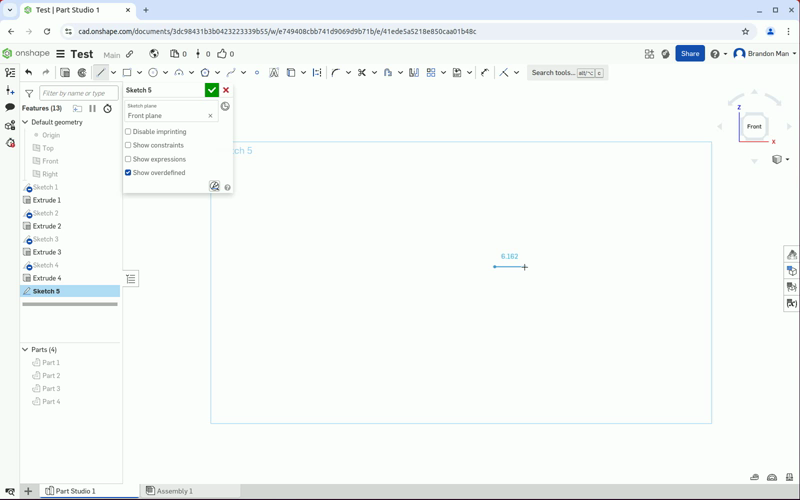
mouse_move(550, 266)
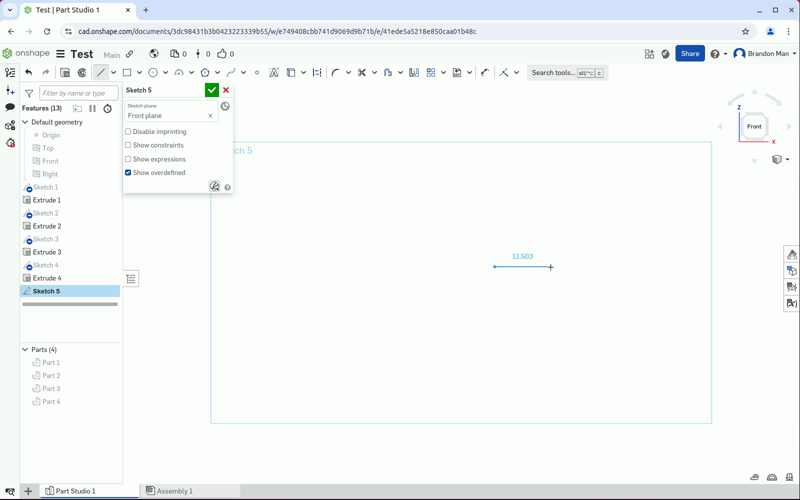
click(550, 266)
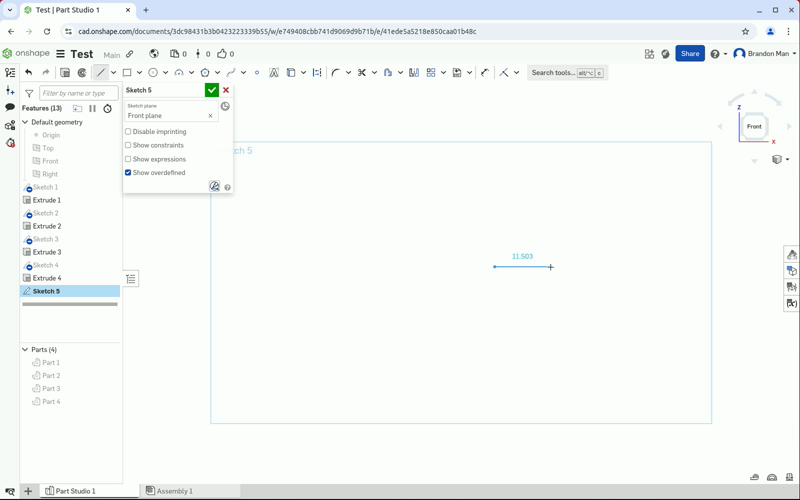
key_up(shift)
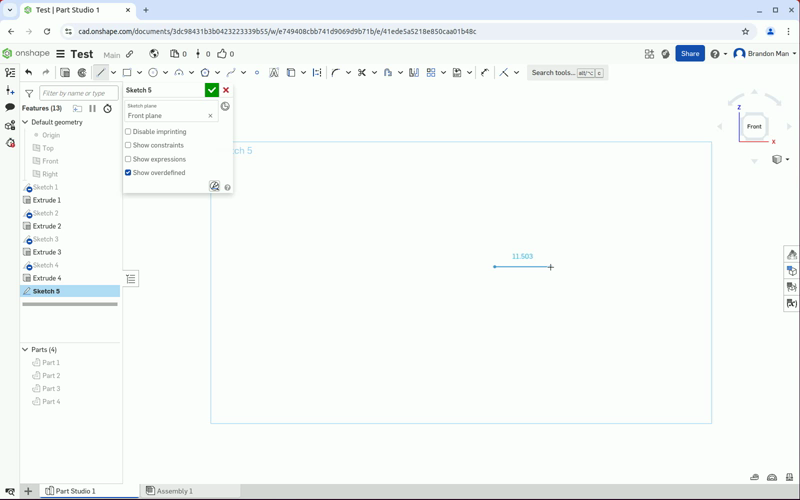
key_down(shift)
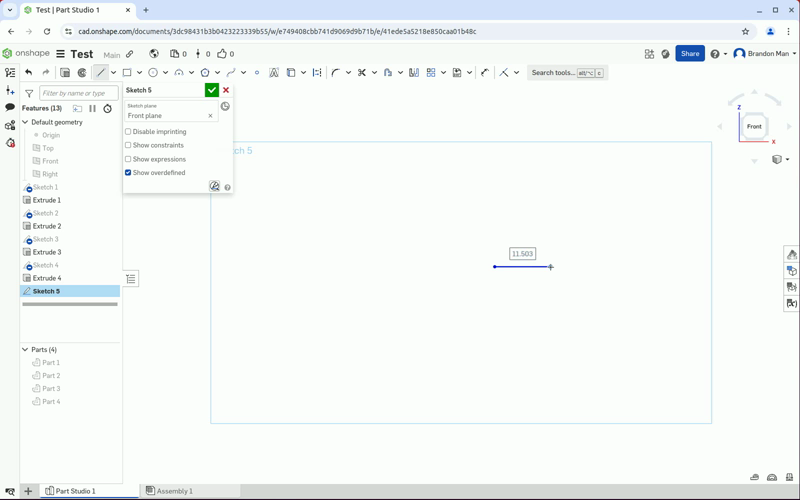
mouse_move(494, 226)
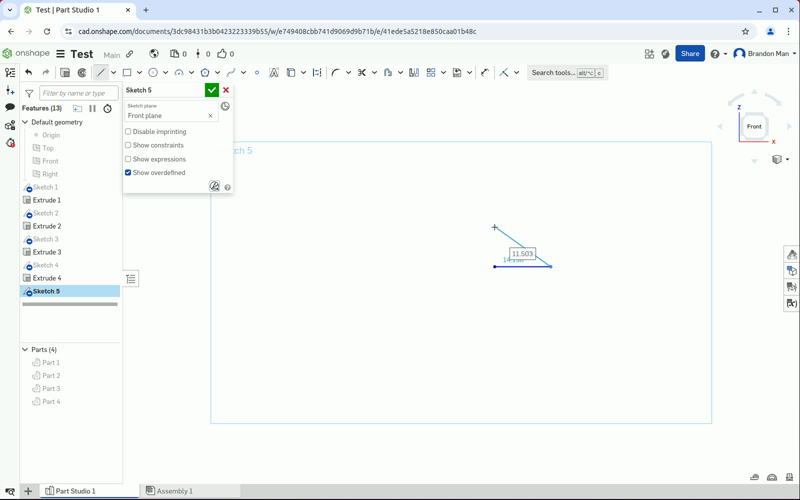
click(494, 226)
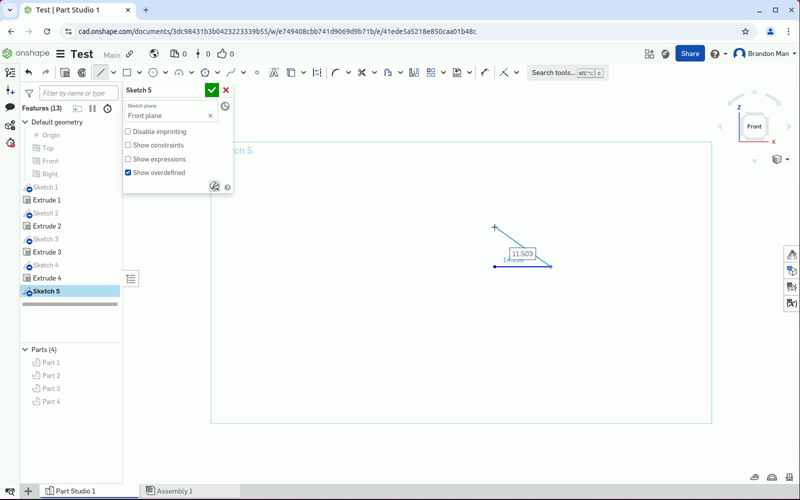
key_up(shift)
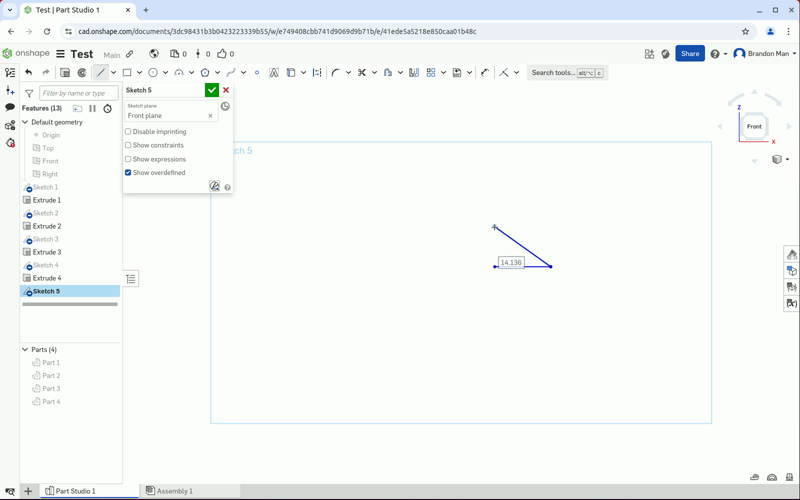
mouse_move(524, 226)
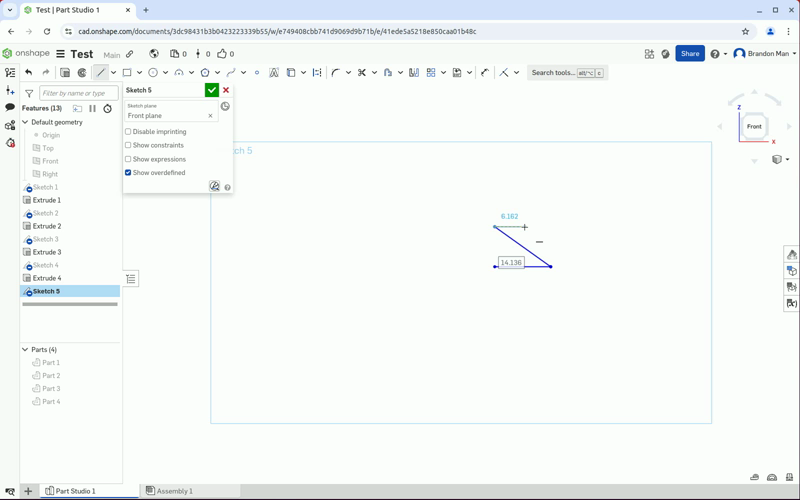
key_down(shift)
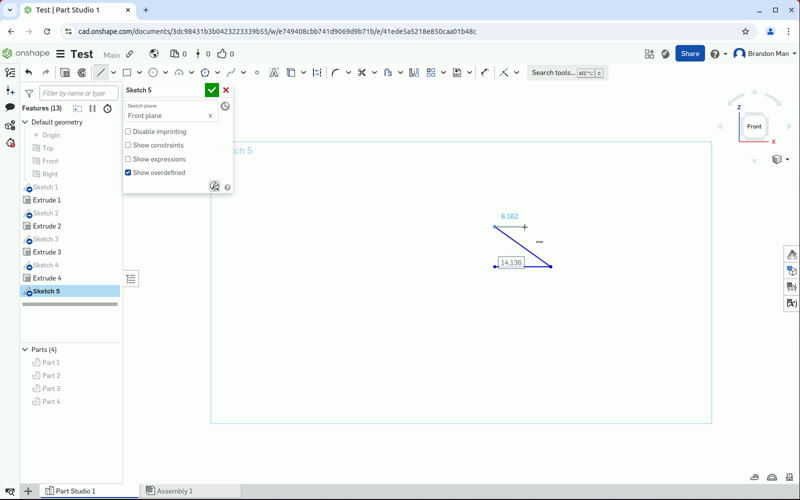
mouse_move(494, 266)
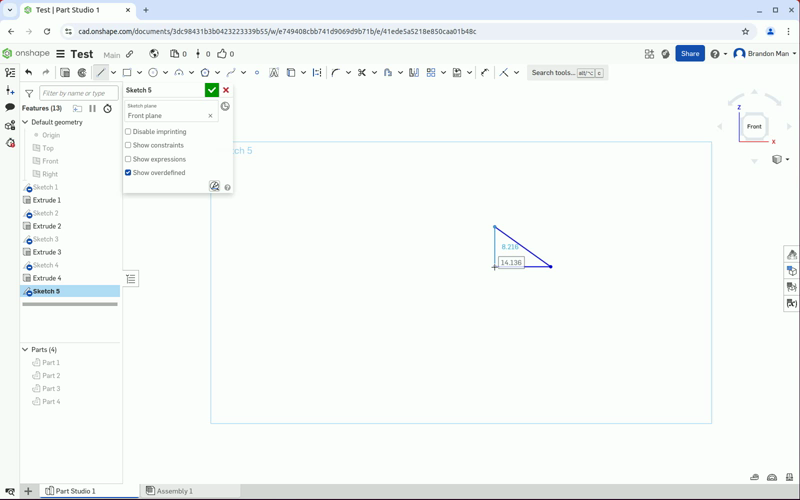
key_up(shift)
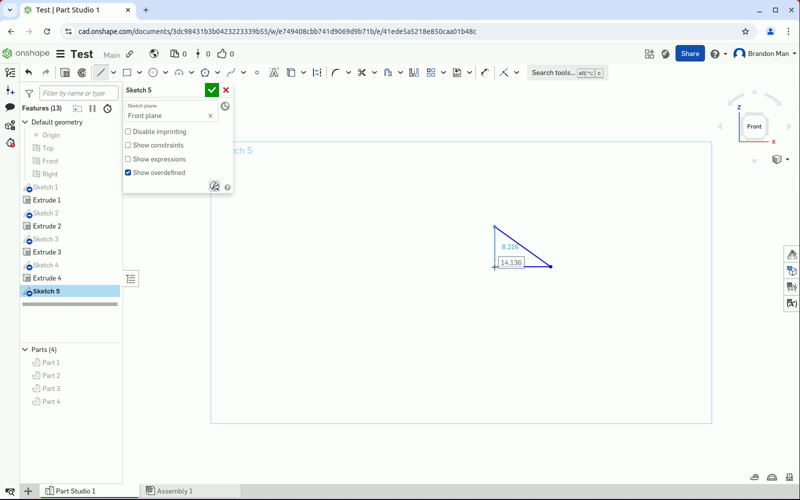
click(494, 266)
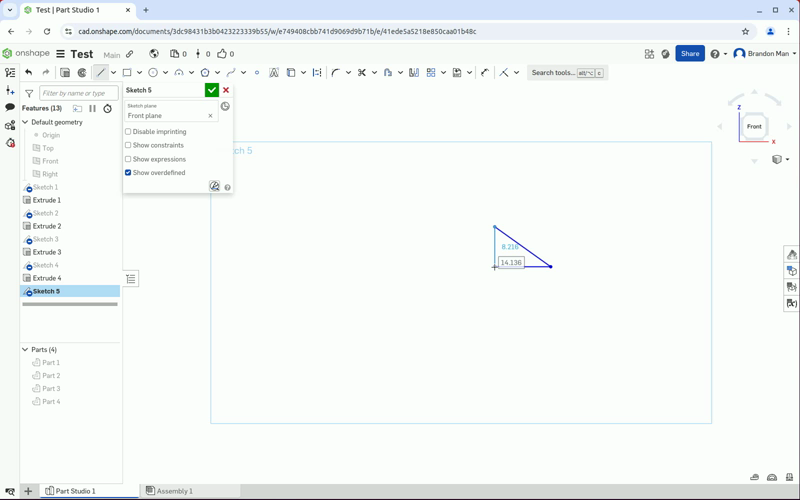
key(esc)
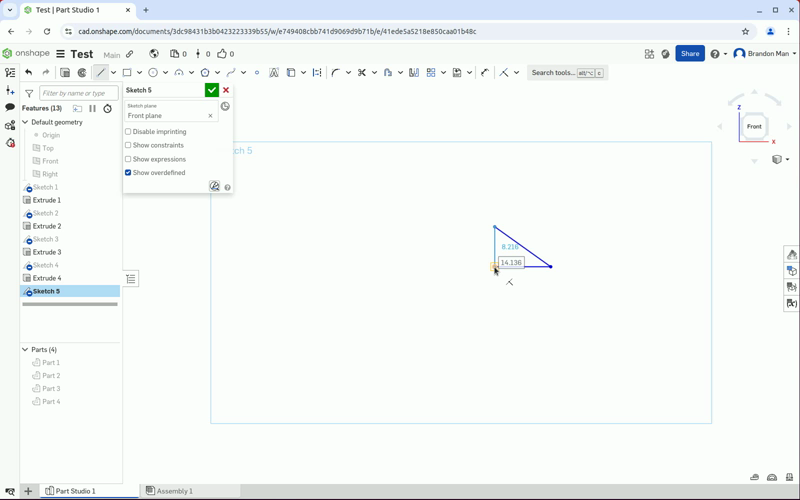
mouse_move(499, 262)
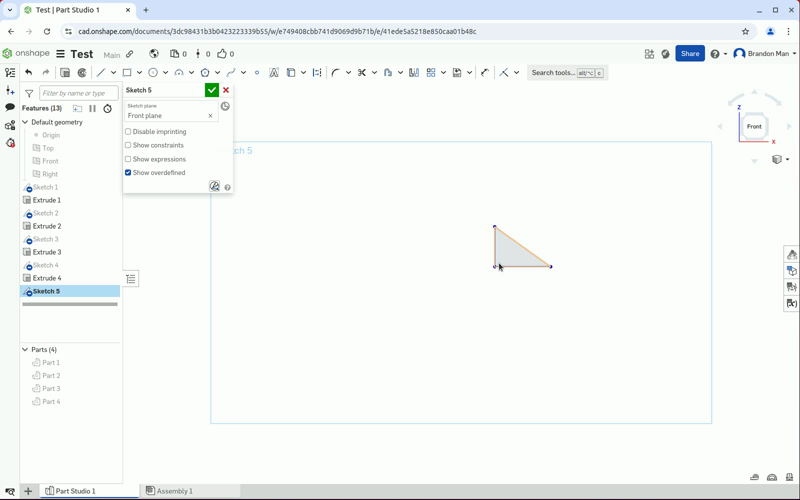
scroll(6)
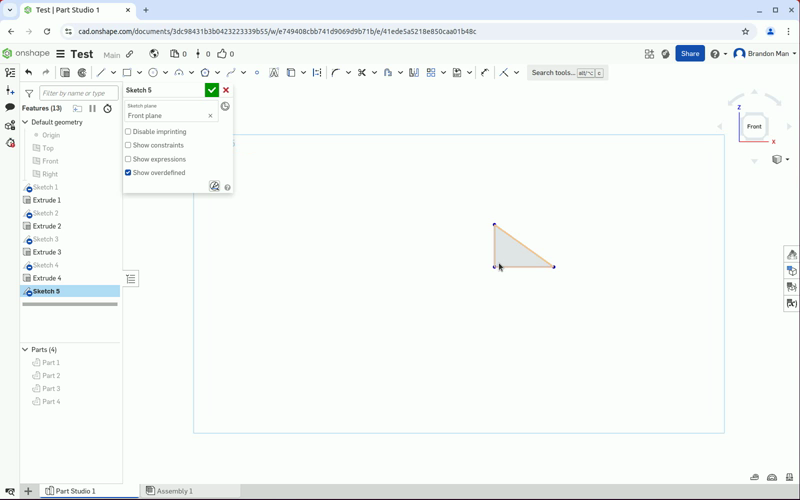
scroll(6)
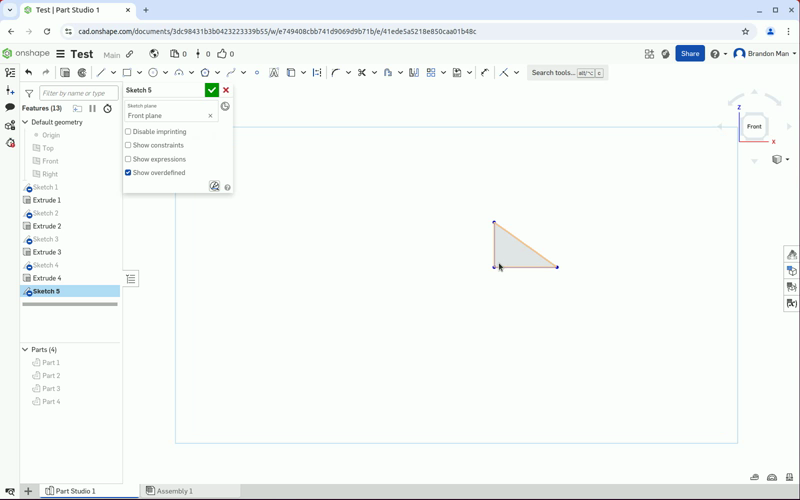
scroll(6)
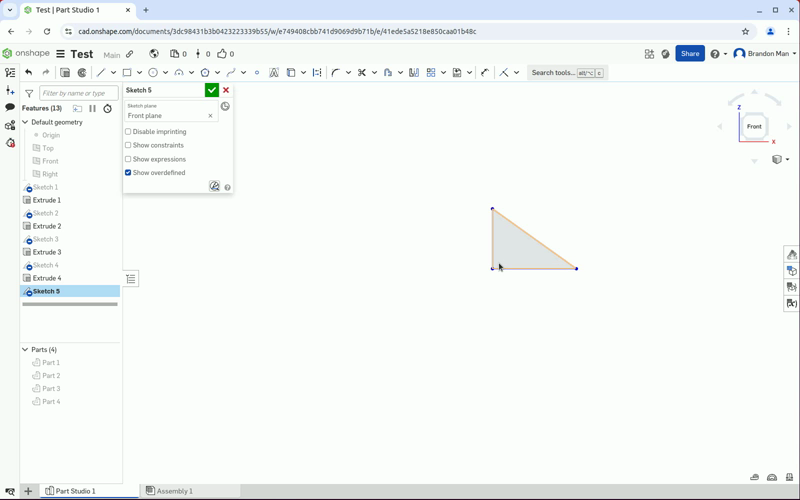
scroll(6)
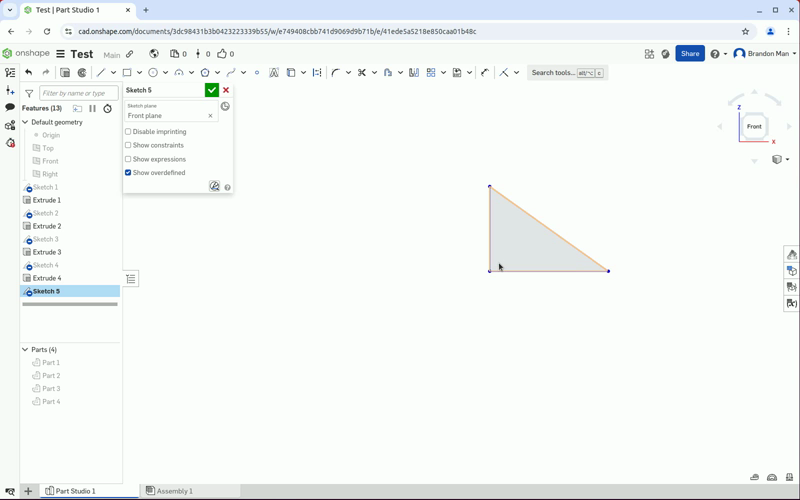
scroll(6)
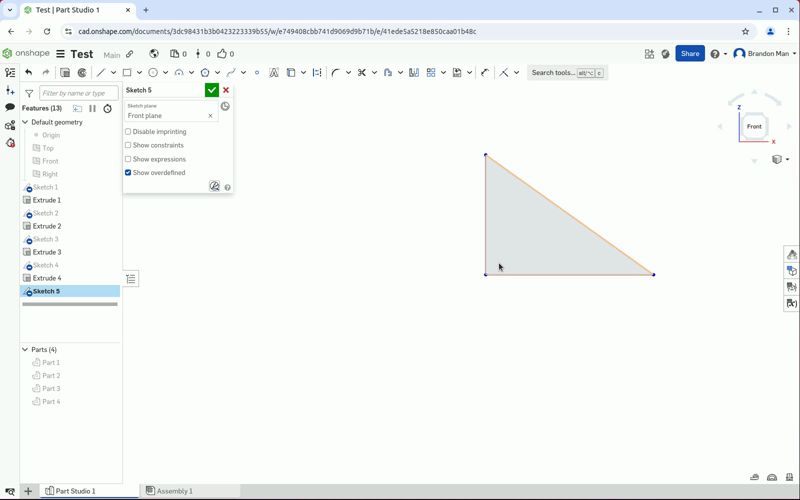
scroll(6)
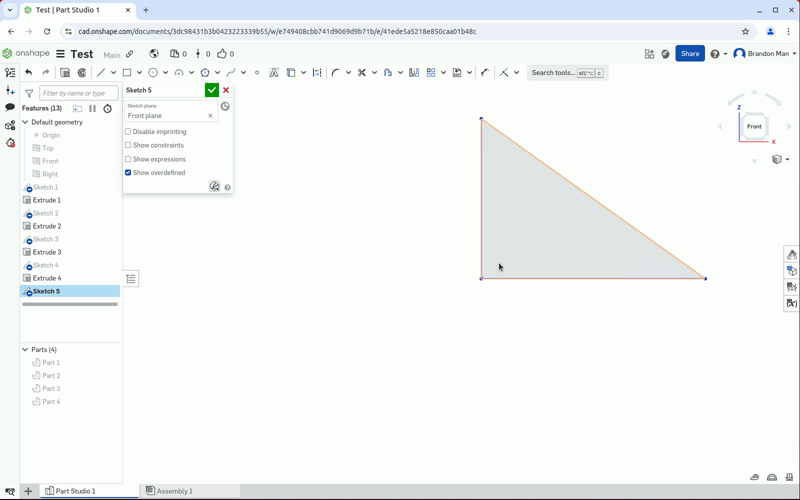
scroll(6)
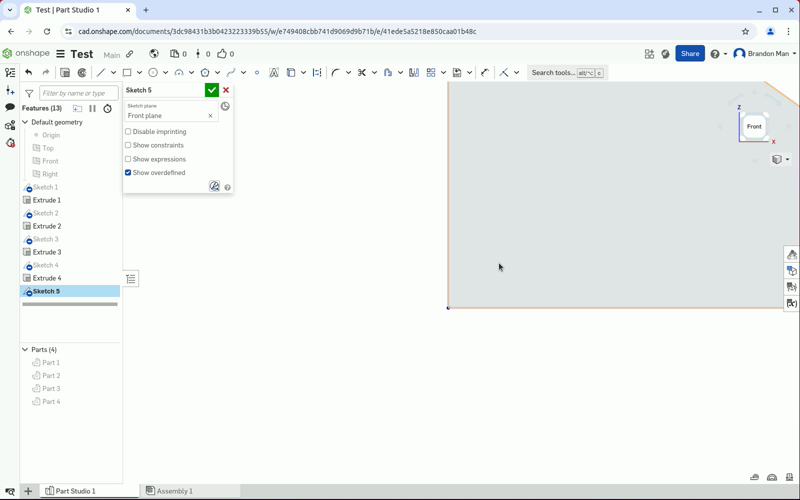
click(499, 262)
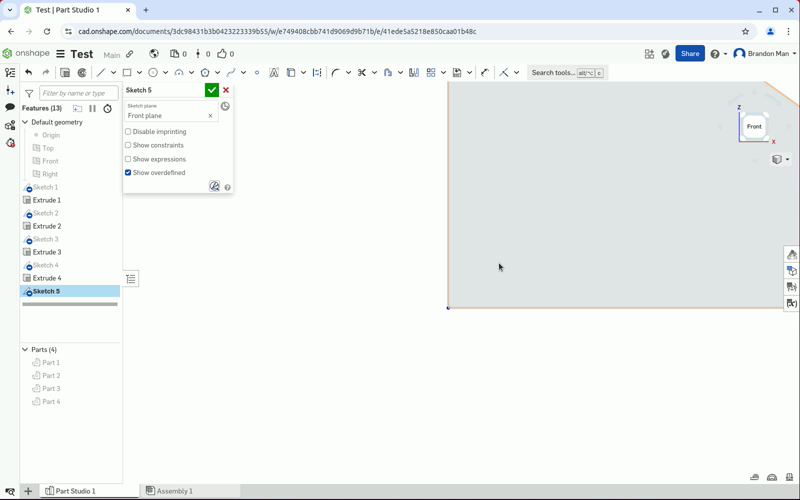
scroll(-6)
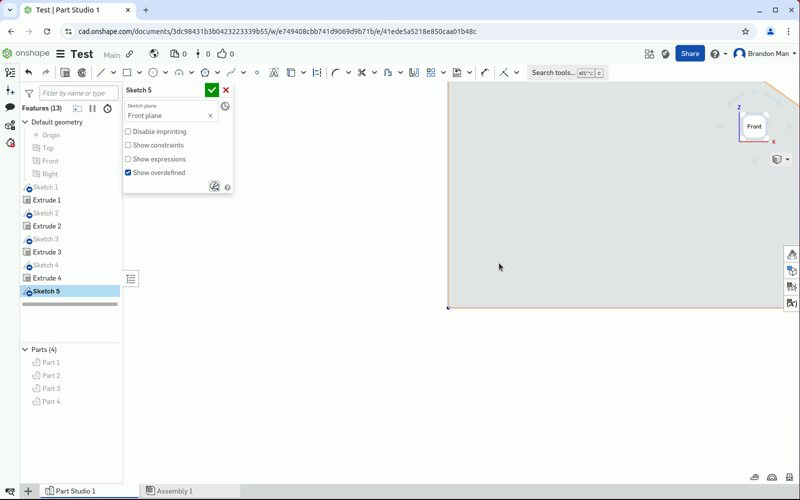
scroll(-6)
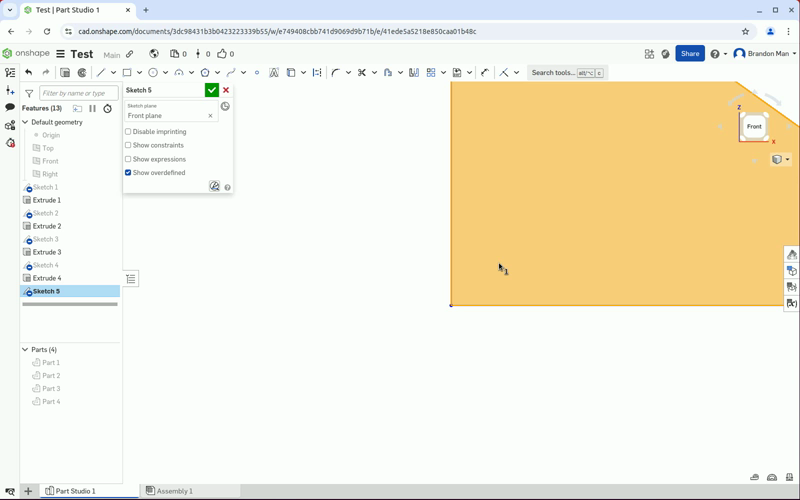
scroll(-6)
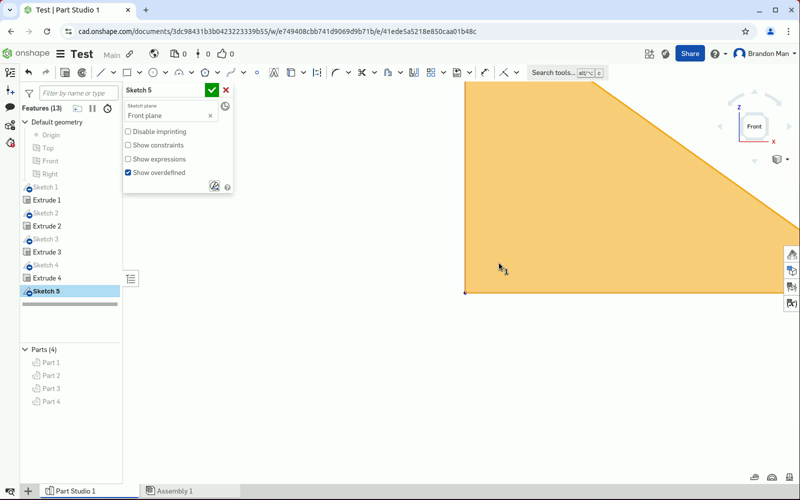
scroll(-6)
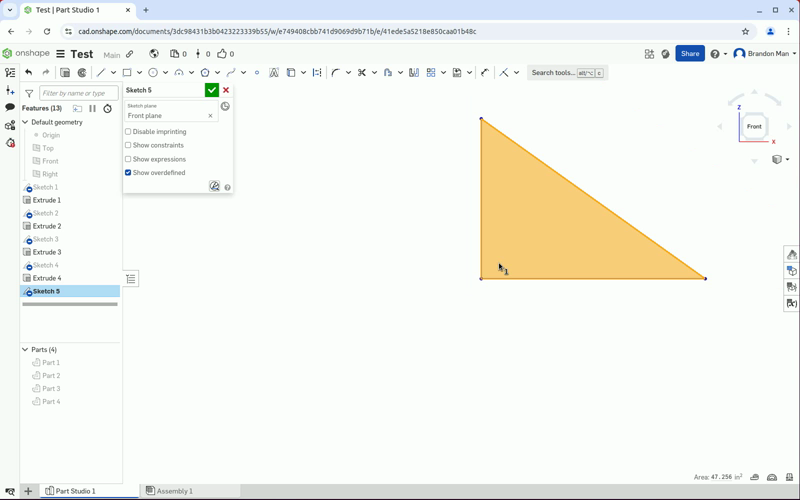
scroll(-6)
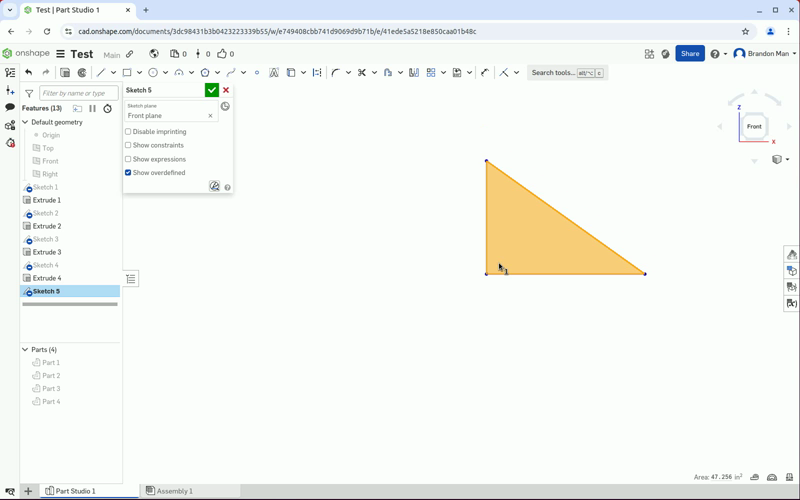
scroll(-6)
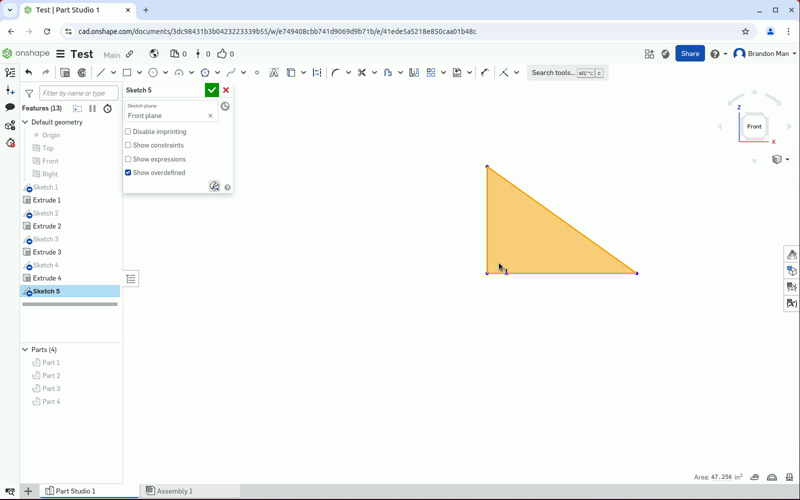
scroll(-6)
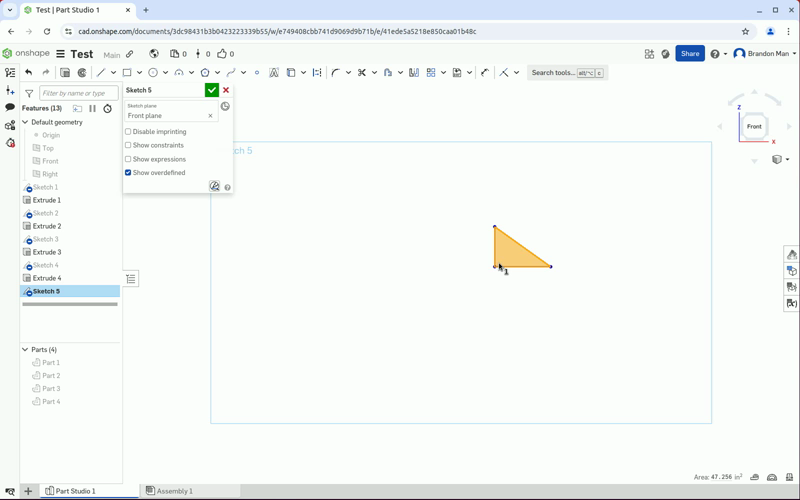
mouse_move(73, 352)
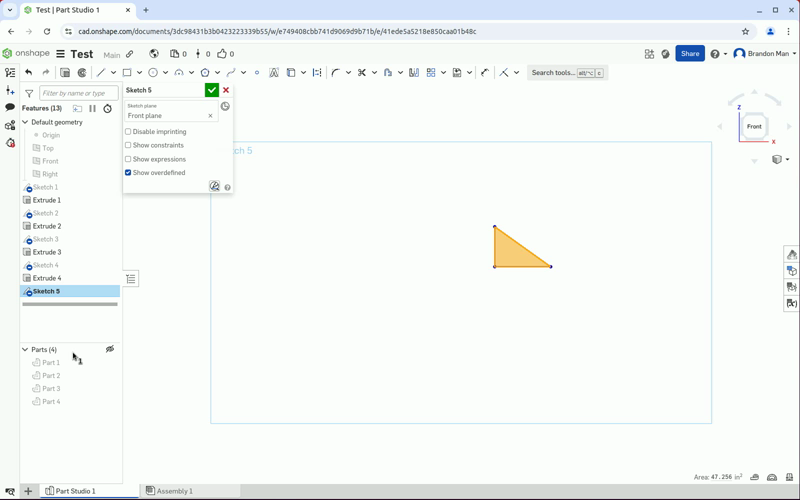
key(shift+y)
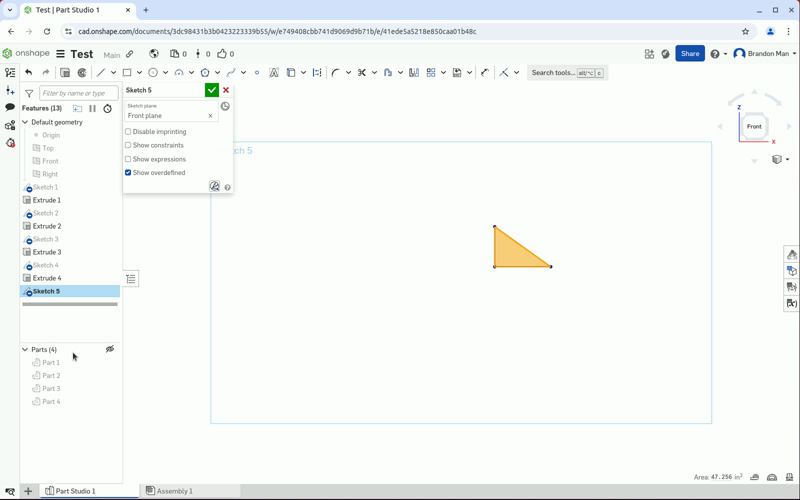
key(shift+e)
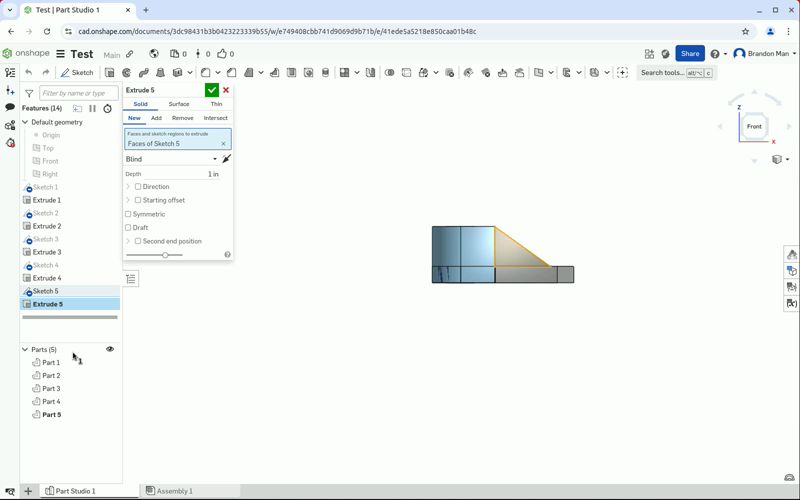
mouse_move(143, 106)
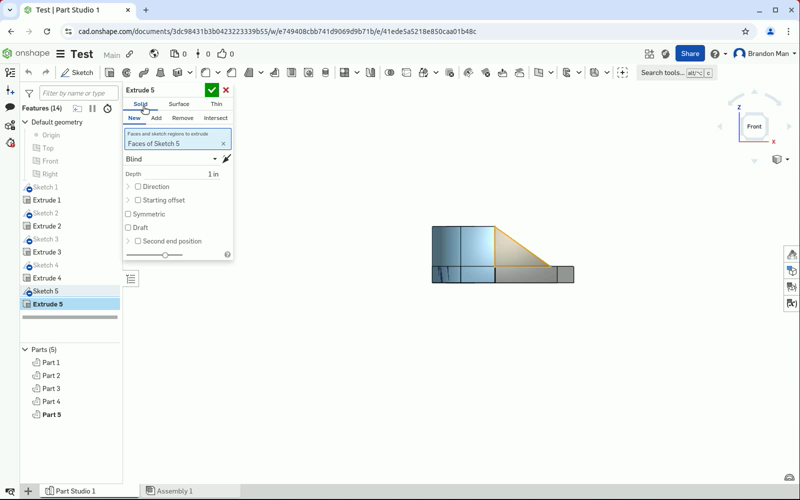
click(143, 106)
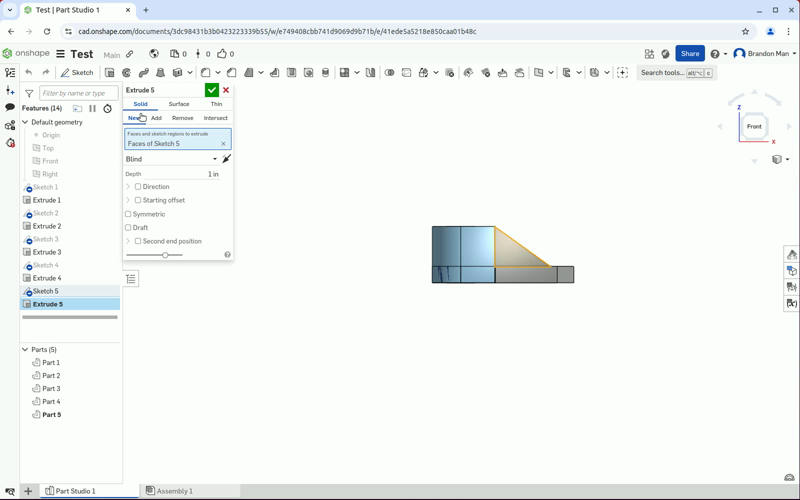
mouse_move(137, 120)
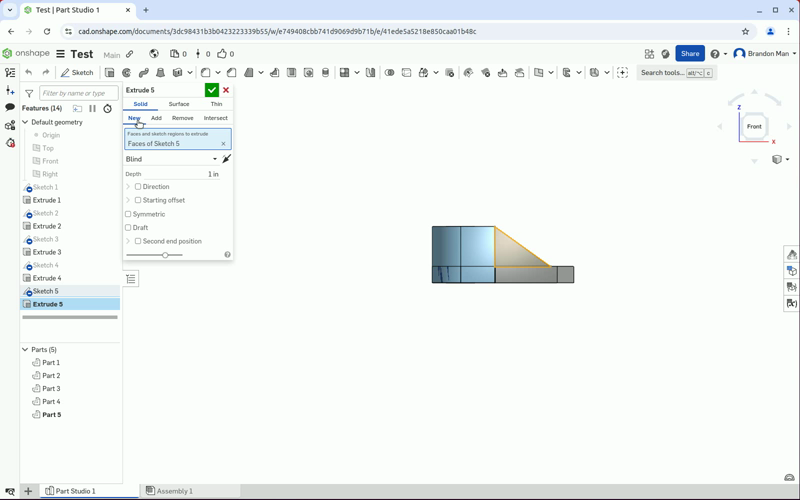
click(137, 120)
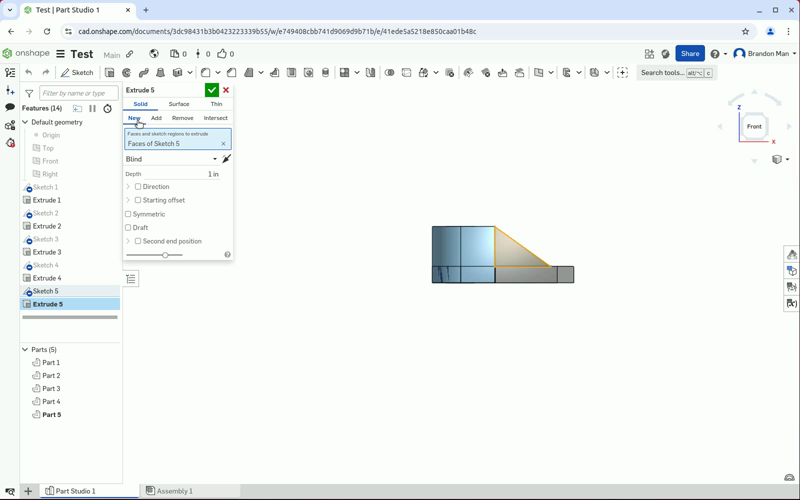
key(tab, 4)
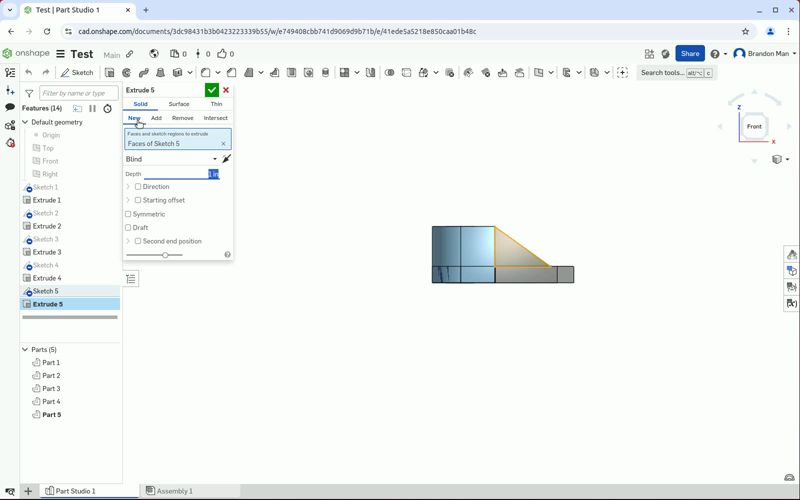
text(-7.221)
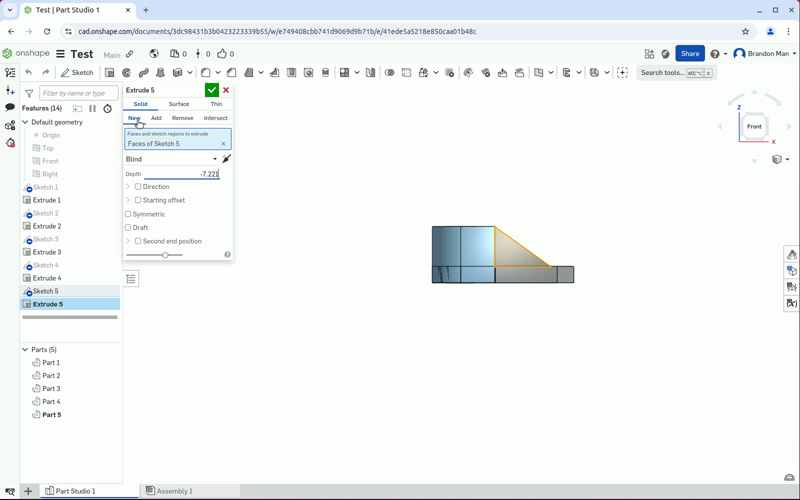
key(tab, 3)
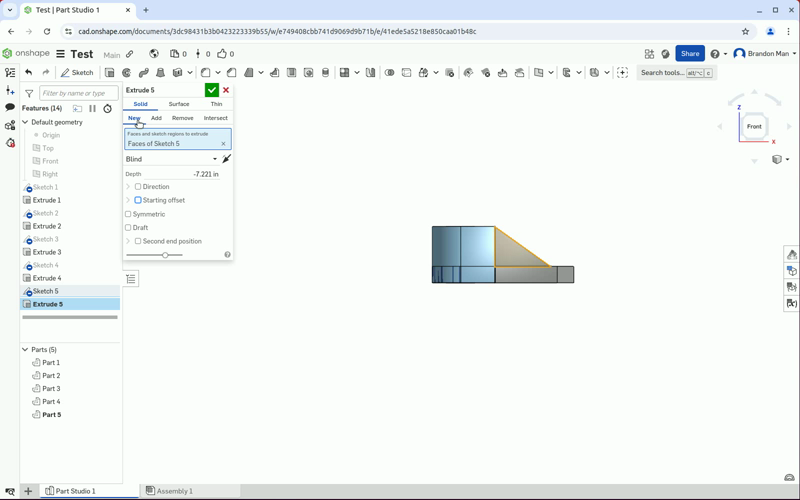
key(tab, 2)
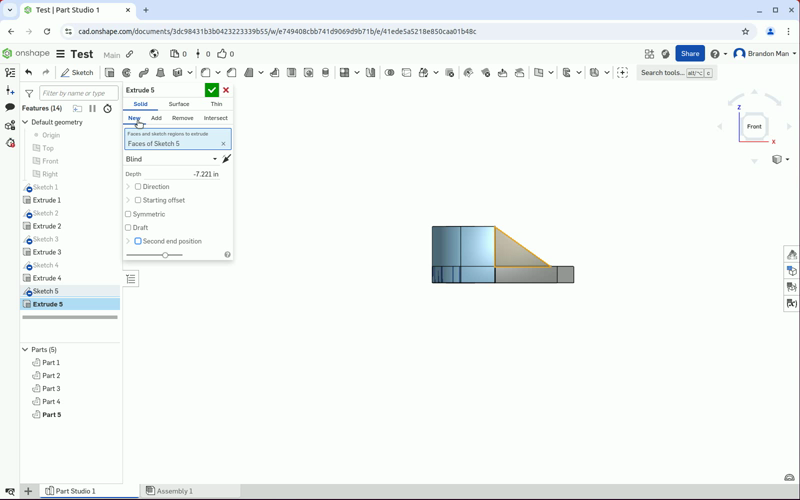
key(space)
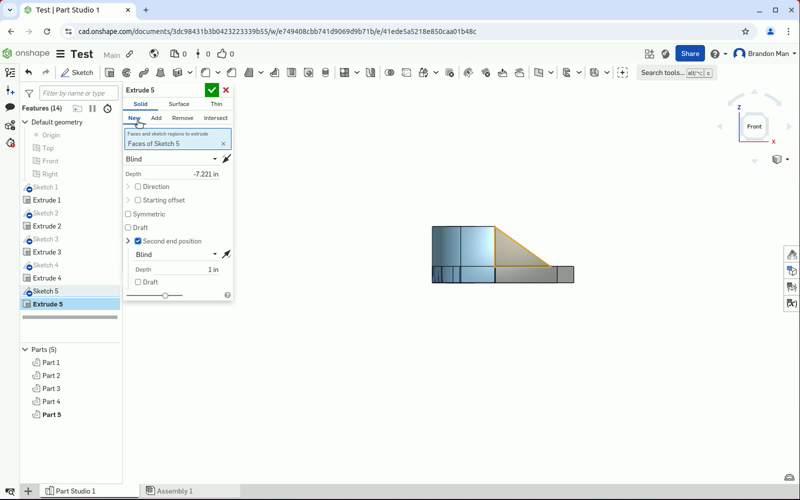
key(tab, 3)
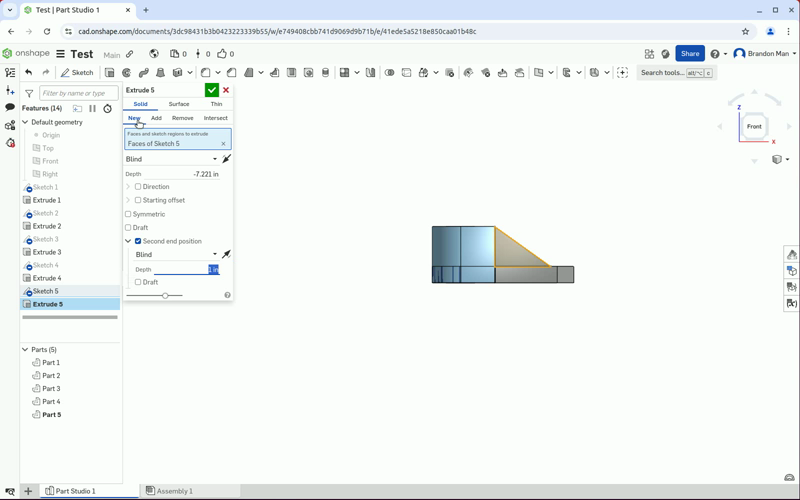
text(4.333)
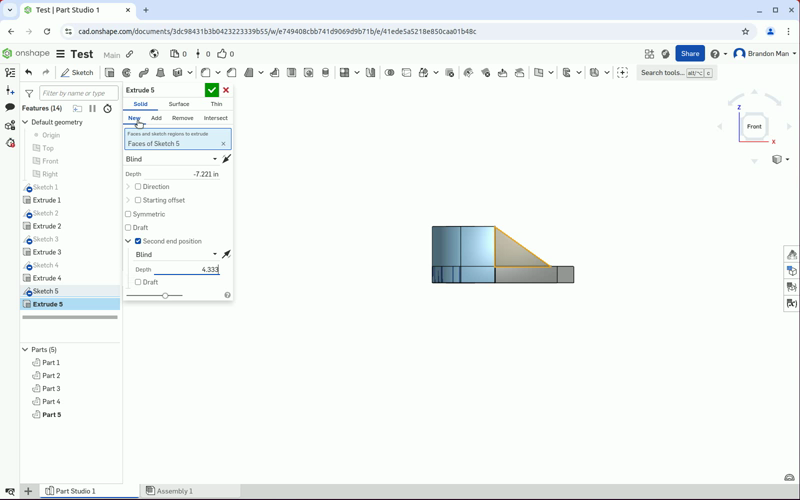
key(enter)
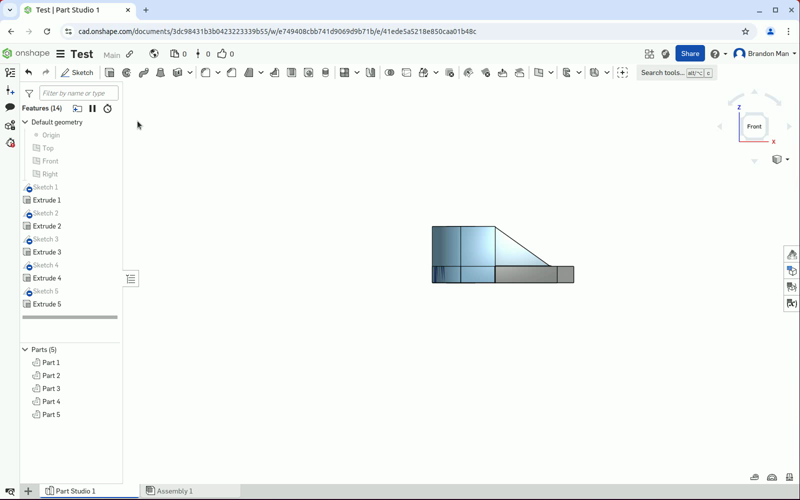
key(shift+h)
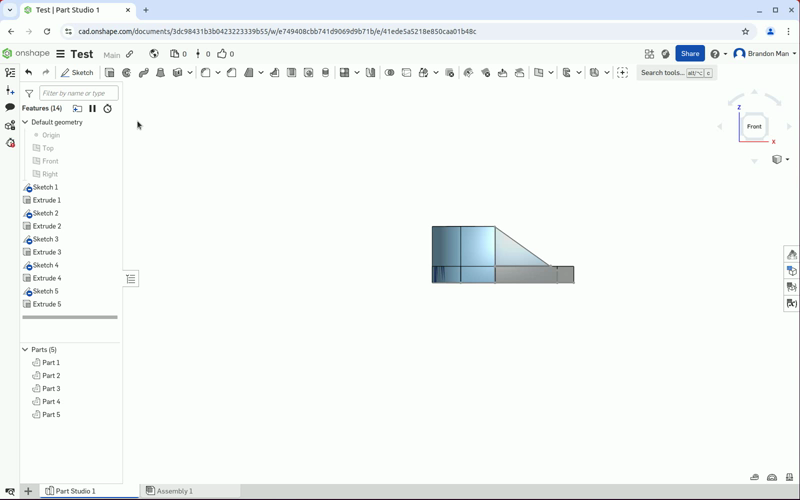
key(shift+h)
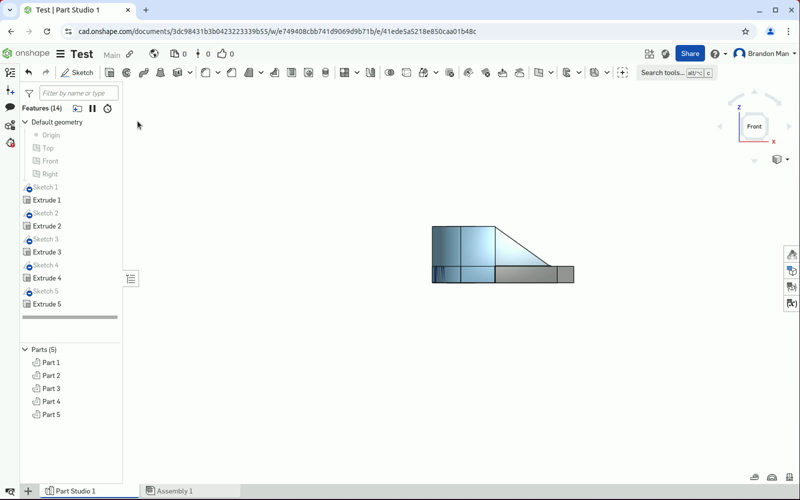
mouse_move(73, 189)
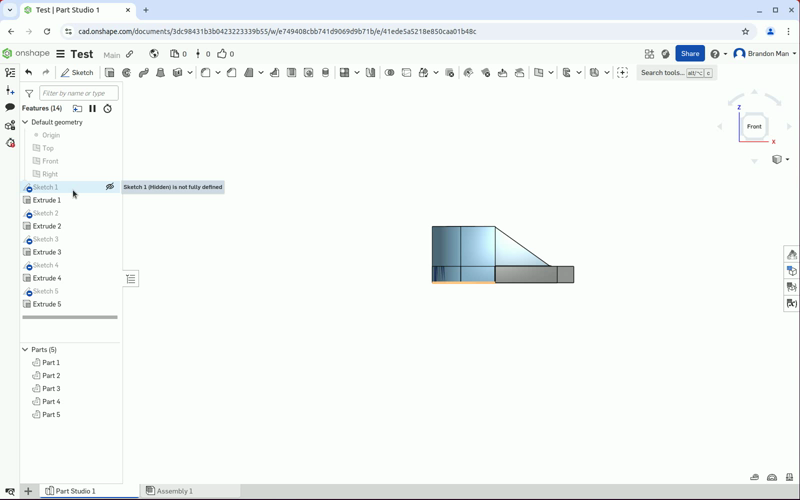
click(73, 189)
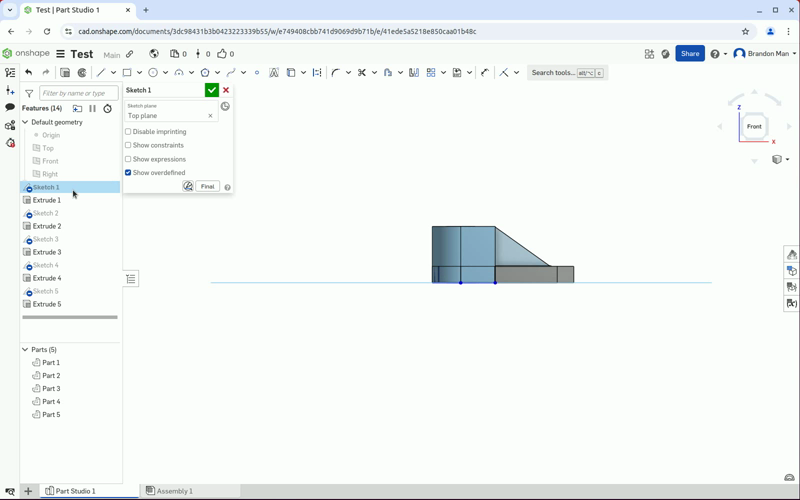
mouse_move(229, 92)
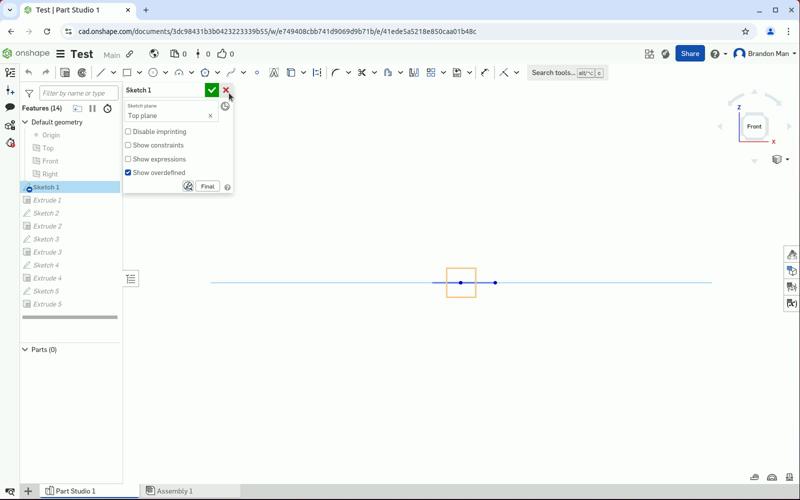
click(229, 92)
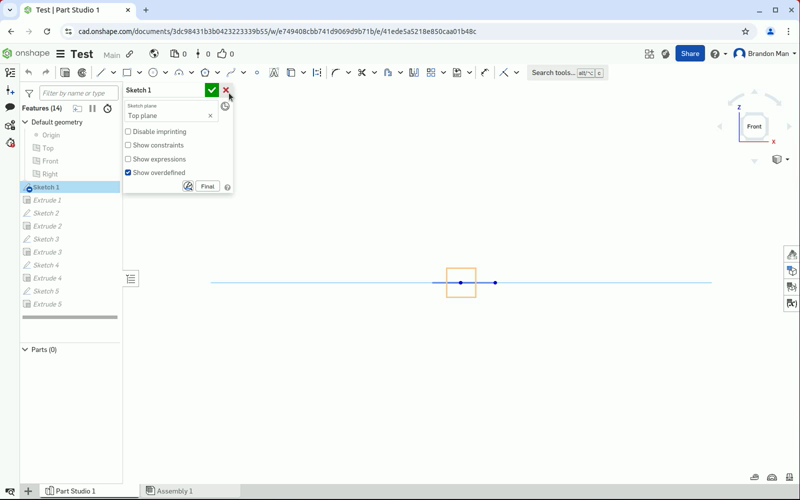
key(shift+s)
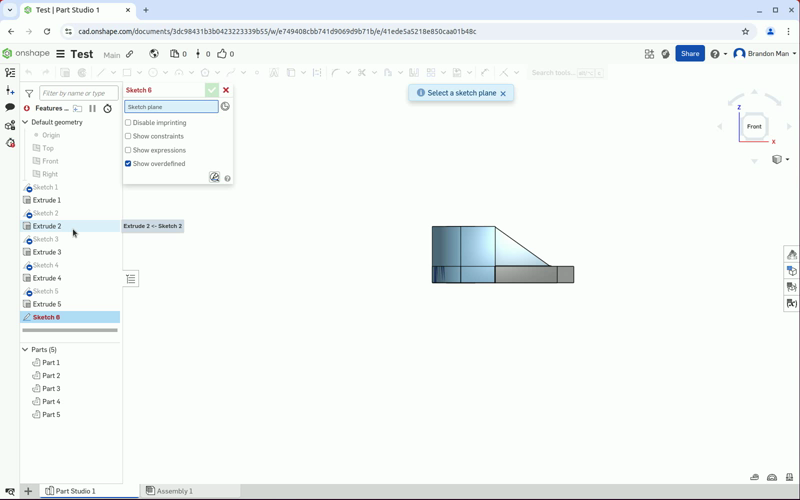
scroll(3)
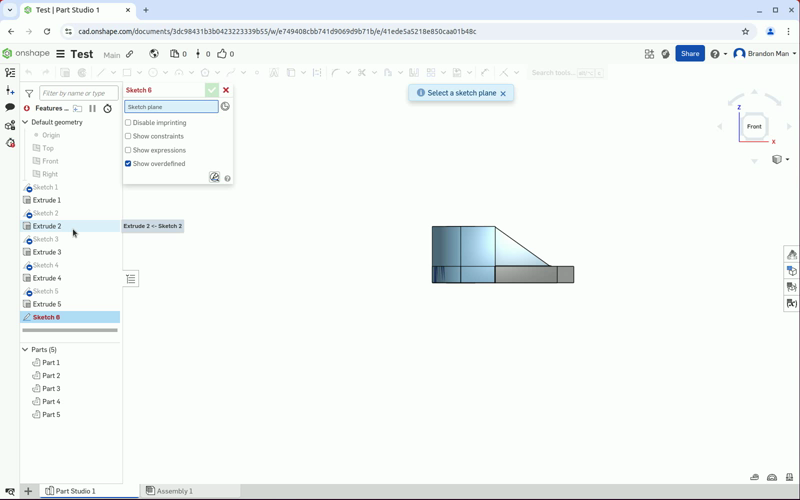
mouse_move(73, 163)
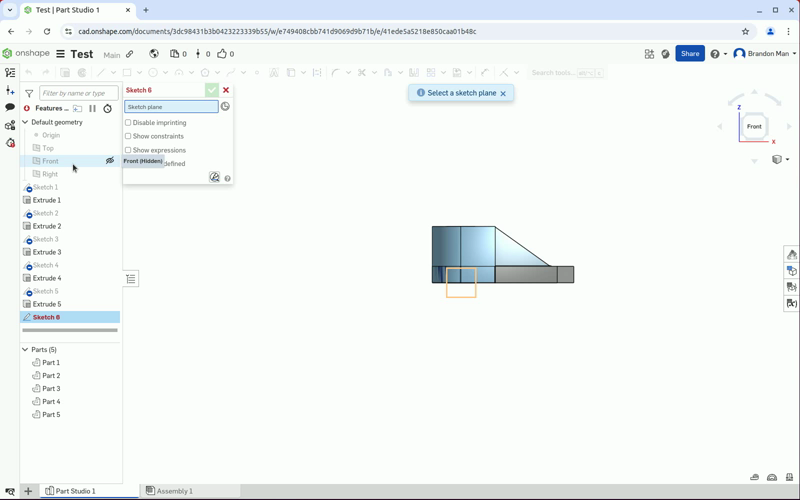
click(73, 163)
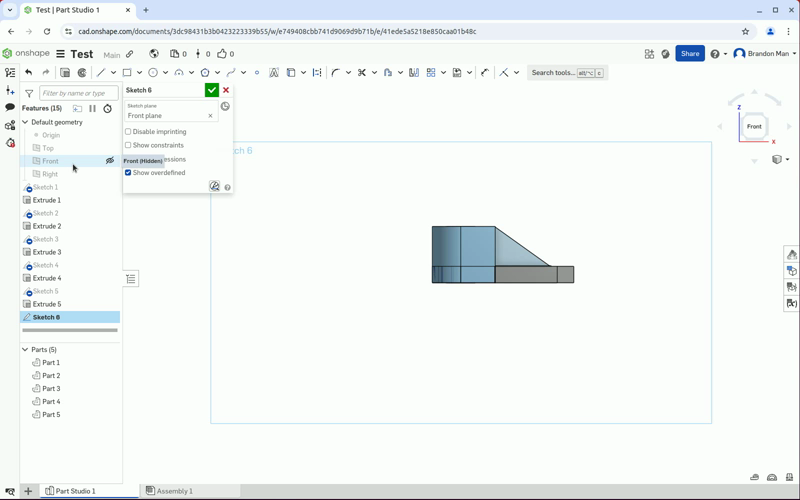
mouse_move(73, 352)
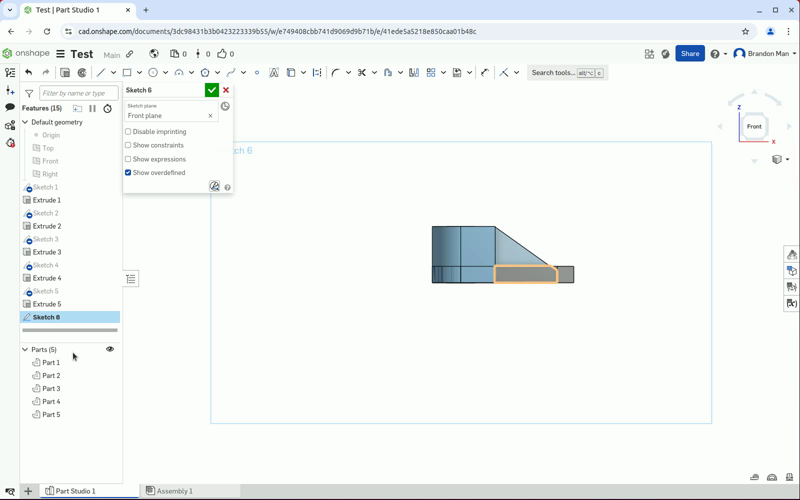
key(y)
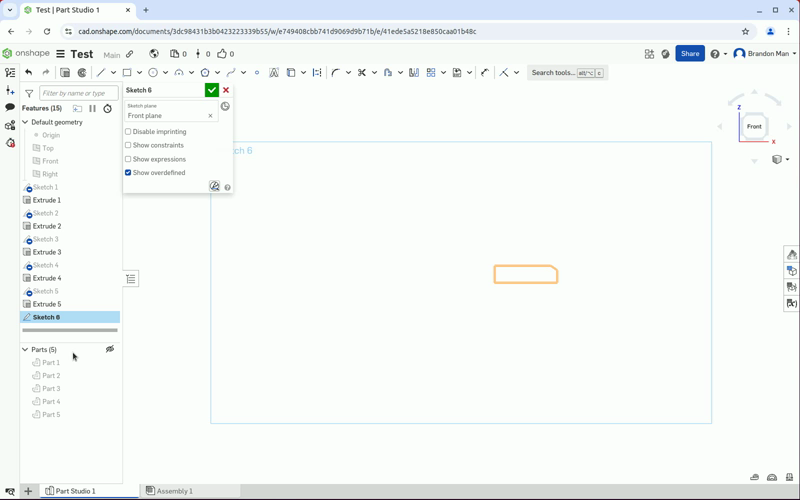
key(l)
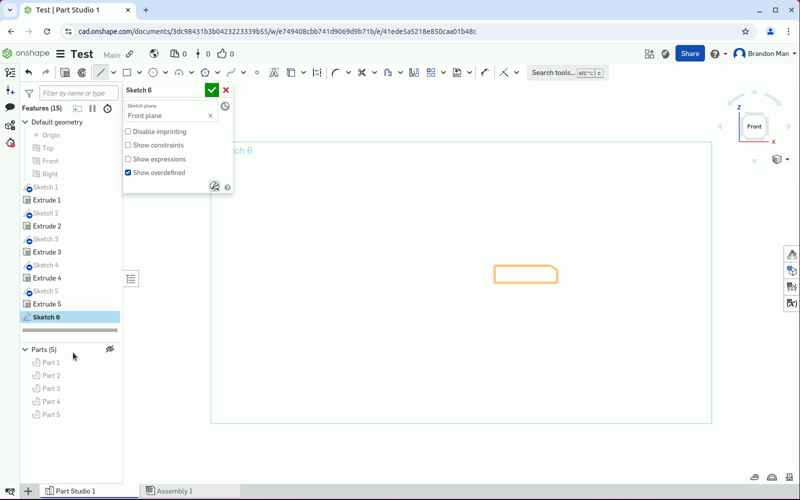
key_down(shift)
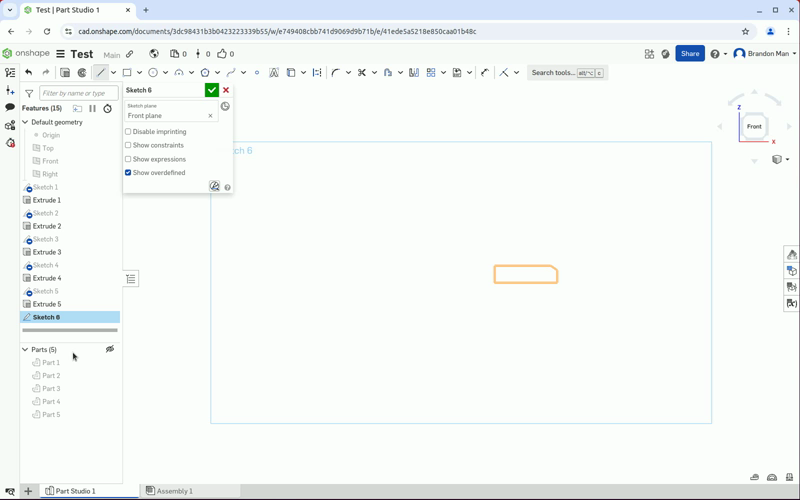
mouse_move(555, 282)
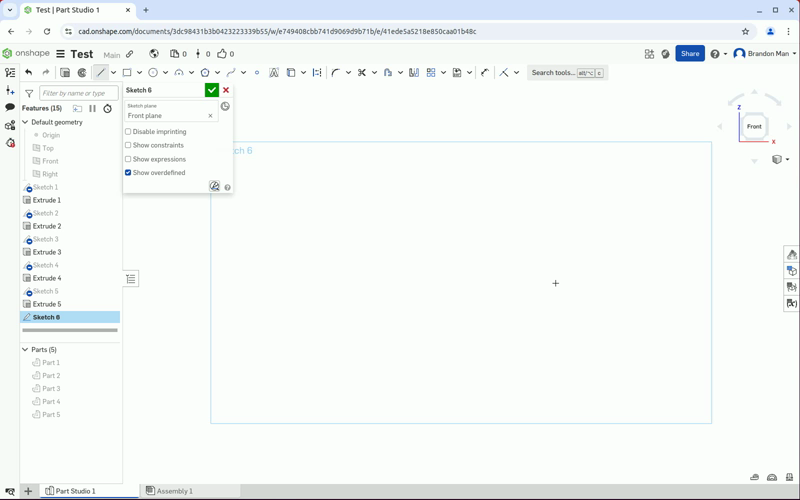
click(555, 282)
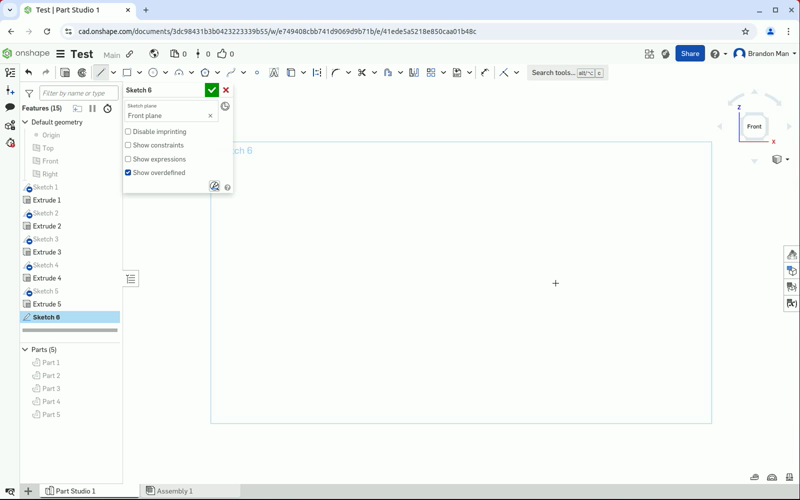
key_up(shift)
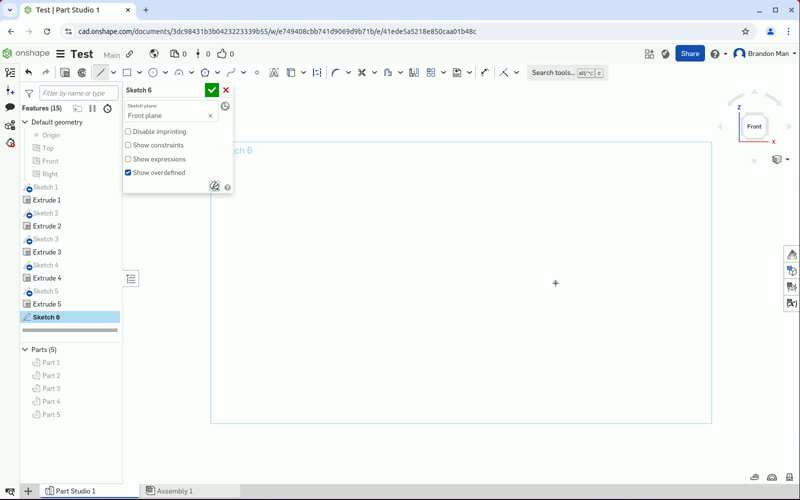
key_down(shift)
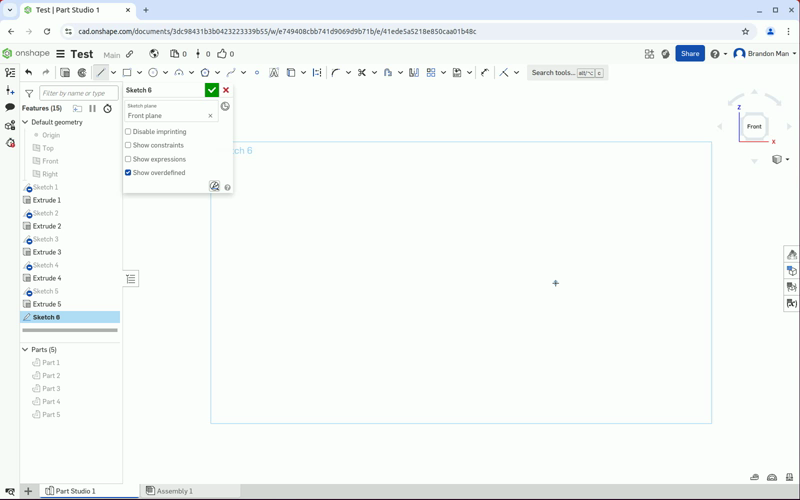
mouse_move(585, 282)
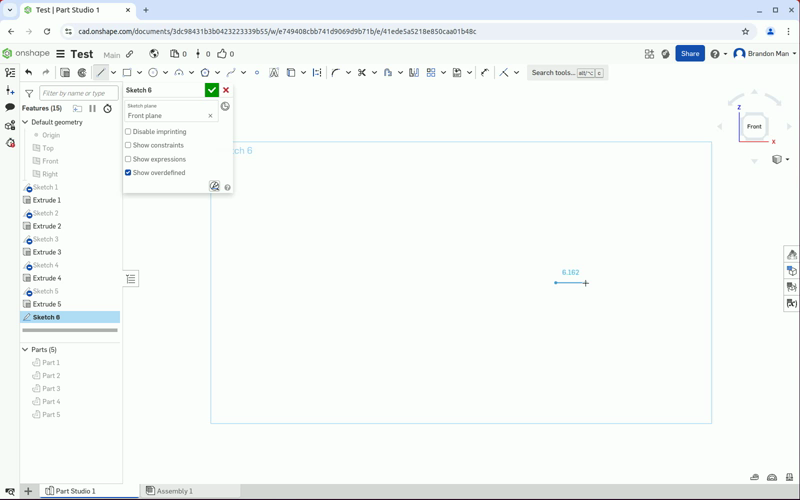
mouse_move(574, 282)
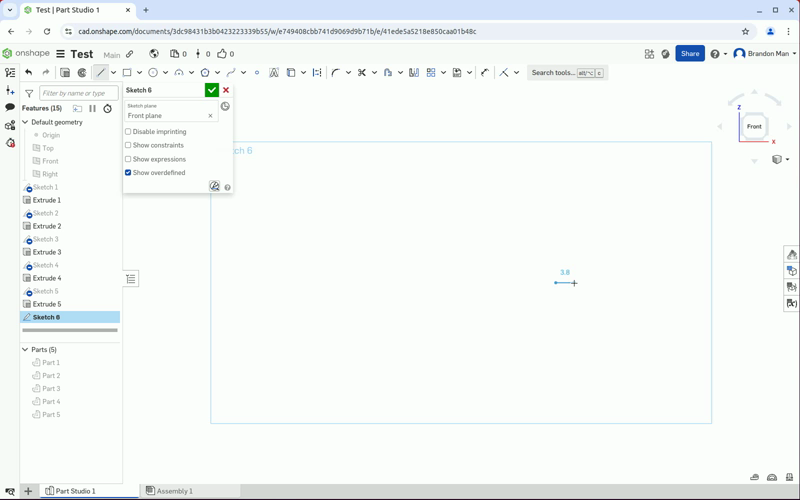
click(574, 282)
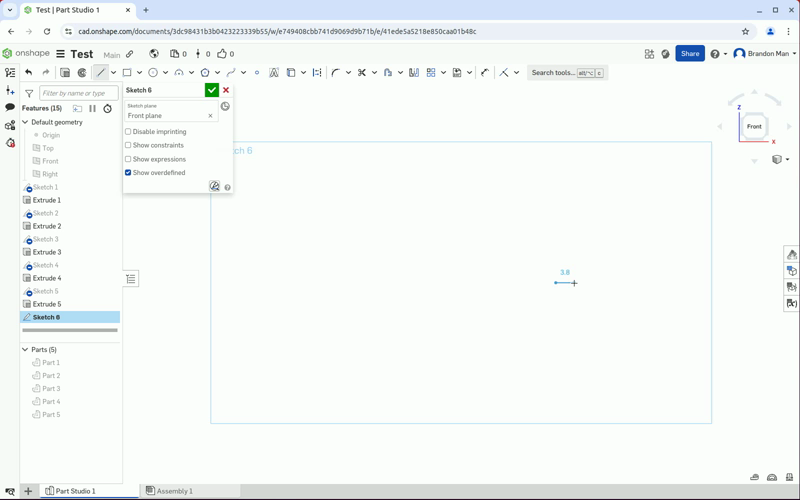
key_up(shift)
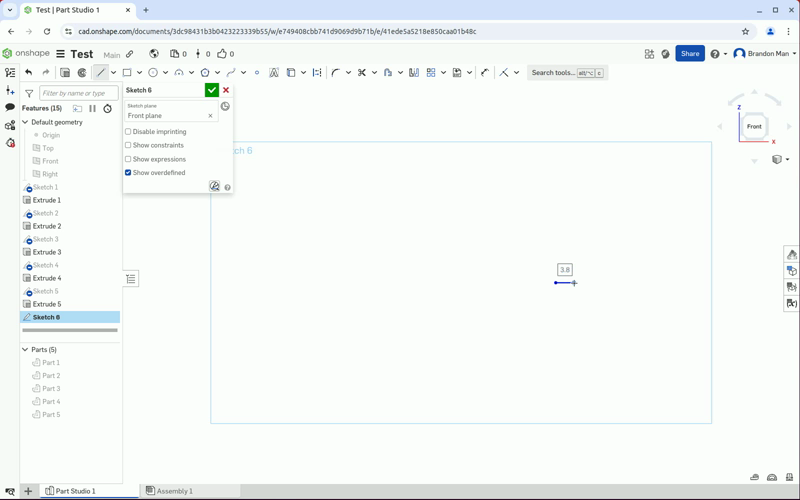
key_down(shift)
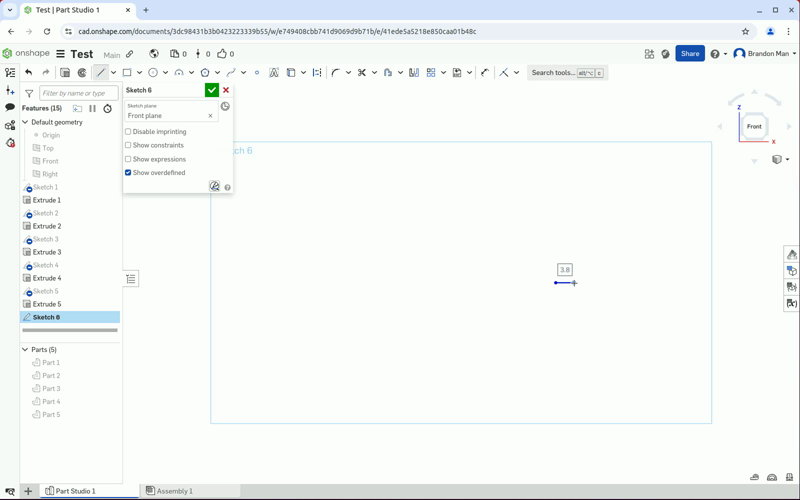
mouse_move(589, 282)
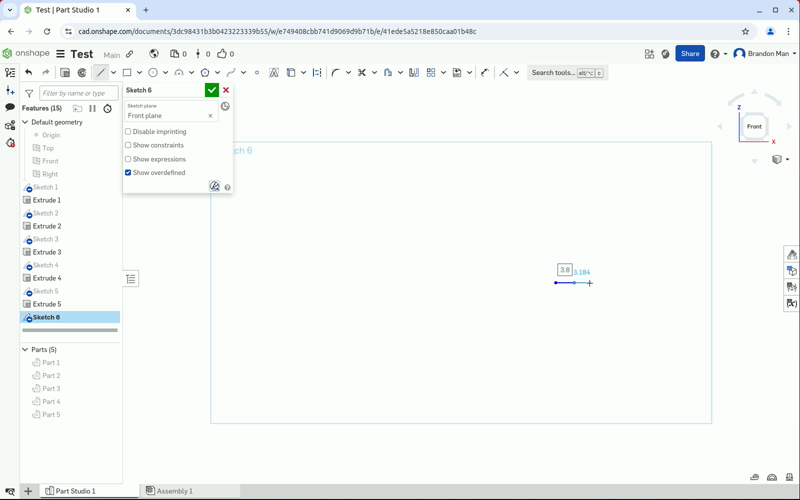
mouse_move(555, 269)
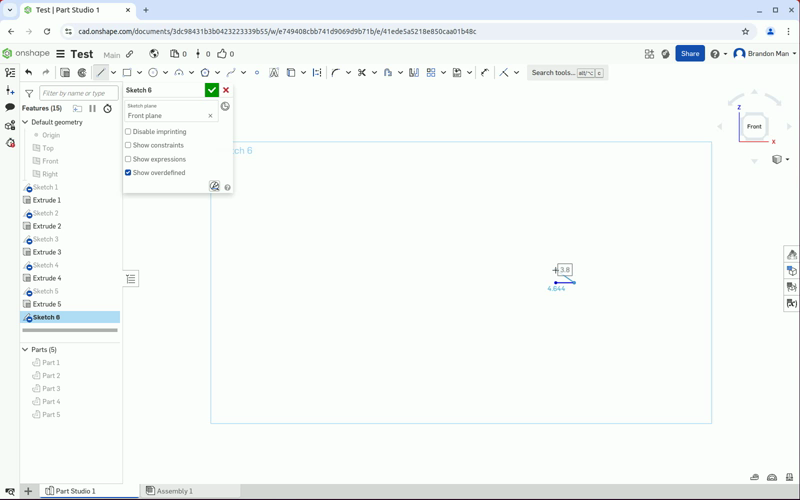
click(555, 269)
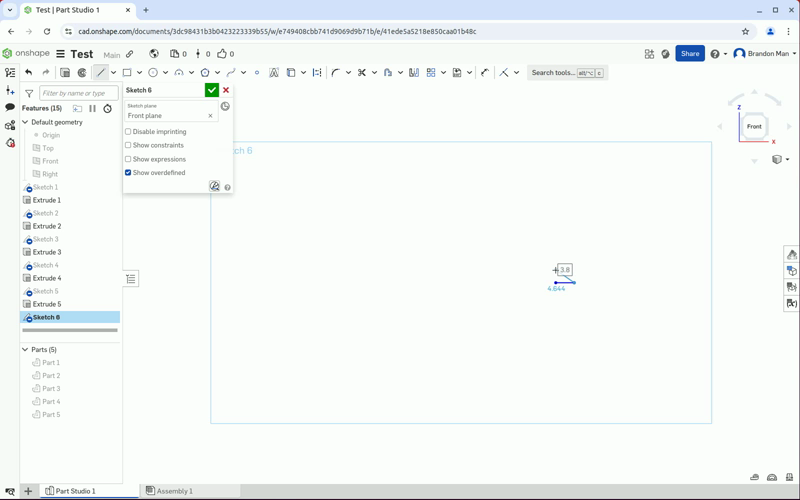
key_up(shift)
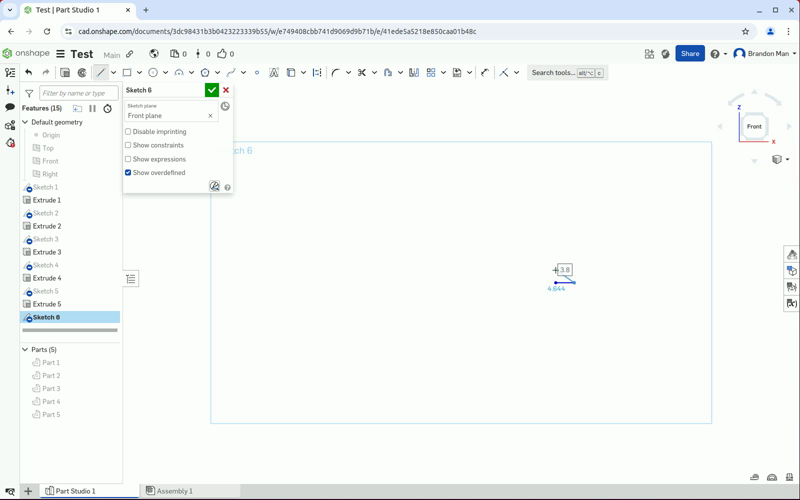
mouse_move(585, 269)
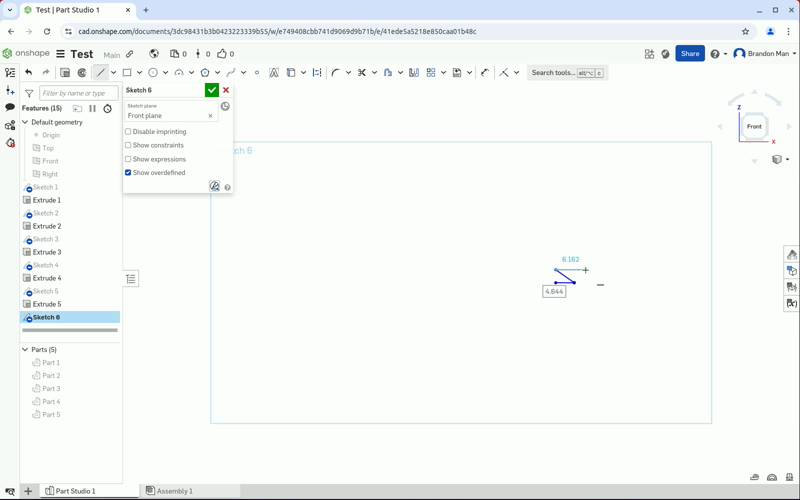
key_down(shift)
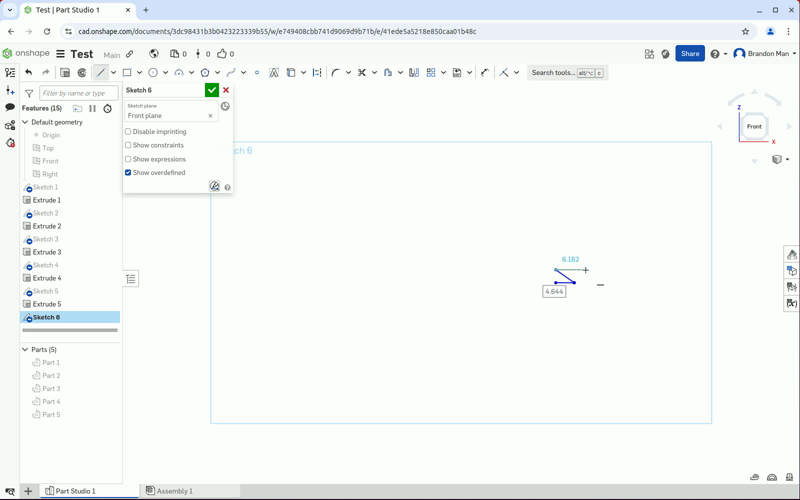
mouse_move(555, 282)
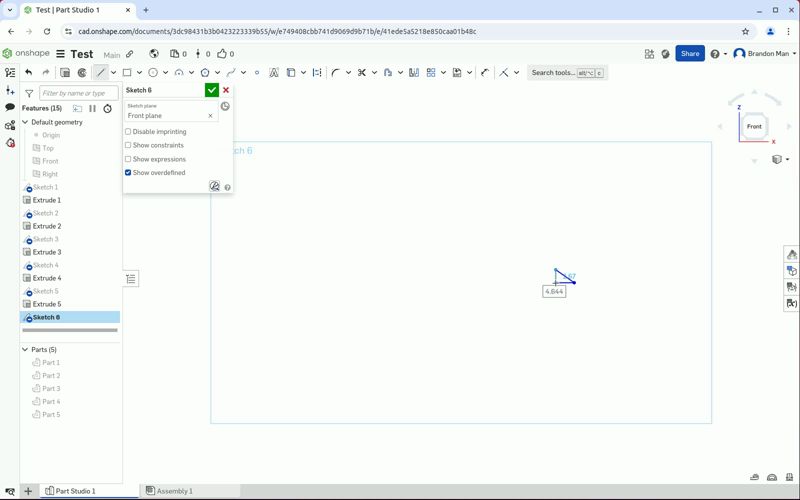
key_up(shift)
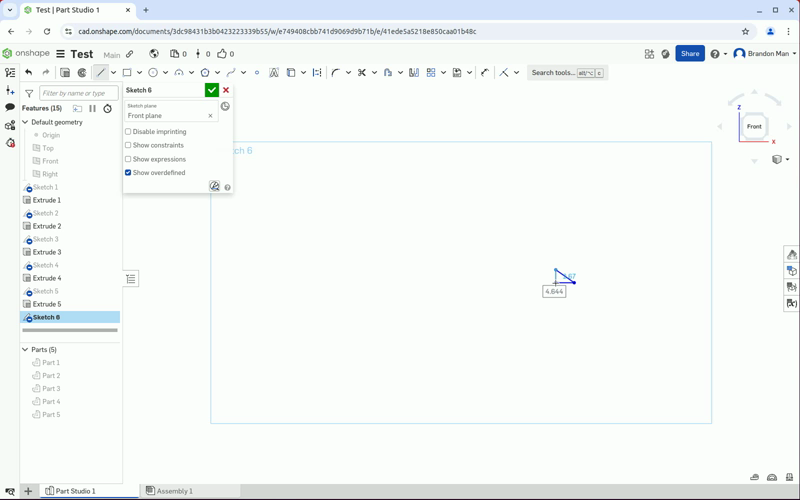
click(555, 282)
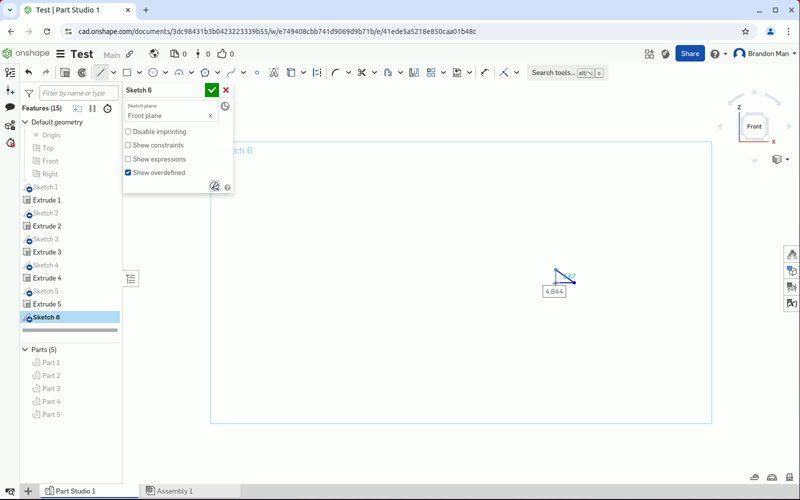
key(esc)
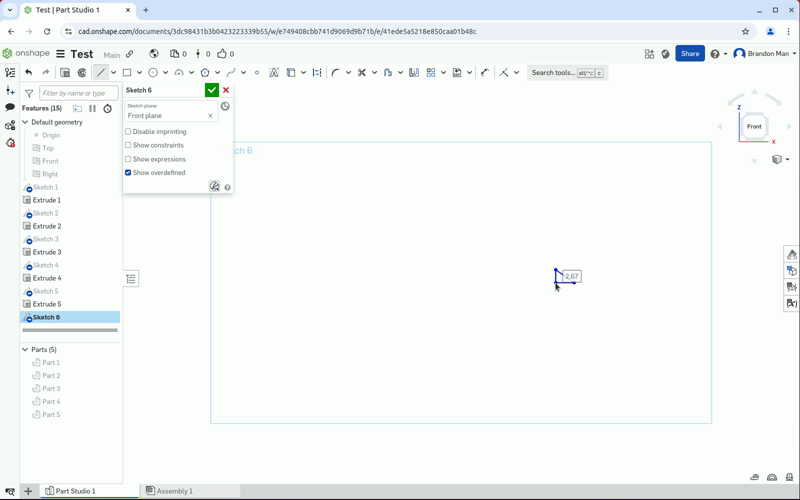
mouse_move(562, 277)
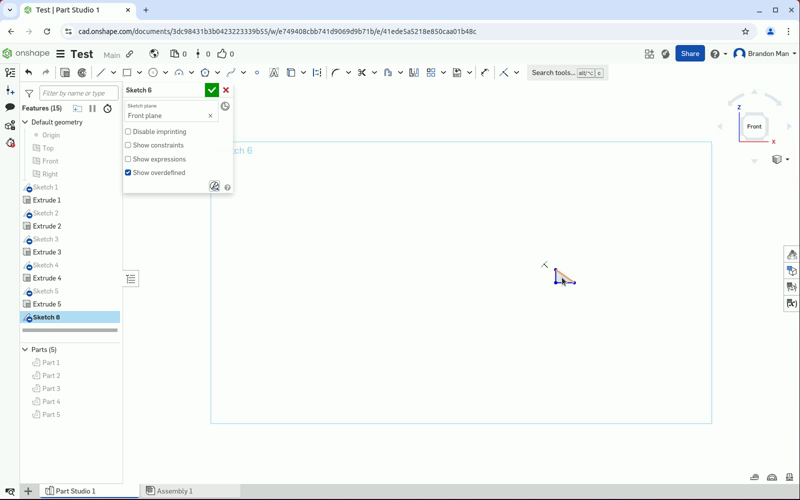
scroll(6)
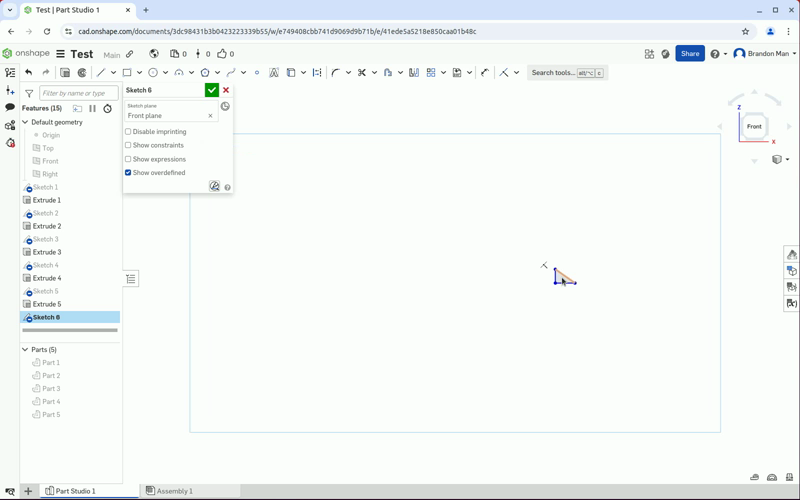
scroll(6)
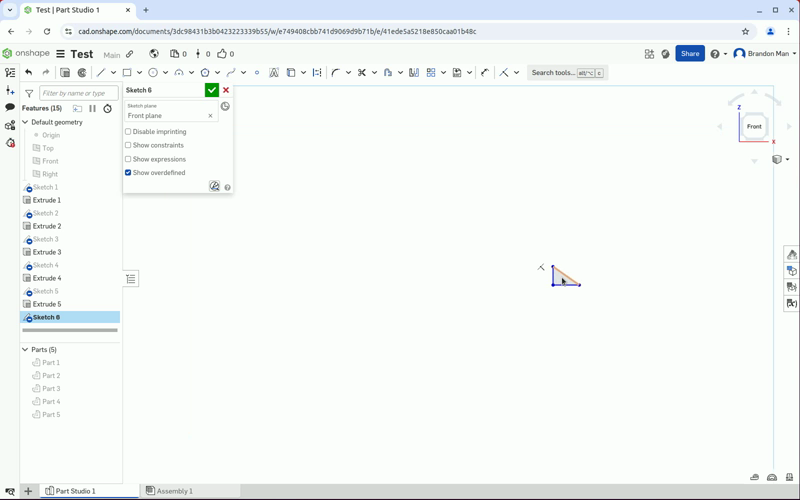
scroll(6)
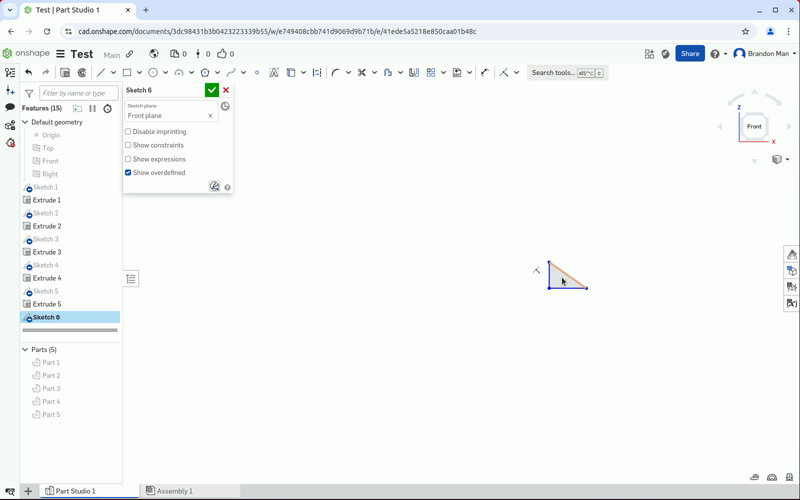
scroll(6)
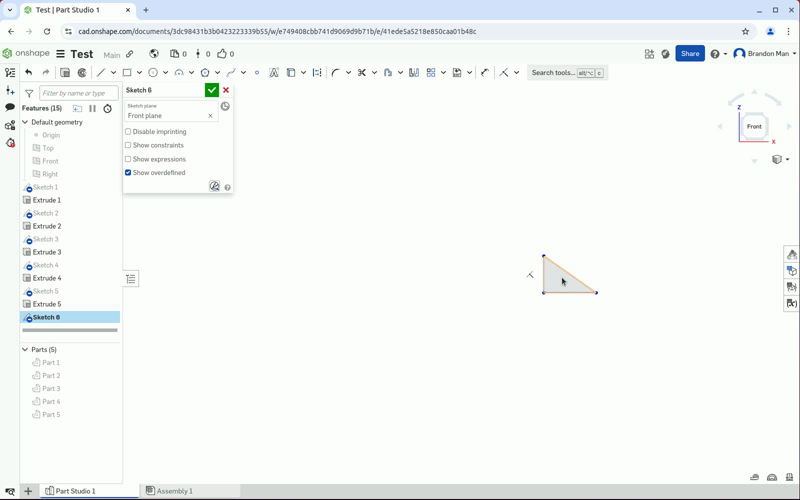
scroll(6)
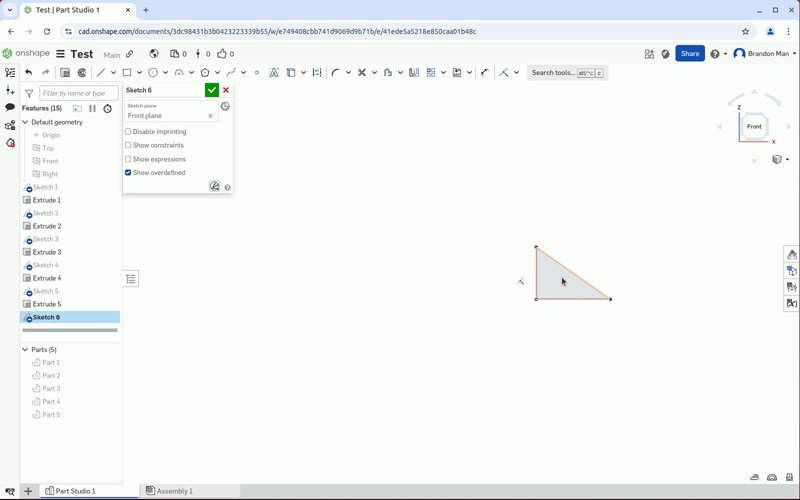
scroll(6)
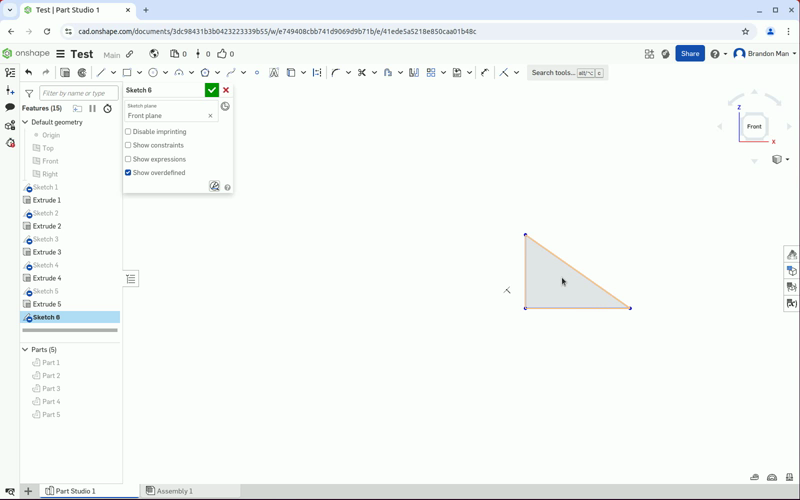
scroll(6)
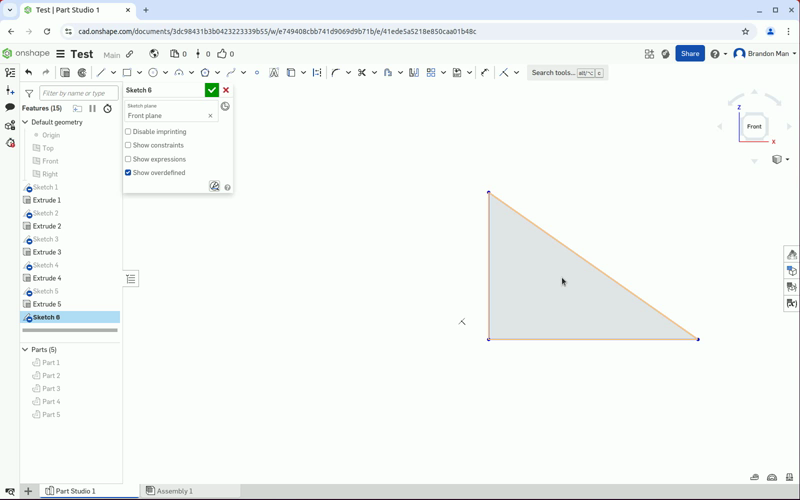
click(562, 277)
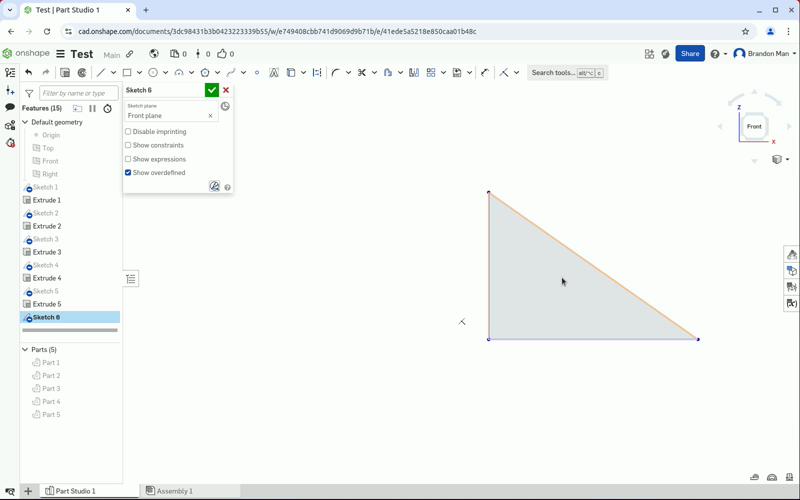
scroll(-6)
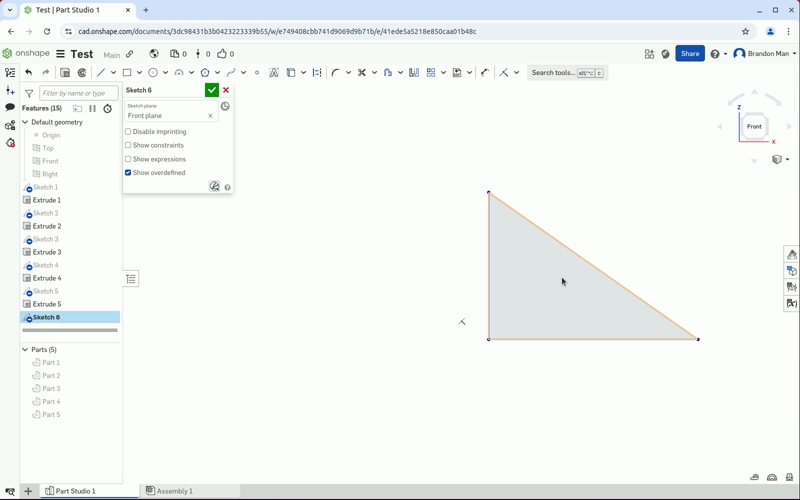
scroll(-6)
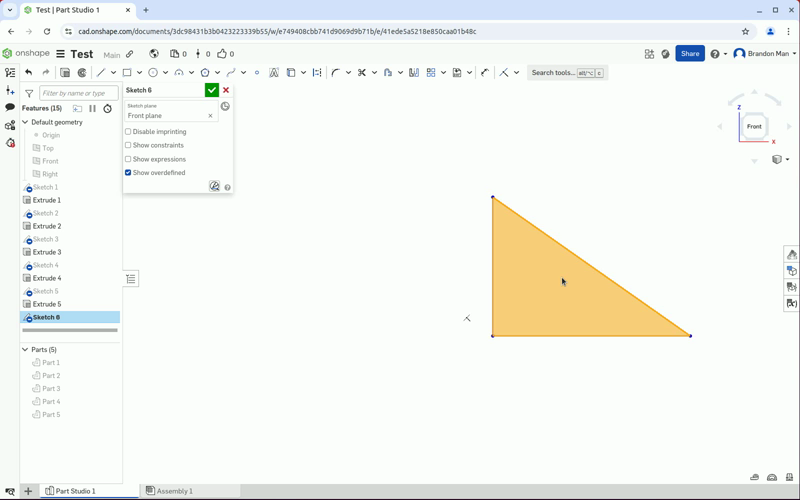
scroll(-6)
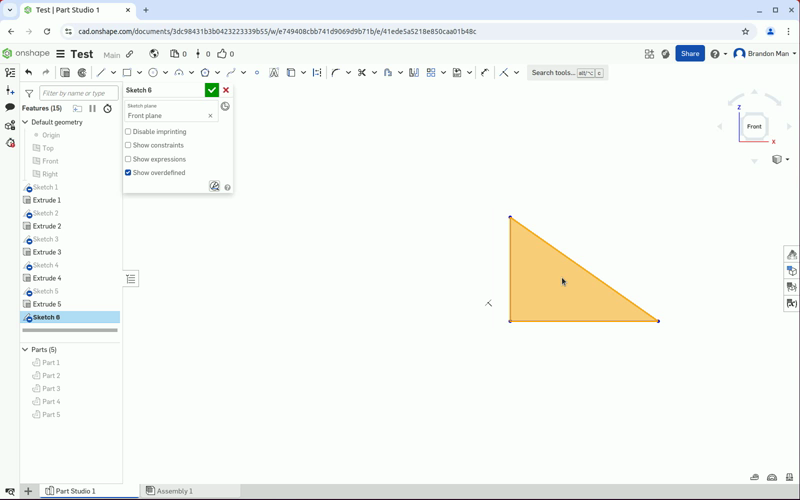
scroll(-6)
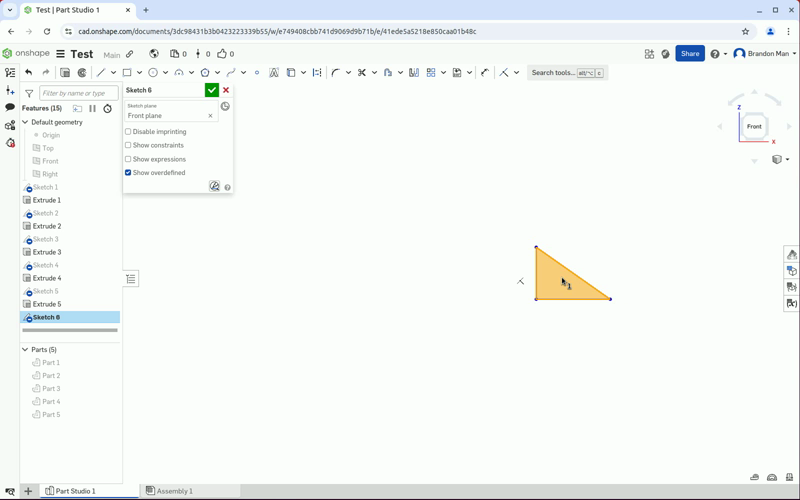
scroll(-6)
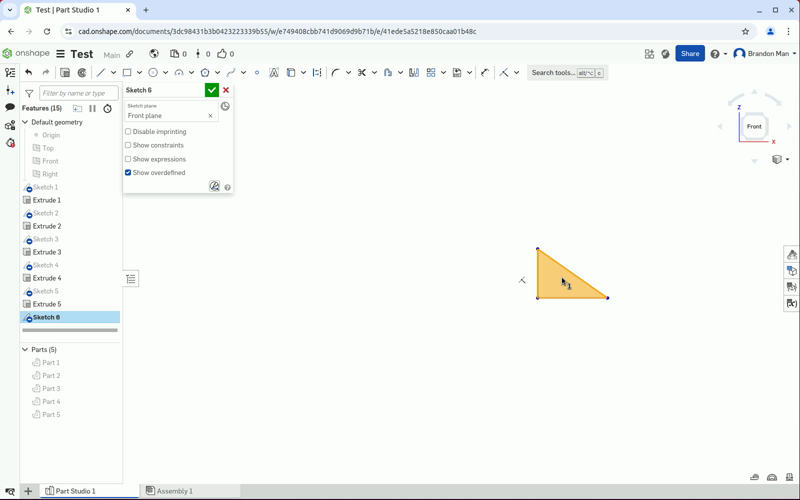
scroll(-6)
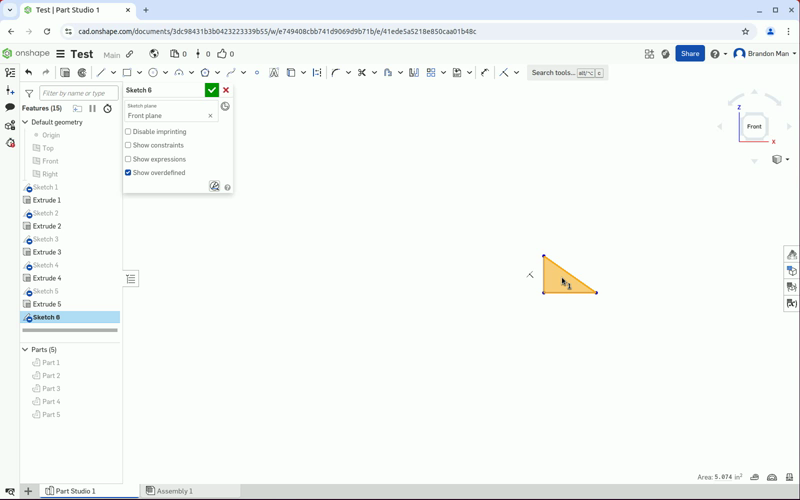
scroll(-6)
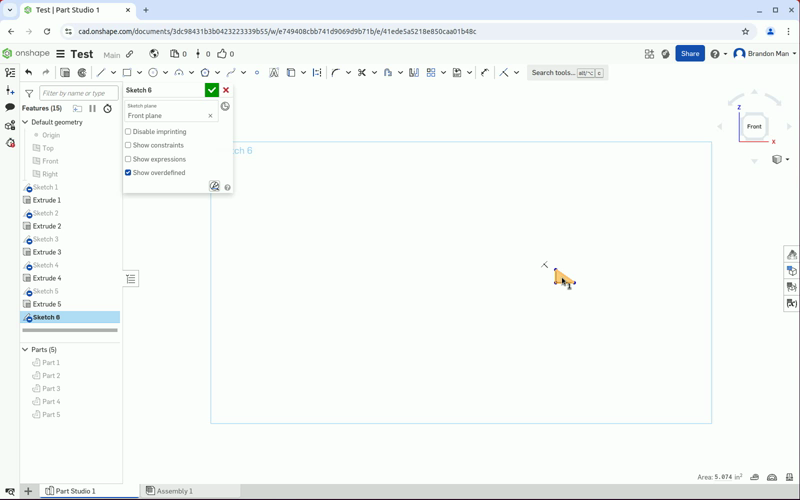
mouse_move(73, 352)
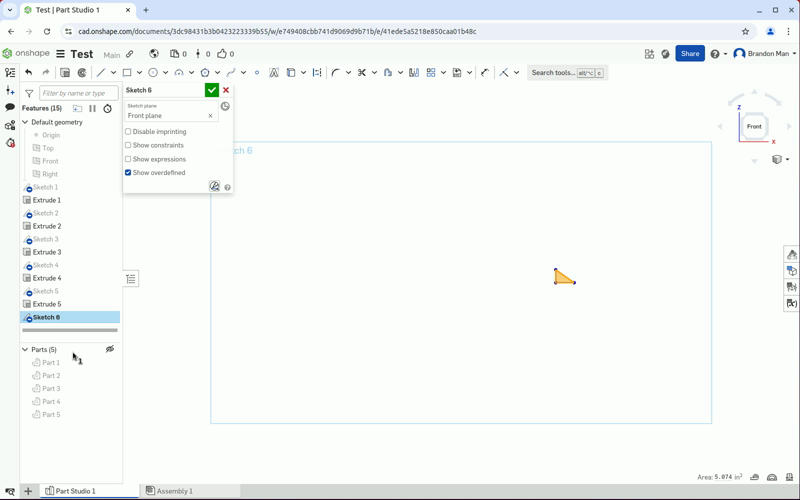
key(shift+y)
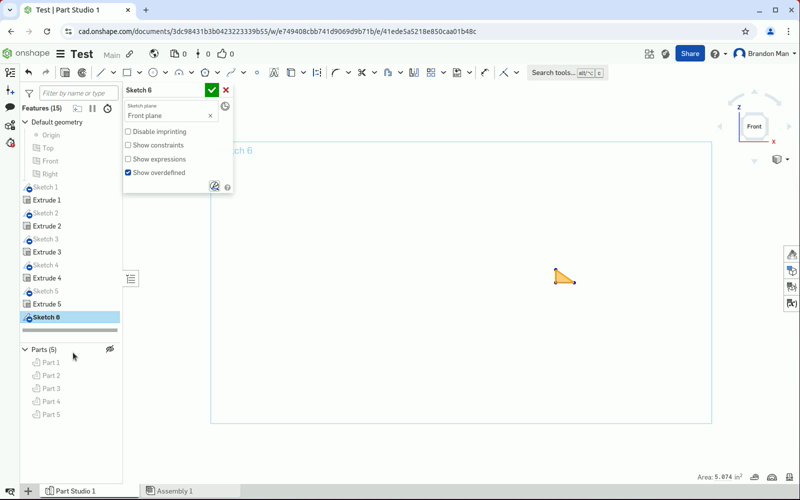
key(shift+e)
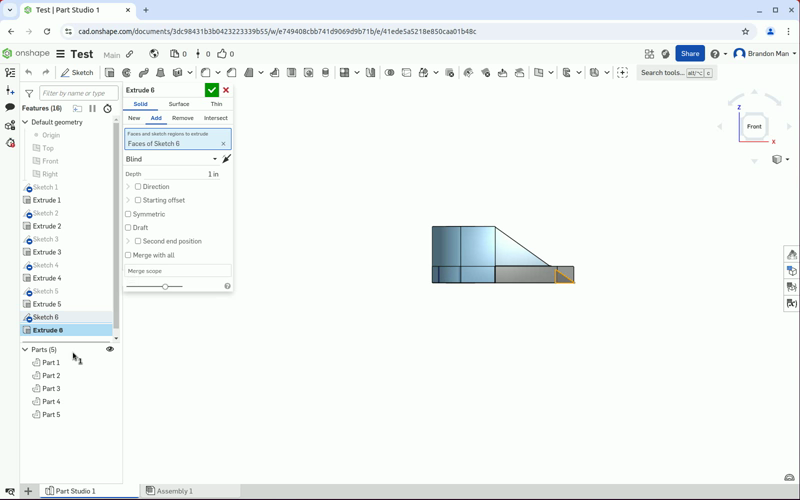
mouse_move(143, 106)
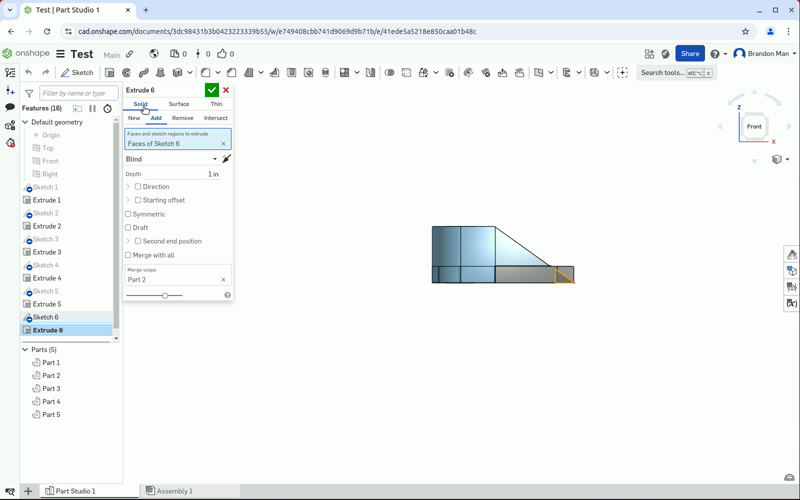
click(143, 106)
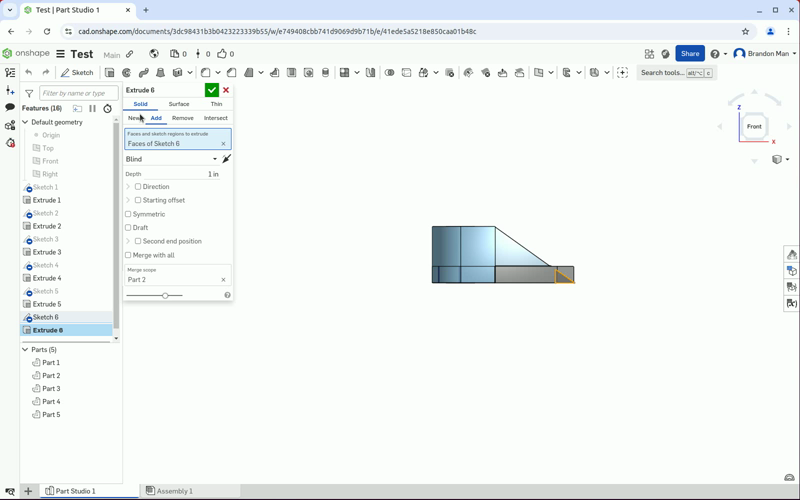
mouse_move(137, 120)
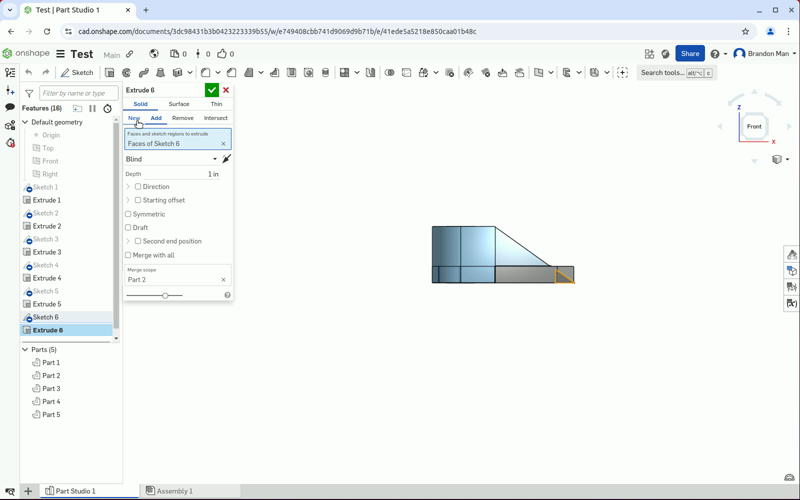
click(137, 120)
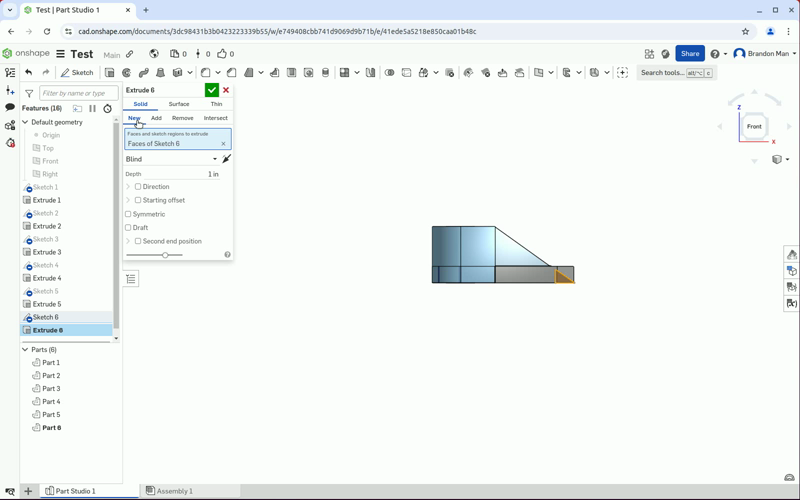
key(tab, 4)
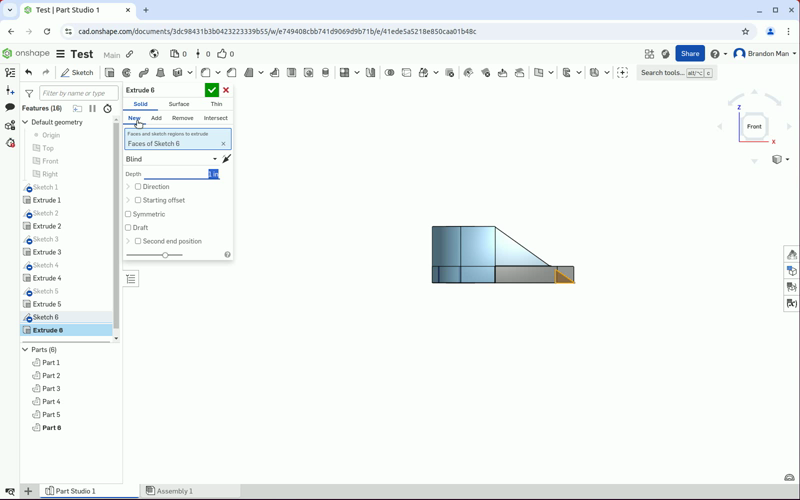
text(-7.221)
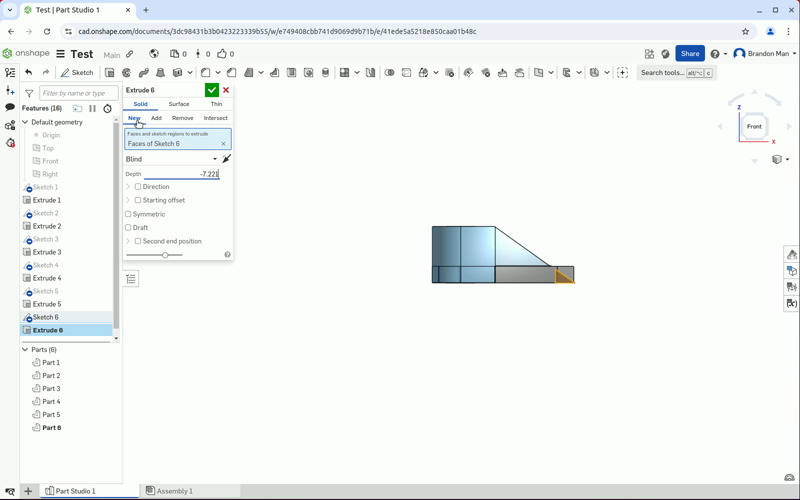
key(tab, 3)
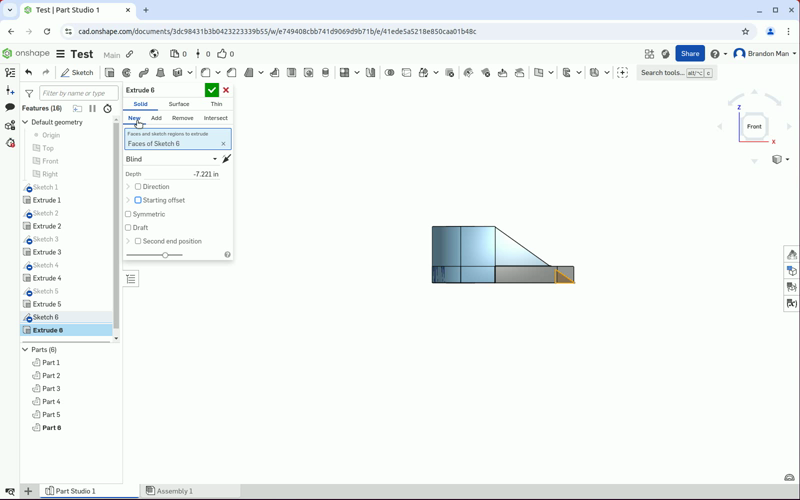
key(tab, 2)
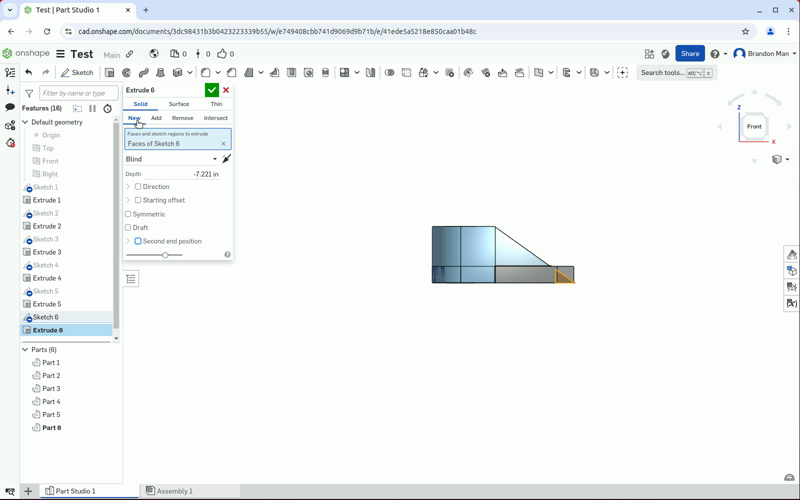
key(space)
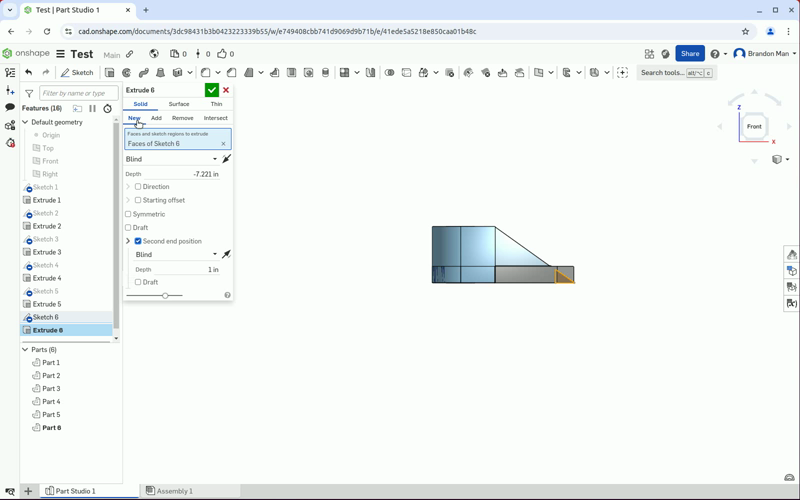
key(tab, 3)
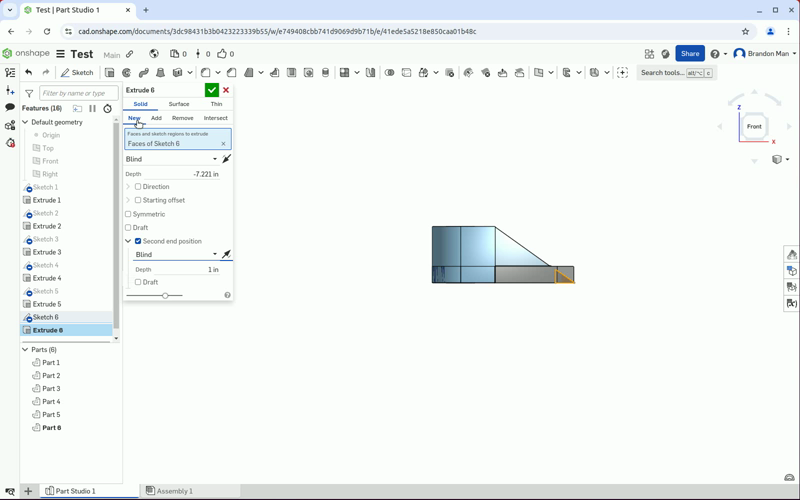
text(4.333)
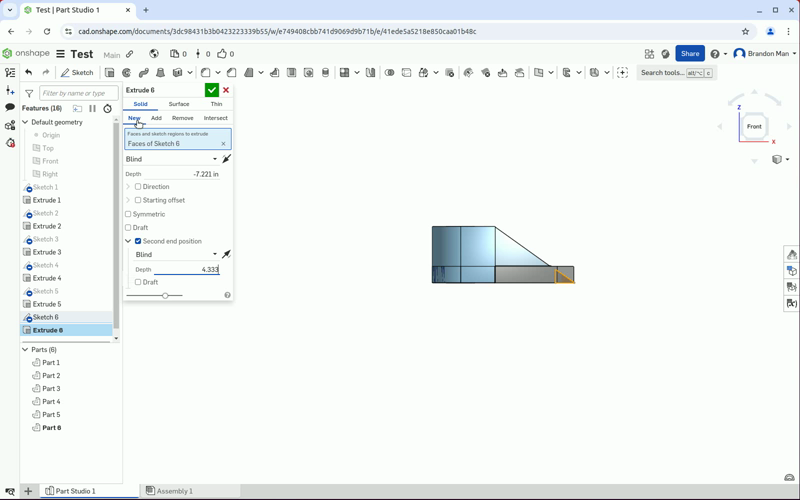
key(enter)
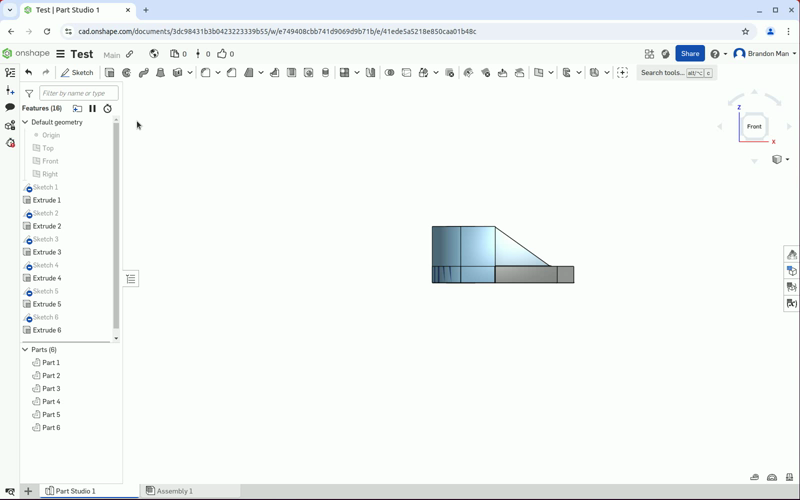
key(shift+h)
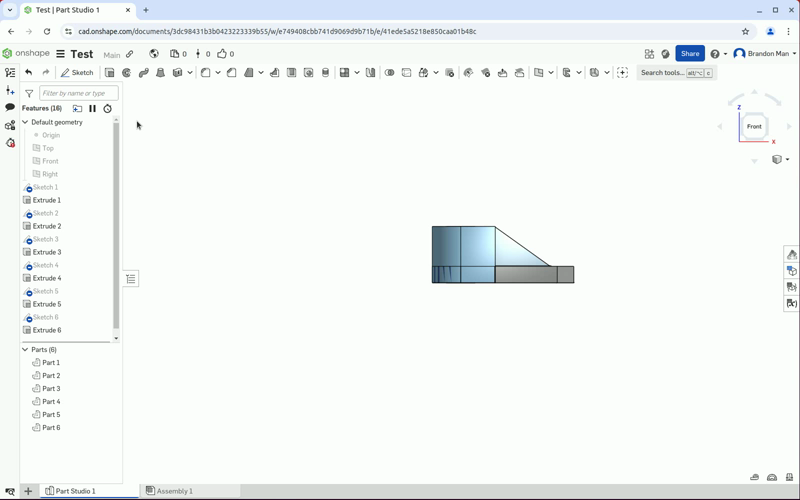
key(shift+h)
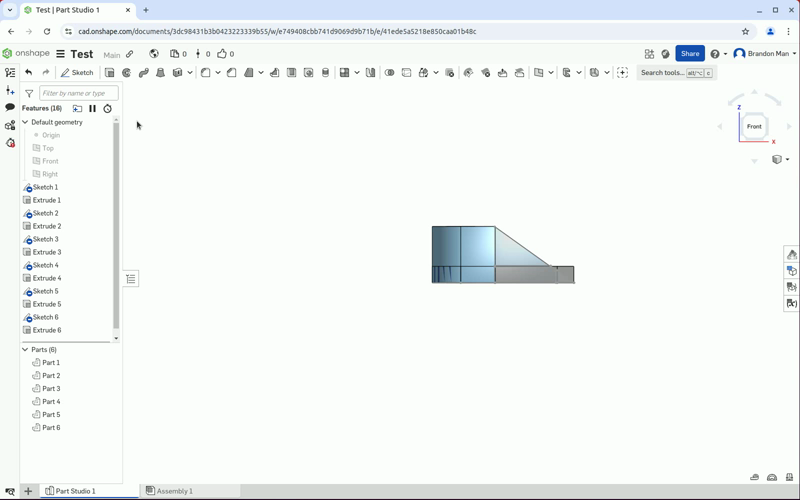
key(shift+7)
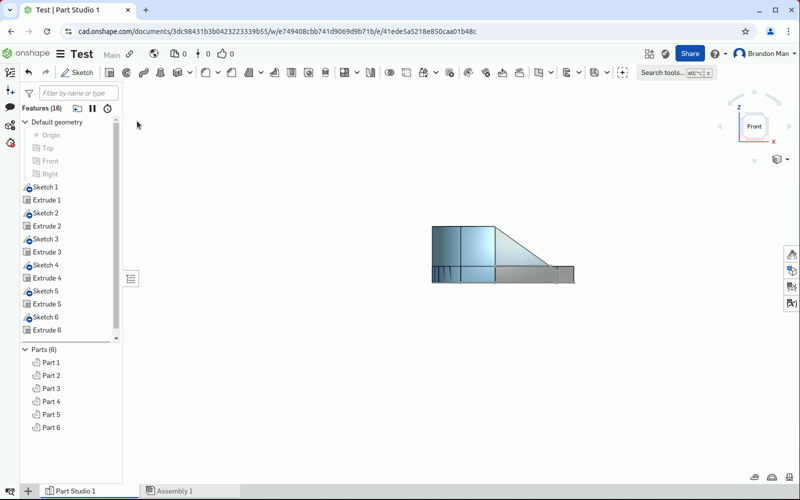
key(left, 2)
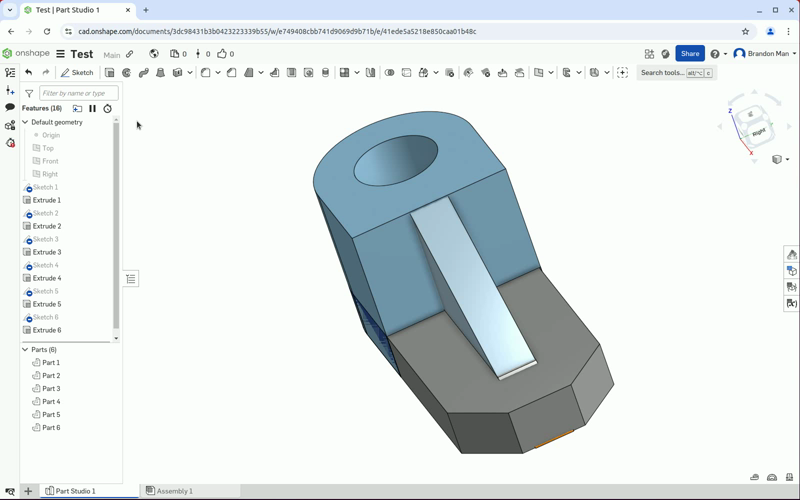
key(down, 2)
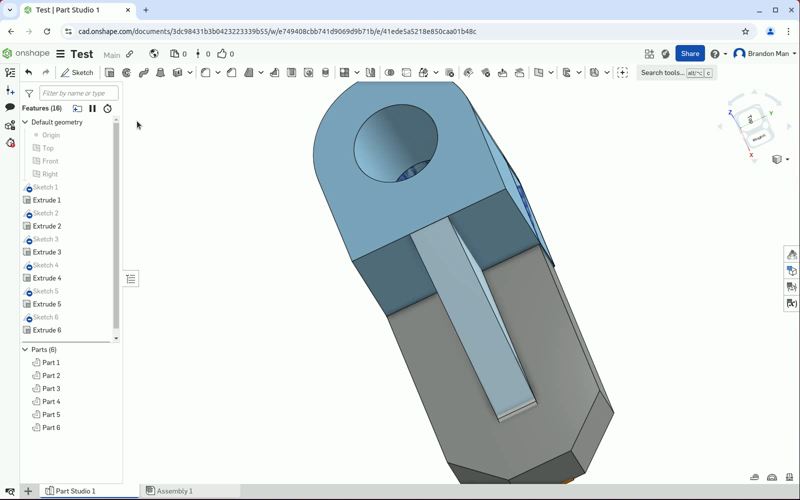
key(up, 2)
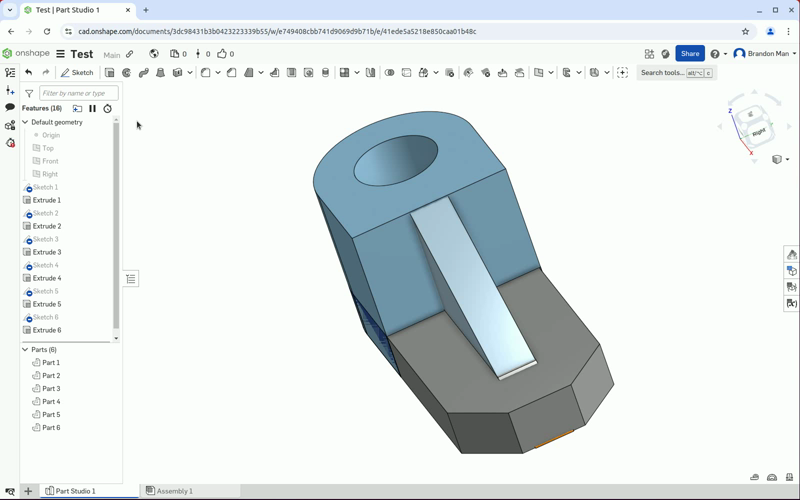
key(right, 2)
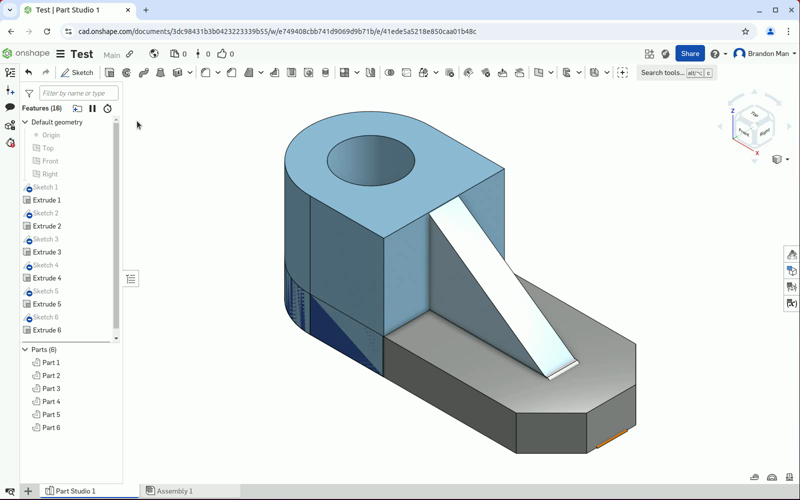
mouse_move(69, 189)
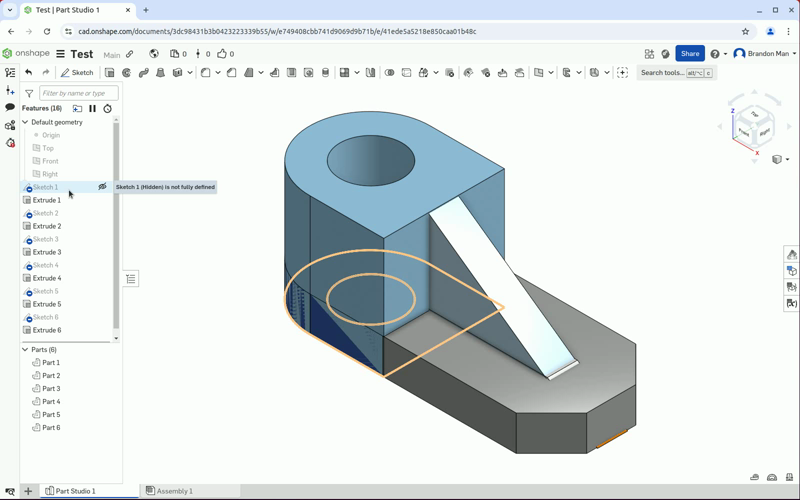
click(69, 189)